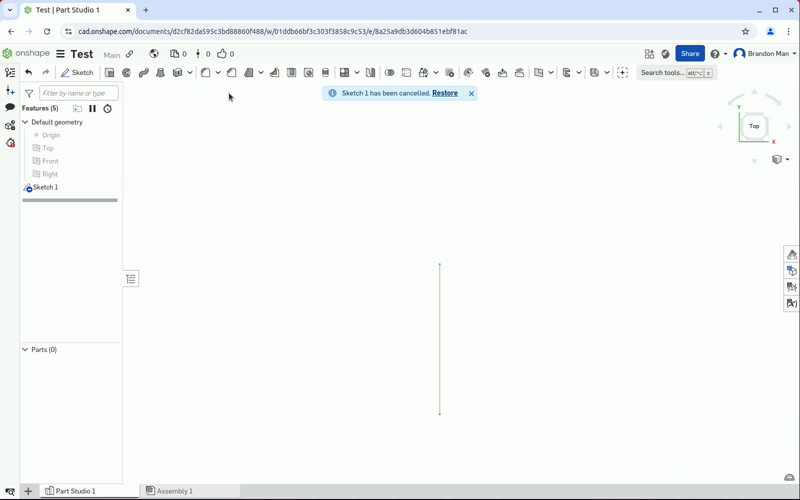
key(shift+h)
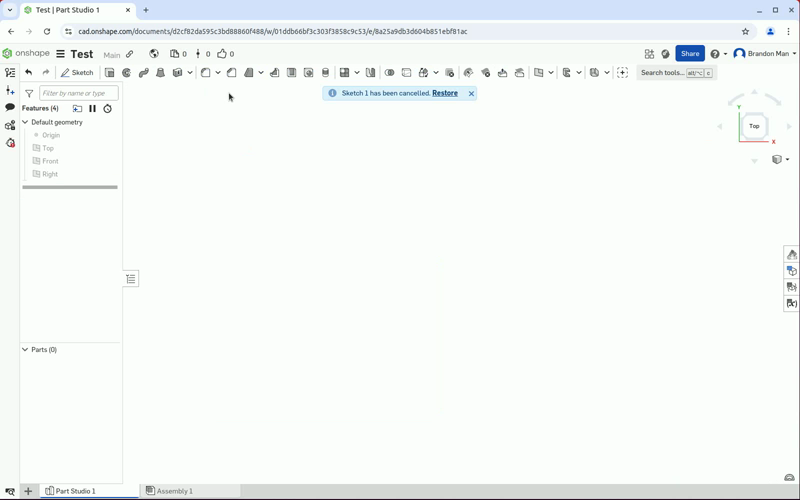
key(shift+s)
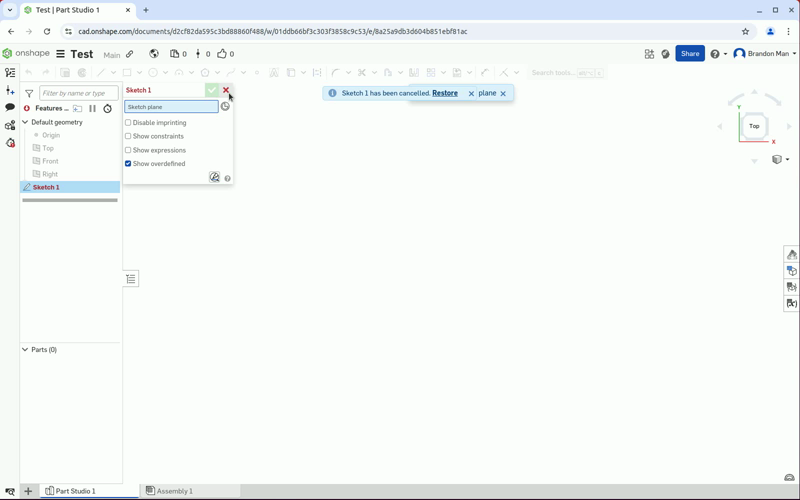
mouse_move(73, 150)
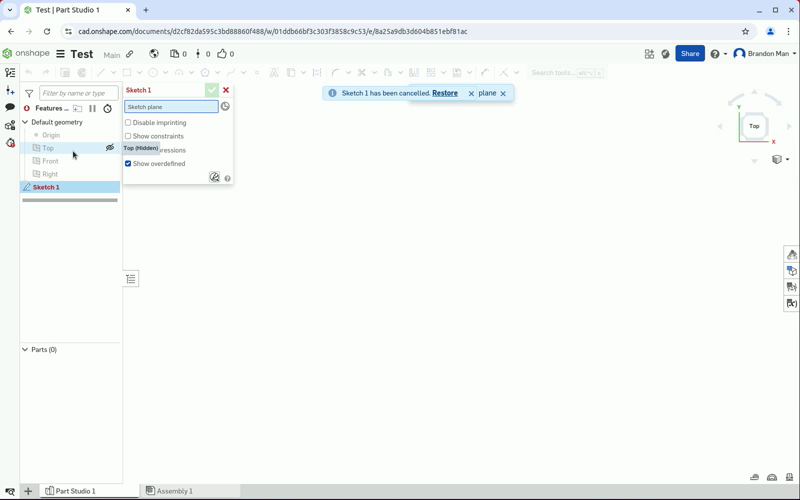
click(73, 150)
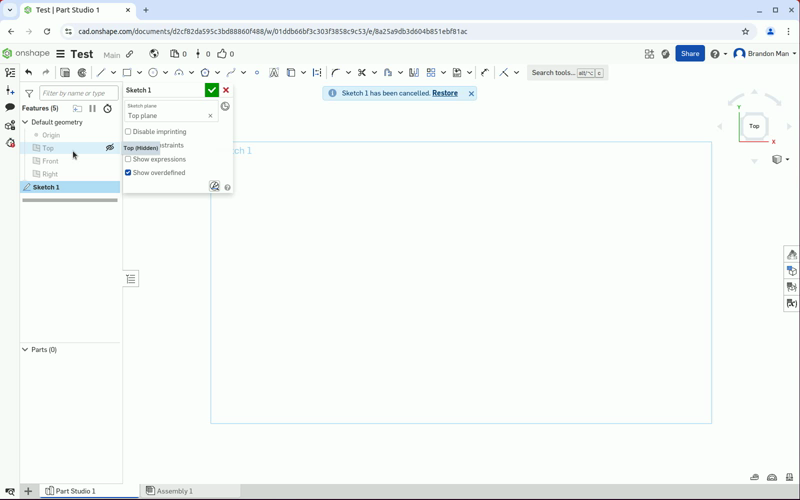
mouse_move(73, 352)
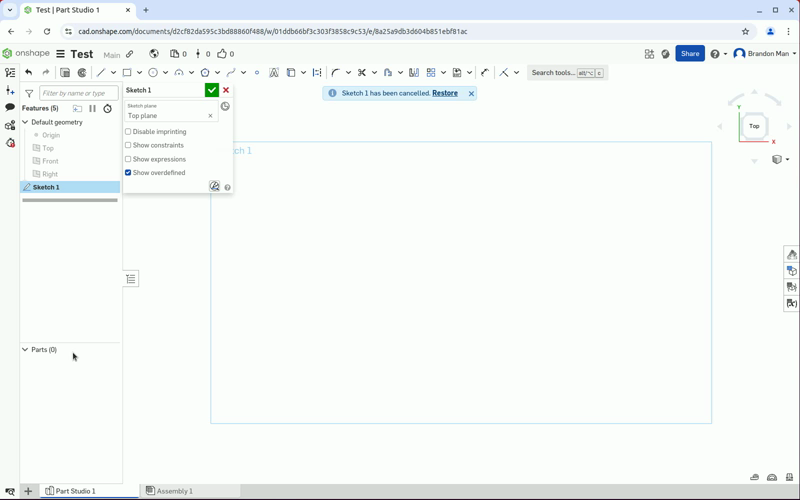
key(y)
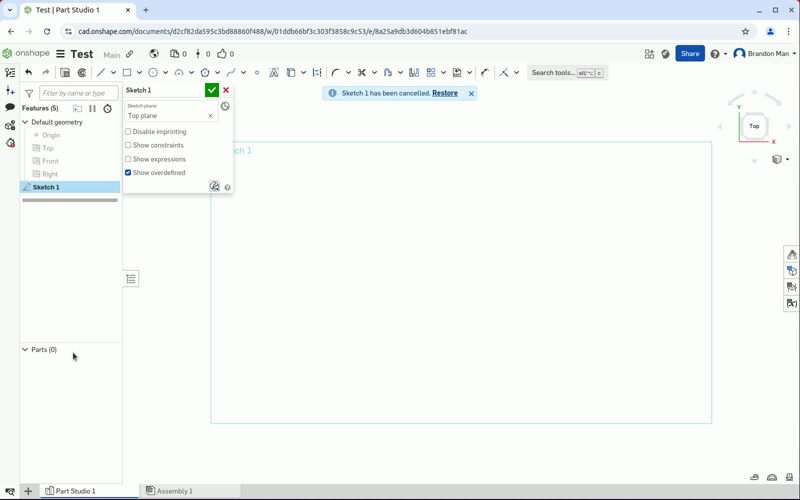
key(l)
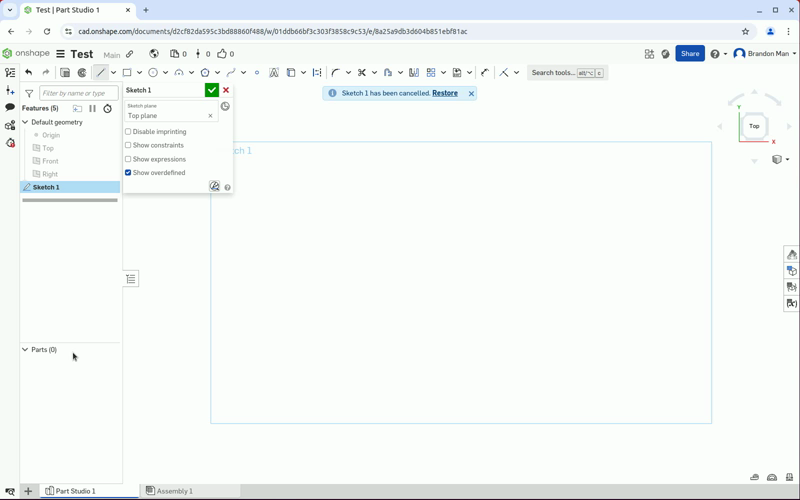
key_down(shift)
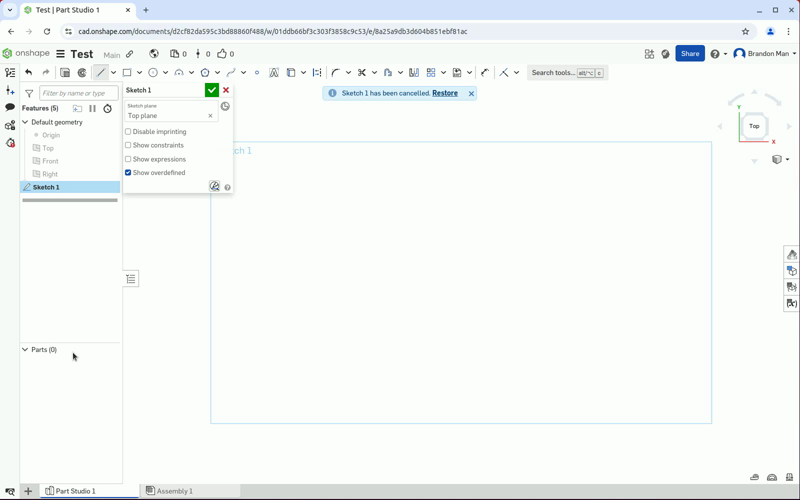
mouse_move(351, 335)
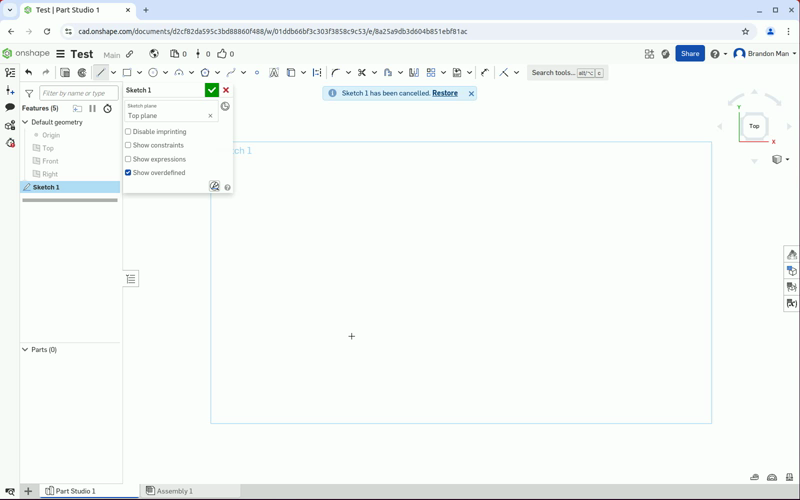
click(351, 335)
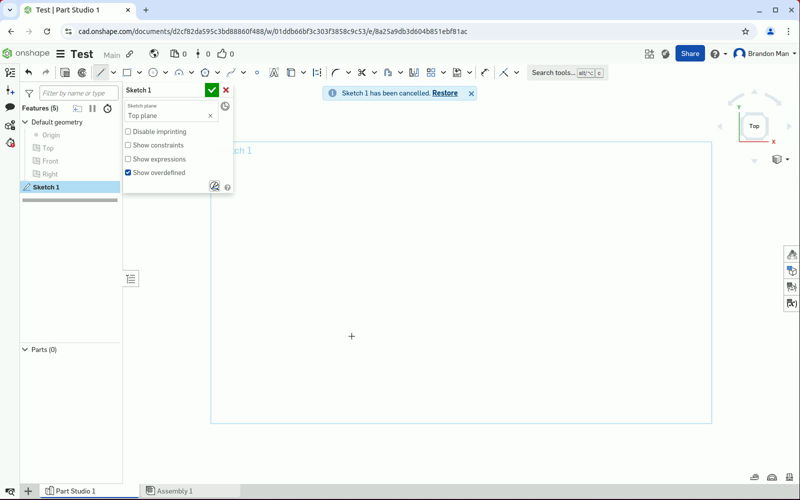
key_up(shift)
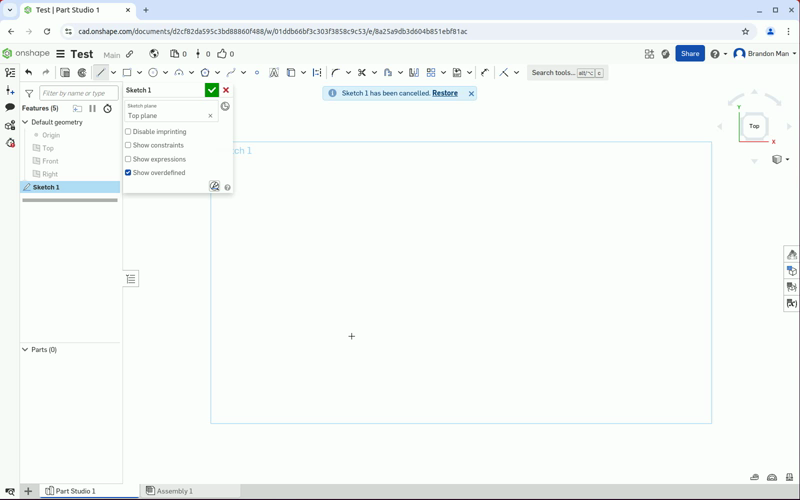
key_down(shift)
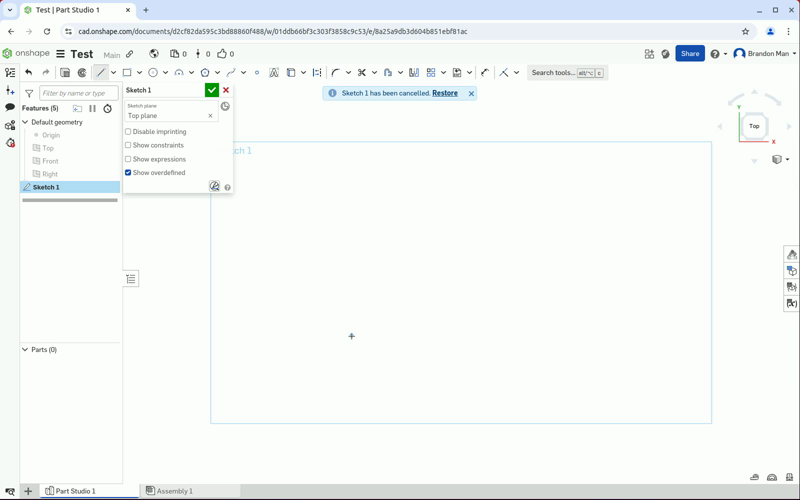
mouse_move(569, 335)
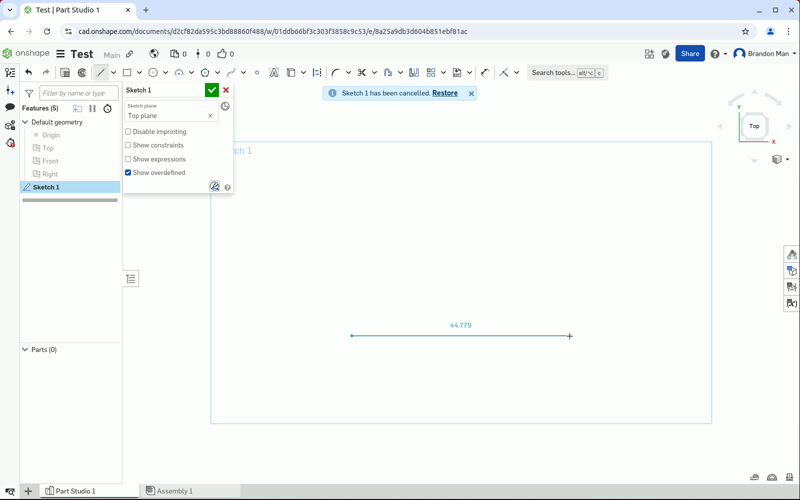
click(569, 335)
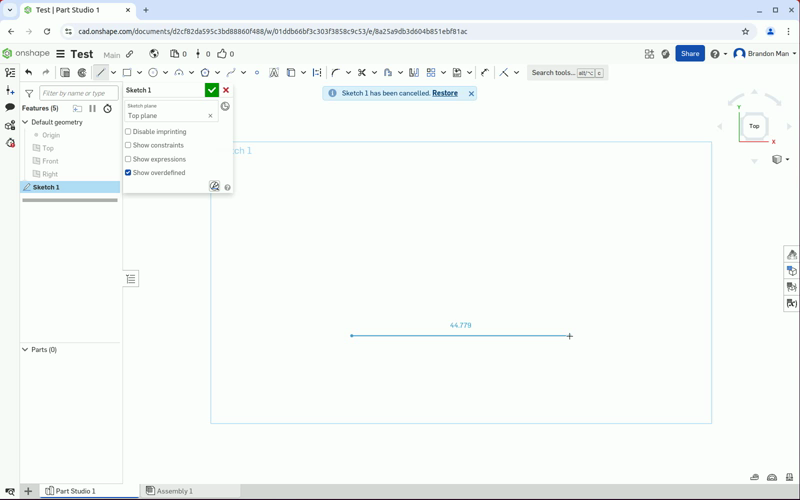
key_up(shift)
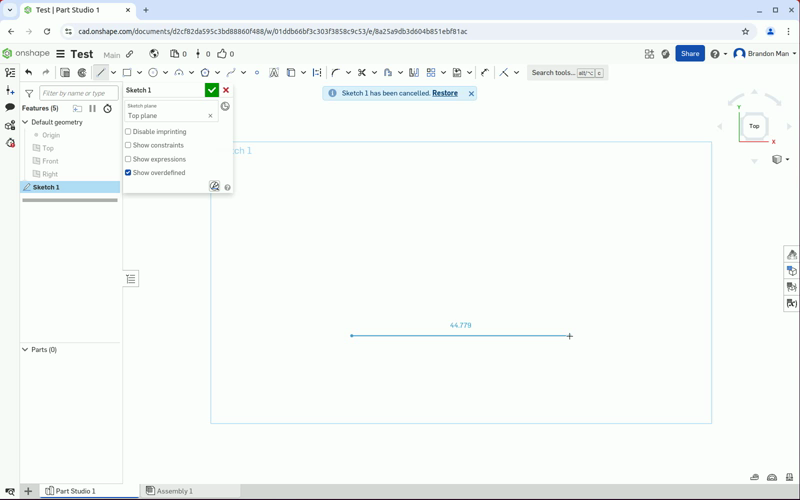
key_down(shift)
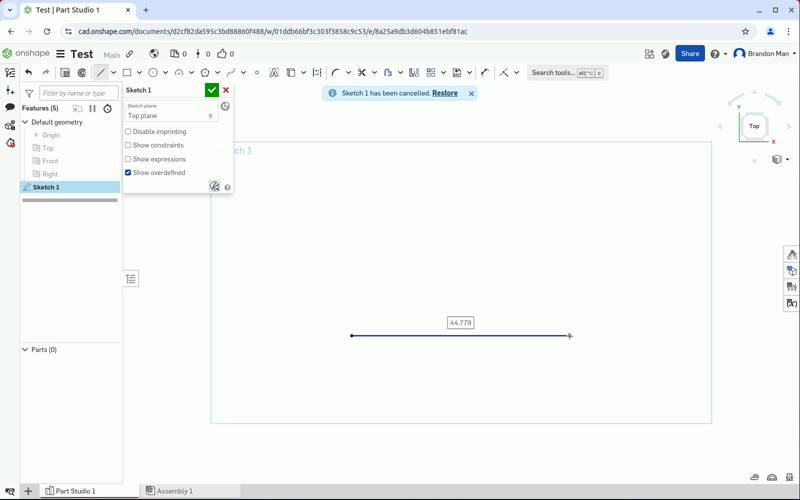
mouse_move(569, 230)
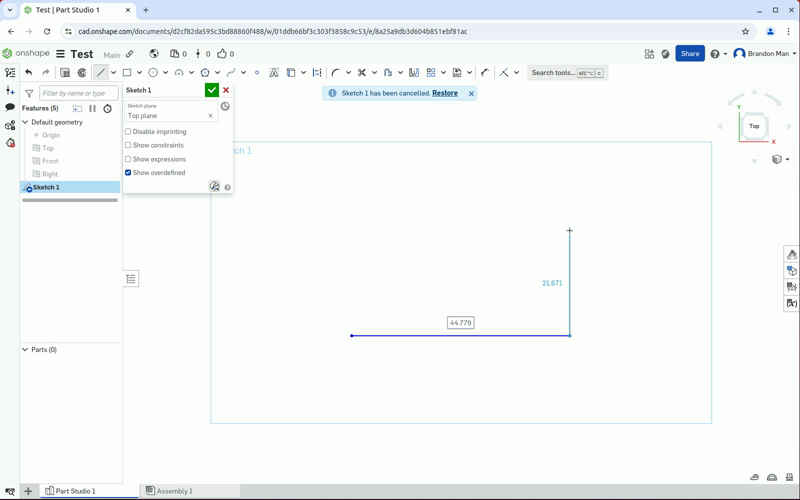
click(569, 230)
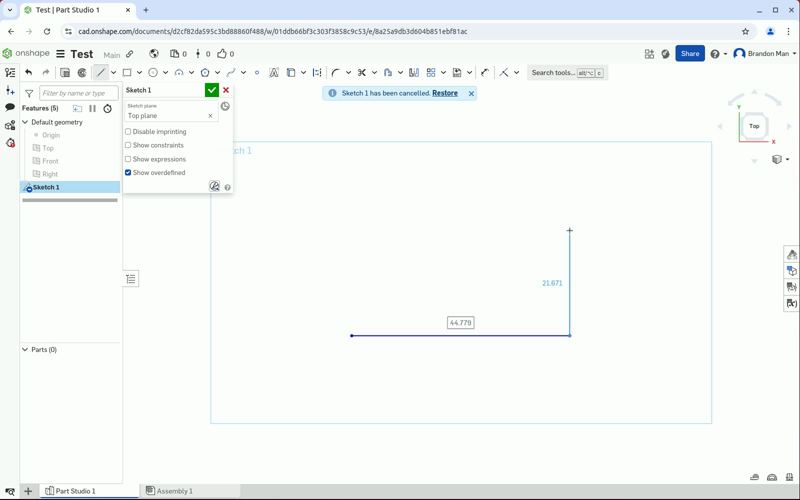
key_up(shift)
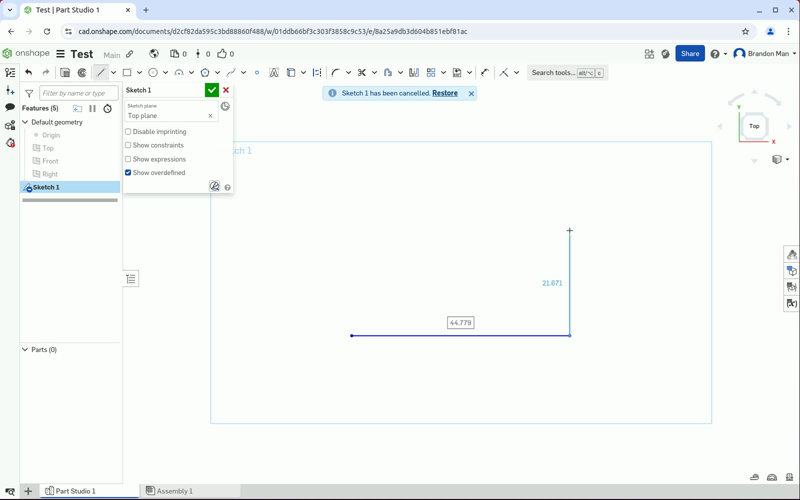
key_down(shift)
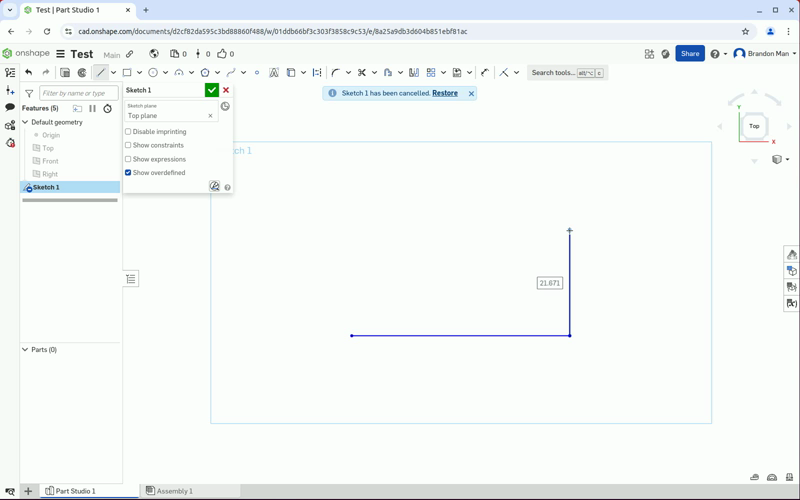
mouse_move(351, 230)
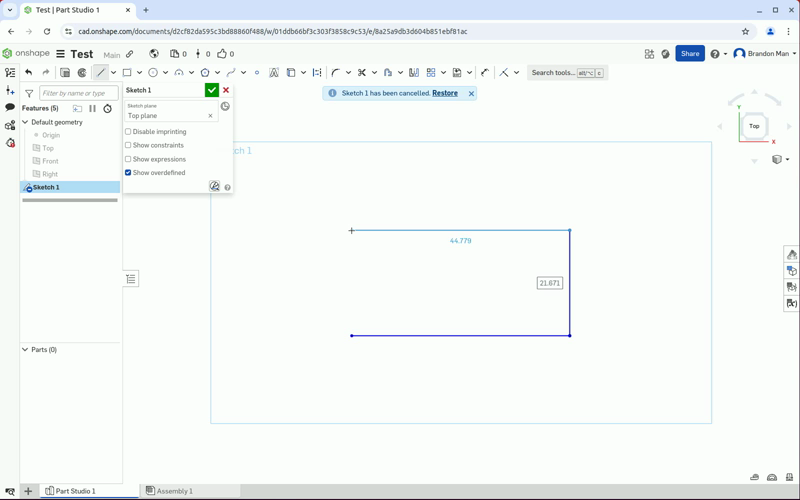
click(351, 230)
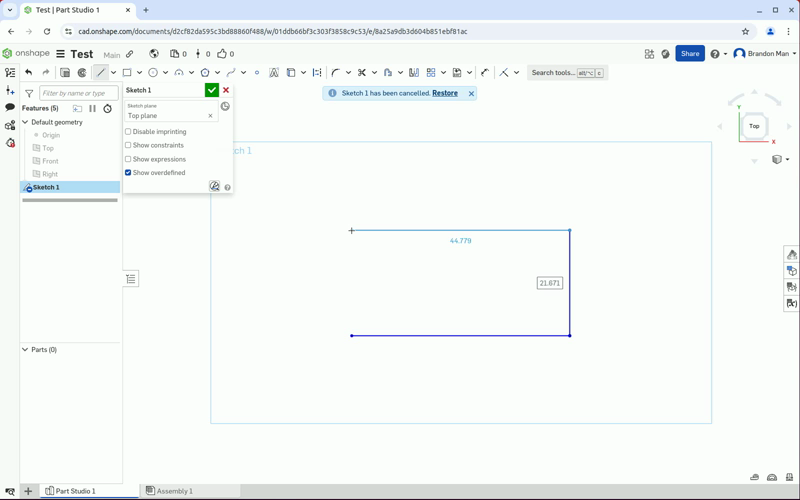
key_up(shift)
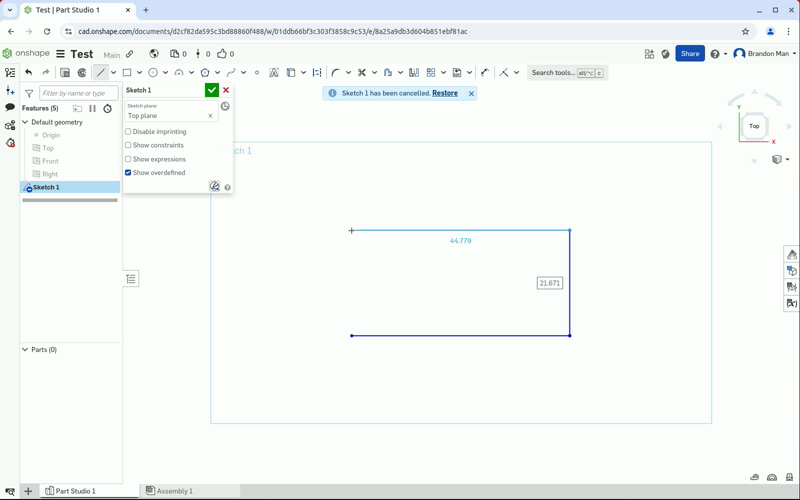
key_down(shift)
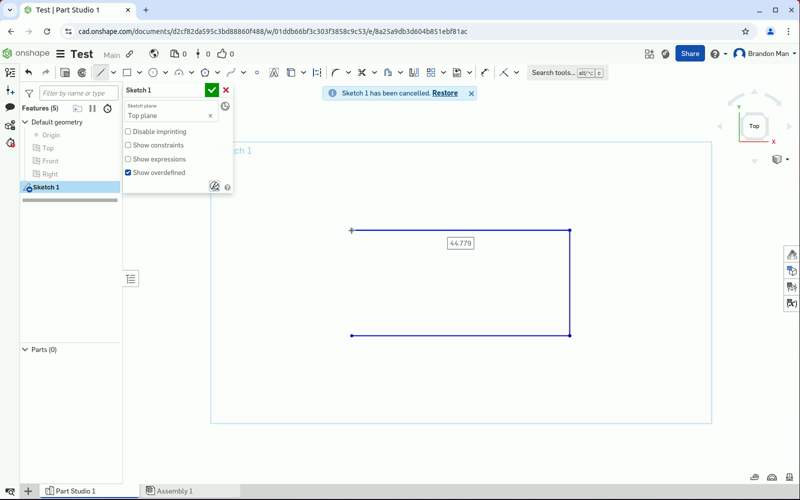
mouse_move(351, 335)
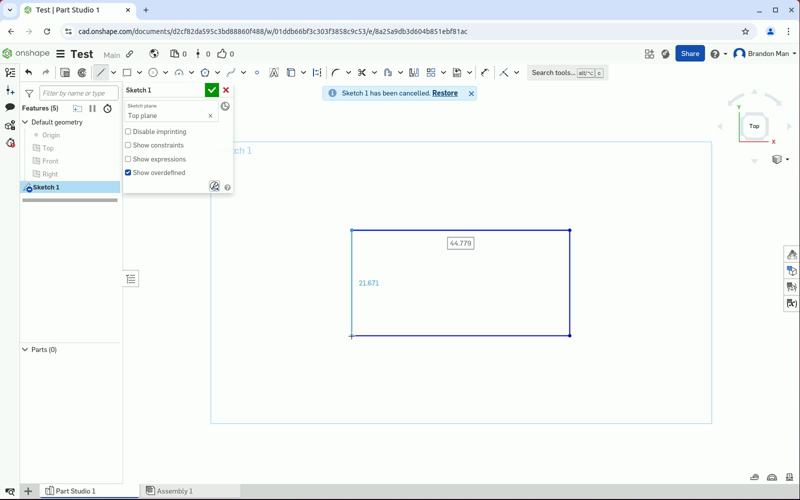
key_up(shift)
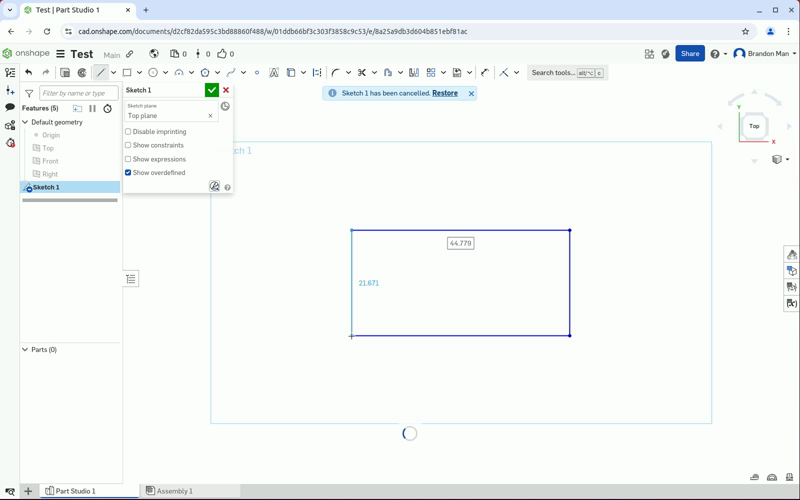
click(351, 335)
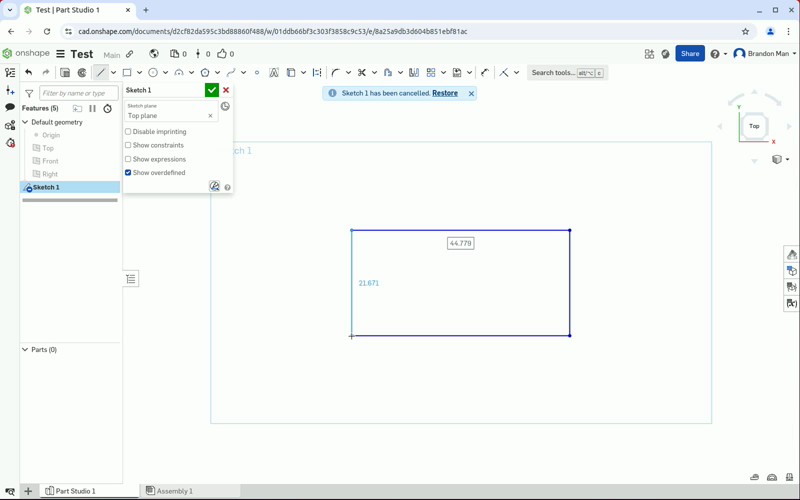
key(esc)
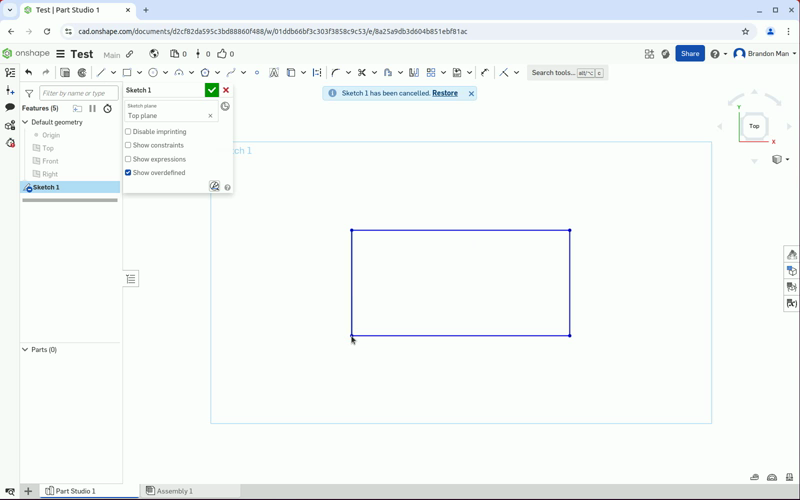
mouse_move(467, 316)
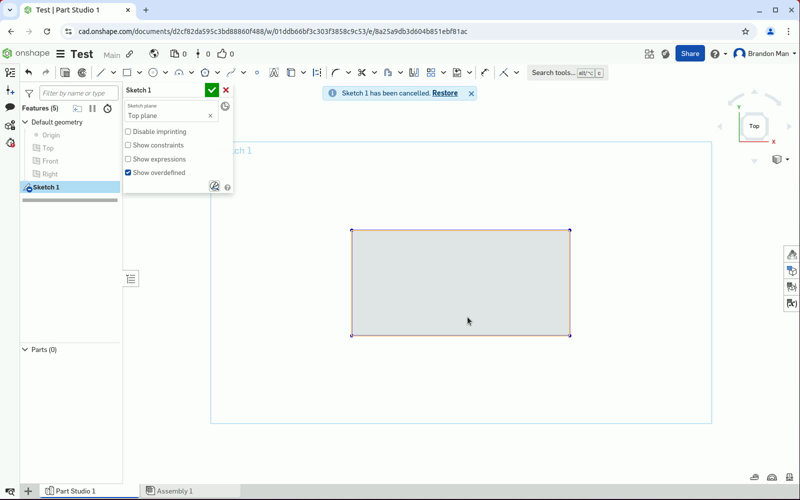
click(467, 316)
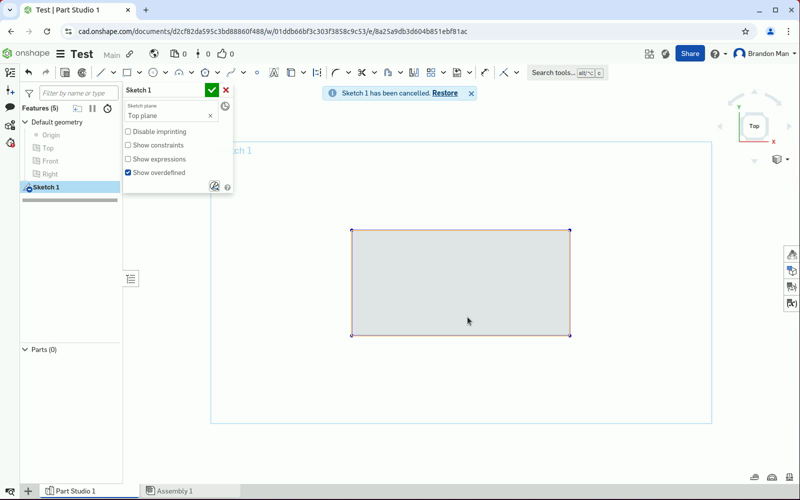
mouse_move(73, 352)
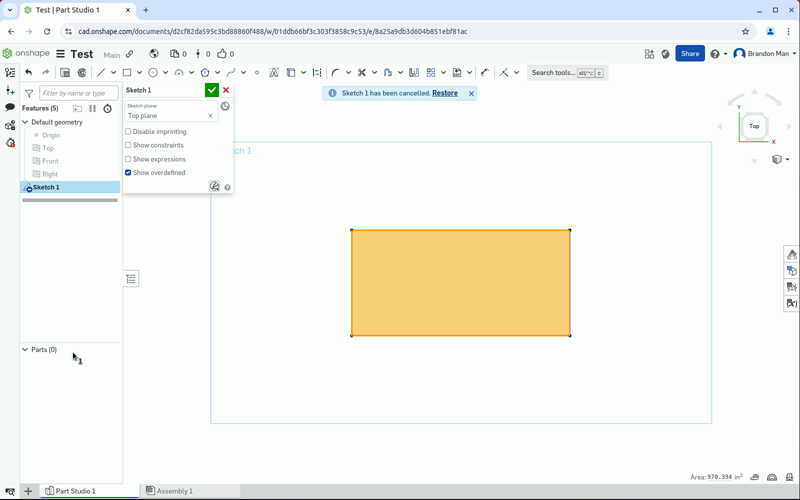
key(shift+y)
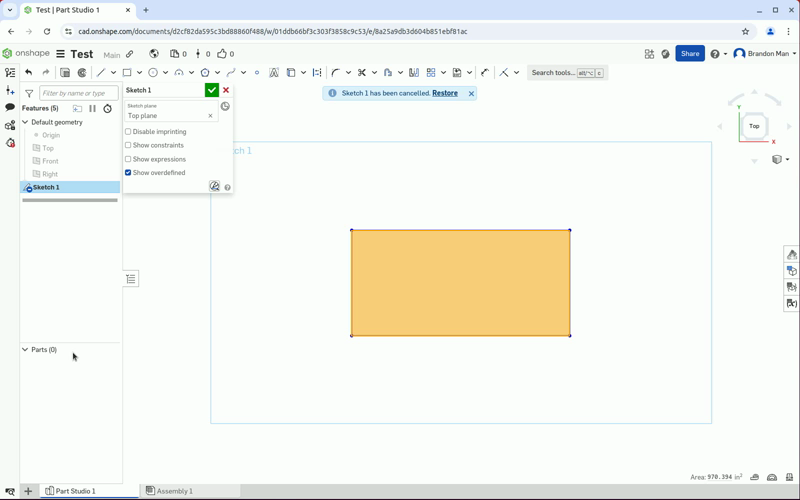
key(shift+e)
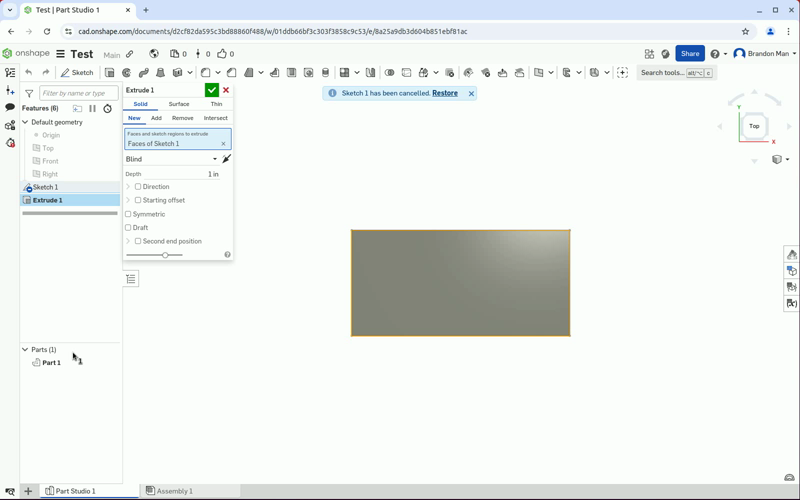
mouse_move(143, 106)
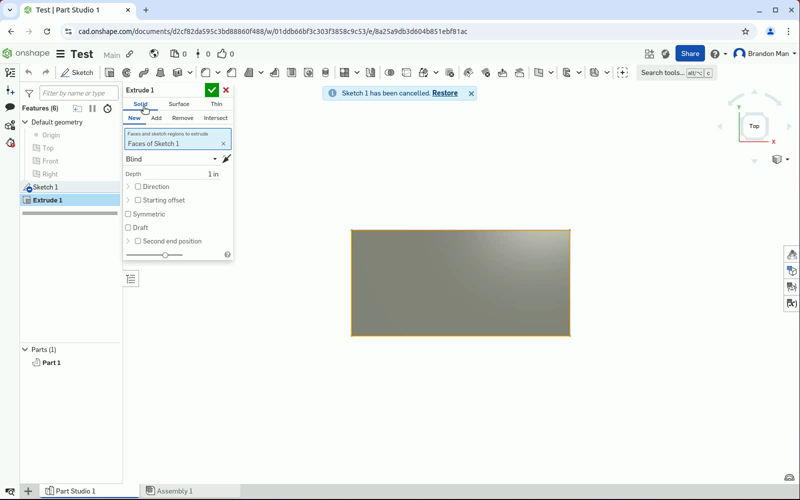
click(143, 106)
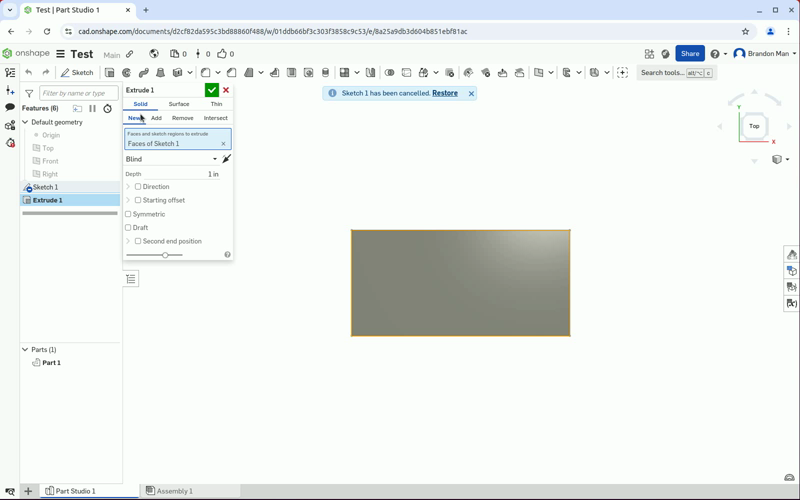
mouse_move(137, 120)
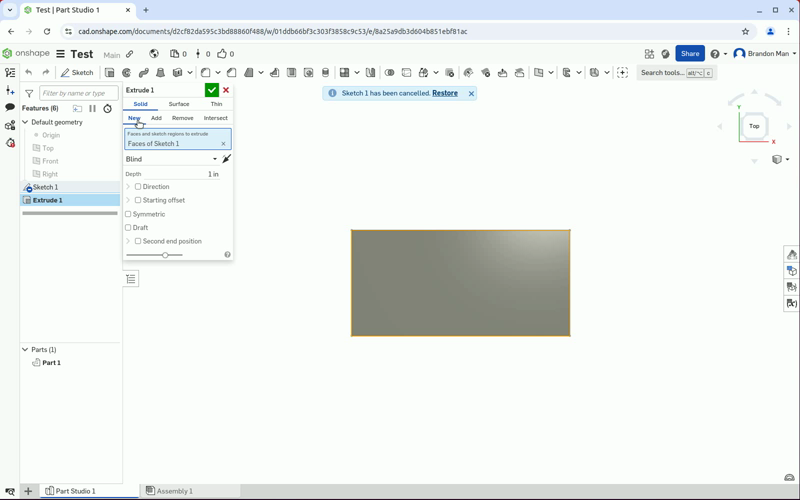
click(137, 120)
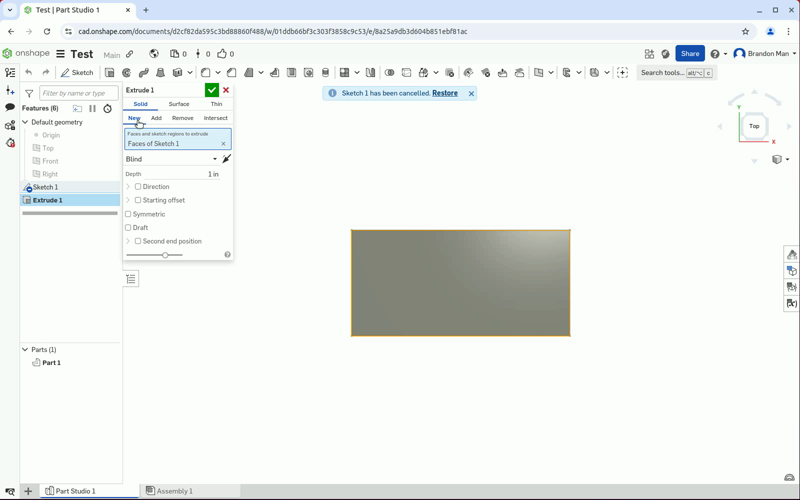
key(tab, 4)
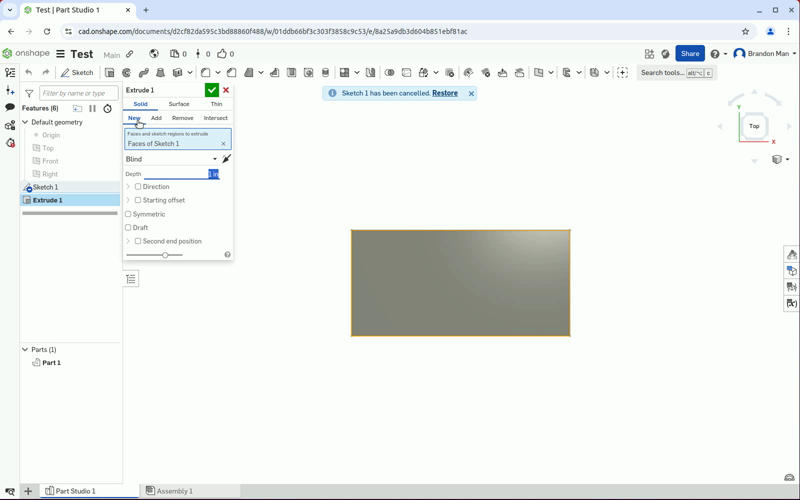
text(4.574)
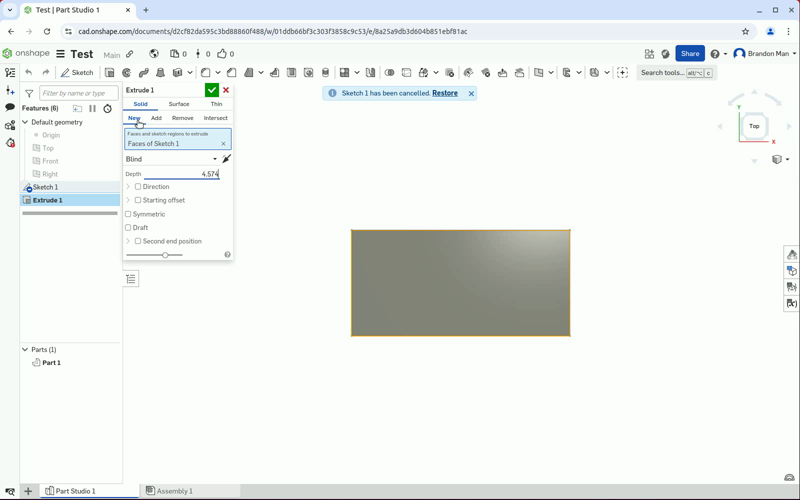
key(enter)
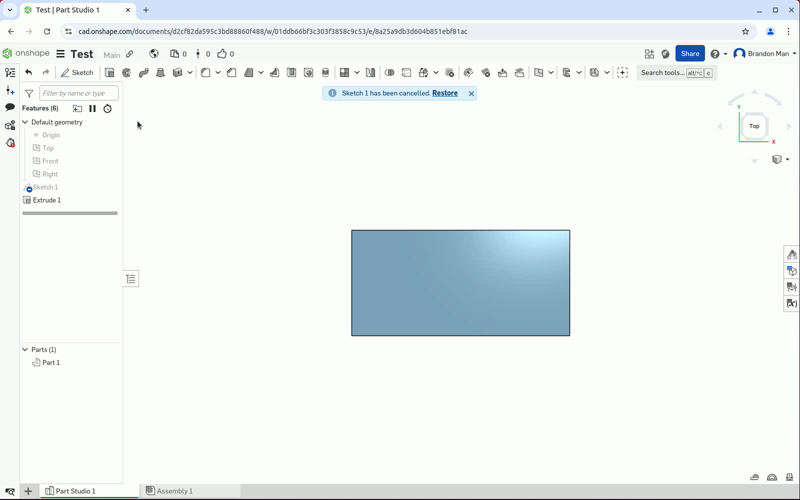
key(shift+h)
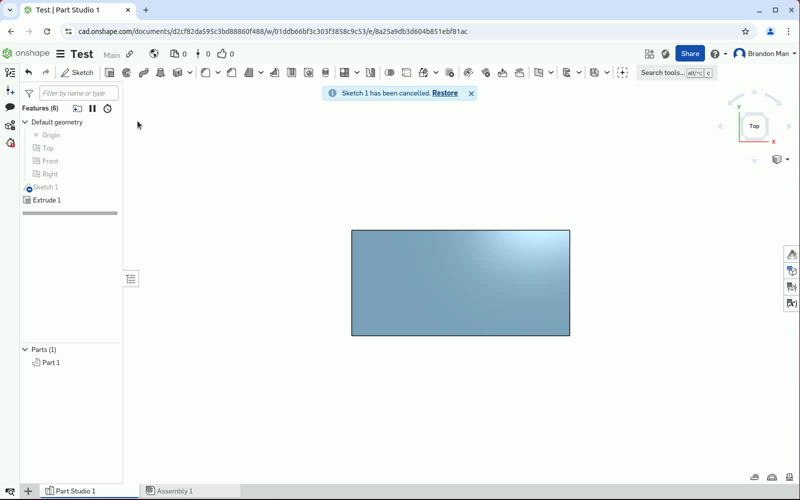
key(shift+h)
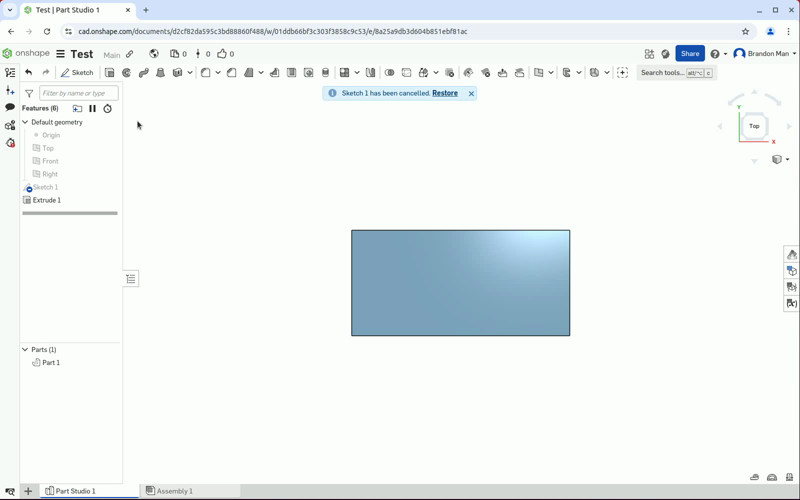
mouse_move(73, 189)
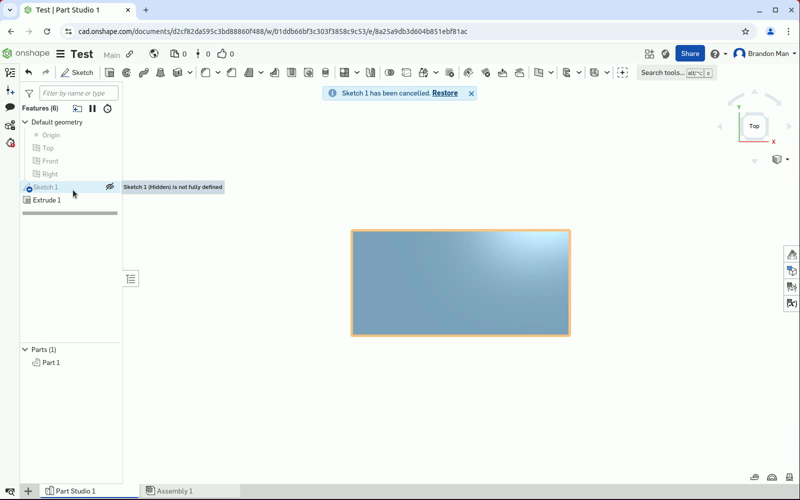
click(73, 189)
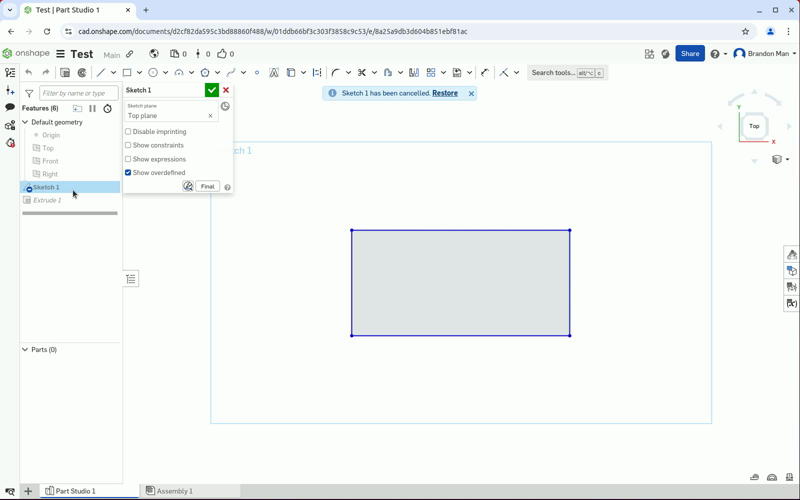
mouse_move(229, 92)
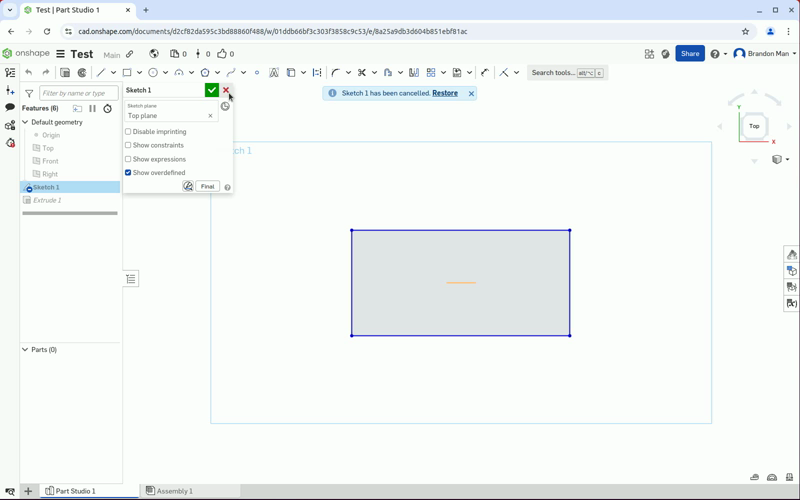
click(229, 92)
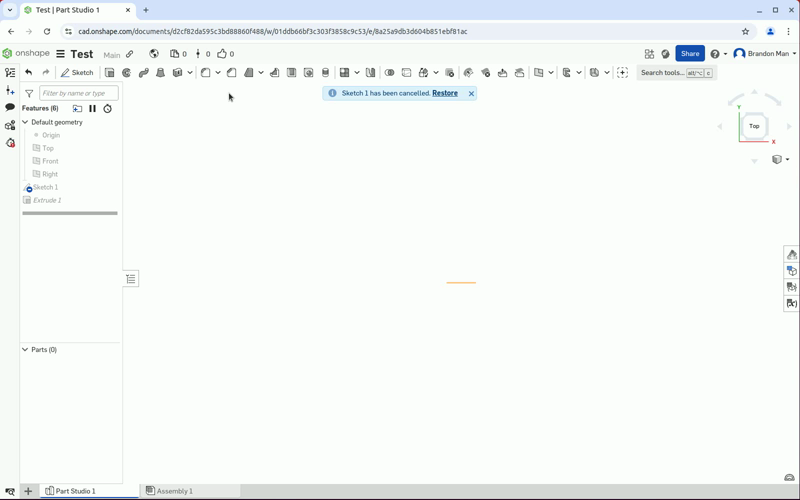
mouse_move(73, 352)
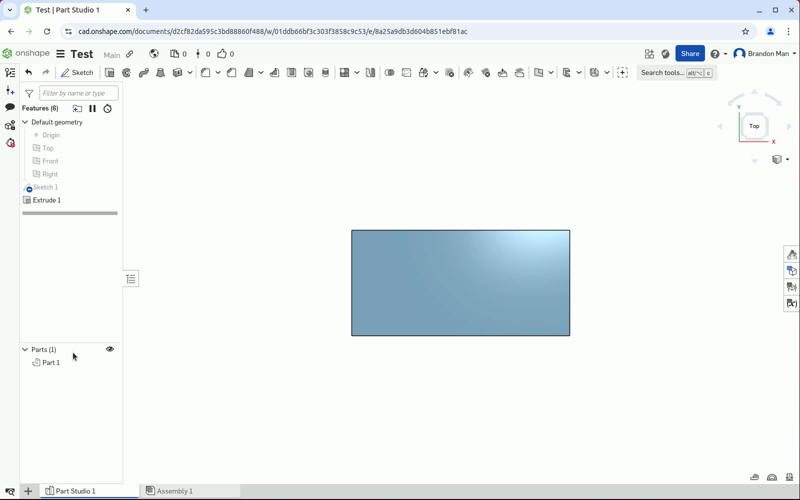
key(y)
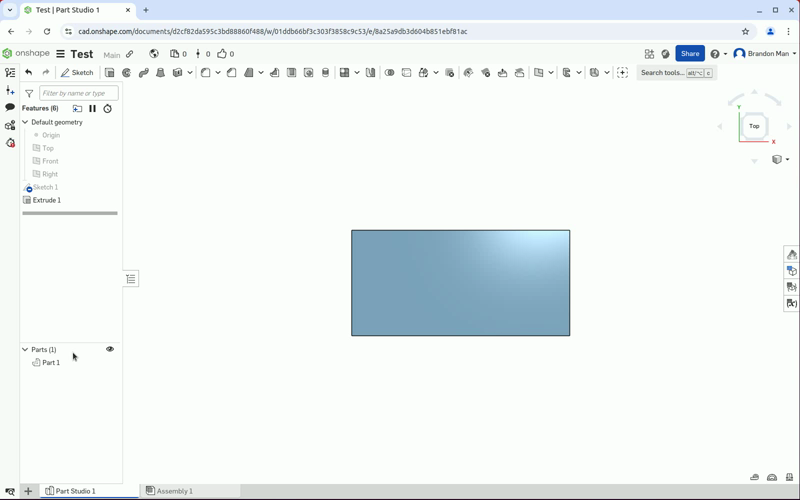
key(shift+p)
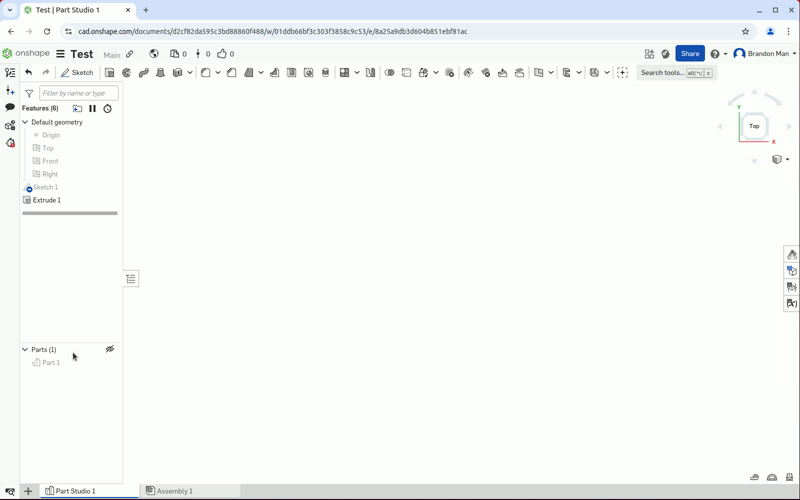
key(space)
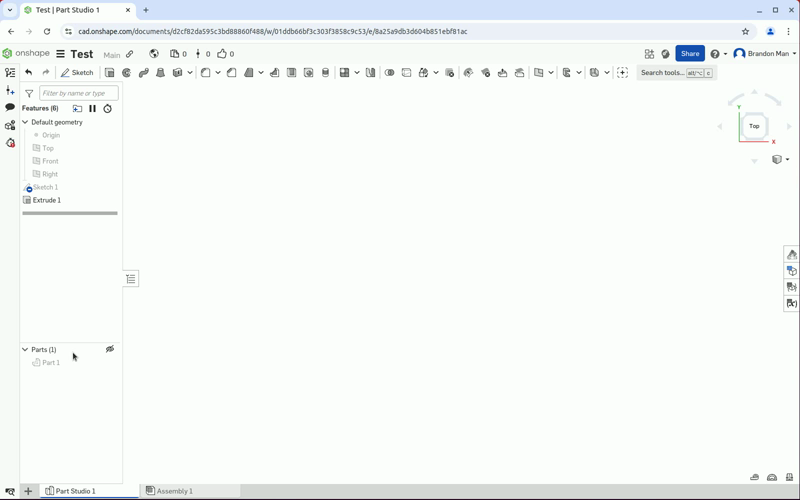
key_down(shift)
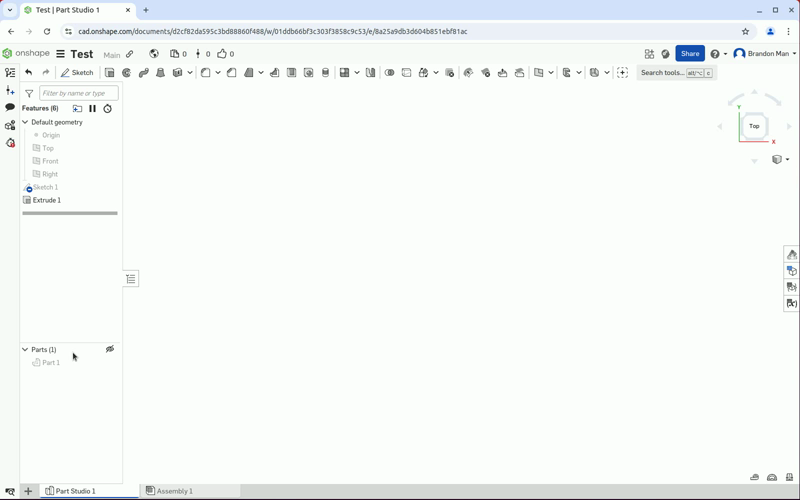
key(up)
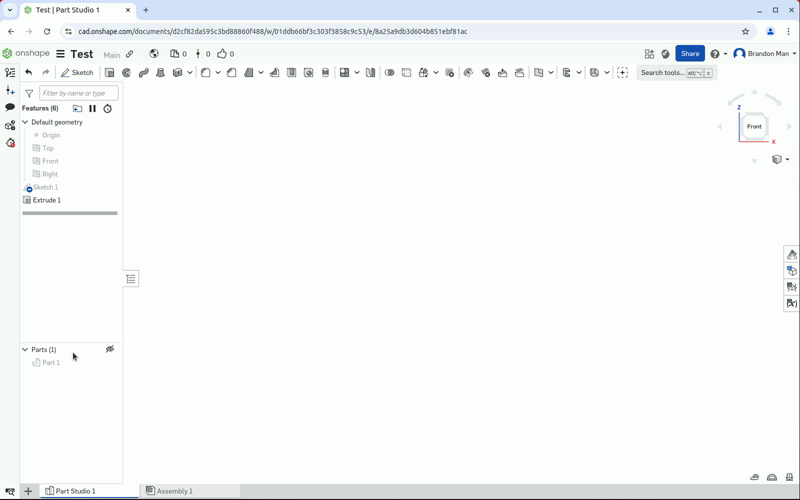
key_up(shift)
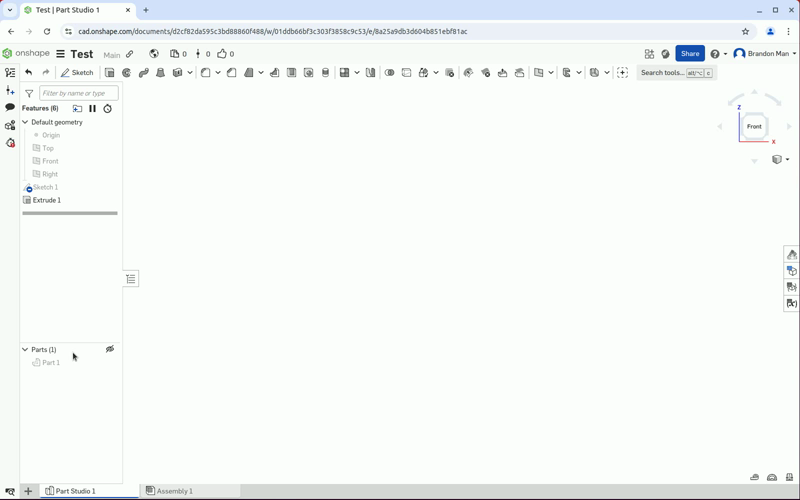
key(space)
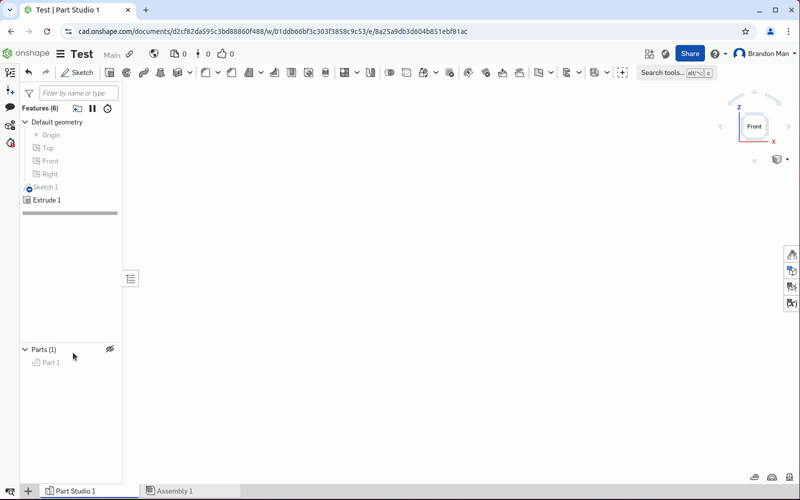
key_down(shift)
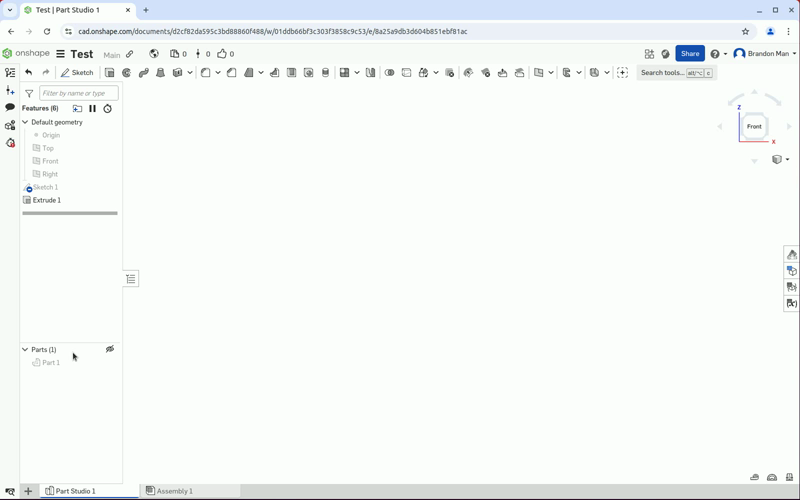
key(left)
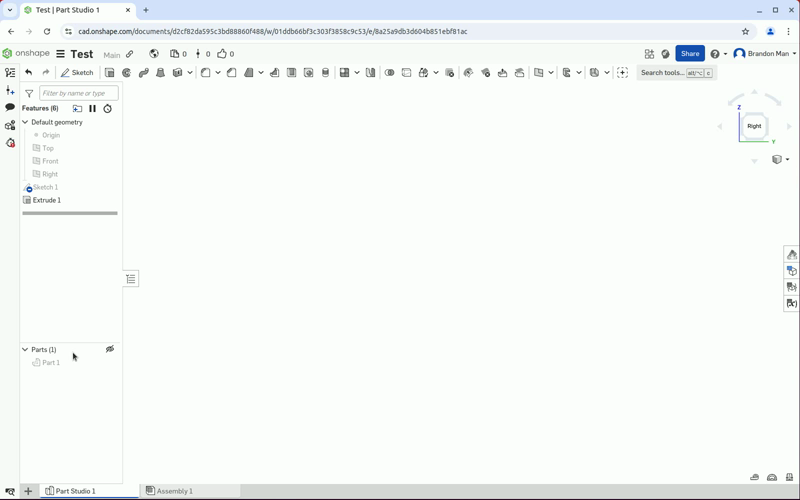
key_up(shift)
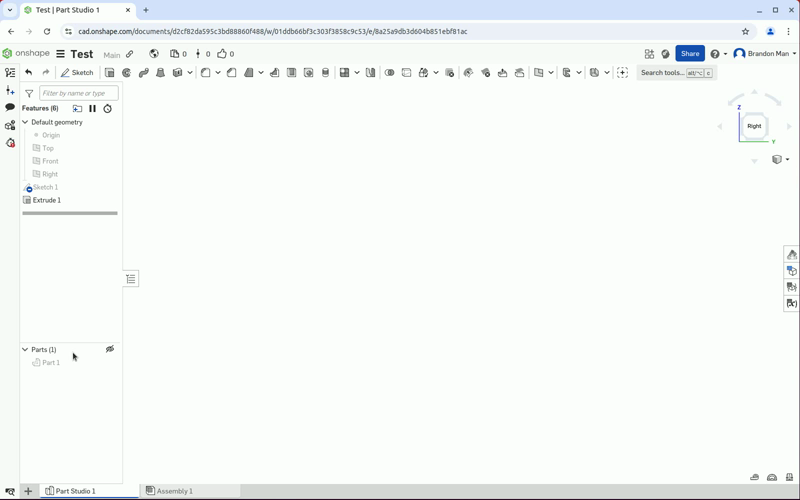
mouse_move(73, 352)
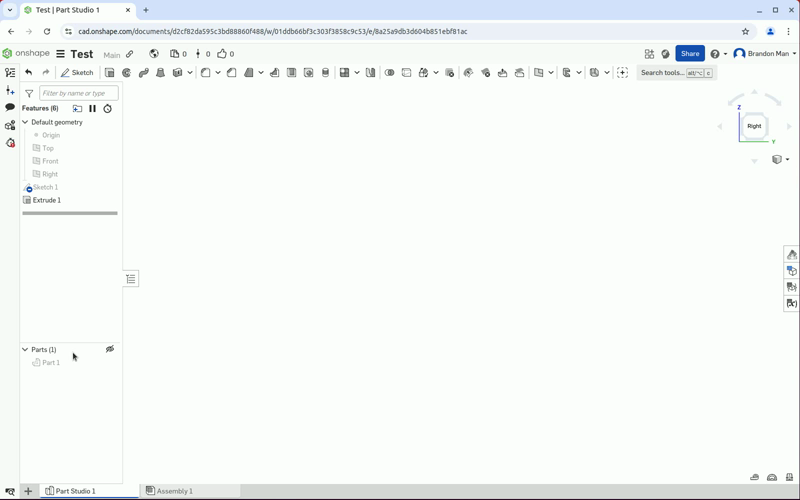
key(shift+y)
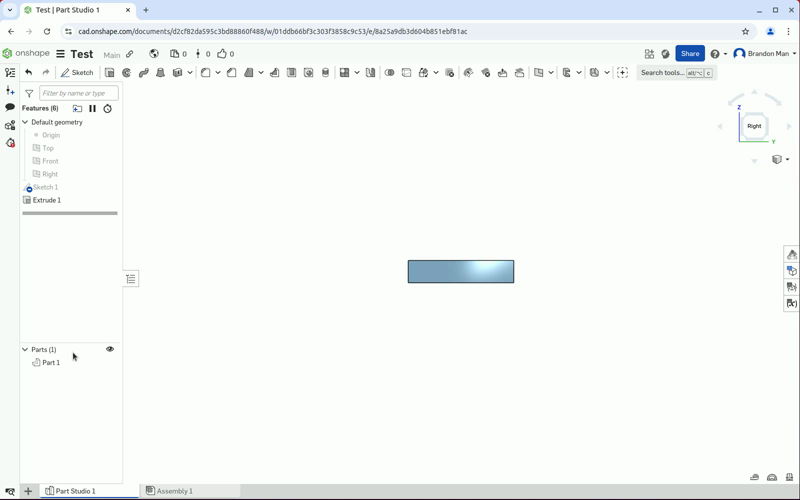
mouse_move(541, 75)
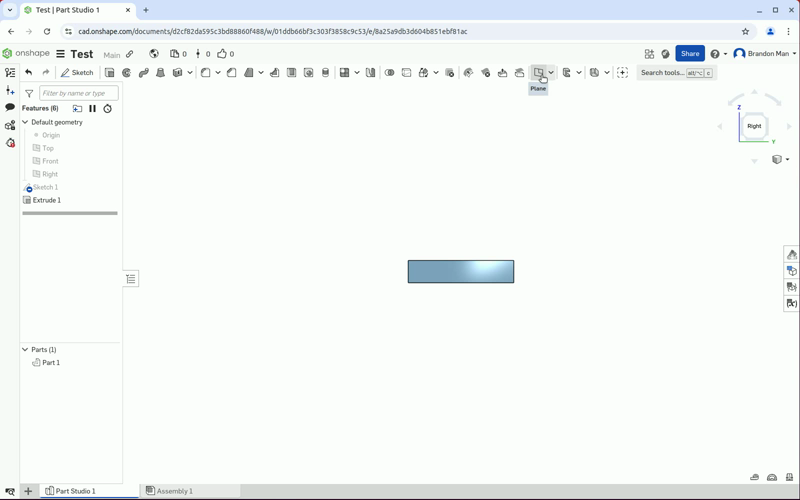
click(541, 75)
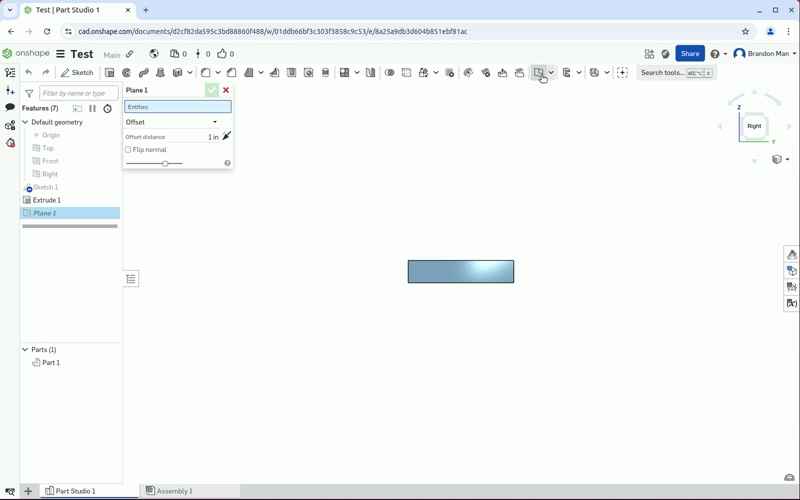
mouse_move(73, 176)
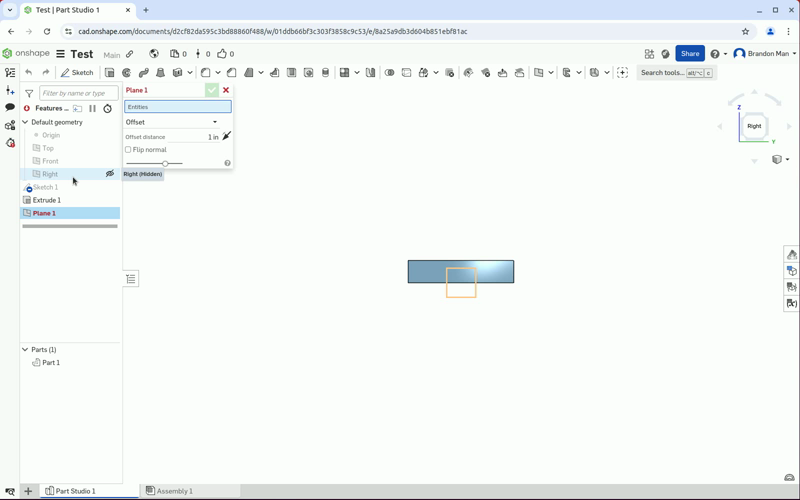
click(73, 176)
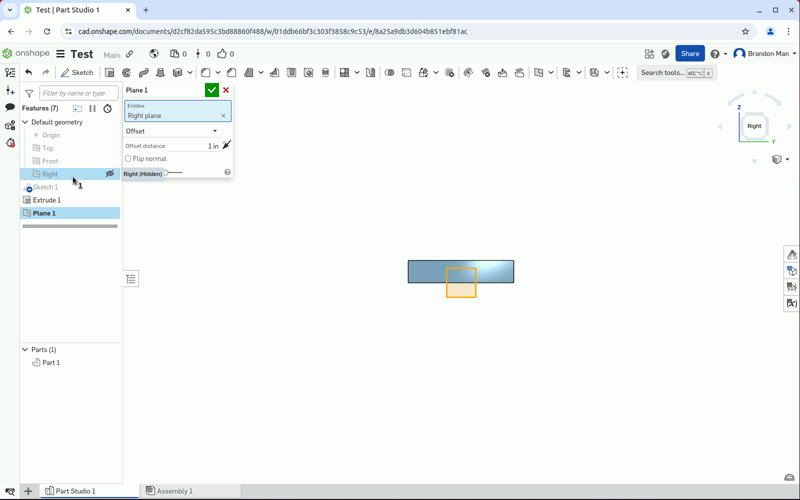
key(tab, 2)
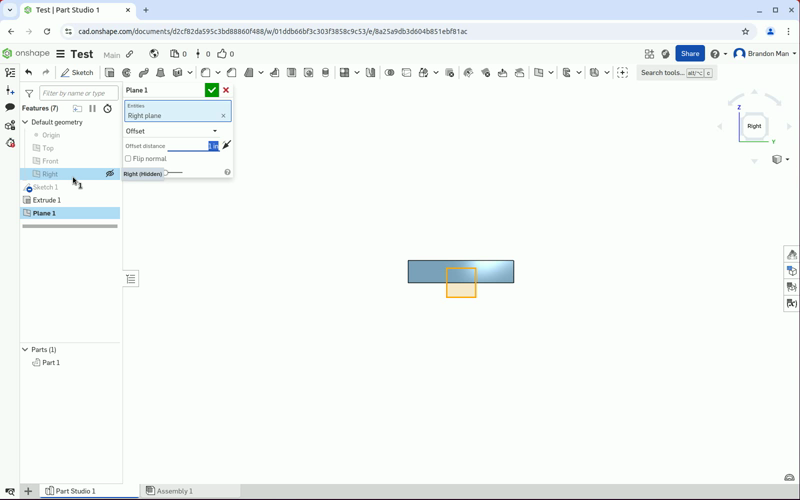
text(22.4)
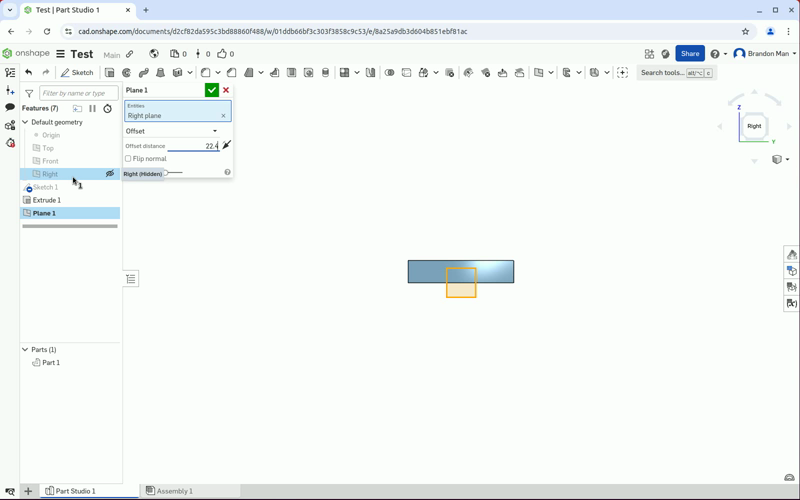
key(enter, 2)
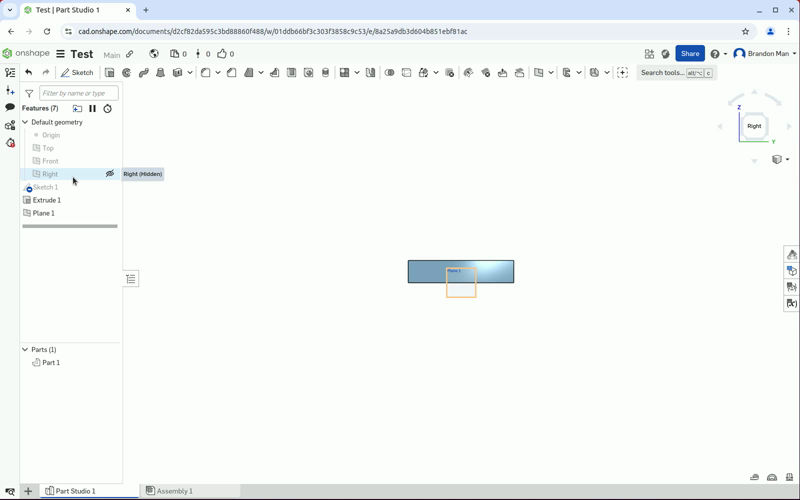
key(shift+s)
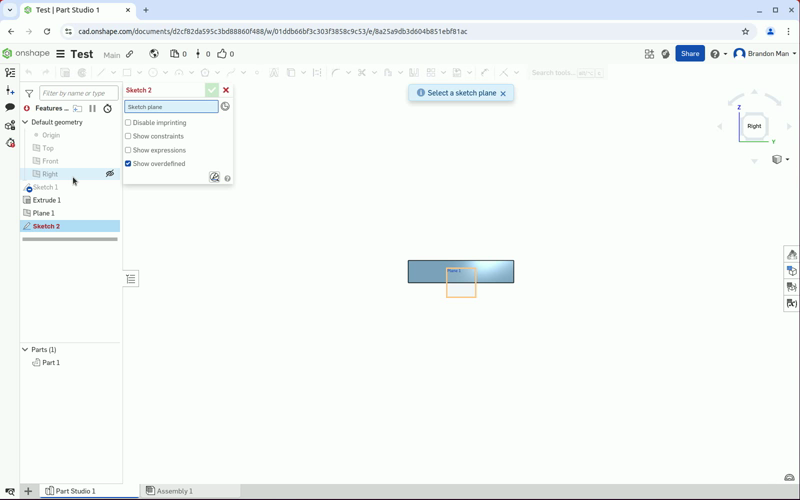
mouse_move(73, 215)
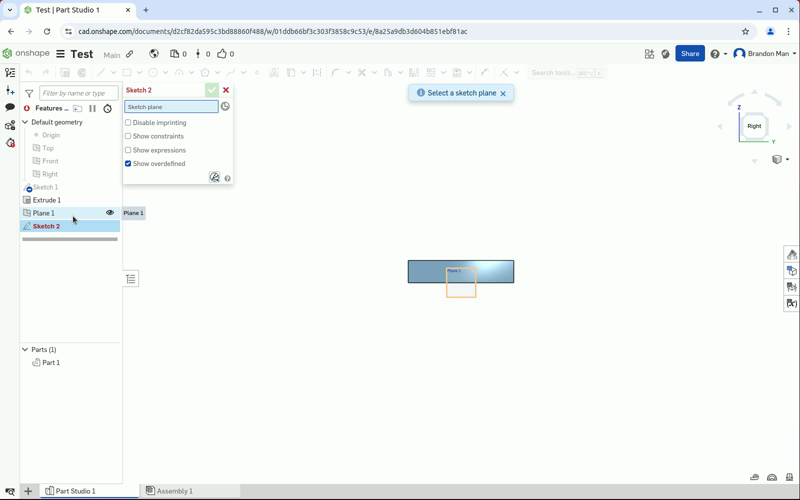
click(73, 215)
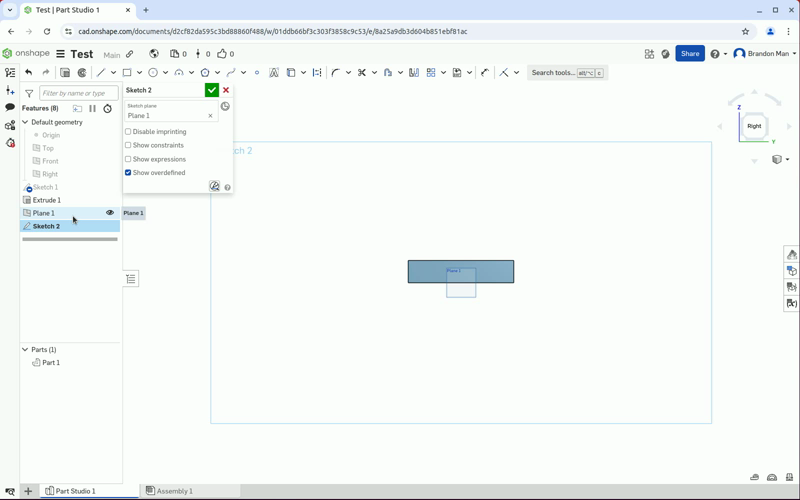
mouse_move(73, 352)
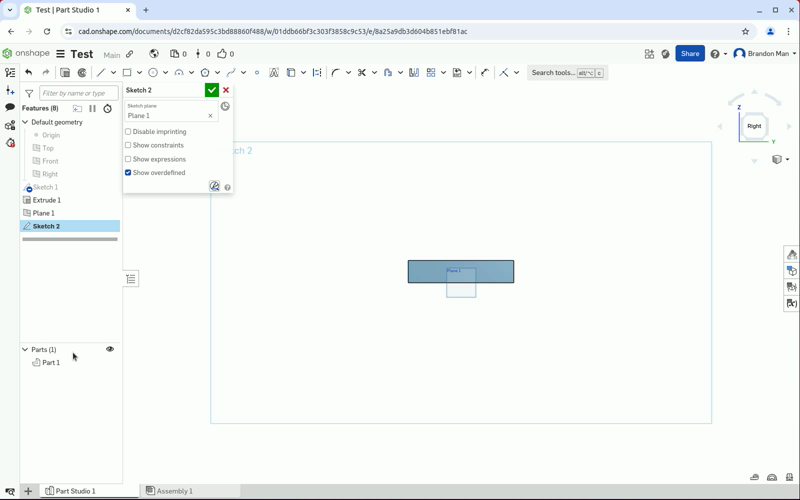
key(y)
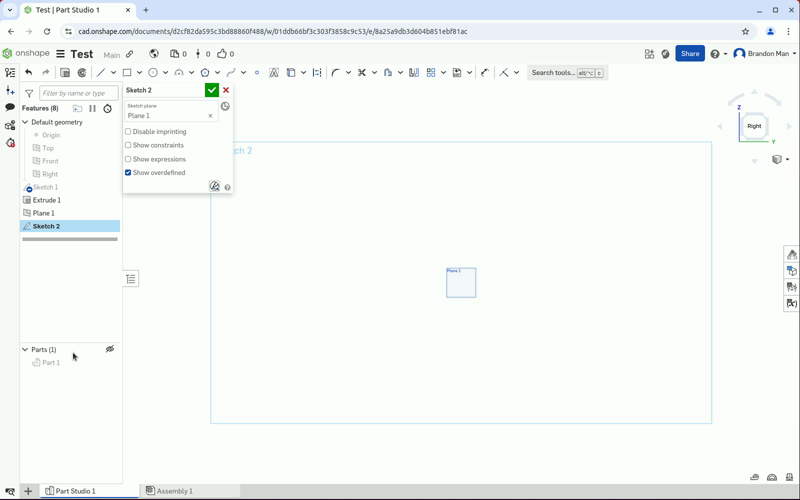
key(l)
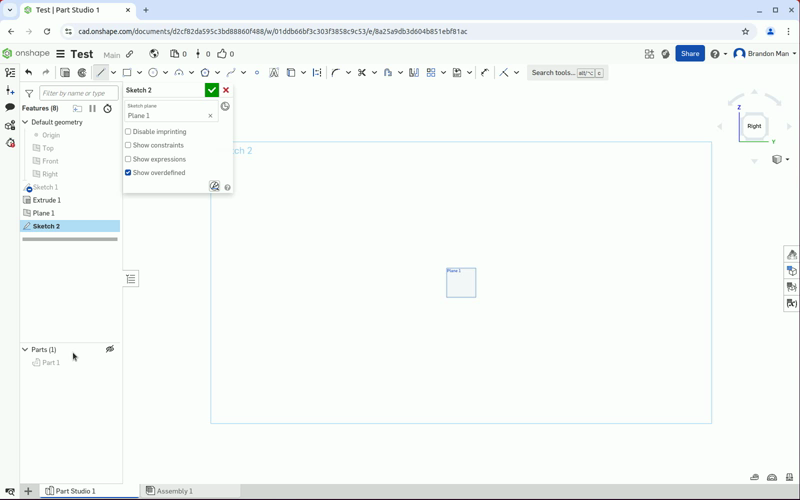
key_down(shift)
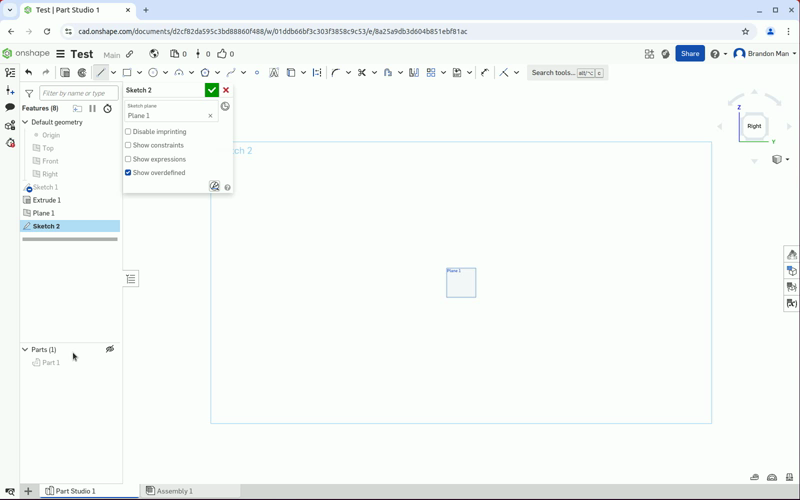
mouse_move(407, 282)
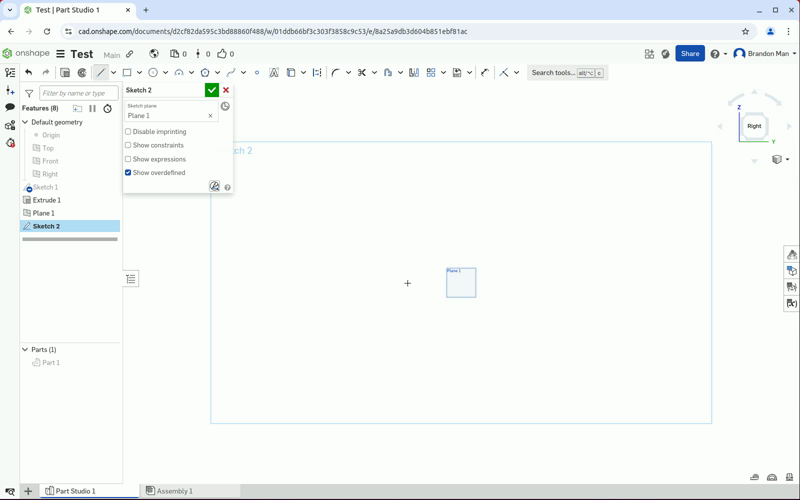
click(407, 282)
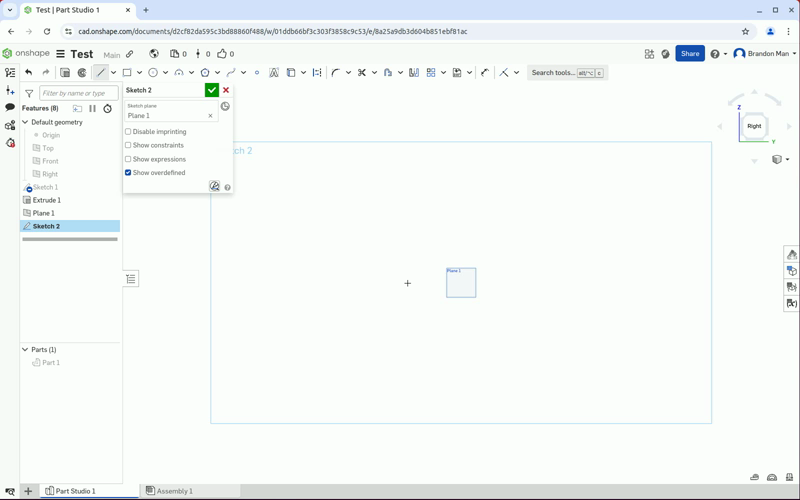
key_up(shift)
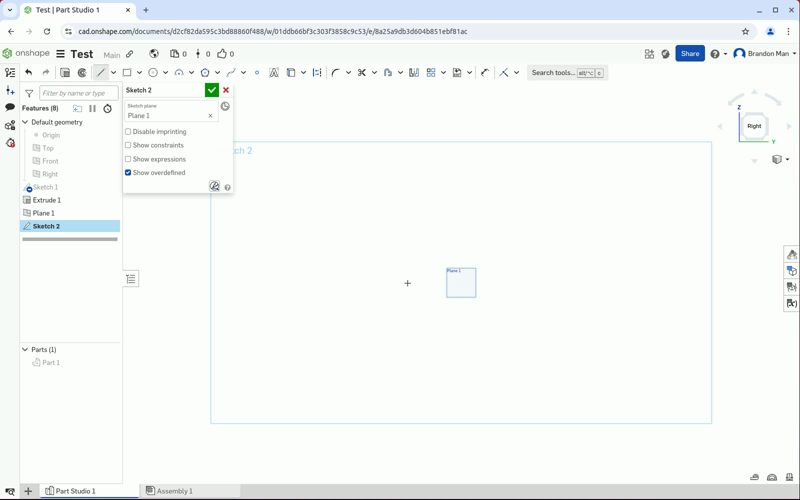
key_down(shift)
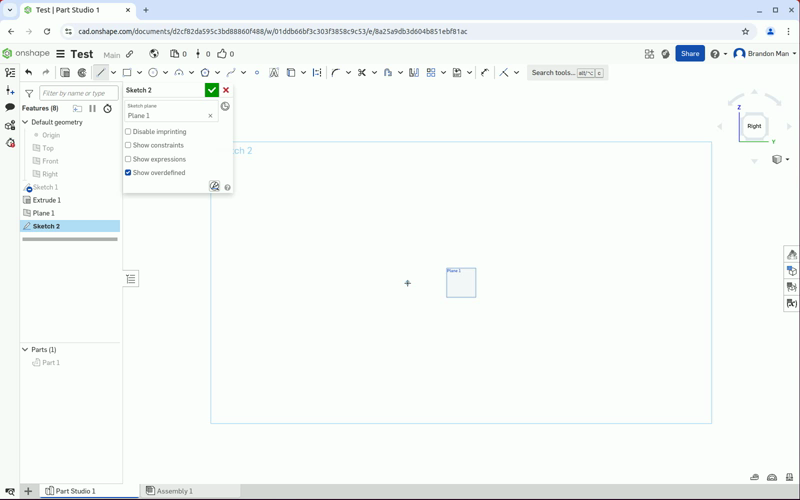
mouse_move(513, 282)
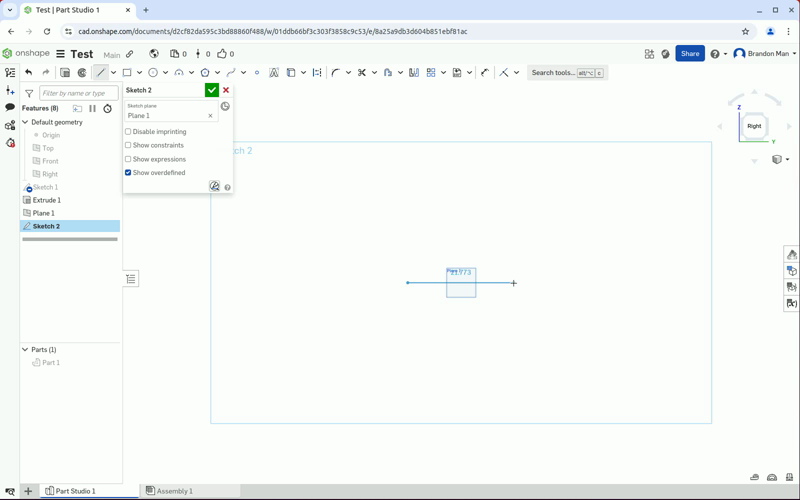
click(513, 282)
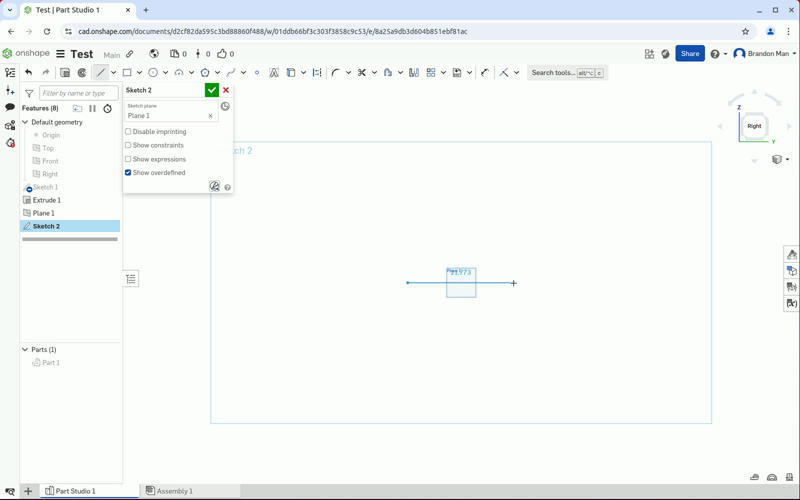
key_up(shift)
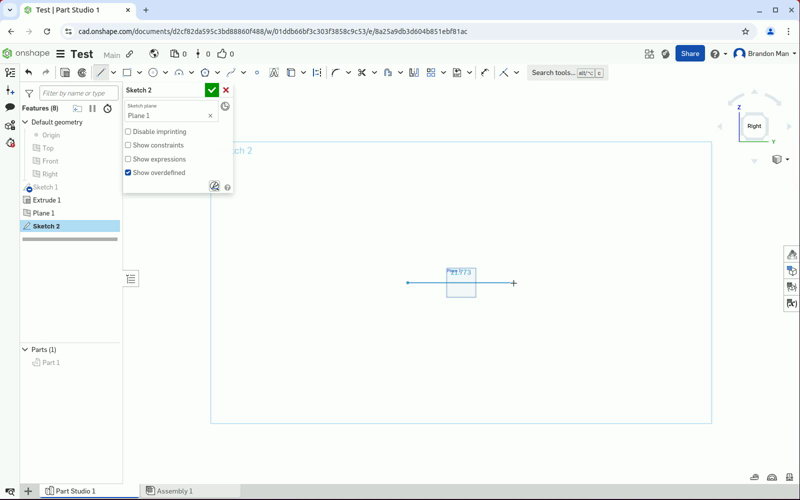
key_down(shift)
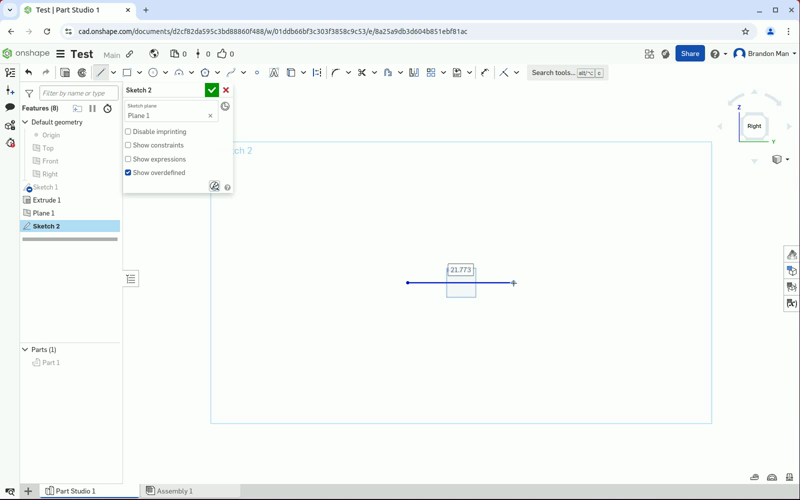
mouse_move(543, 282)
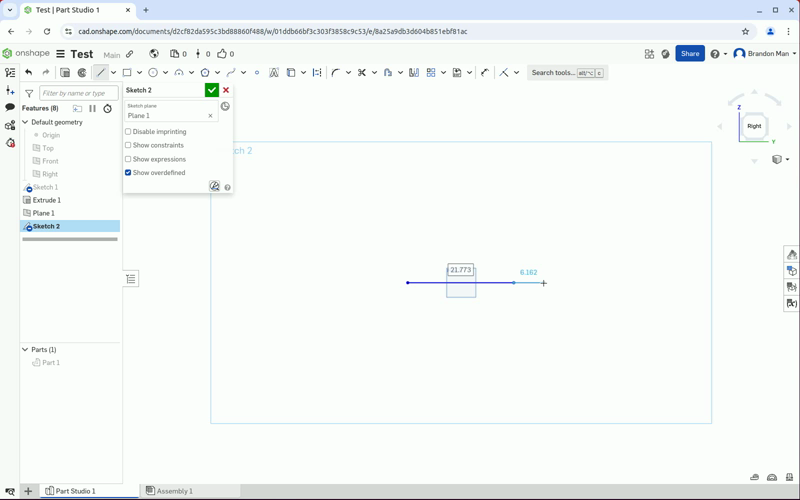
mouse_move(513, 260)
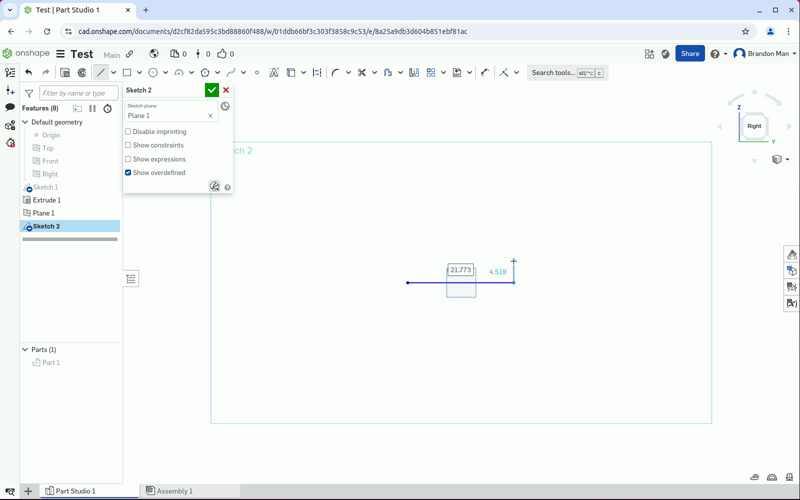
click(513, 260)
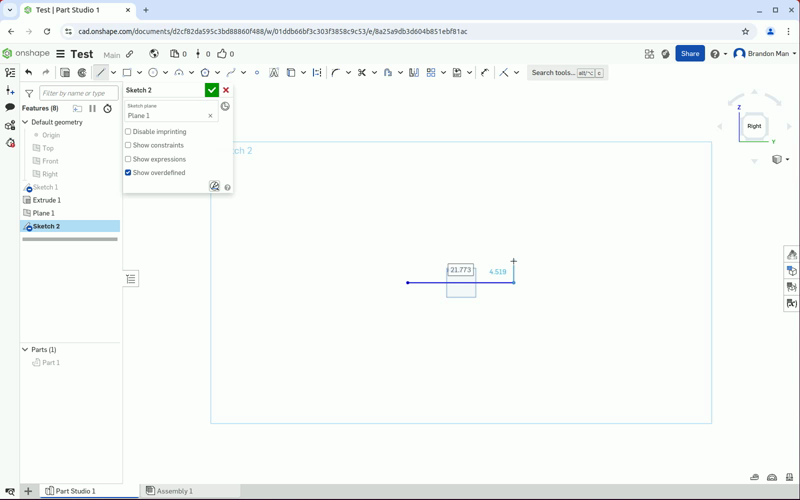
key_up(shift)
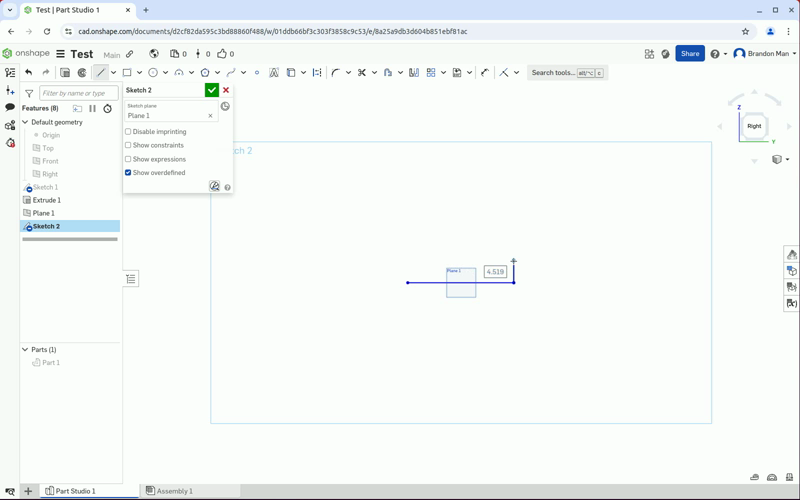
key_down(shift)
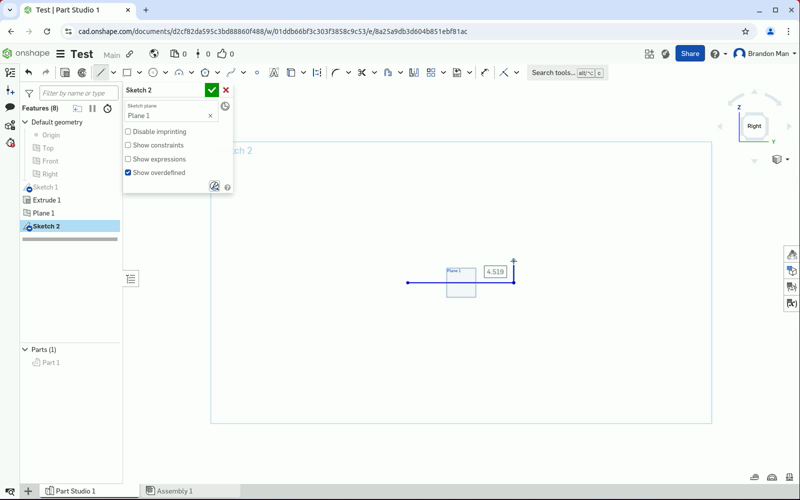
mouse_move(407, 260)
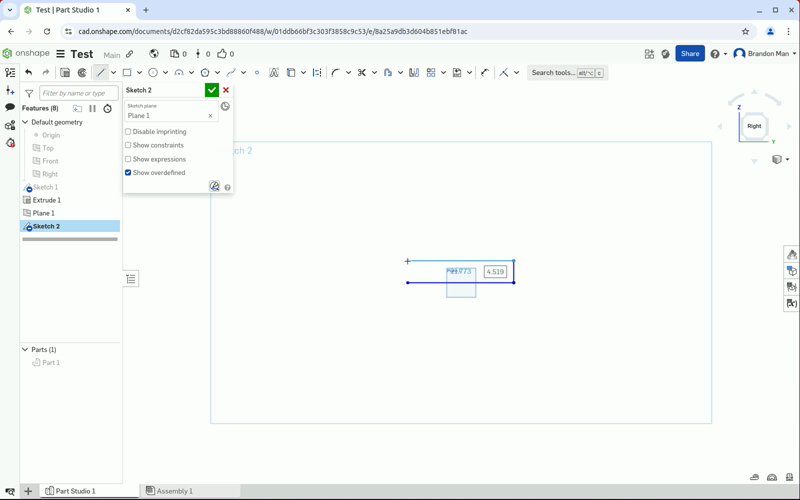
click(407, 260)
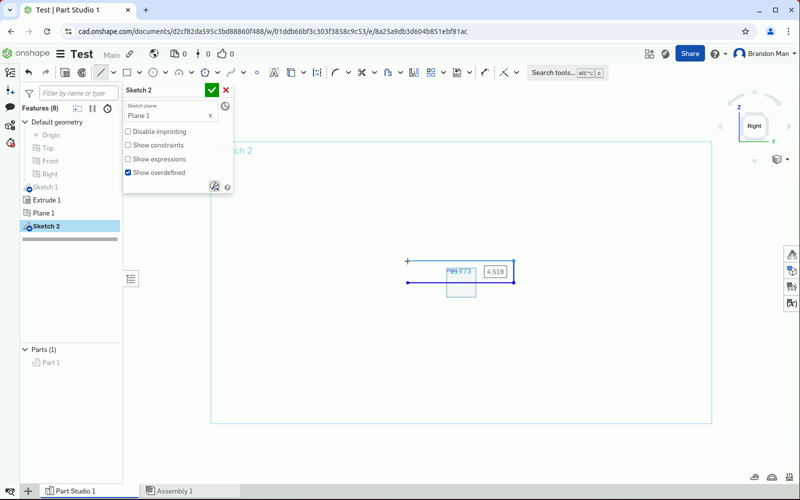
key_up(shift)
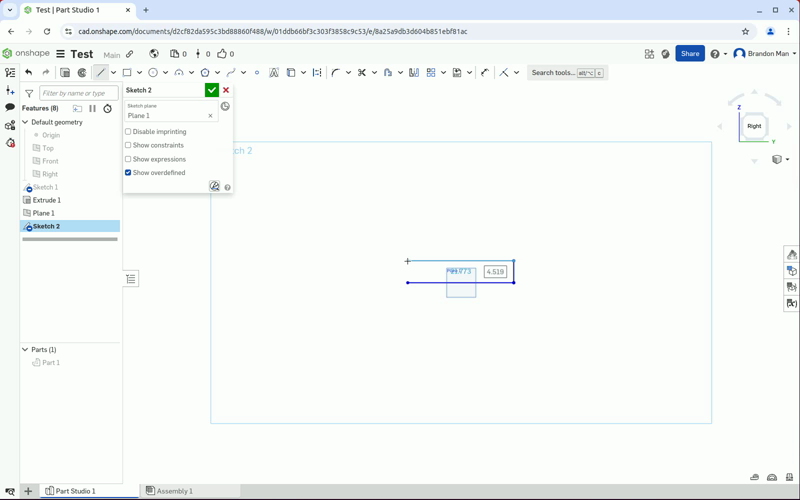
mouse_move(437, 260)
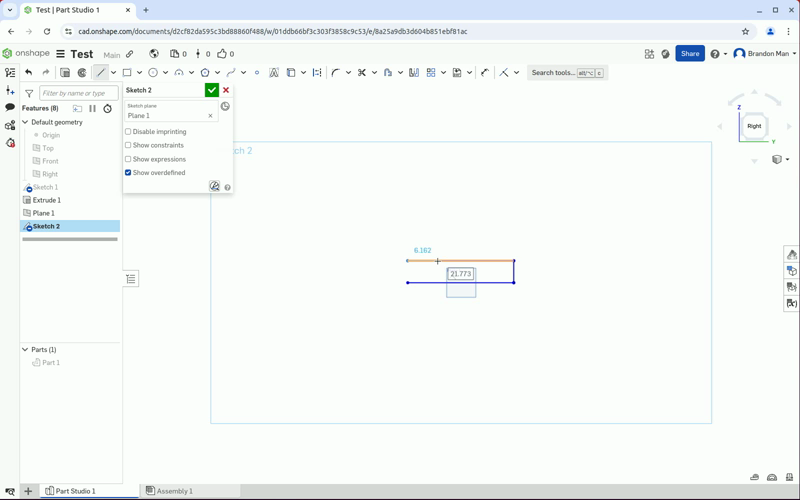
key_down(shift)
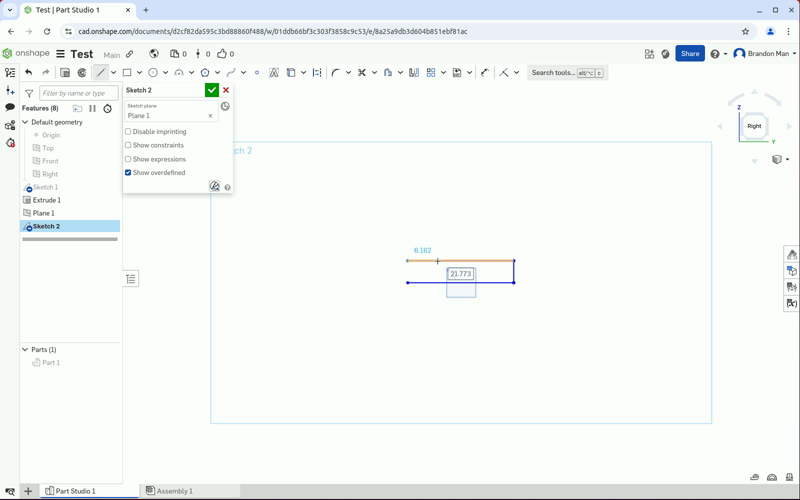
mouse_move(407, 282)
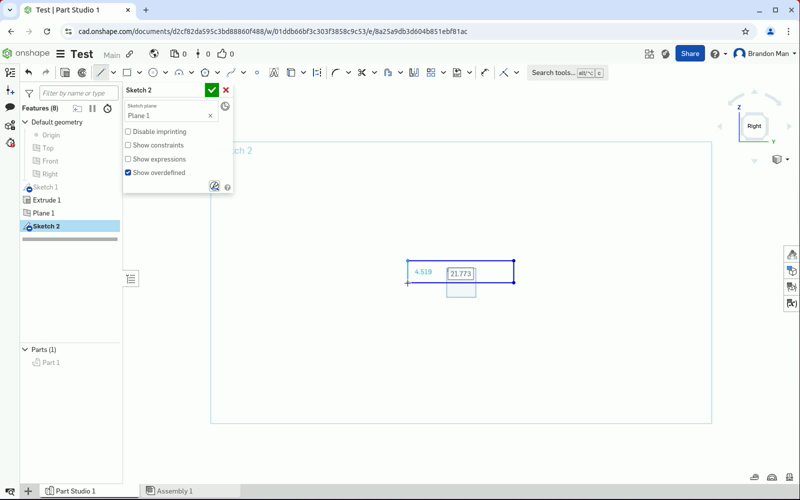
key_up(shift)
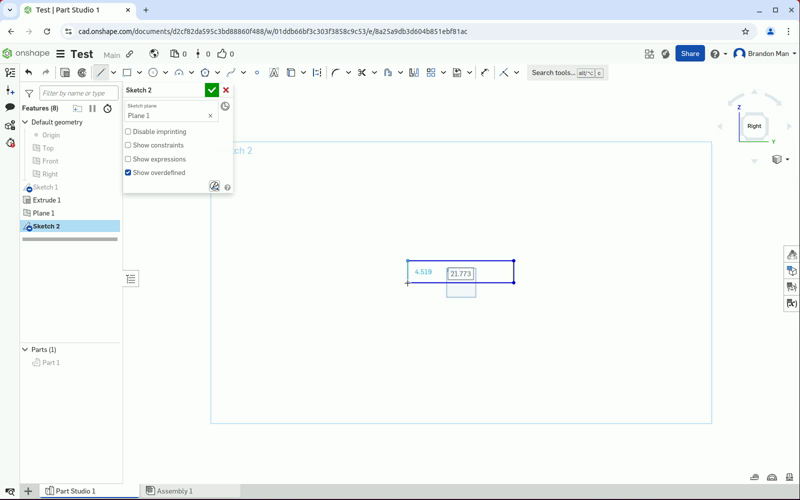
click(407, 282)
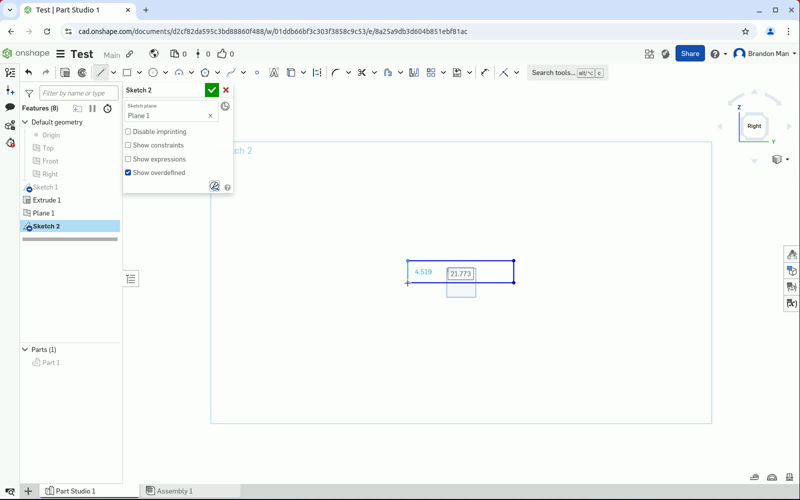
key(esc)
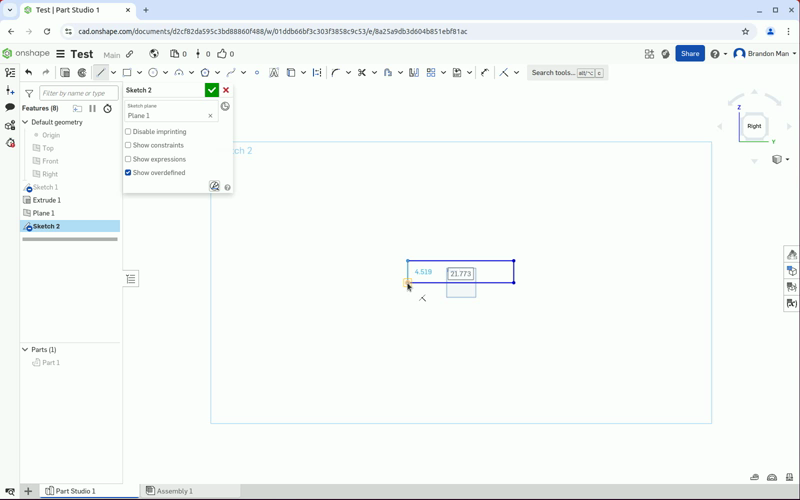
mouse_move(476, 263)
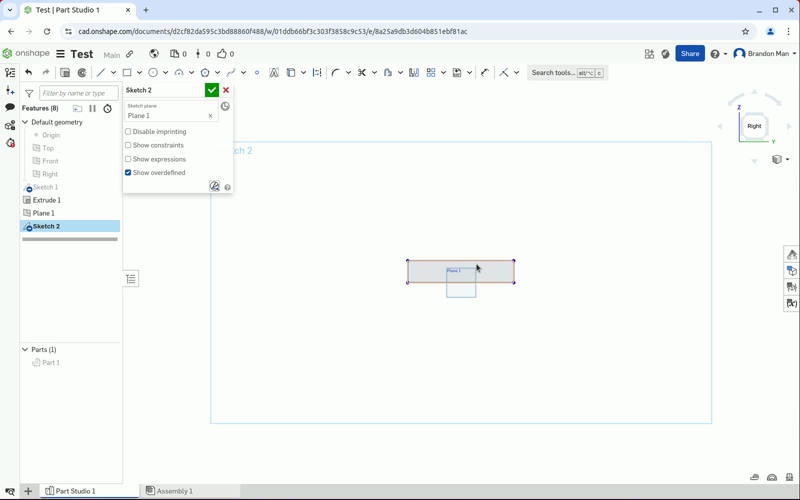
click(476, 263)
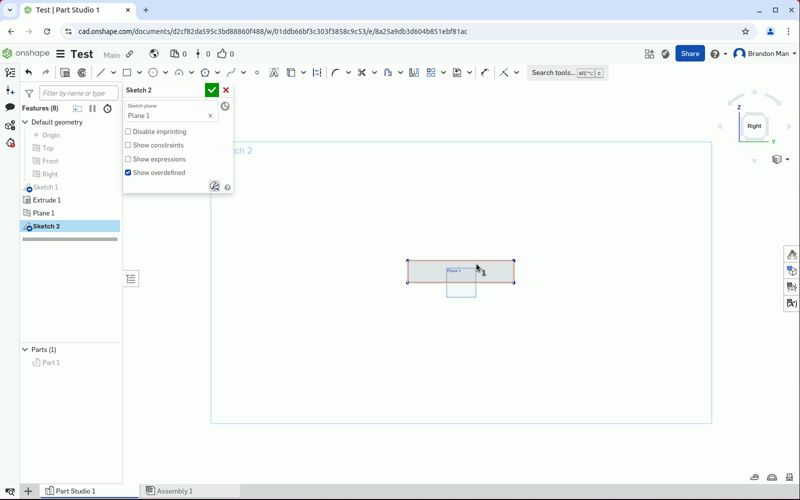
mouse_move(73, 352)
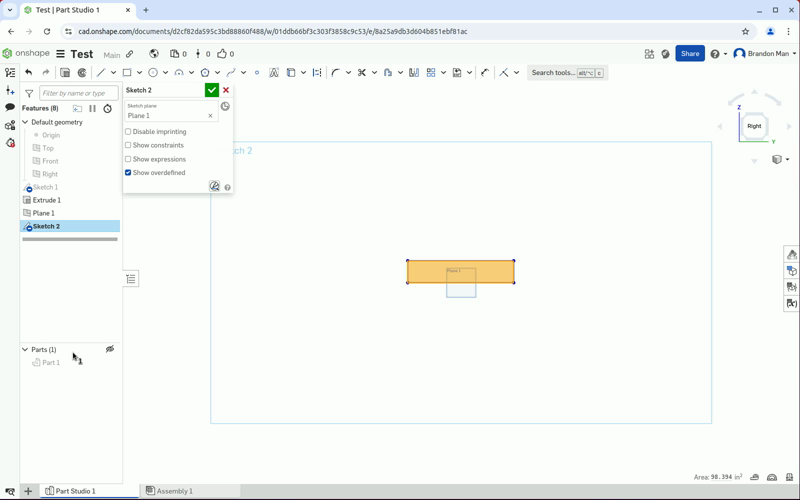
key(shift+y)
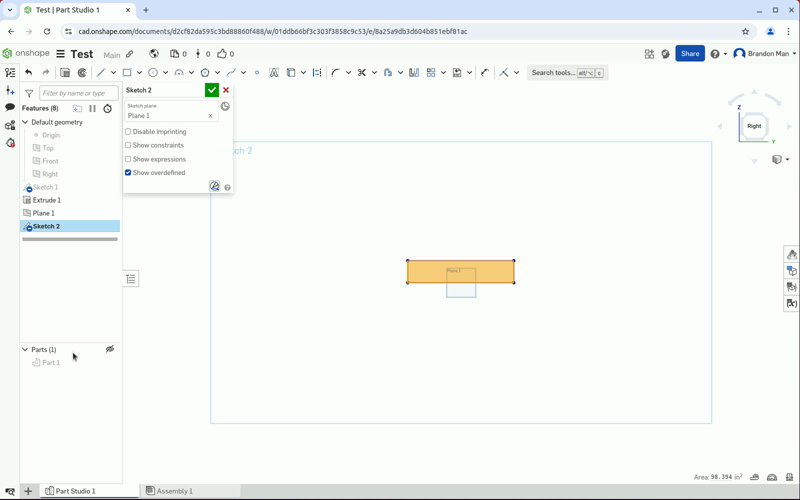
key(shift+e)
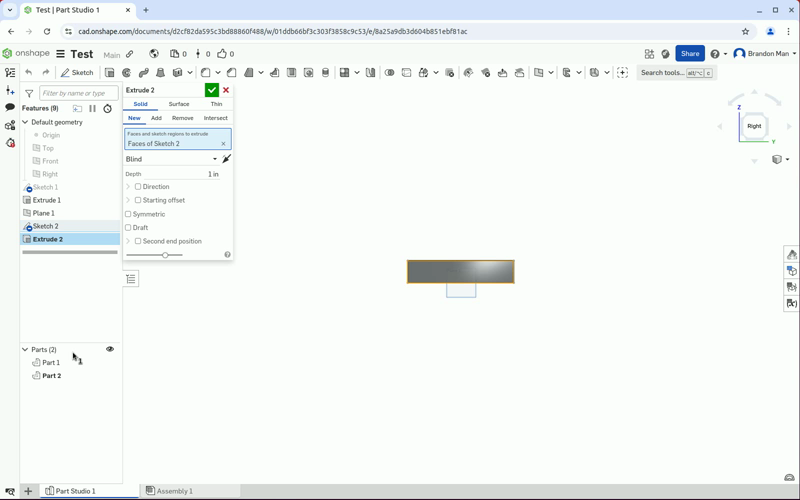
mouse_move(143, 106)
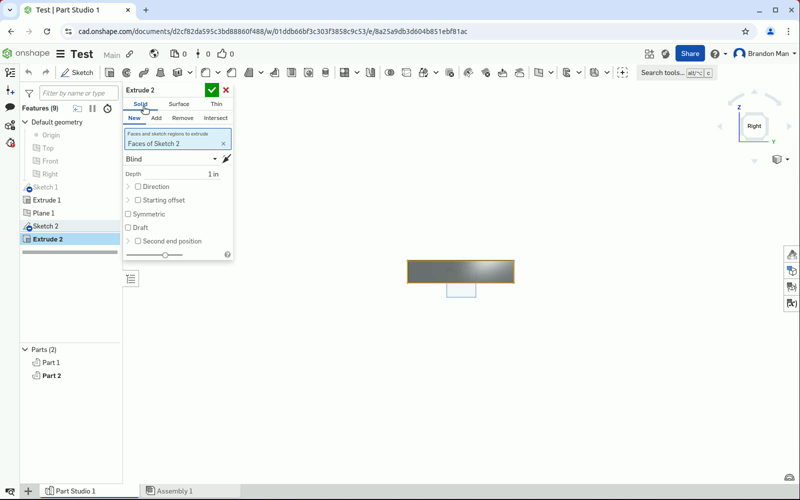
click(143, 106)
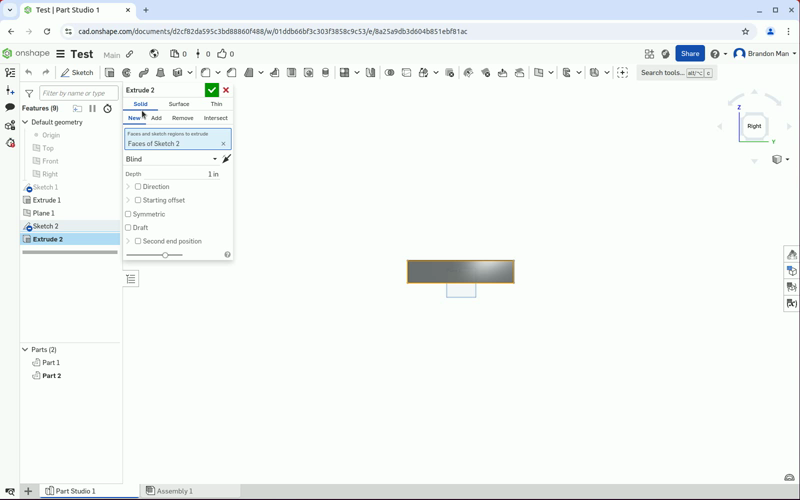
mouse_move(137, 120)
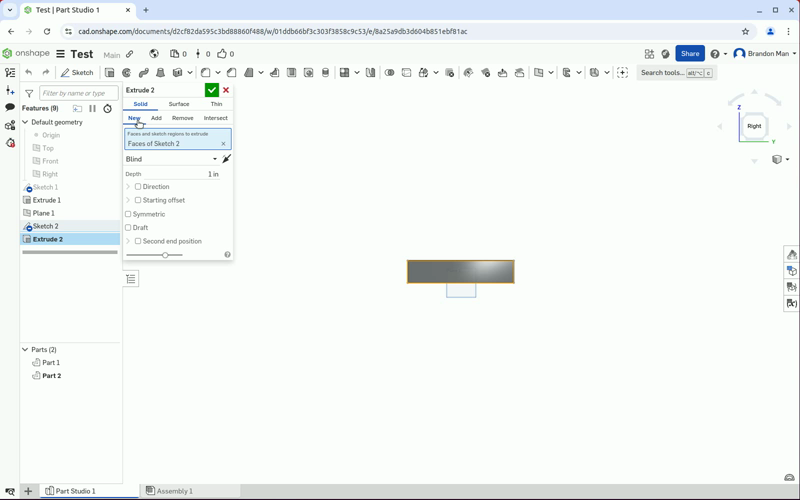
click(137, 120)
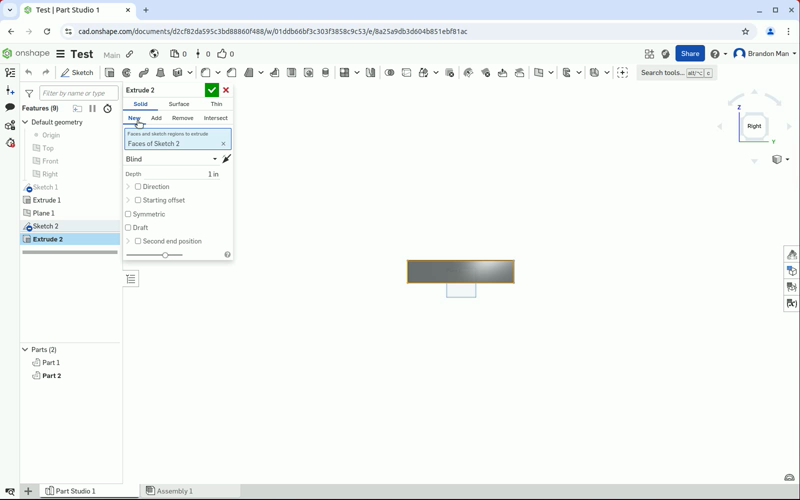
key(tab, 4)
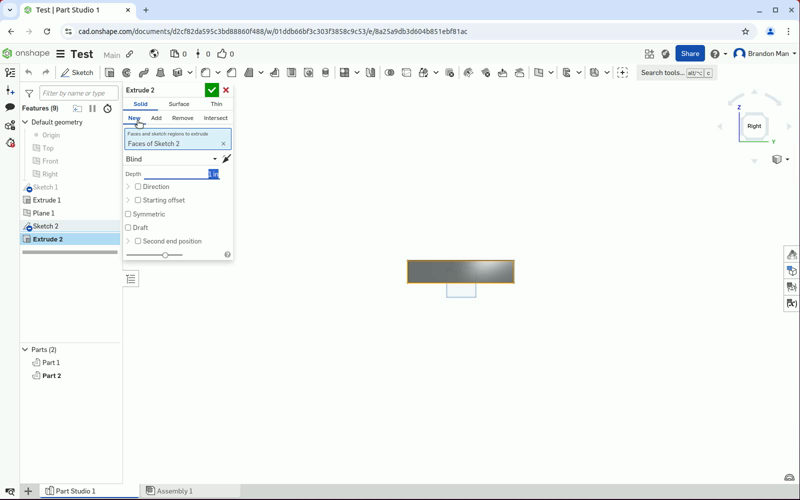
text(0.722)
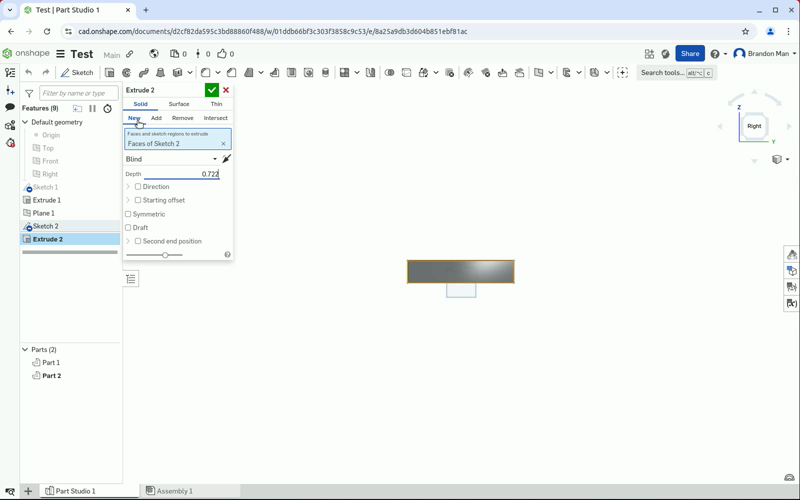
key(enter)
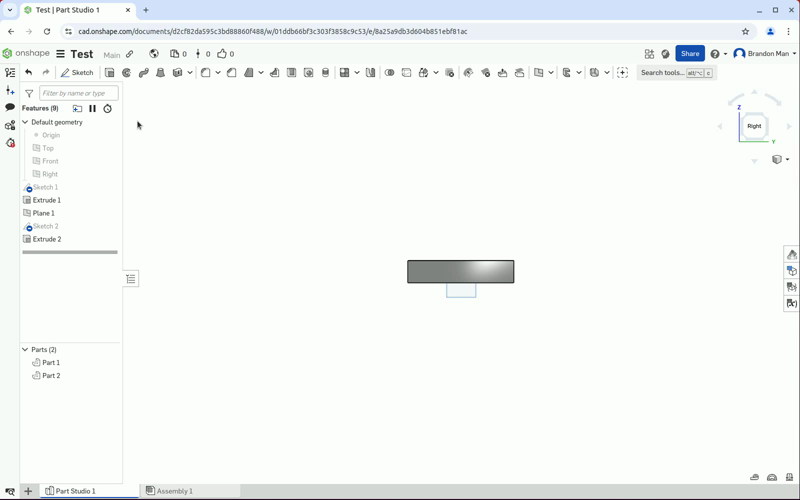
key(shift+h)
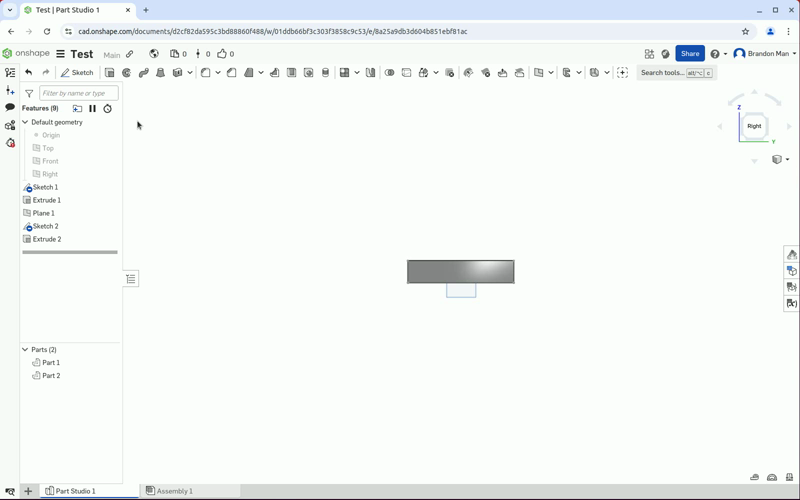
key(shift+h)
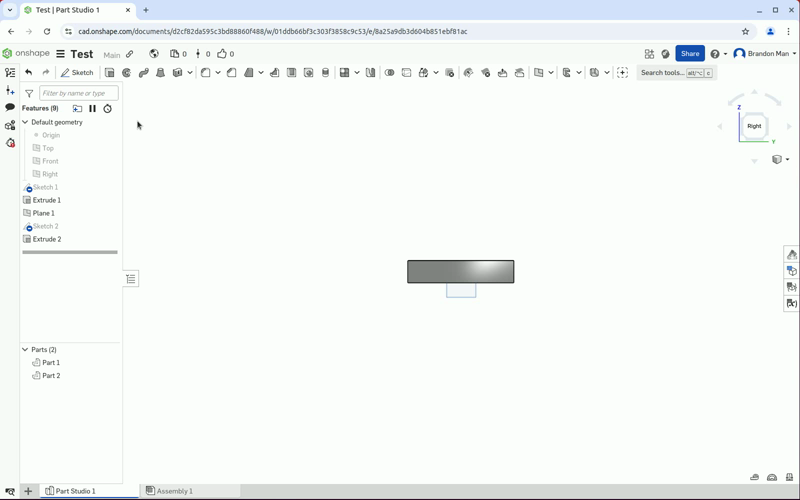
mouse_move(73, 189)
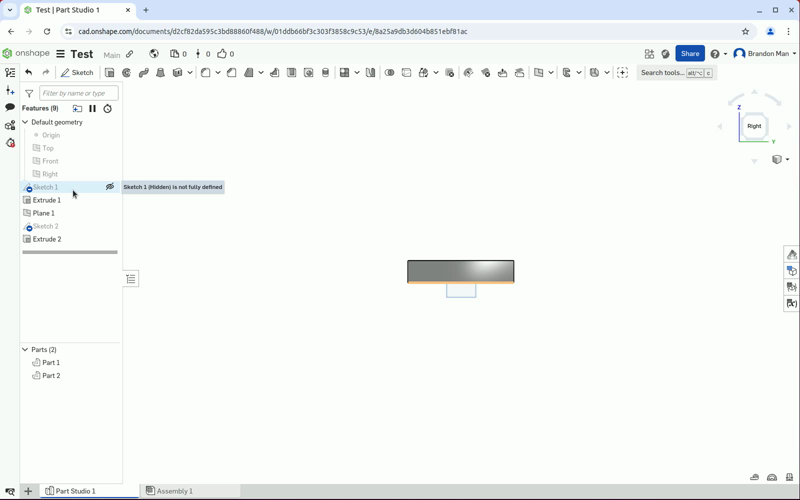
click(73, 189)
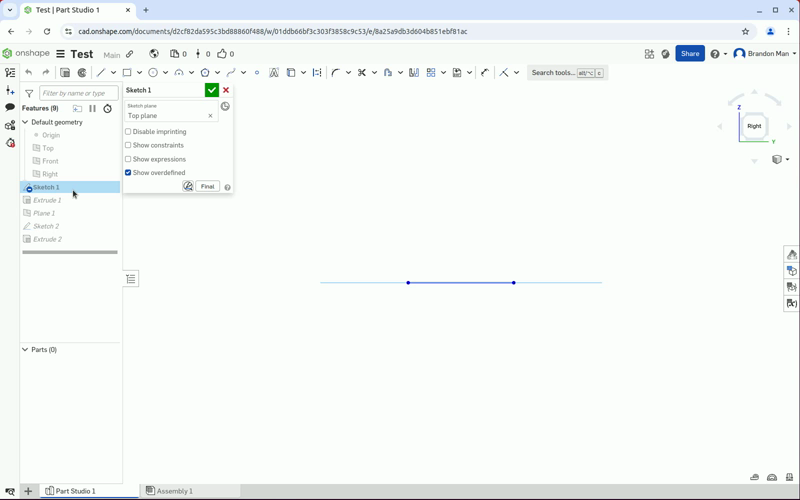
mouse_move(229, 92)
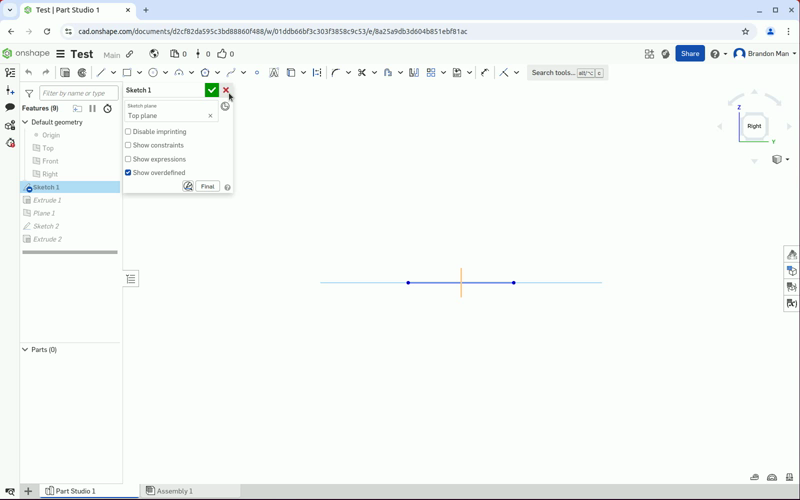
click(229, 92)
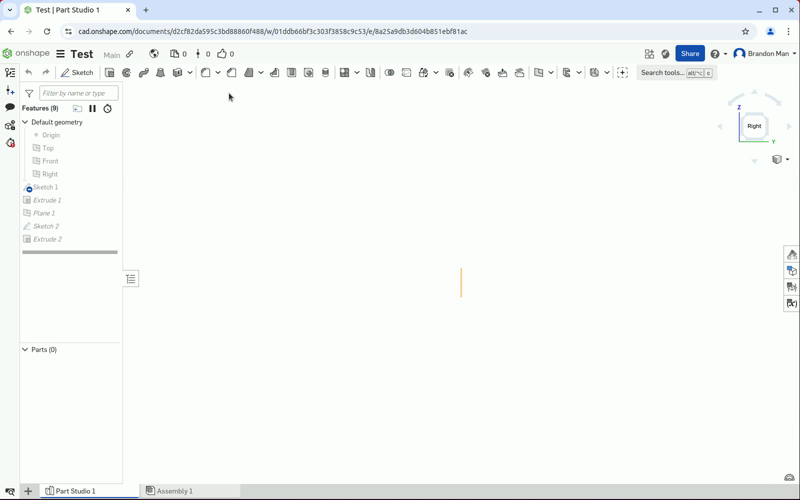
key(shift+s)
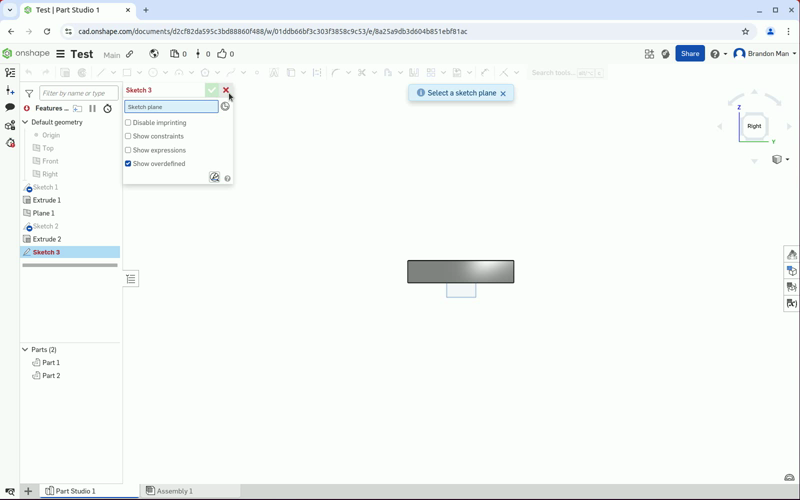
mouse_move(73, 215)
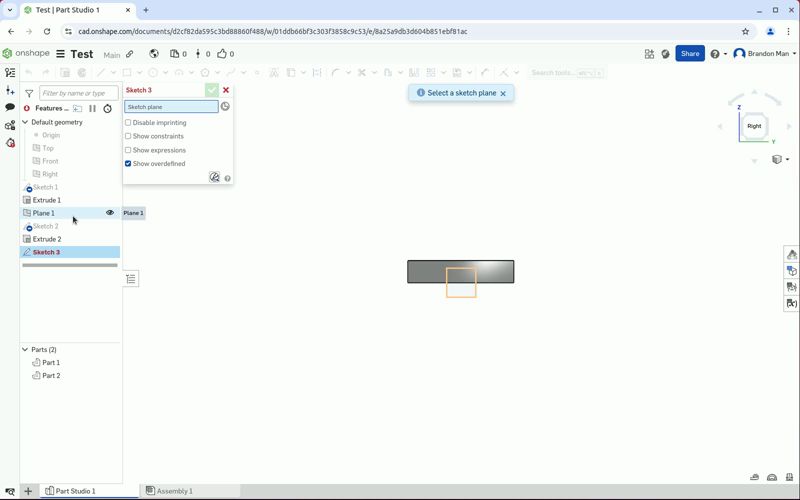
click(73, 215)
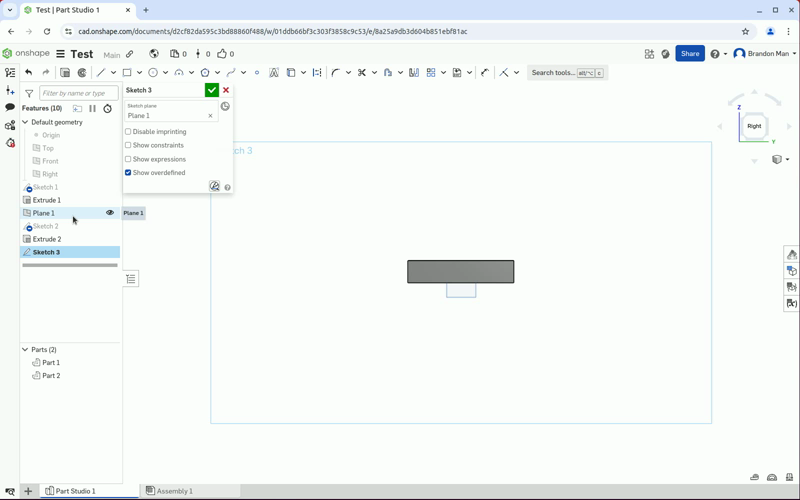
mouse_move(73, 352)
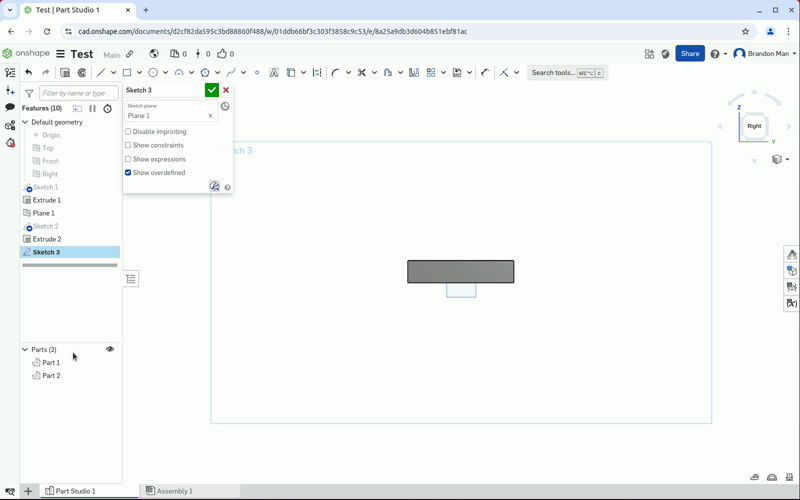
key(y)
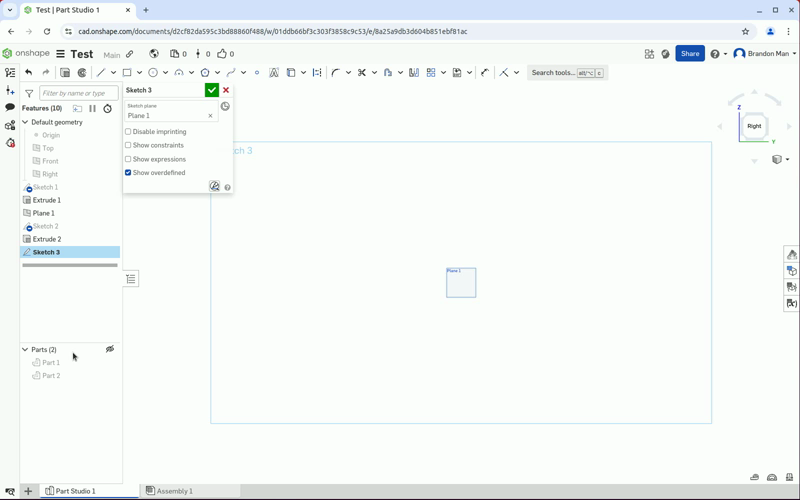
key(l)
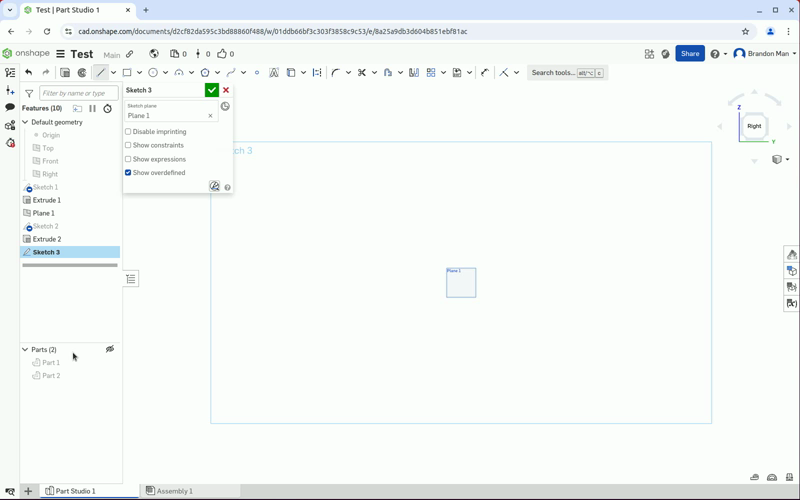
key_down(shift)
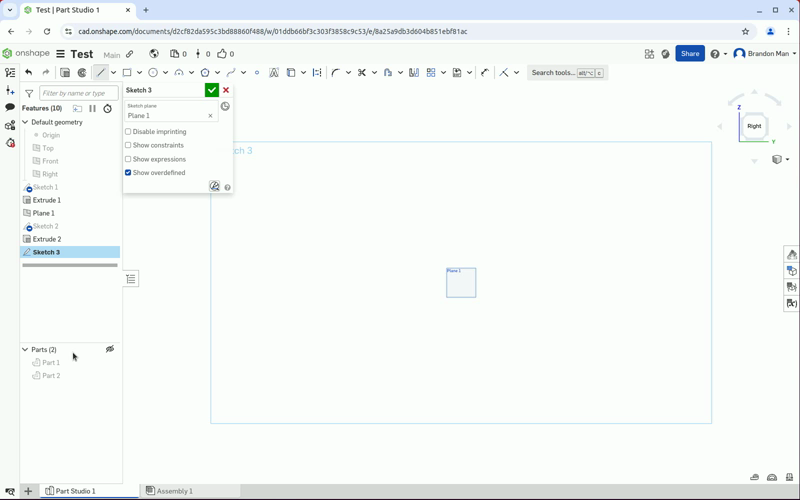
mouse_move(407, 260)
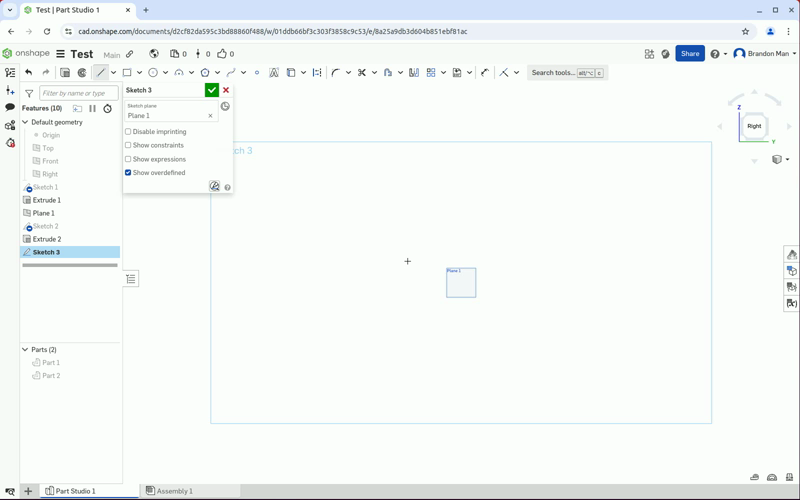
click(407, 260)
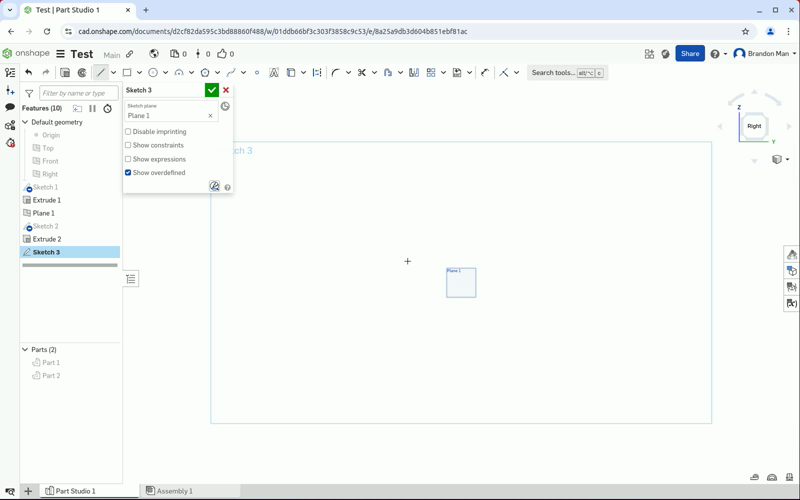
key_up(shift)
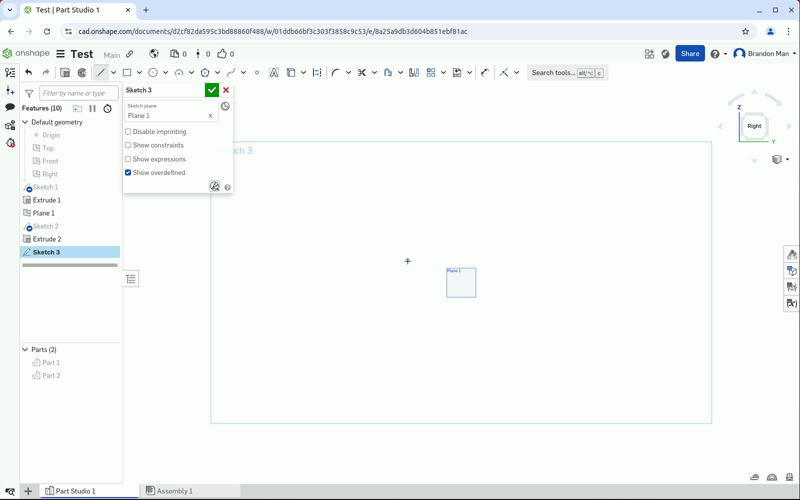
key_down(shift)
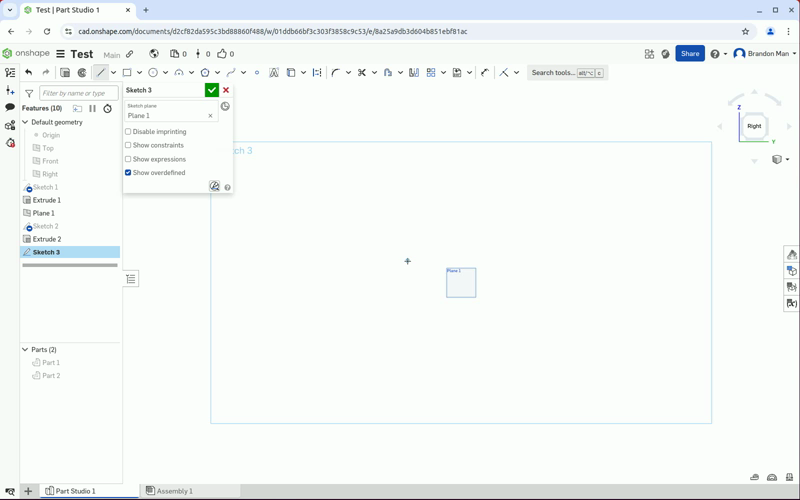
mouse_move(513, 260)
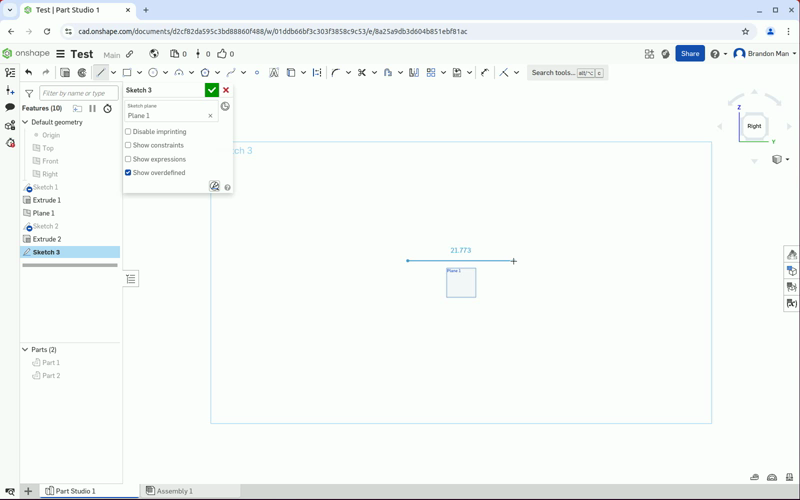
click(513, 260)
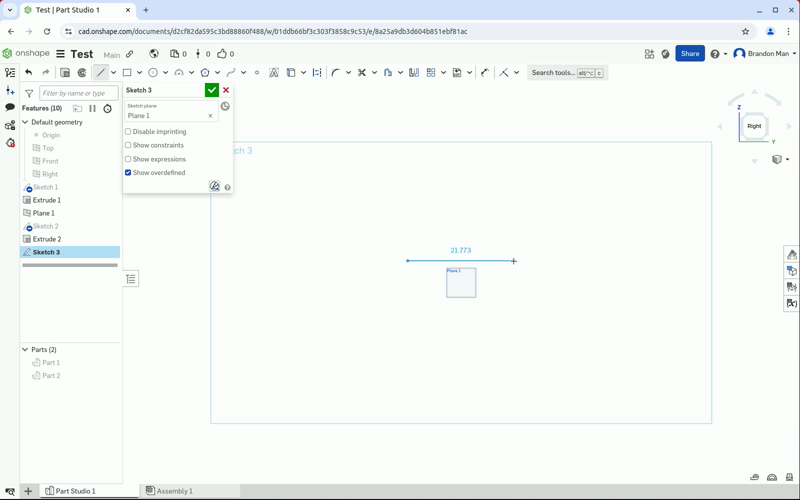
key_up(shift)
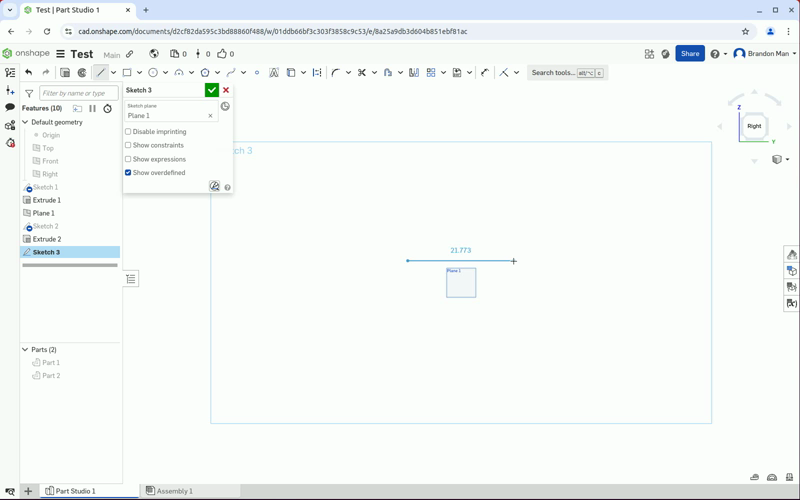
key_down(shift)
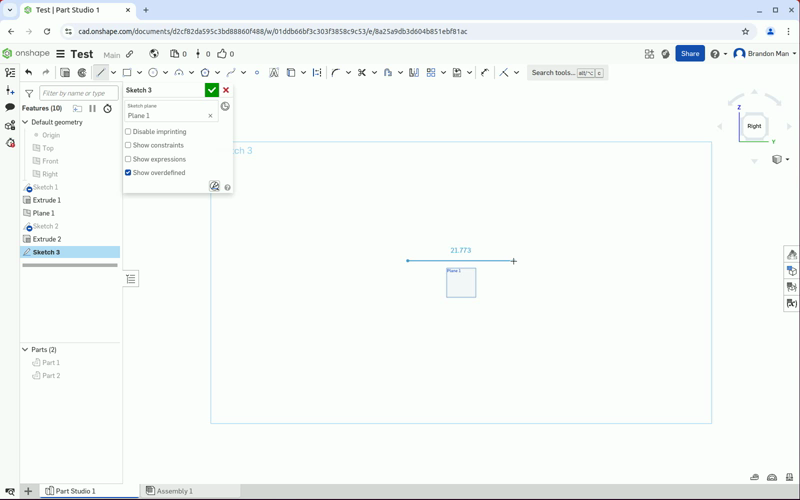
mouse_move(543, 260)
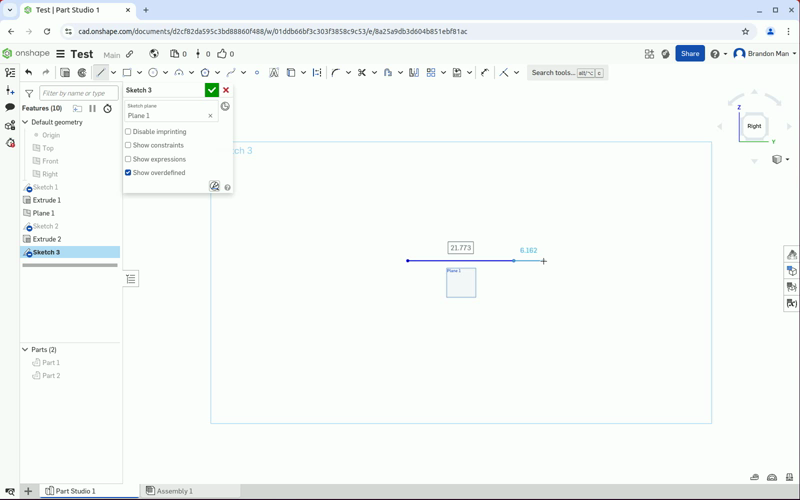
mouse_move(513, 257)
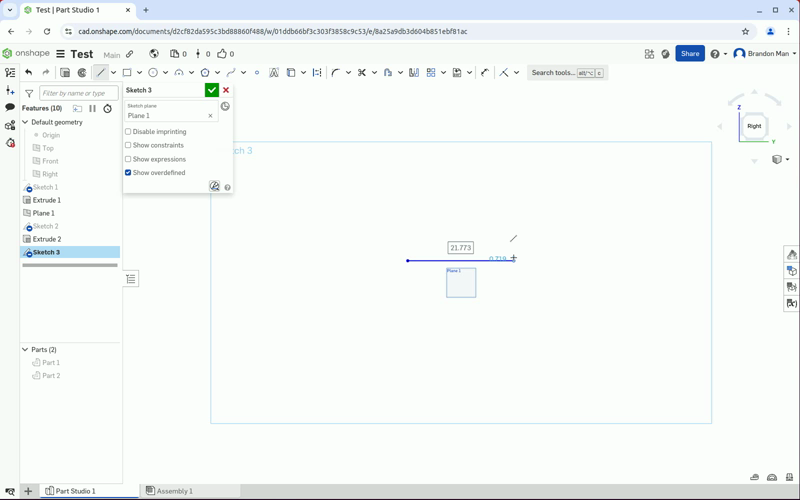
scroll(6)
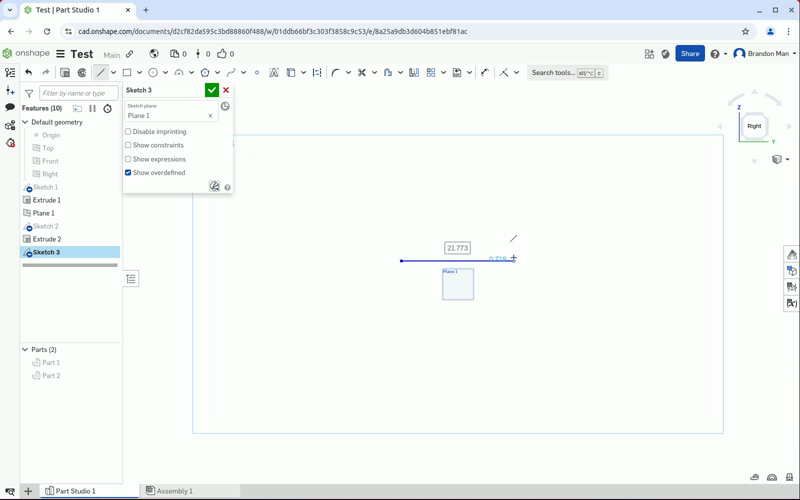
scroll(6)
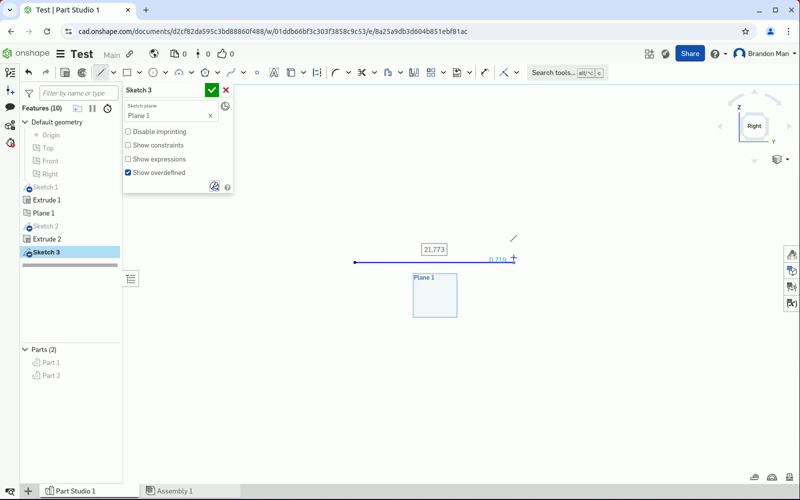
scroll(6)
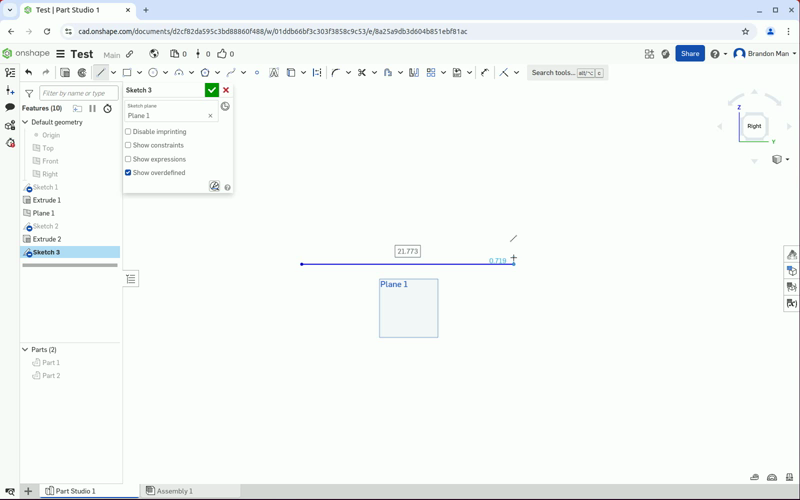
scroll(6)
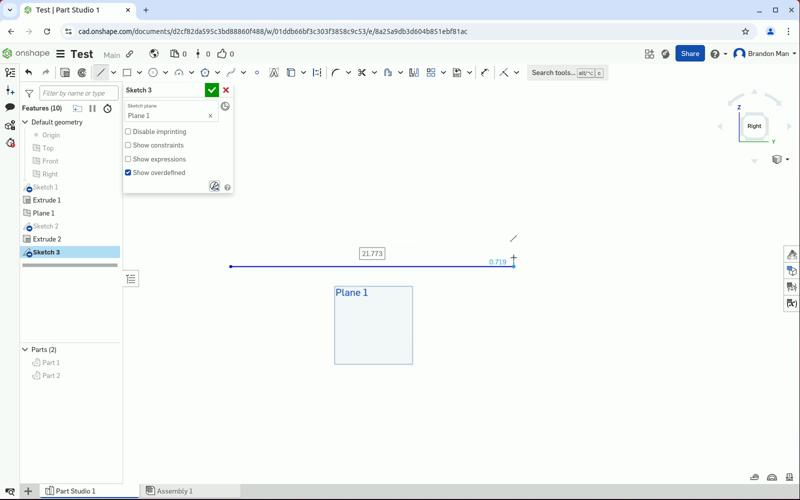
scroll(6)
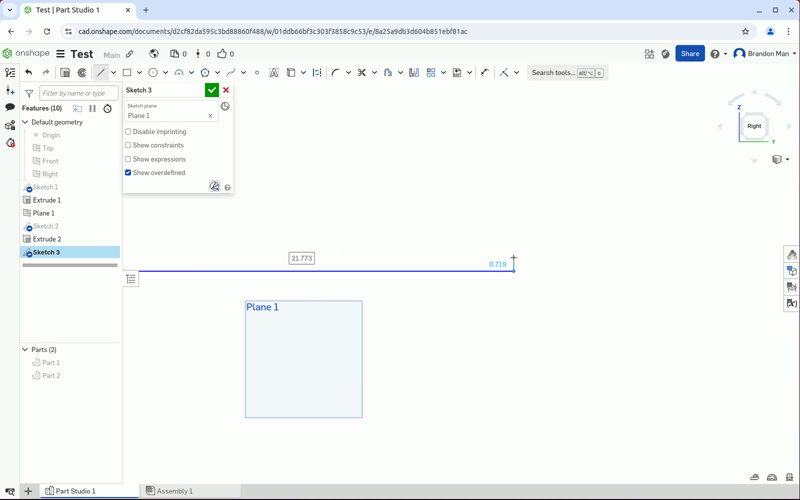
scroll(6)
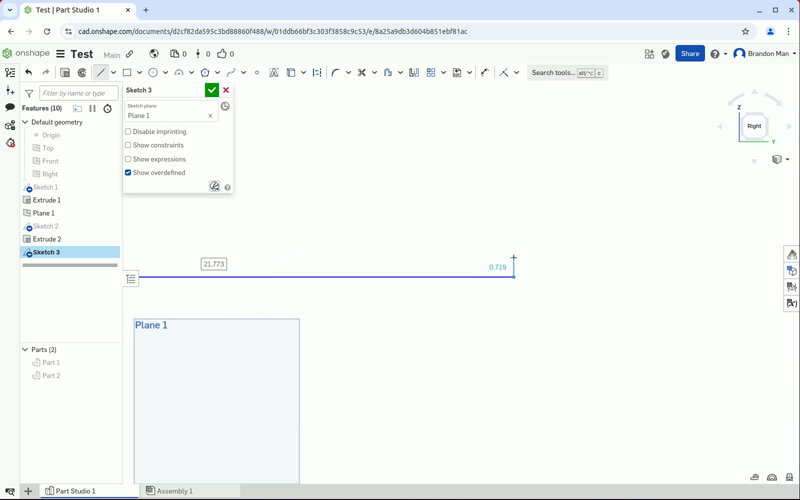
scroll(6)
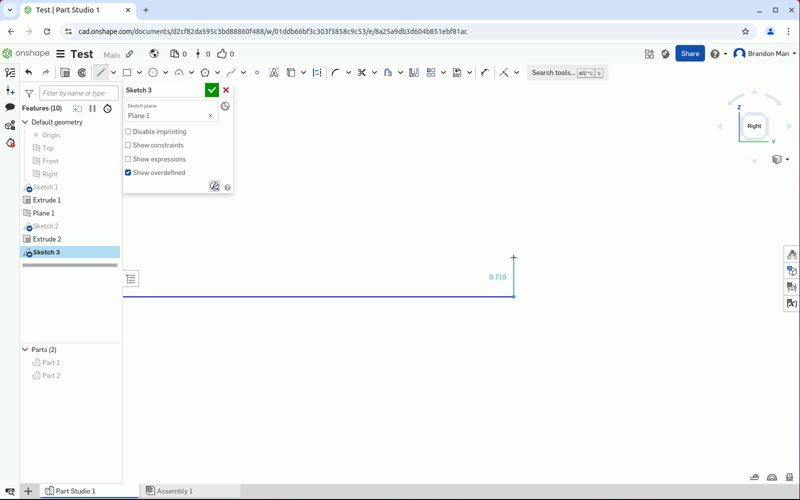
click(513, 257)
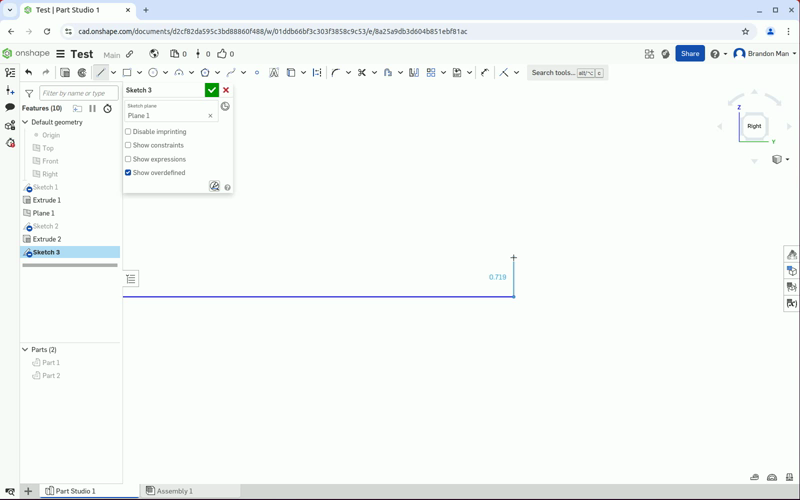
scroll(-6)
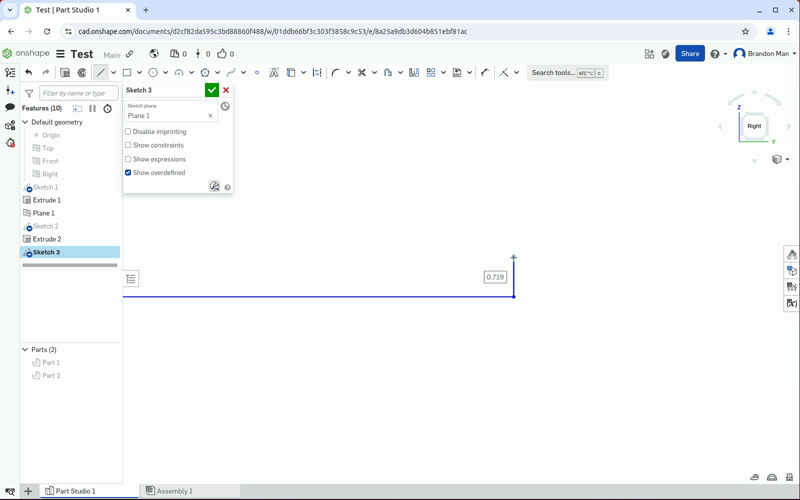
scroll(-6)
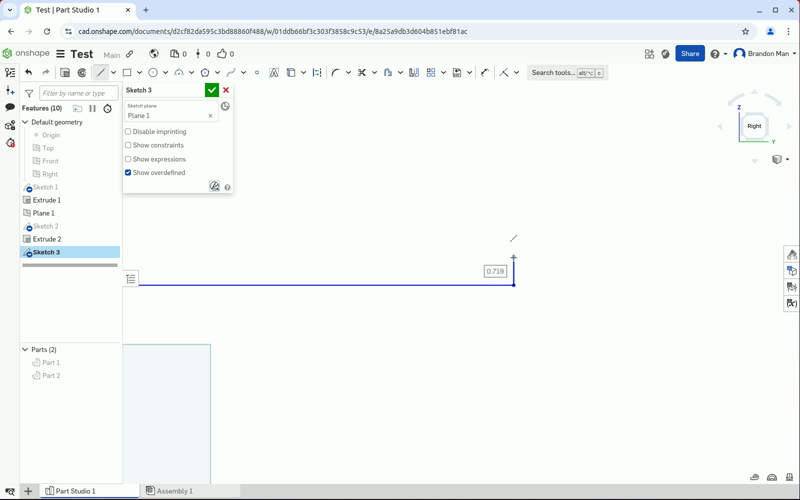
scroll(-6)
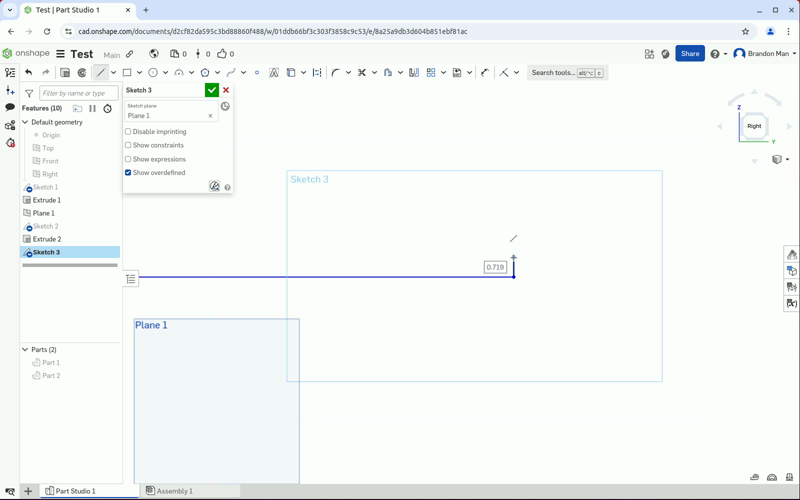
scroll(-6)
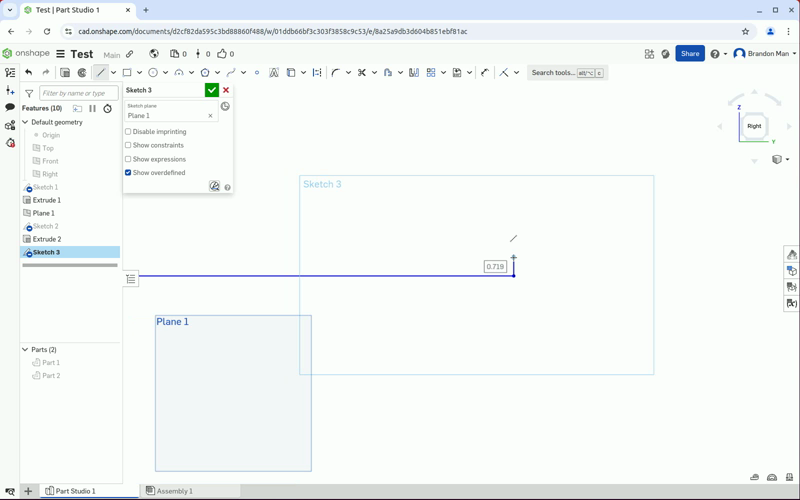
scroll(-6)
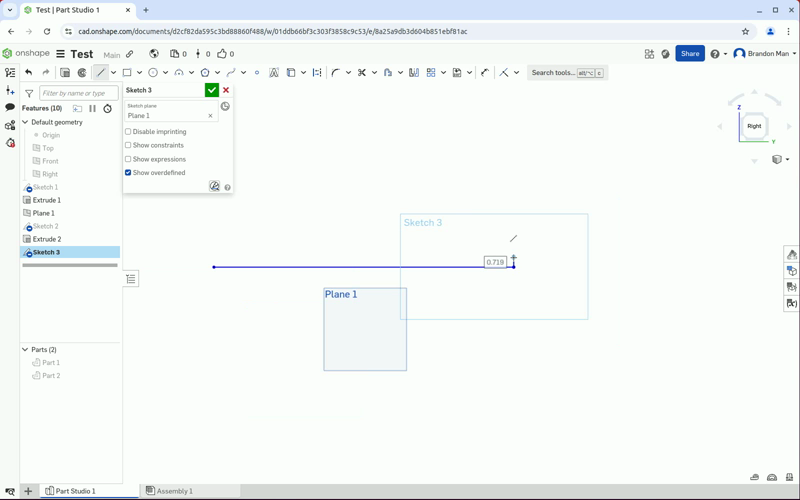
scroll(-6)
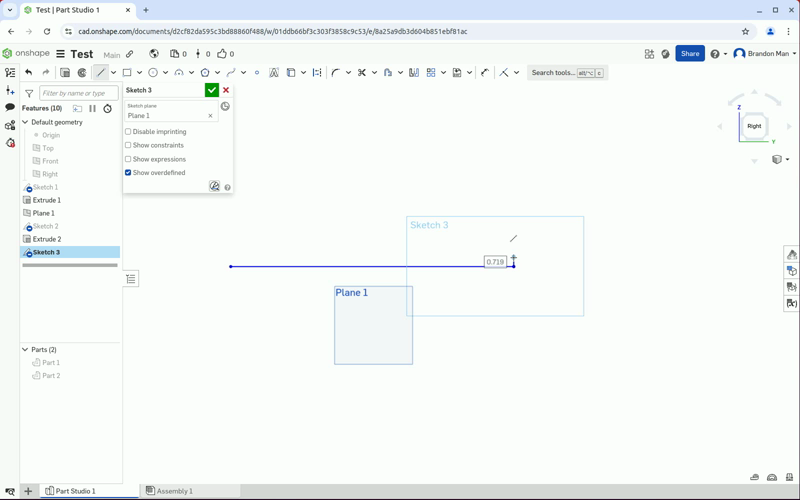
scroll(-6)
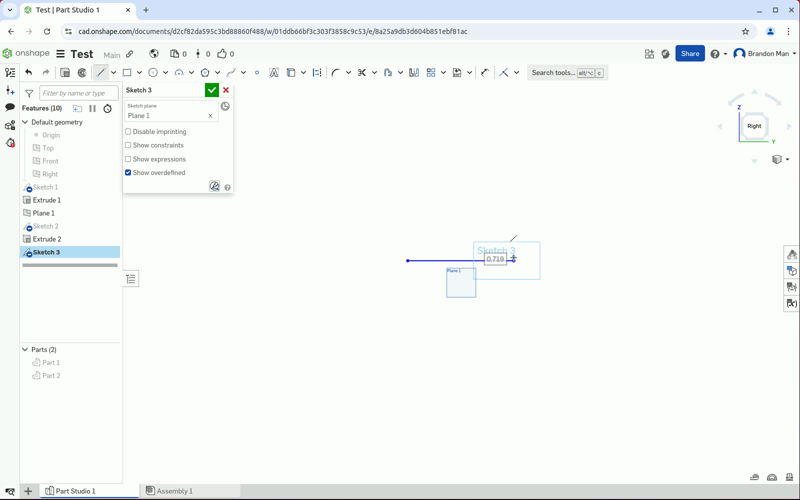
key_up(shift)
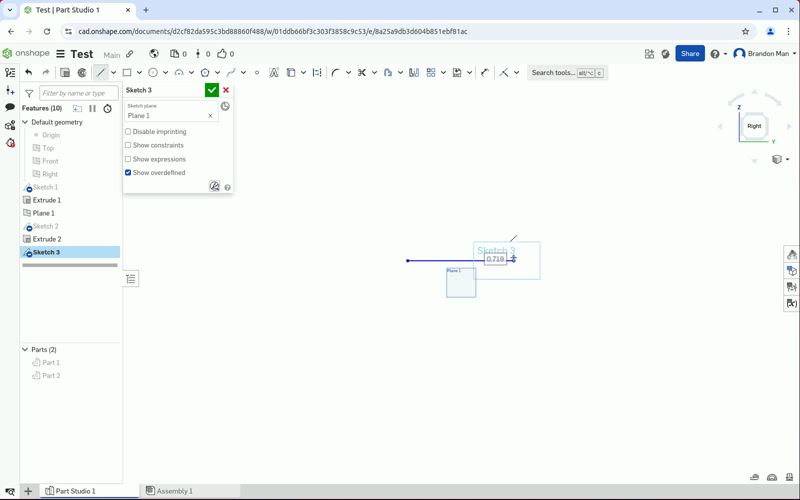
key_down(shift)
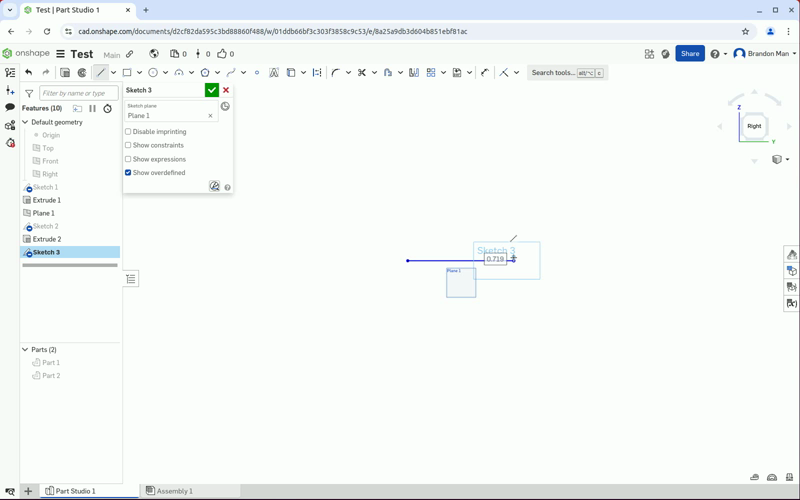
mouse_move(407, 257)
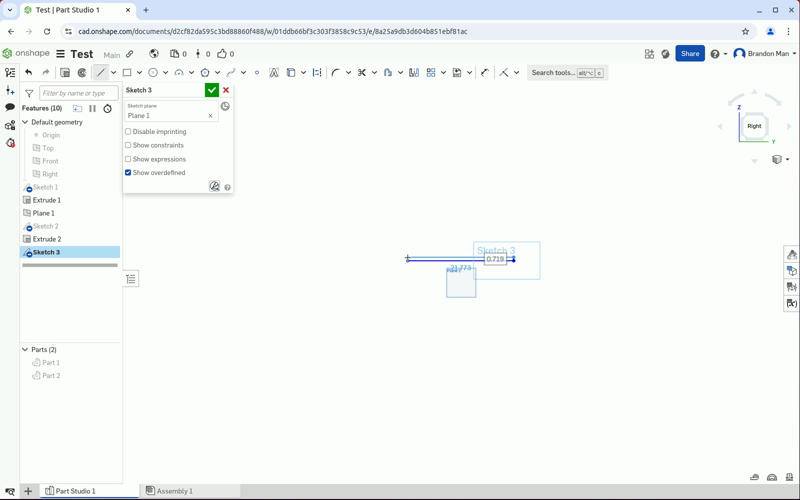
scroll(6)
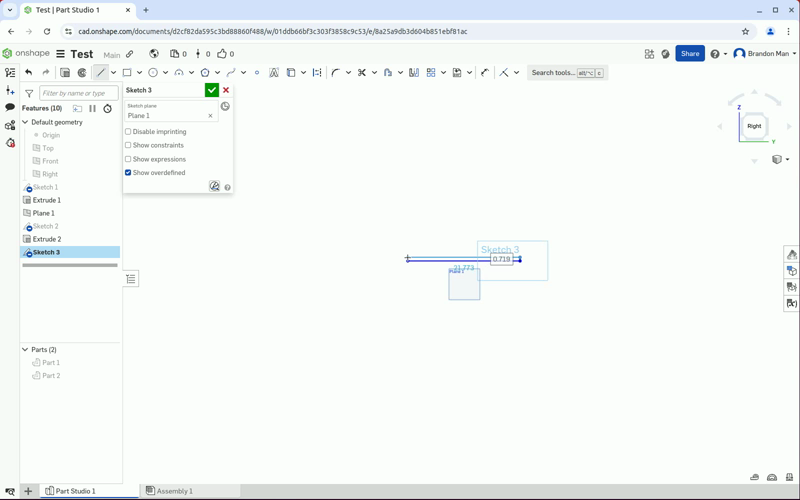
scroll(6)
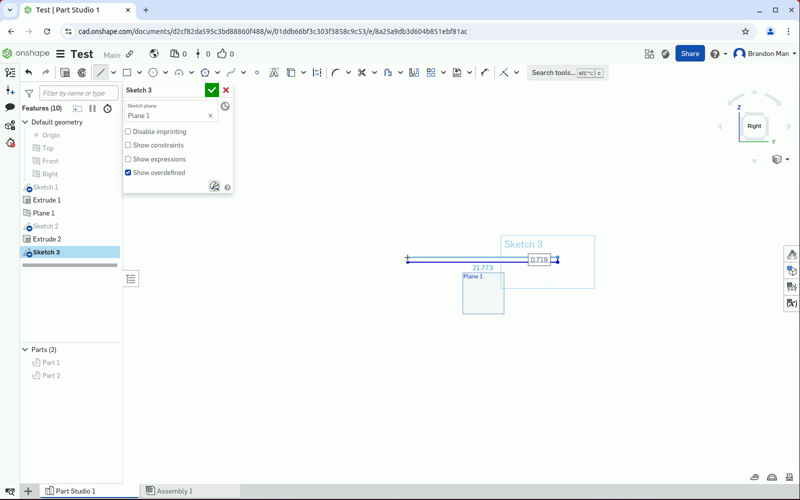
scroll(6)
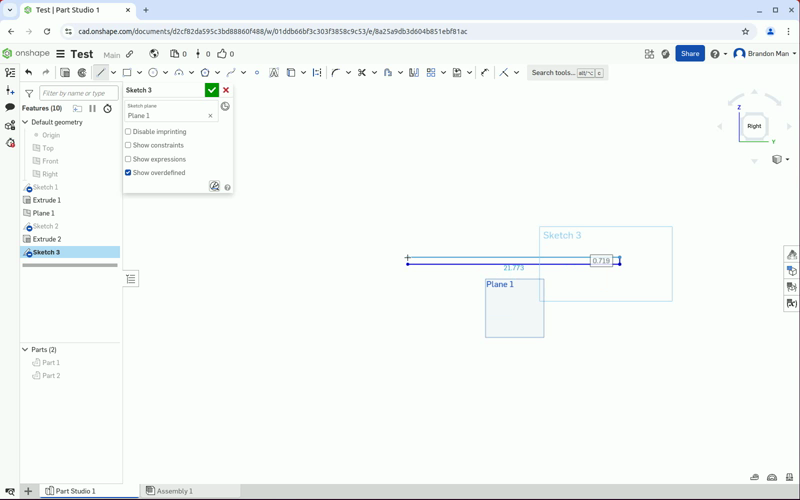
scroll(6)
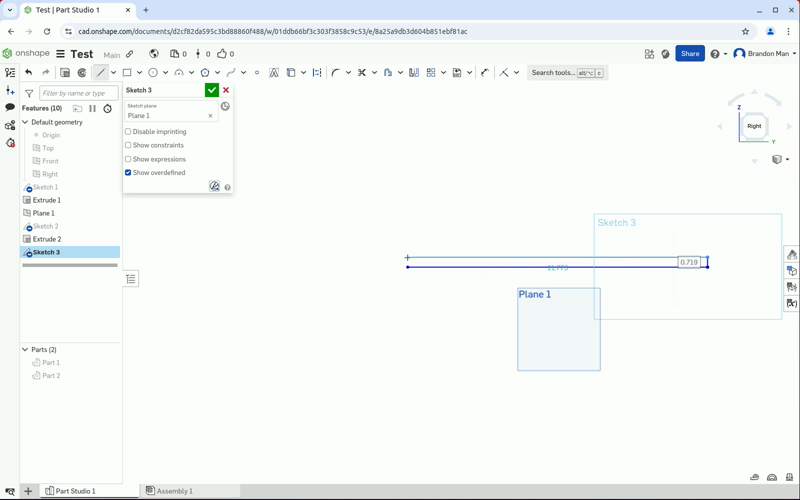
scroll(6)
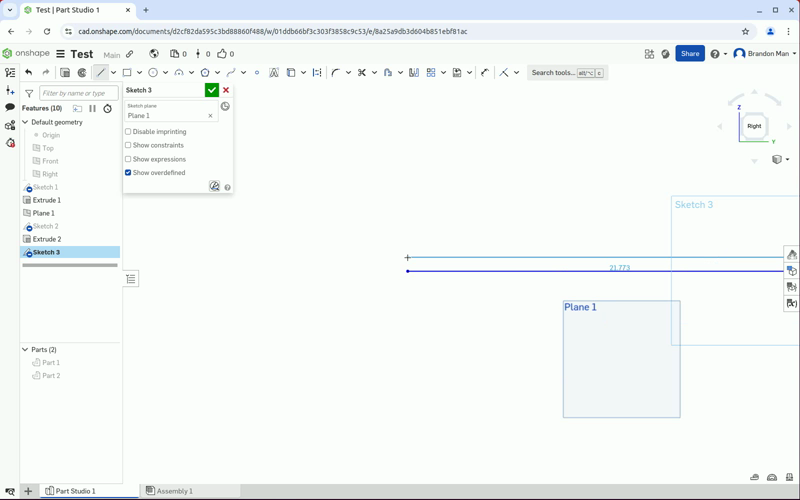
scroll(6)
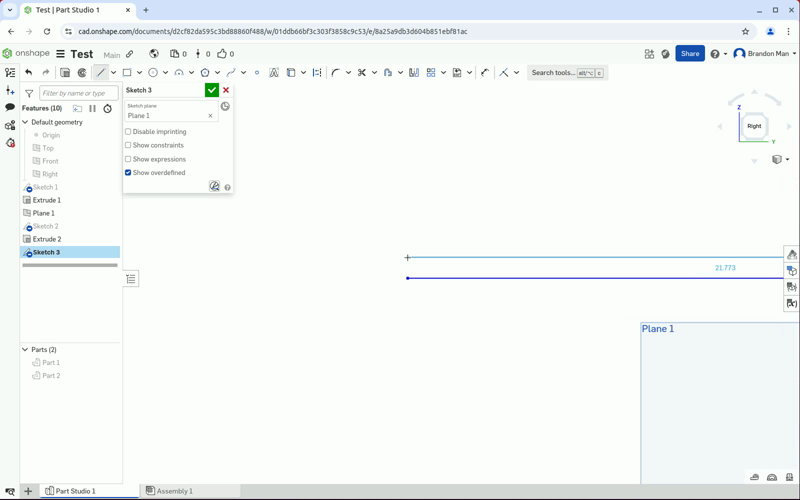
scroll(6)
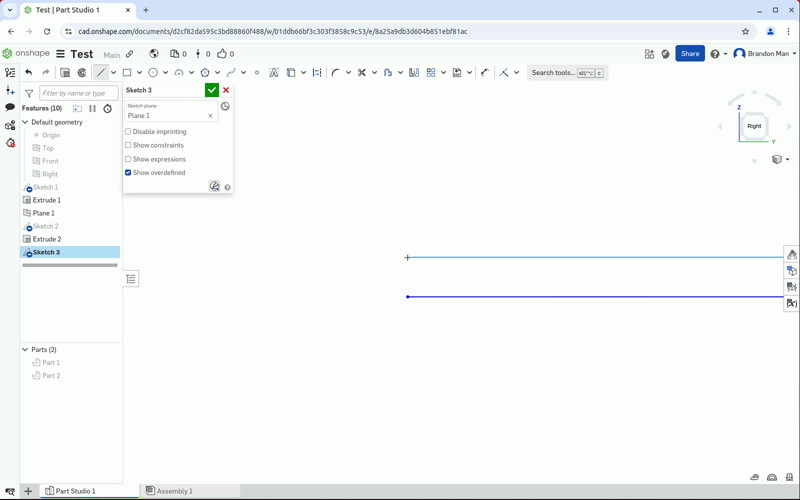
click(407, 257)
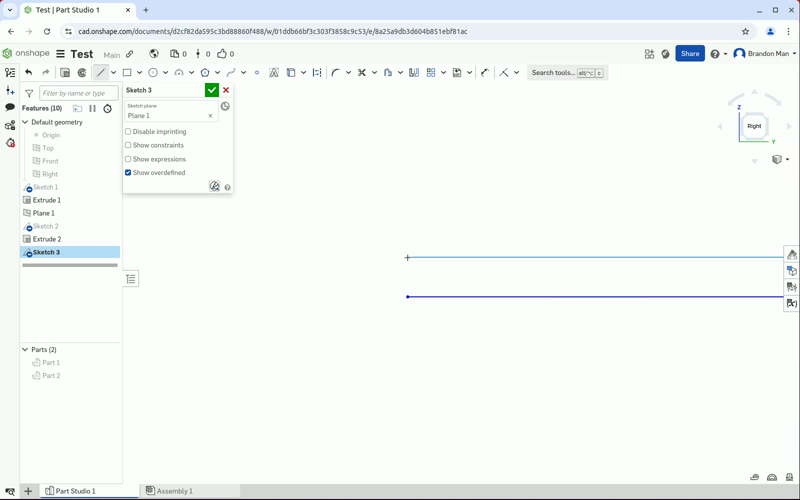
scroll(-6)
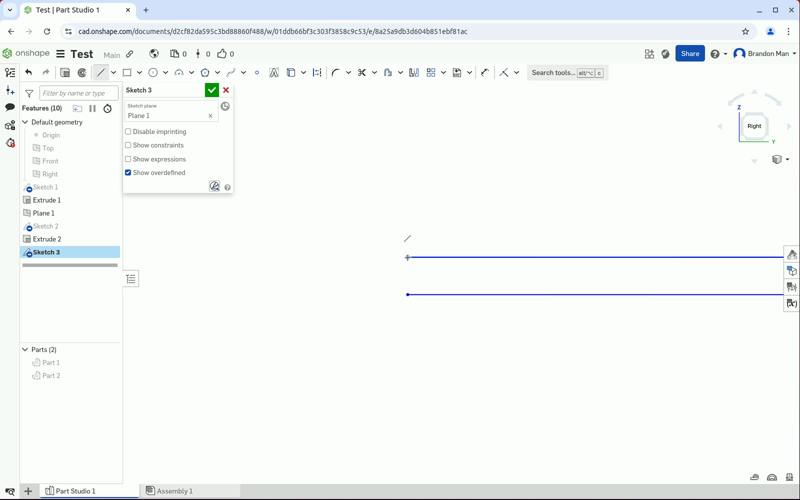
scroll(-6)
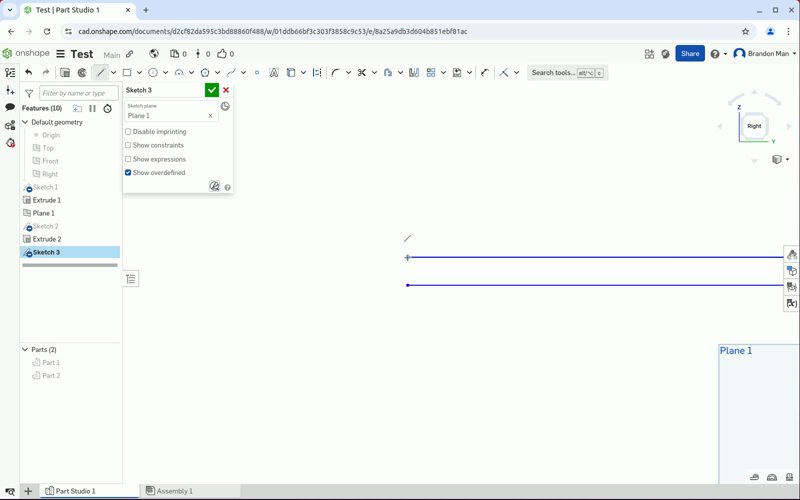
scroll(-6)
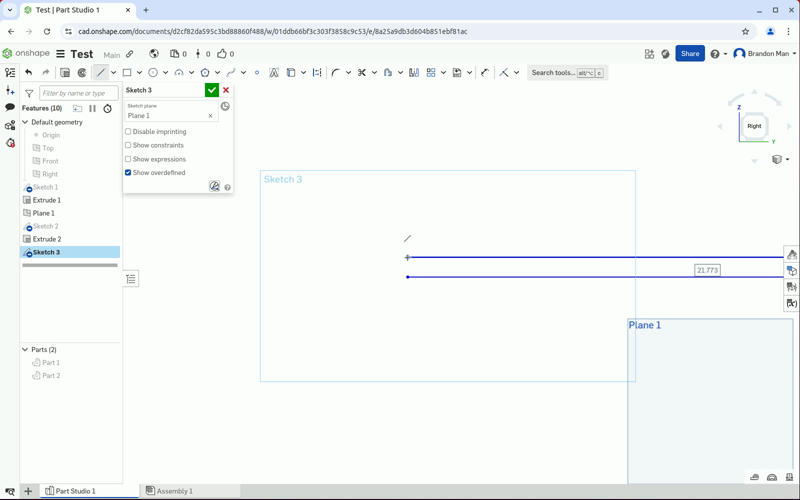
scroll(-6)
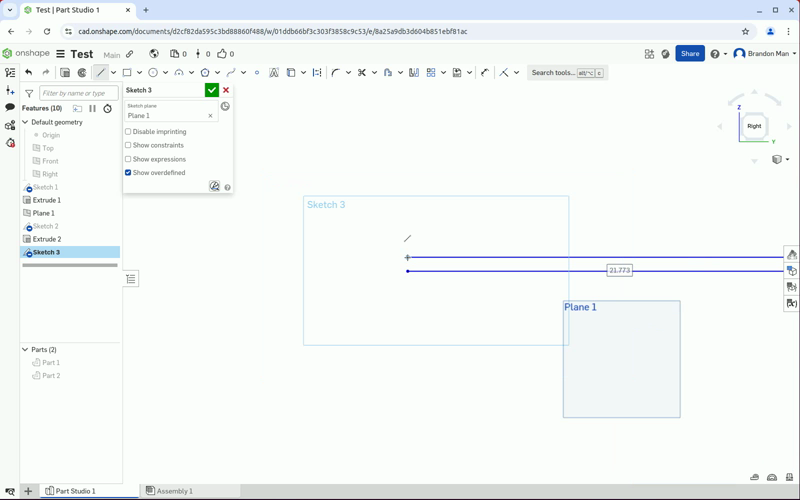
scroll(-6)
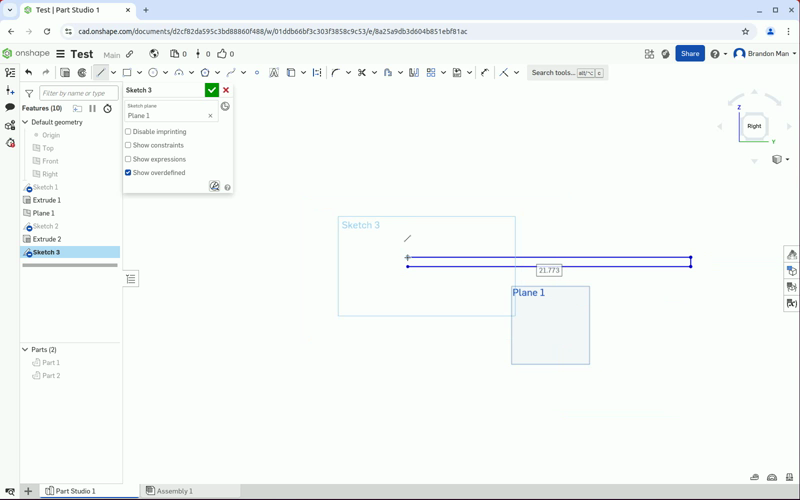
scroll(-6)
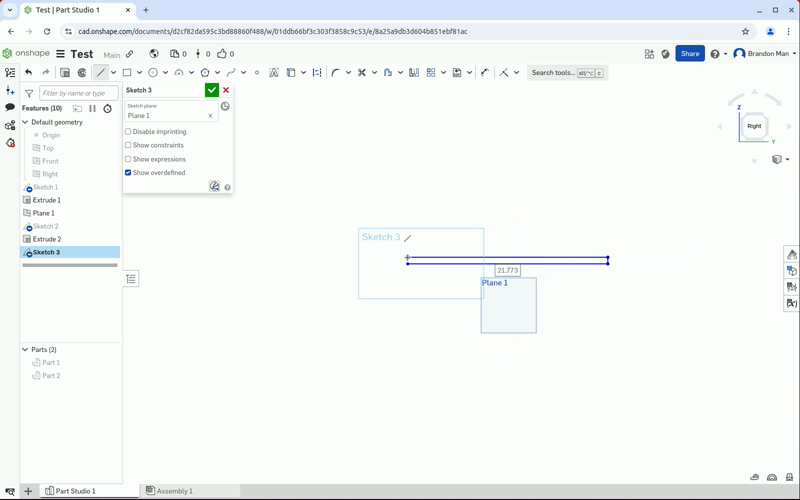
scroll(-6)
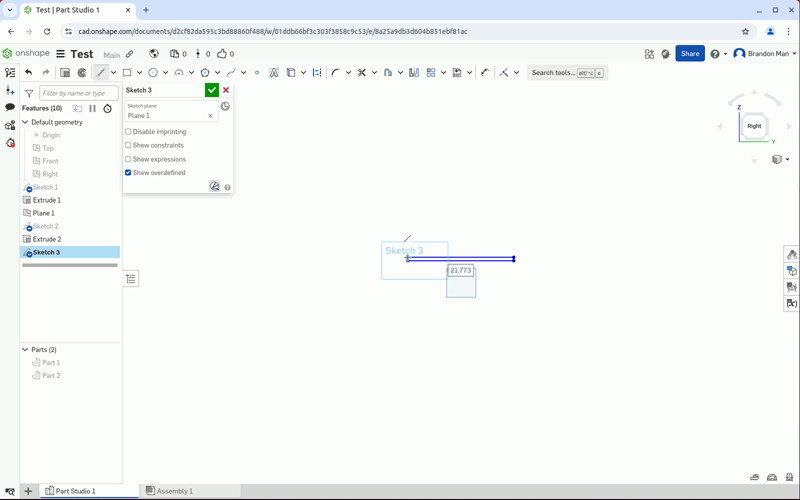
key_up(shift)
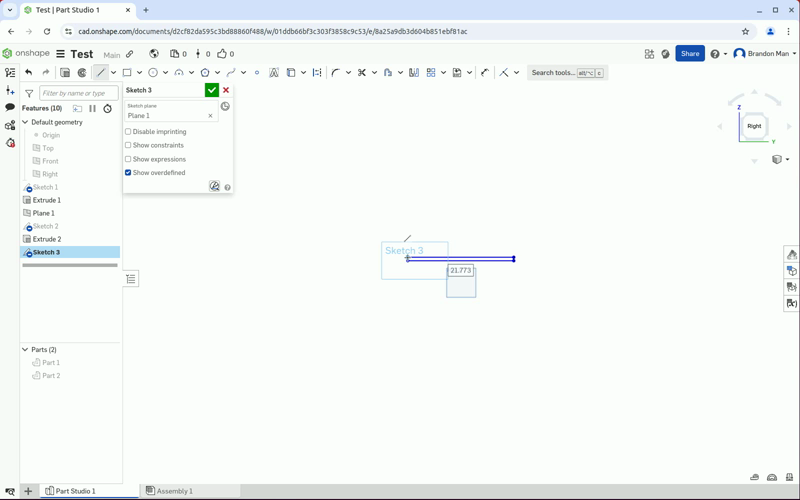
mouse_move(437, 257)
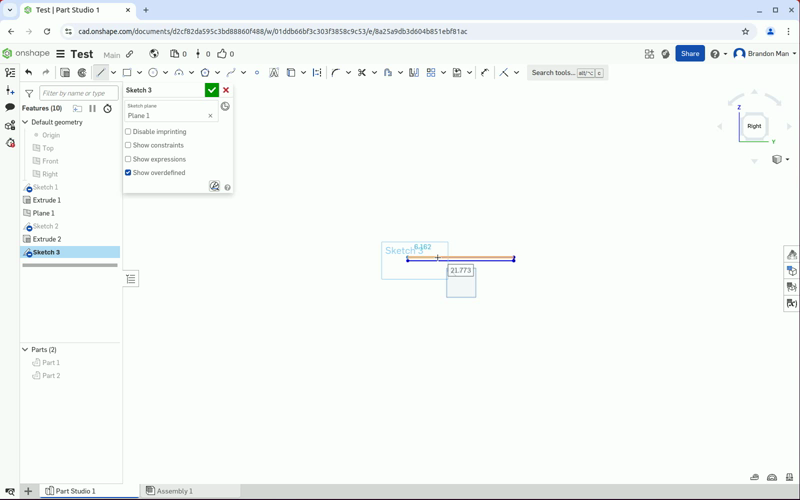
key_down(shift)
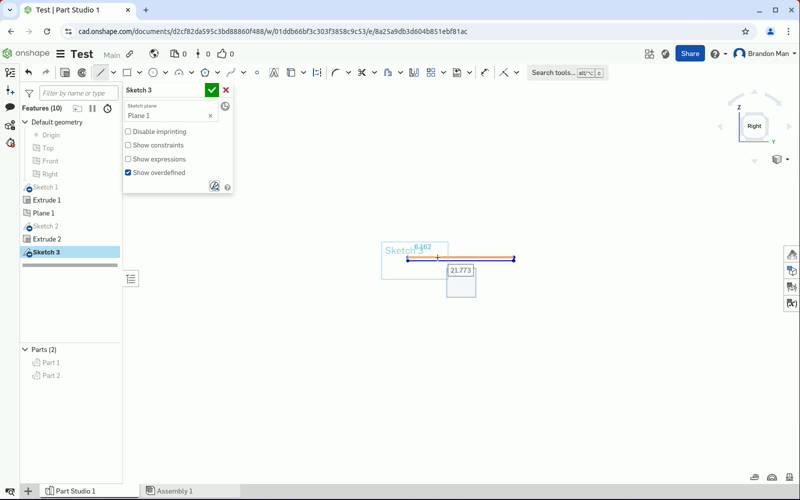
mouse_move(407, 260)
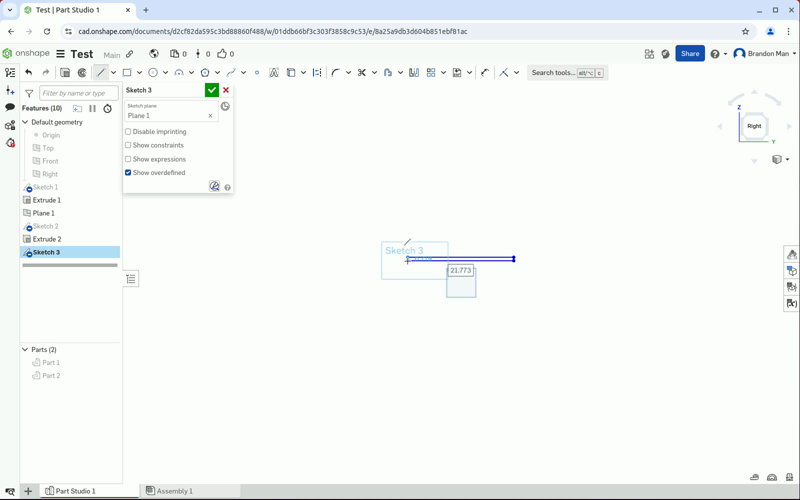
scroll(6)
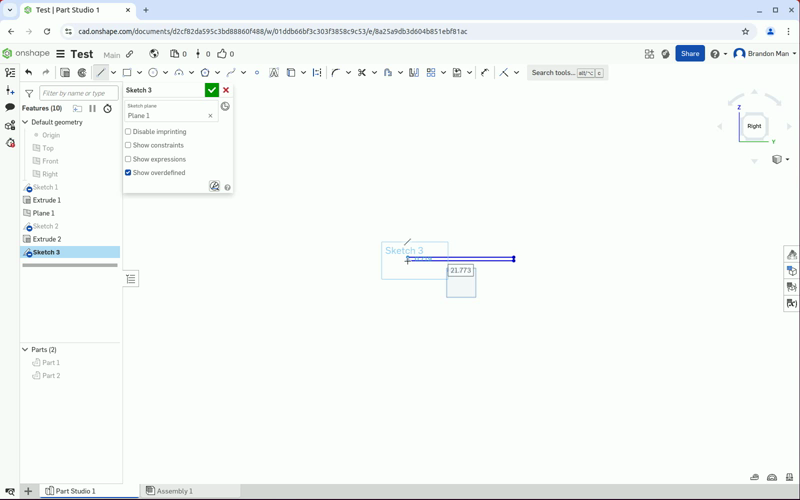
scroll(6)
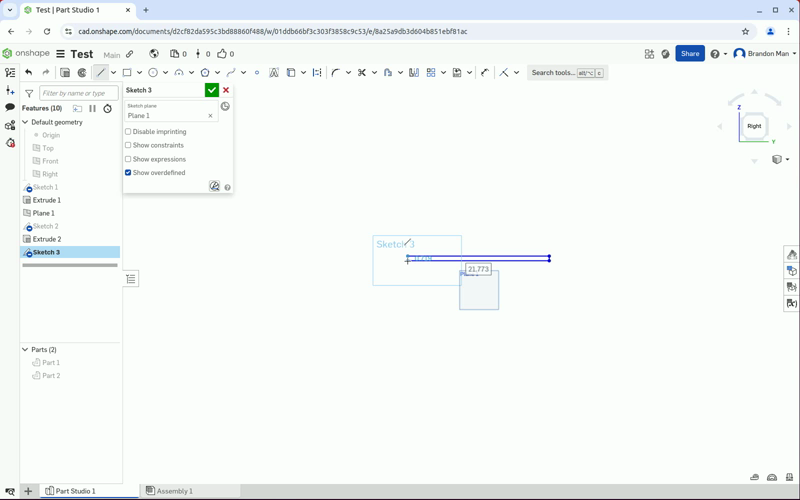
scroll(6)
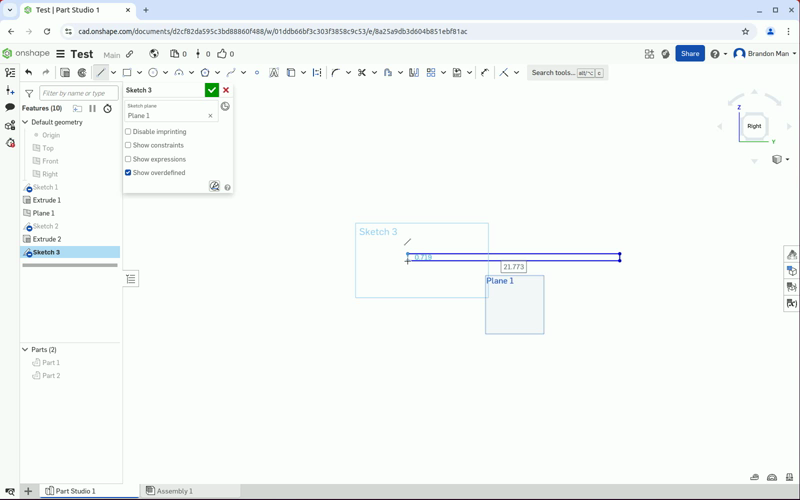
scroll(6)
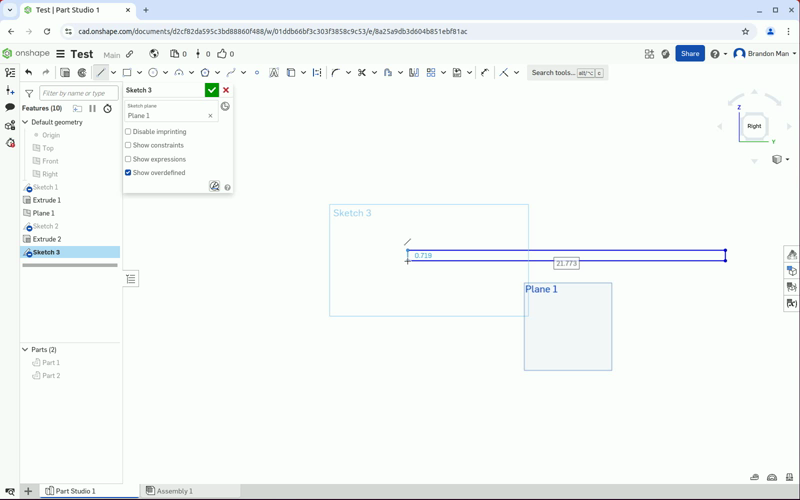
scroll(6)
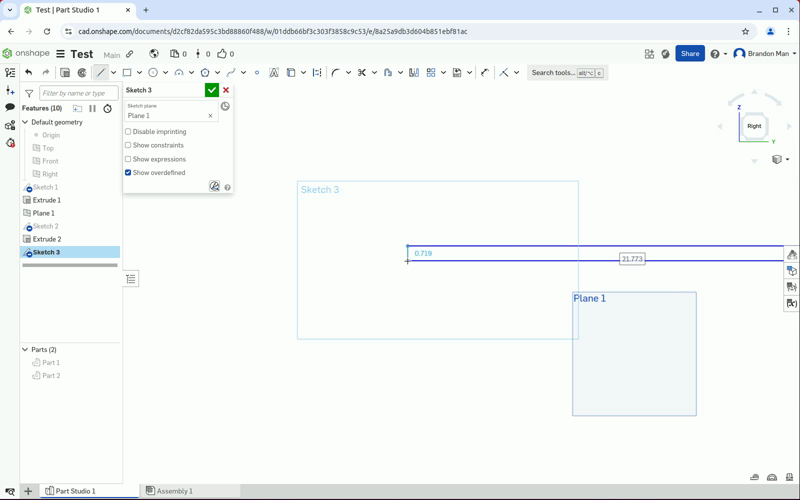
scroll(6)
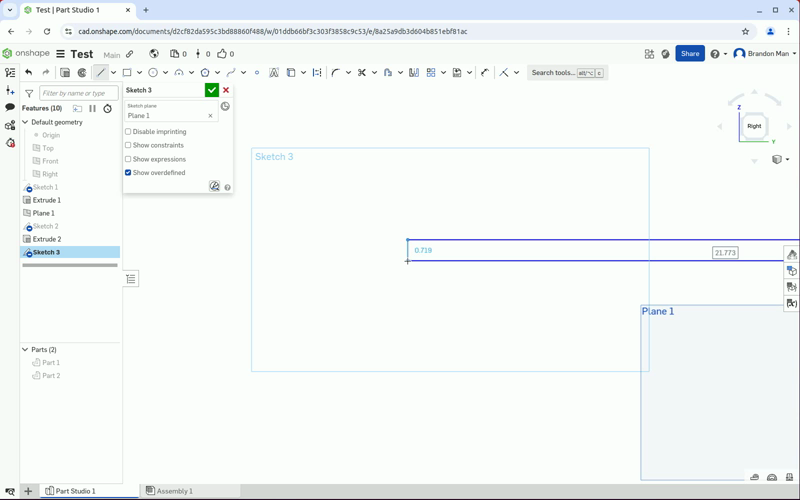
scroll(6)
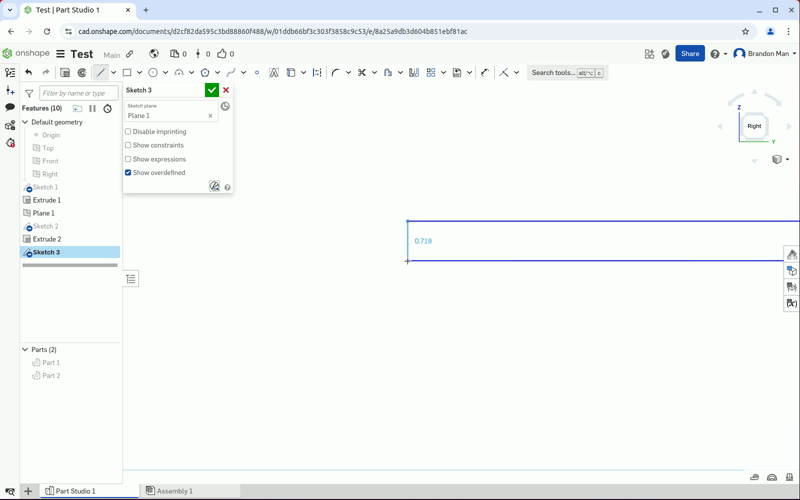
key_up(shift)
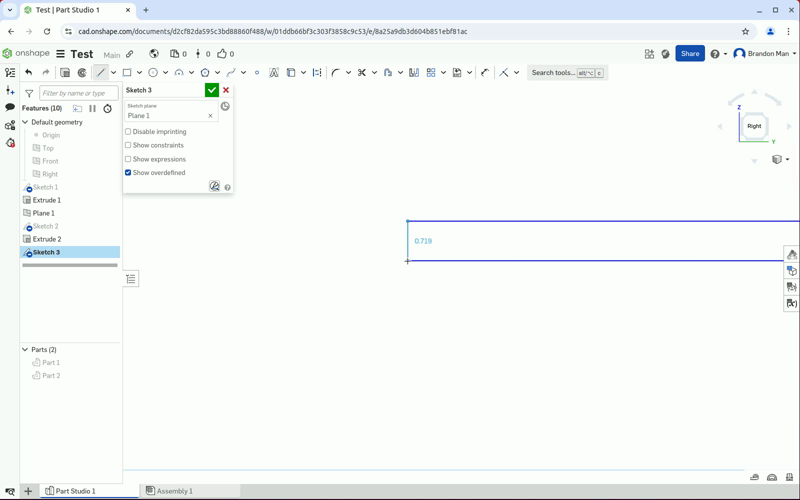
click(407, 260)
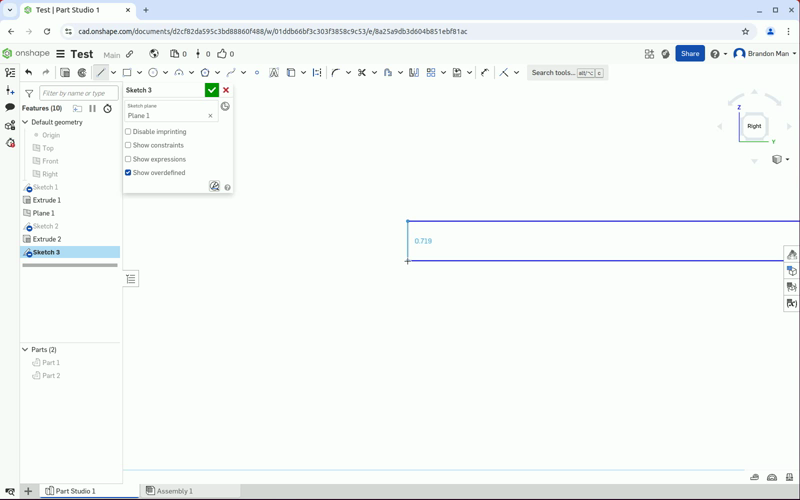
scroll(-6)
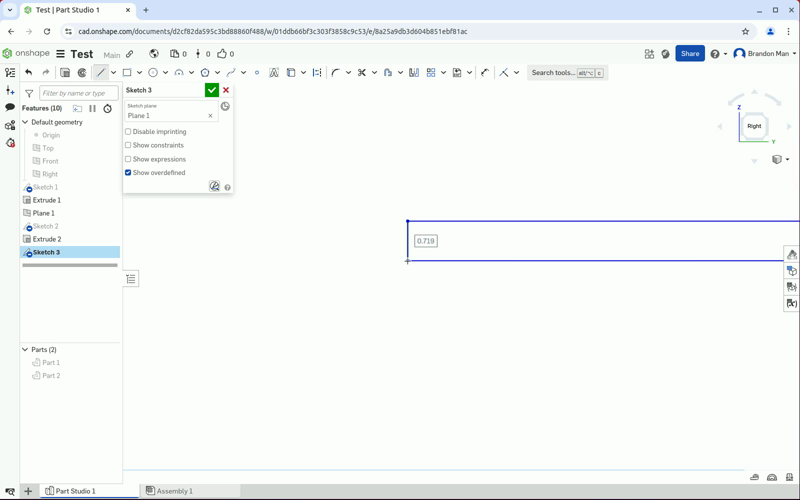
scroll(-6)
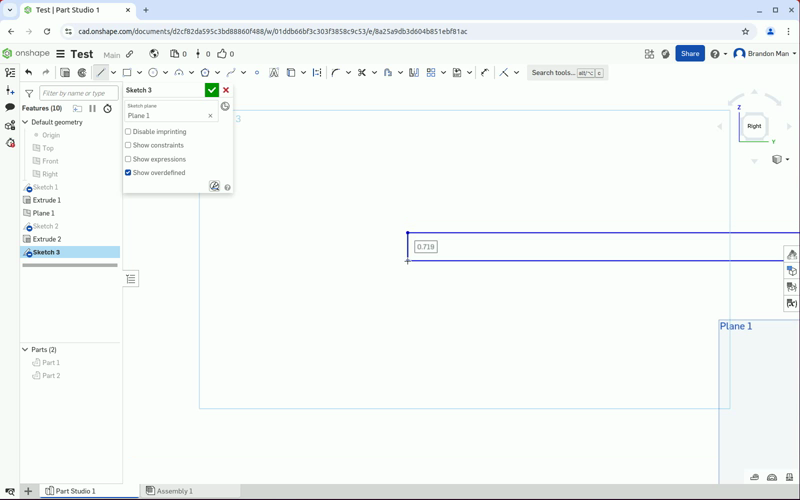
scroll(-6)
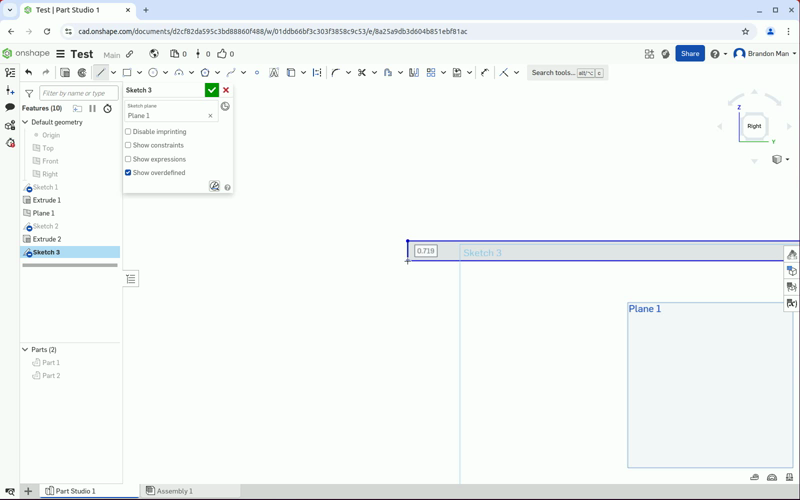
scroll(-6)
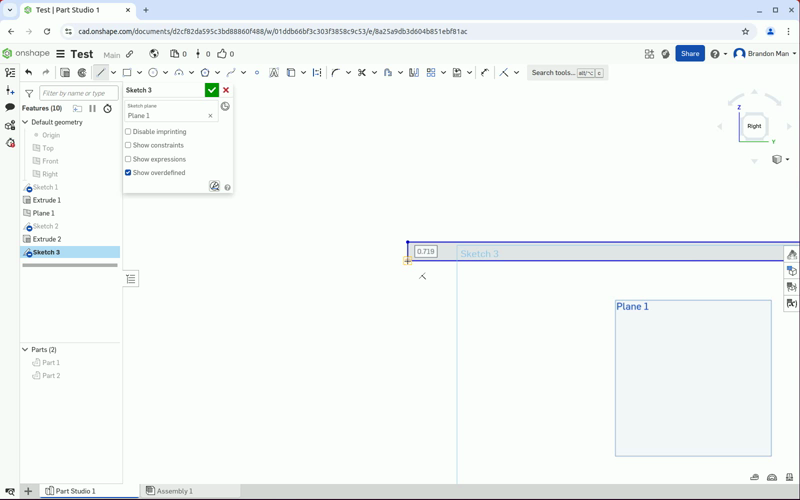
scroll(-6)
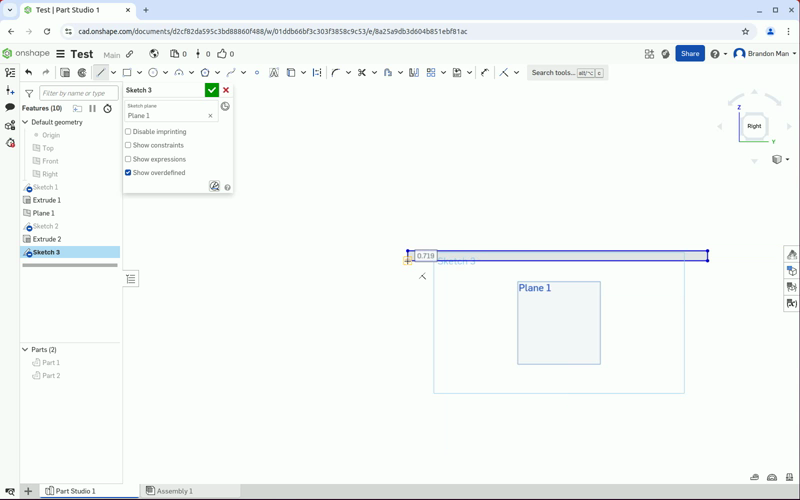
scroll(-6)
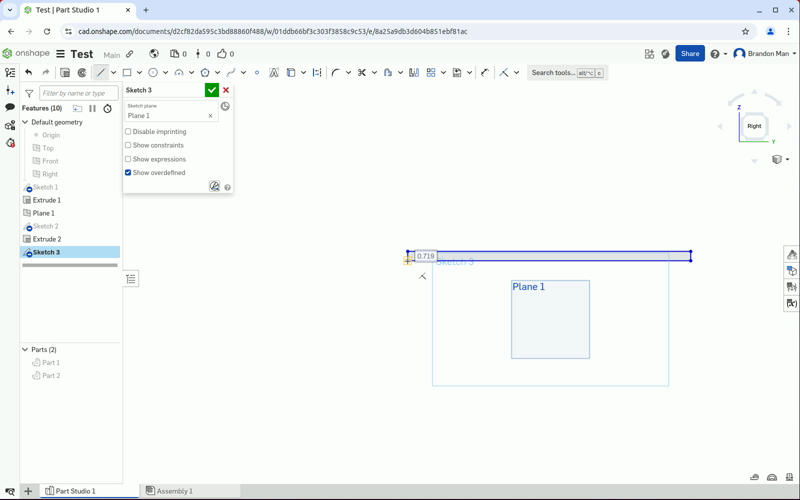
scroll(-6)
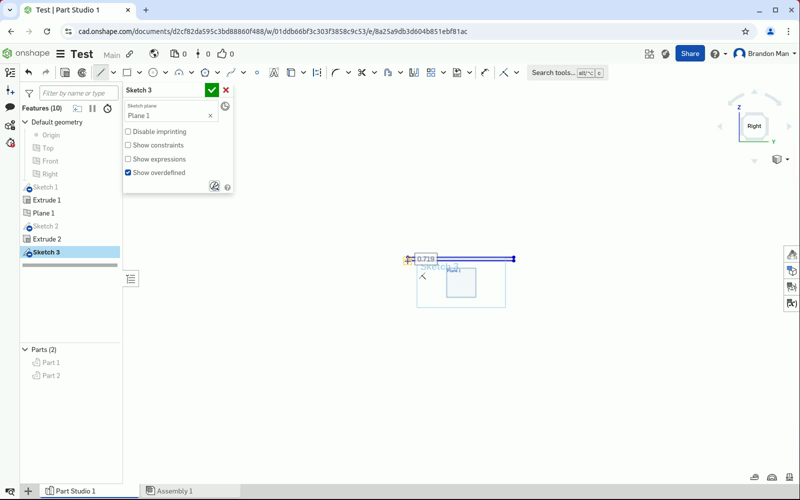
key(esc)
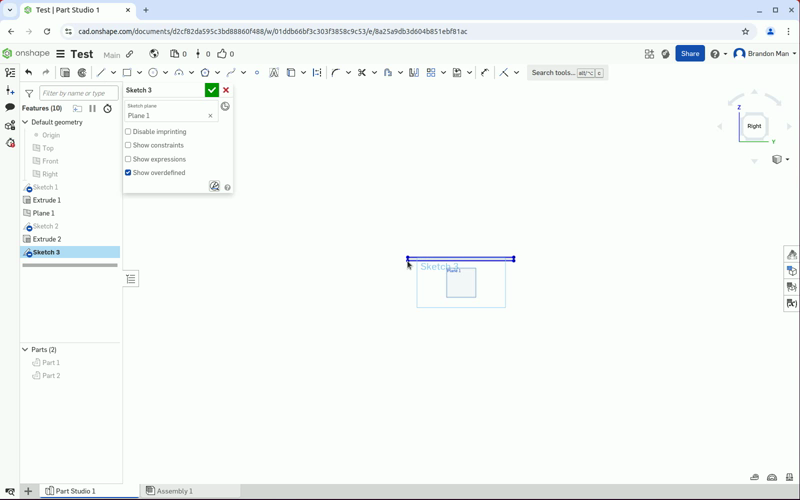
mouse_move(472, 260)
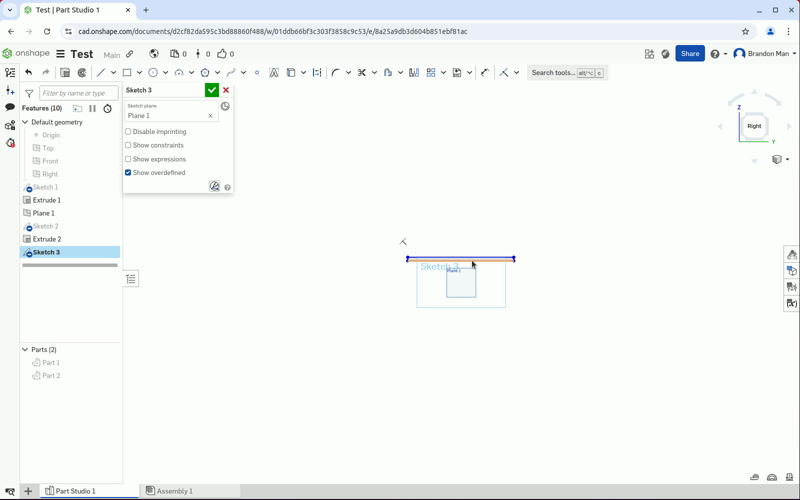
scroll(6)
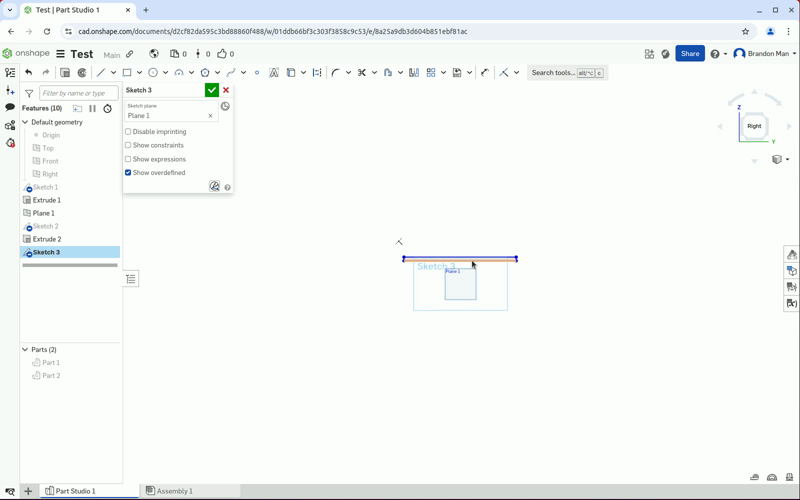
scroll(6)
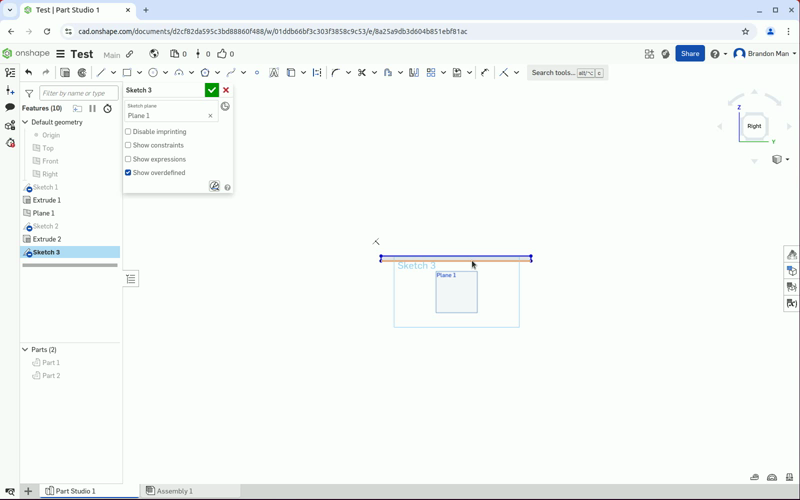
scroll(6)
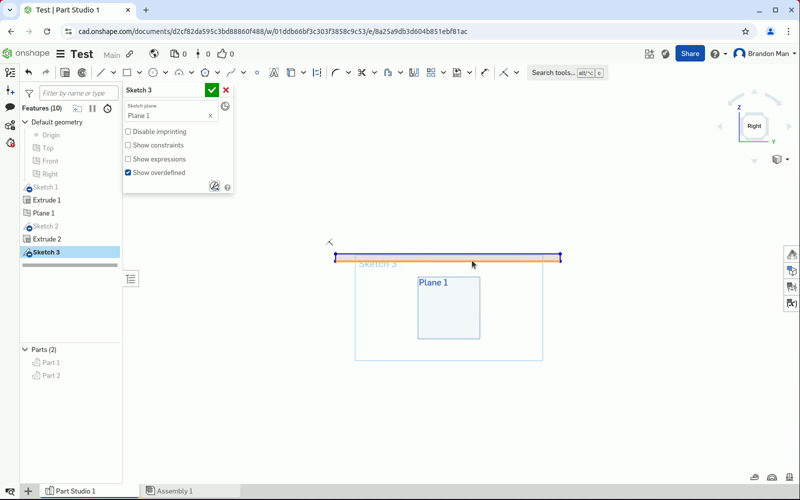
scroll(6)
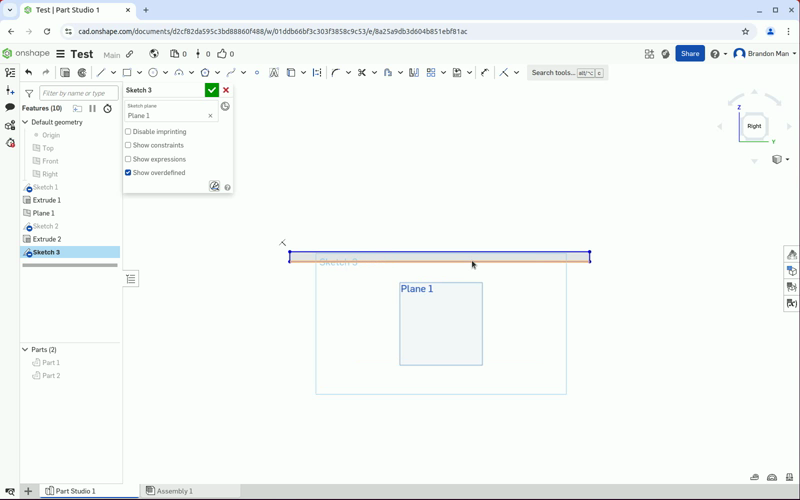
scroll(6)
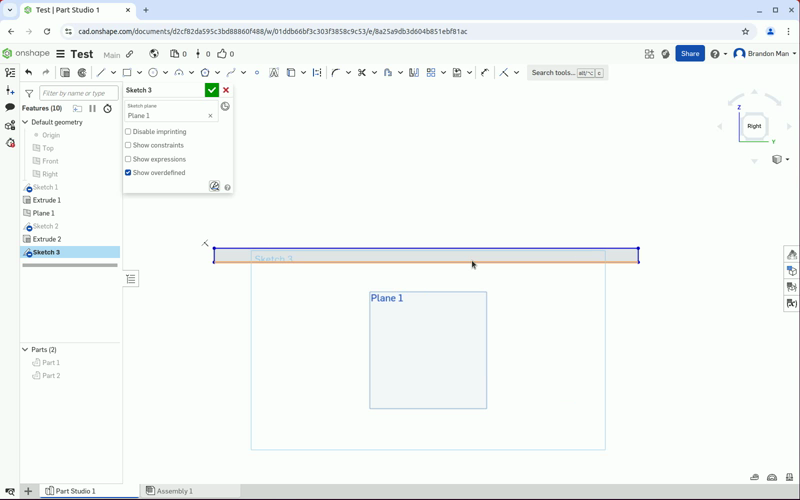
scroll(6)
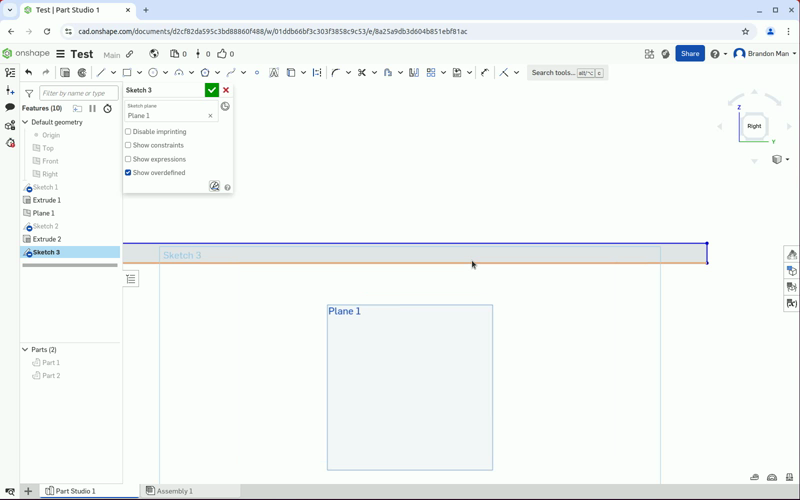
scroll(6)
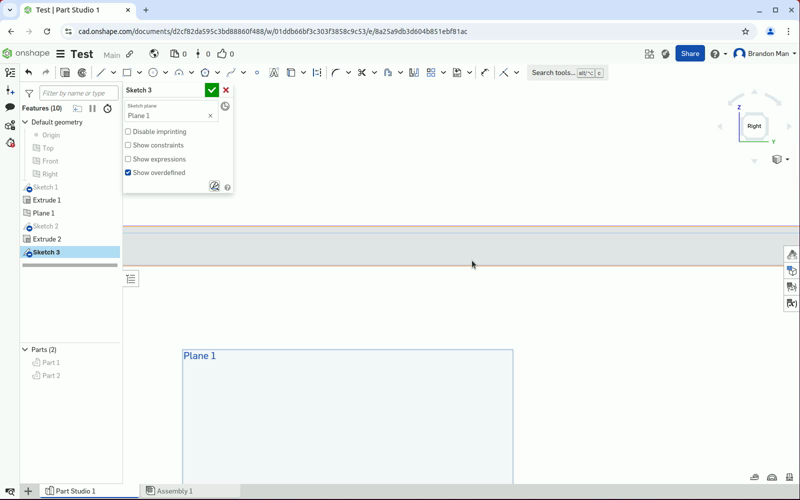
click(472, 260)
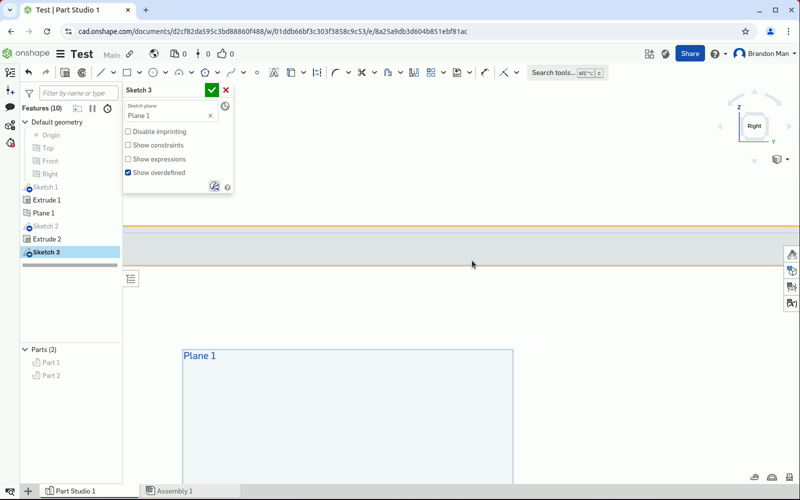
scroll(-6)
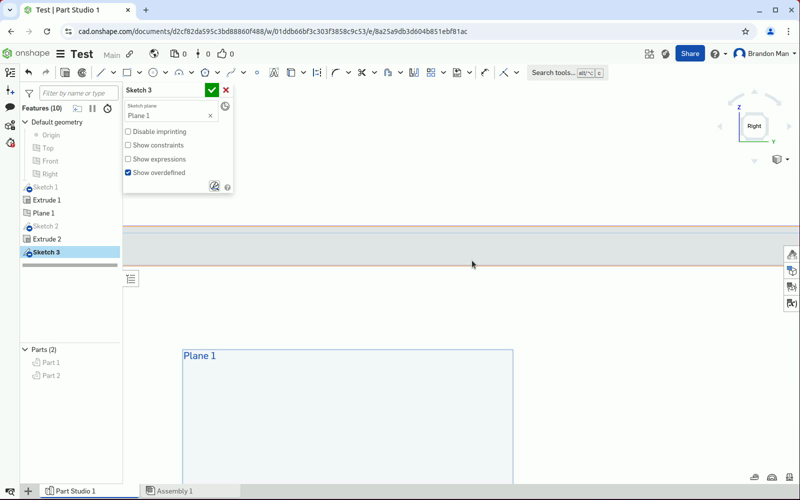
scroll(-6)
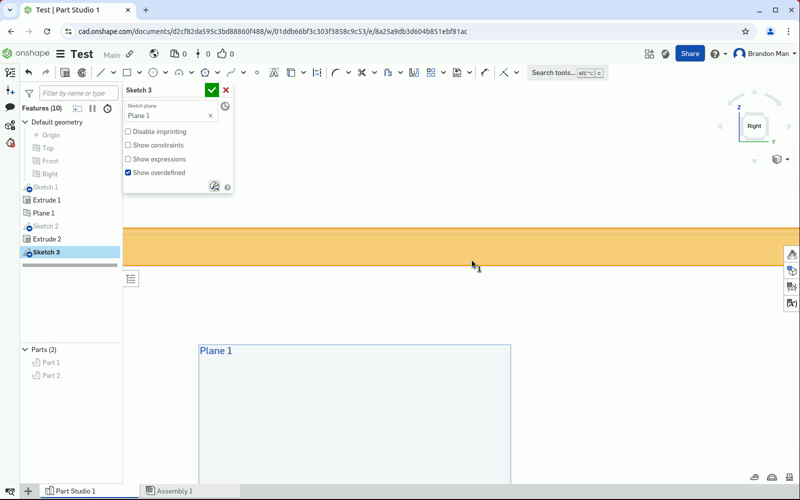
scroll(-6)
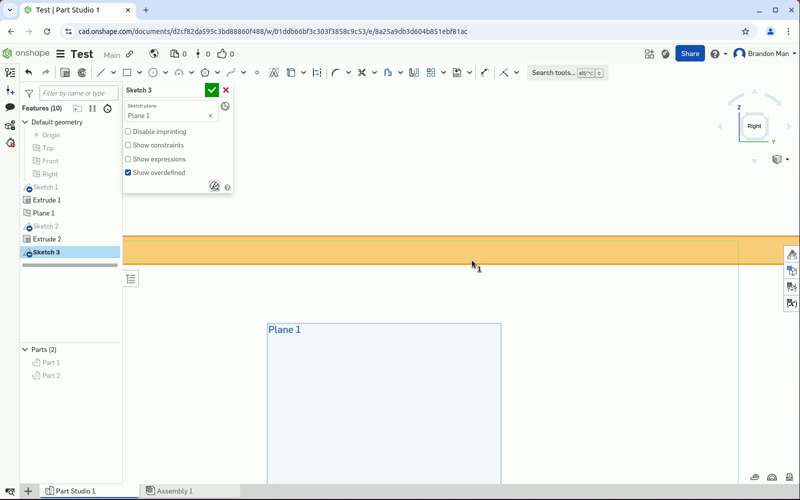
scroll(-6)
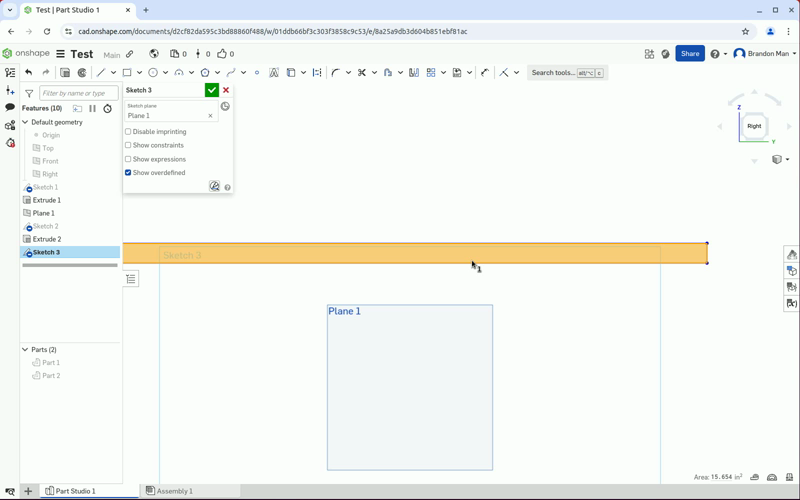
scroll(-6)
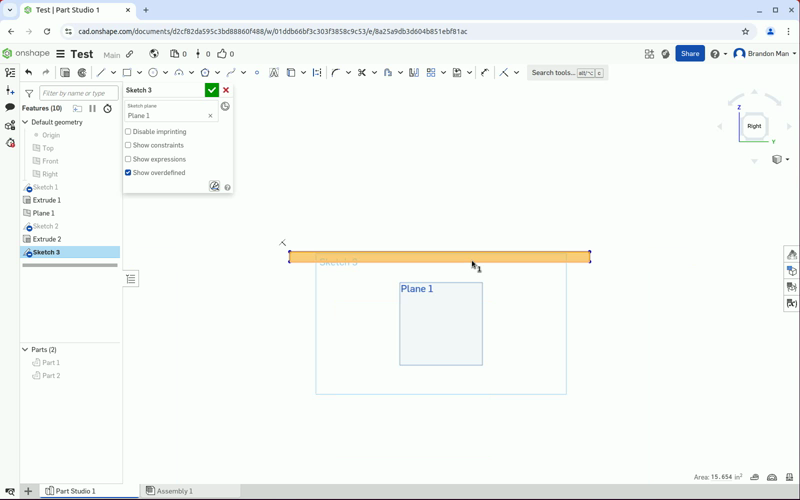
scroll(-6)
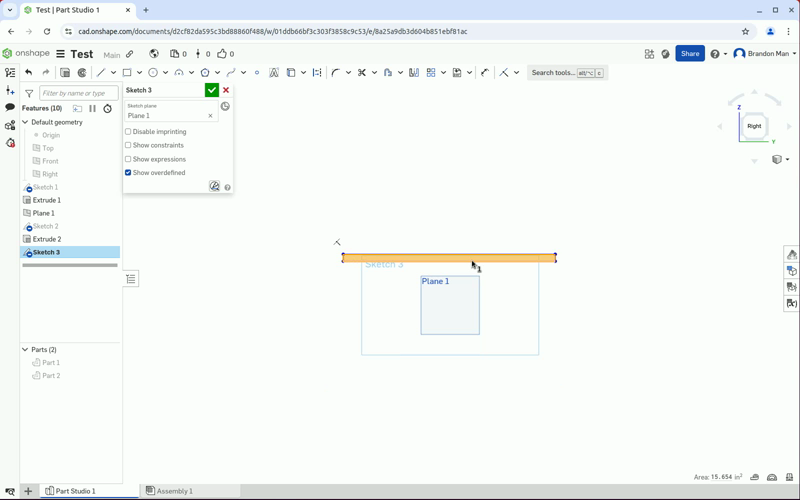
scroll(-6)
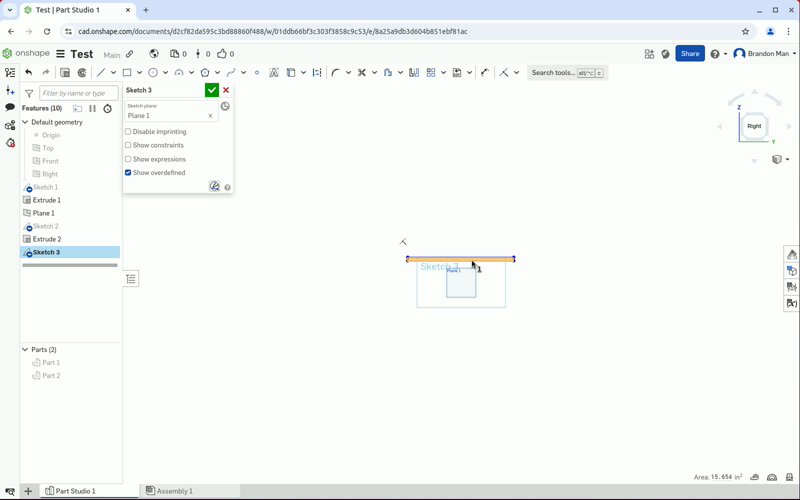
mouse_move(73, 352)
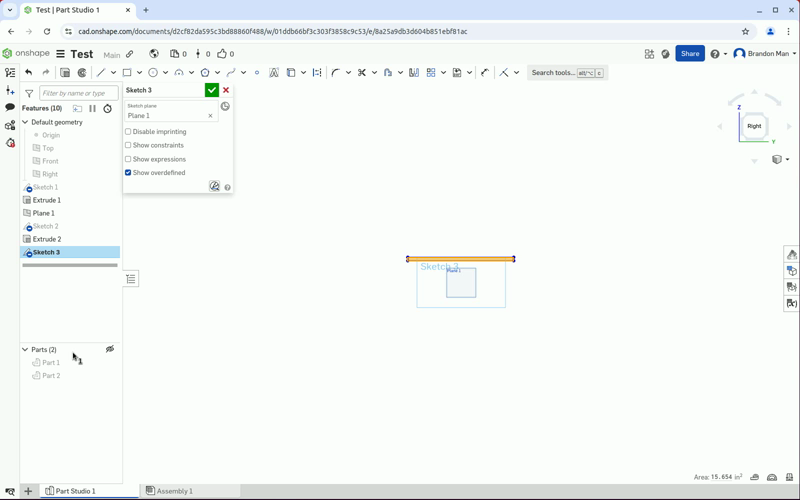
key(shift+y)
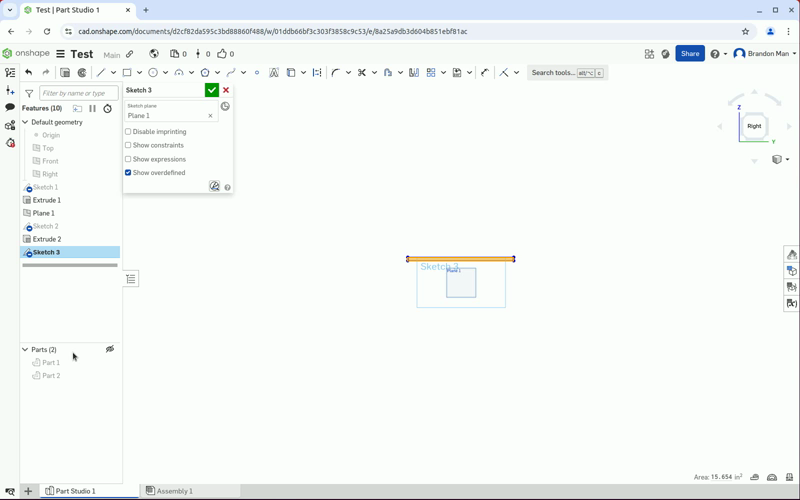
key(shift+e)
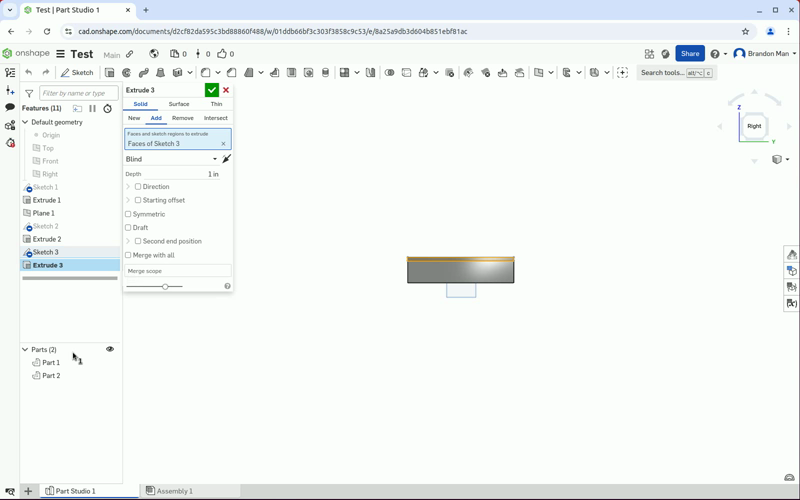
mouse_move(143, 106)
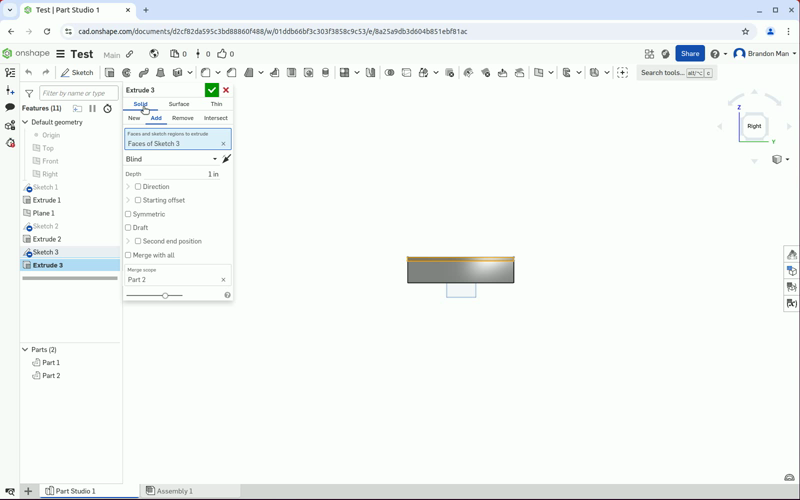
click(143, 106)
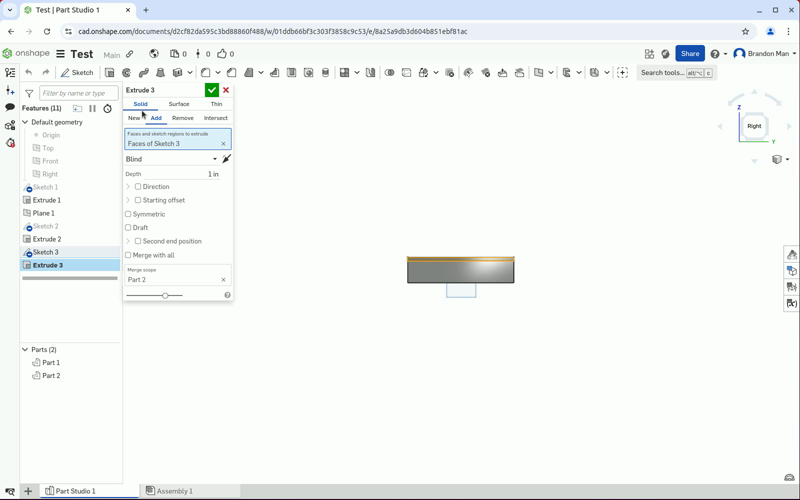
mouse_move(137, 120)
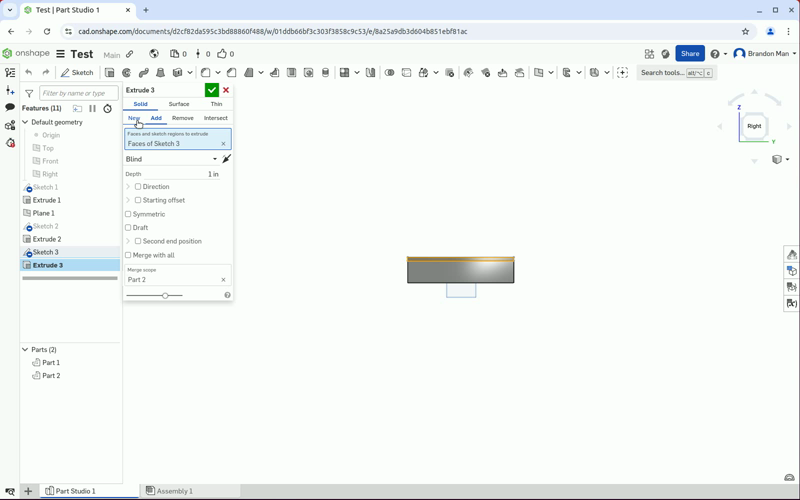
click(137, 120)
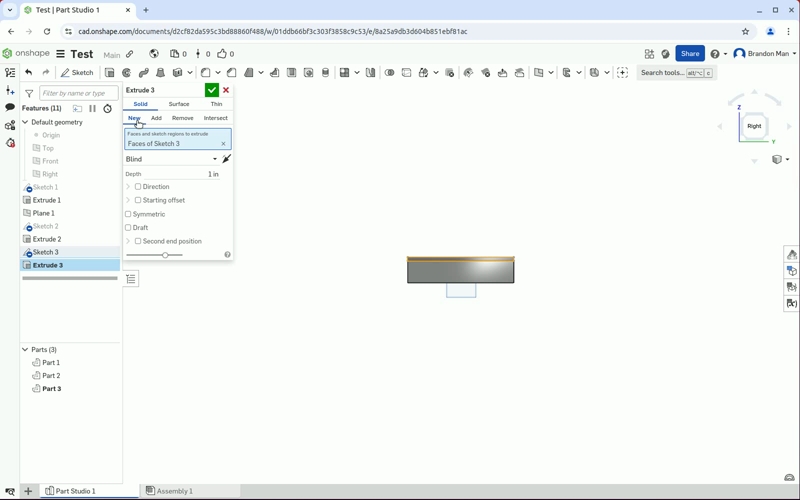
key(tab, 4)
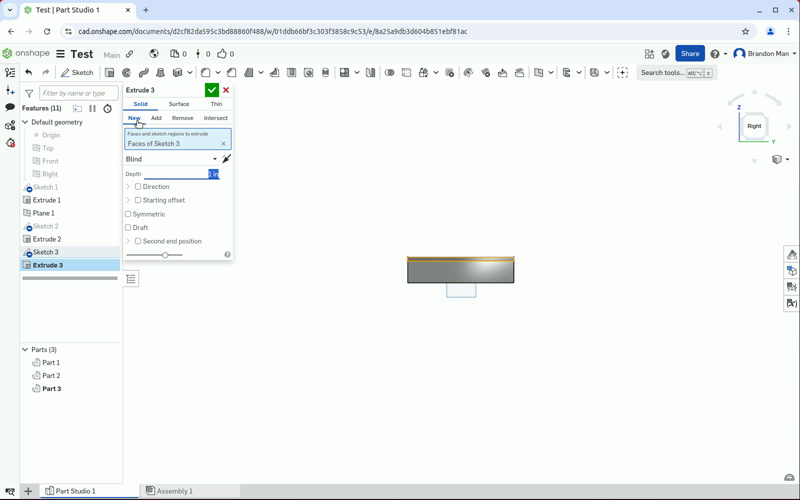
text(0.722)
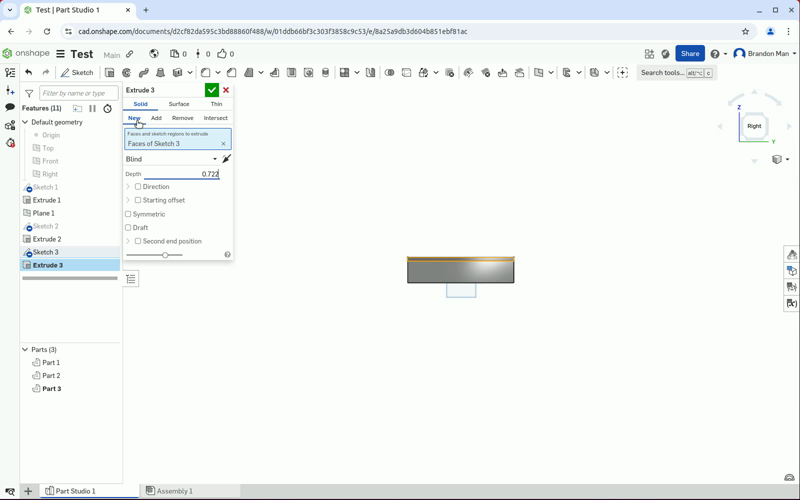
key(enter)
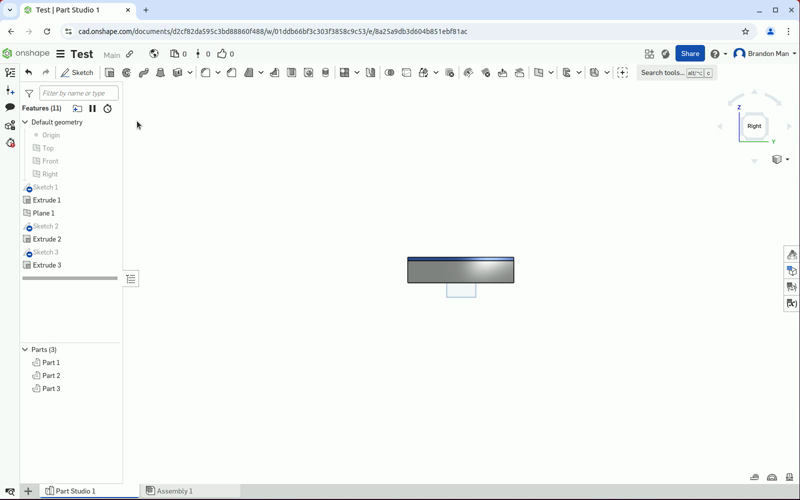
key(shift+h)
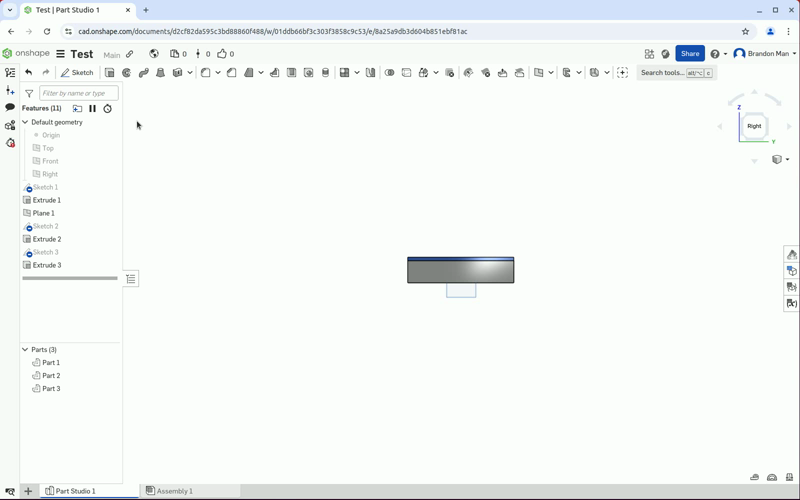
key(shift+h)
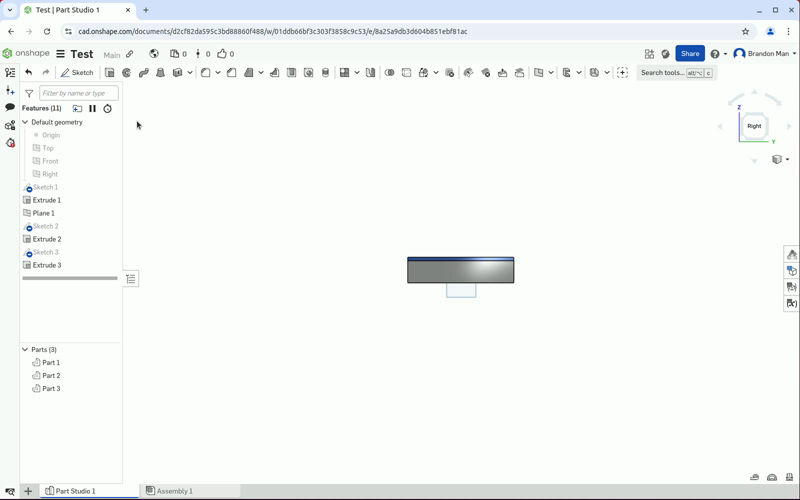
mouse_move(73, 189)
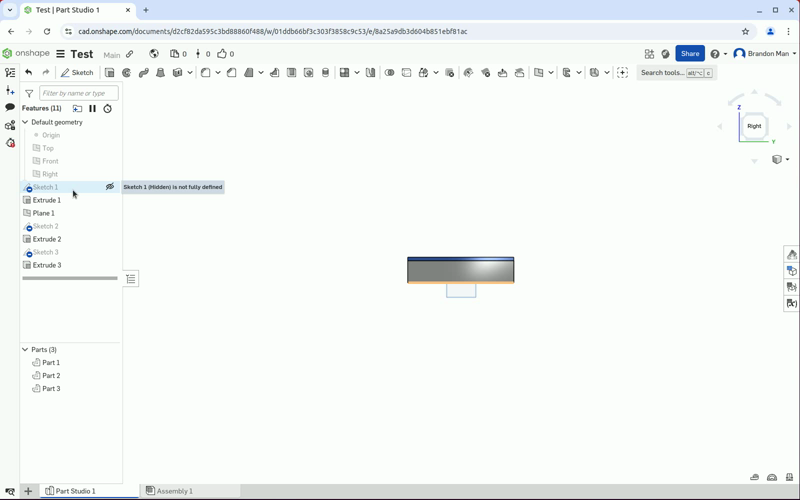
click(73, 189)
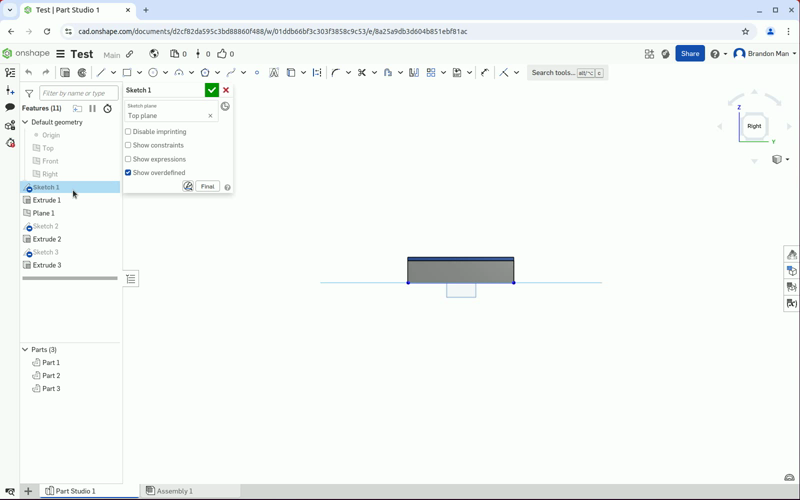
mouse_move(229, 92)
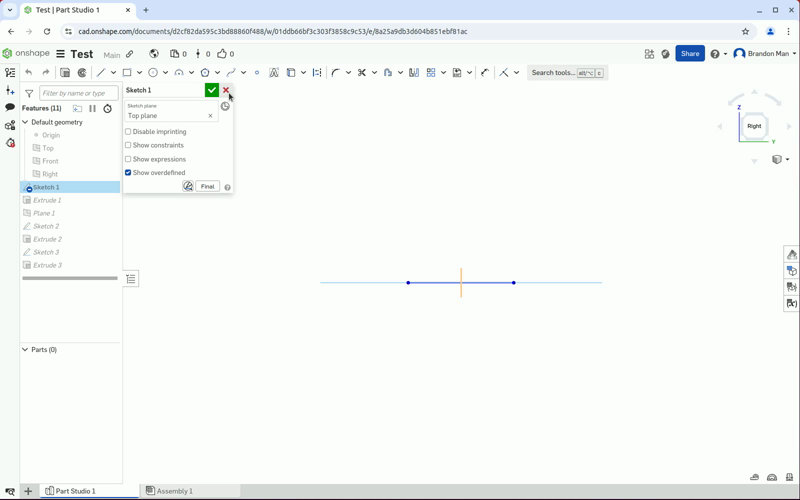
click(229, 92)
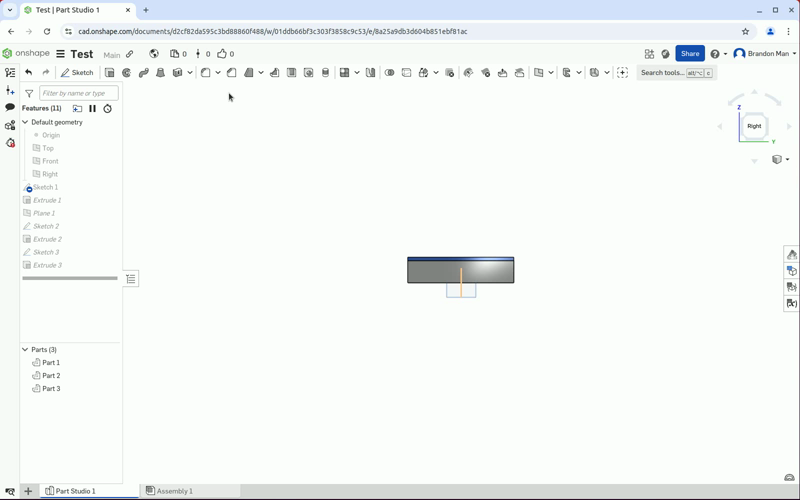
mouse_move(73, 352)
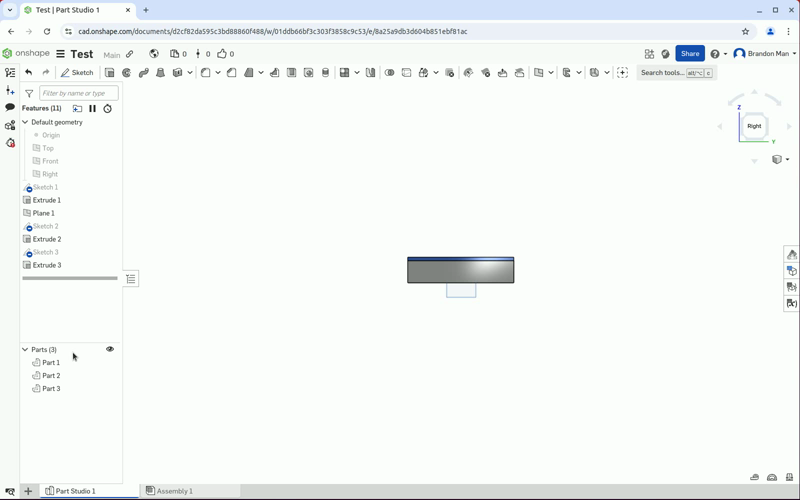
key(y)
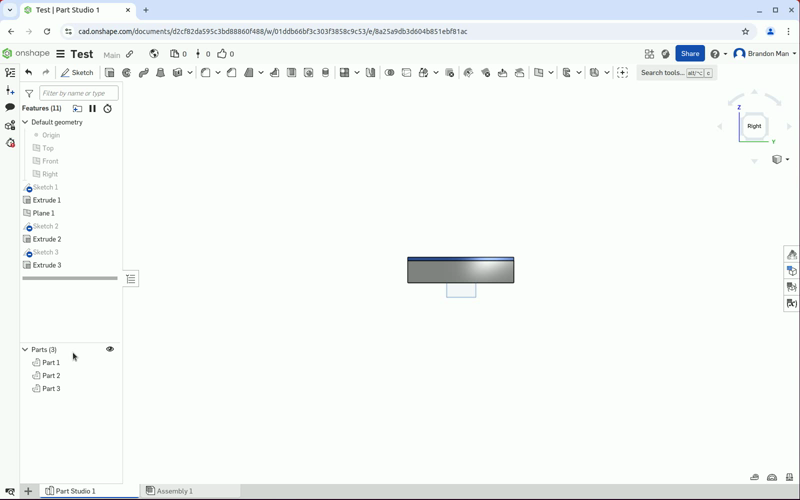
key(shift+p)
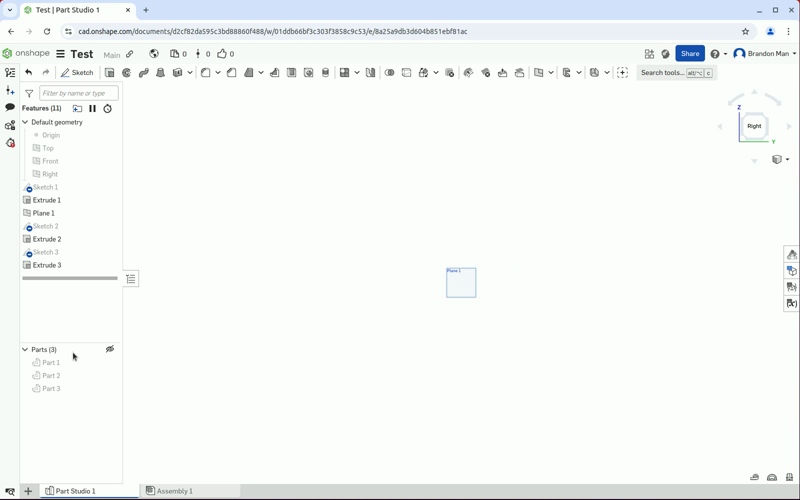
key(space)
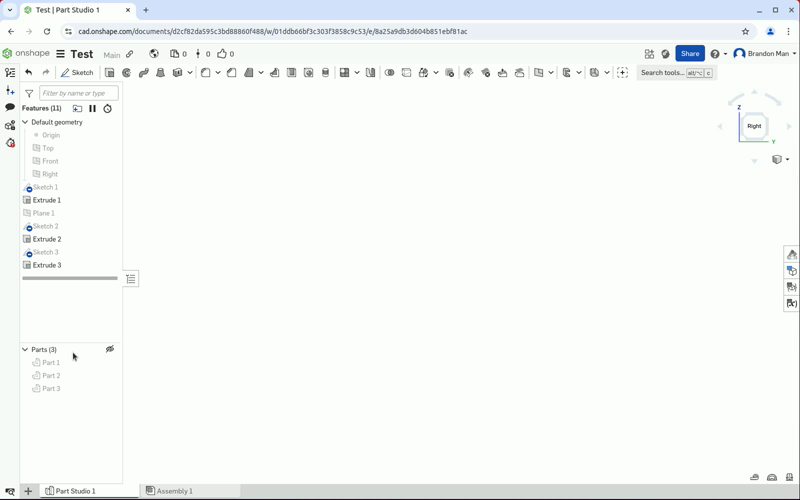
key_down(shift)
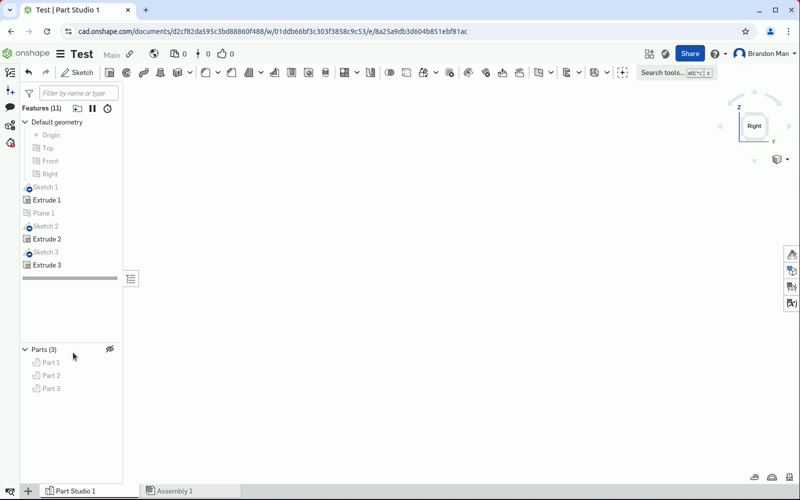
key(right)
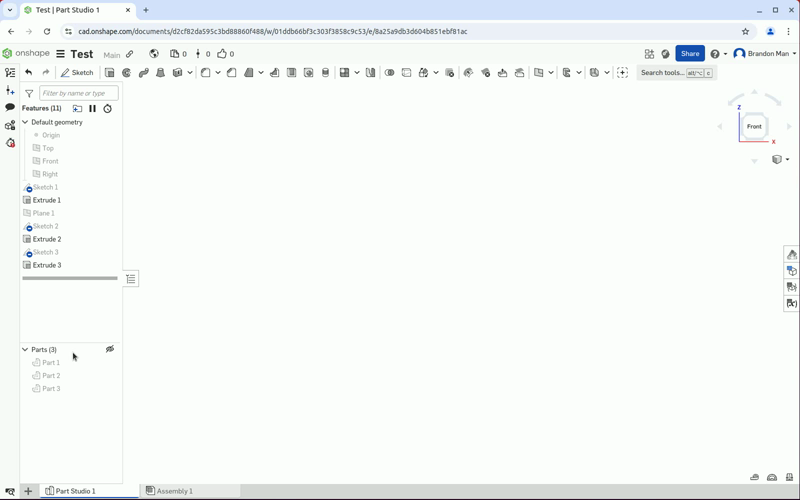
key_up(shift)
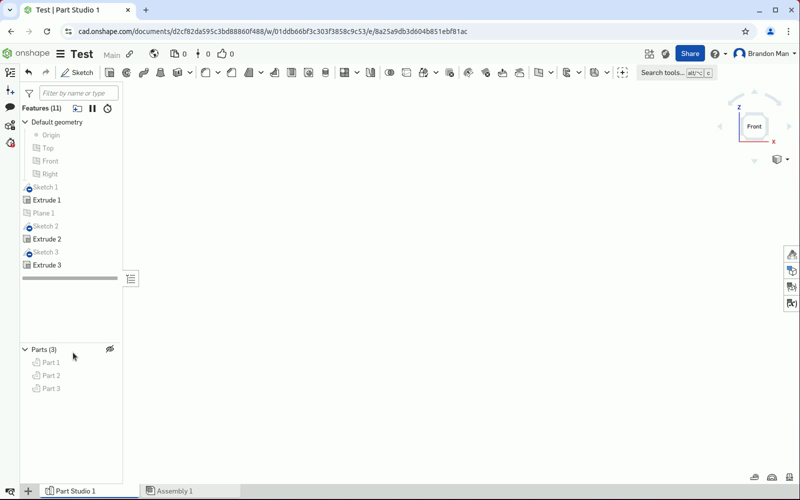
mouse_move(73, 352)
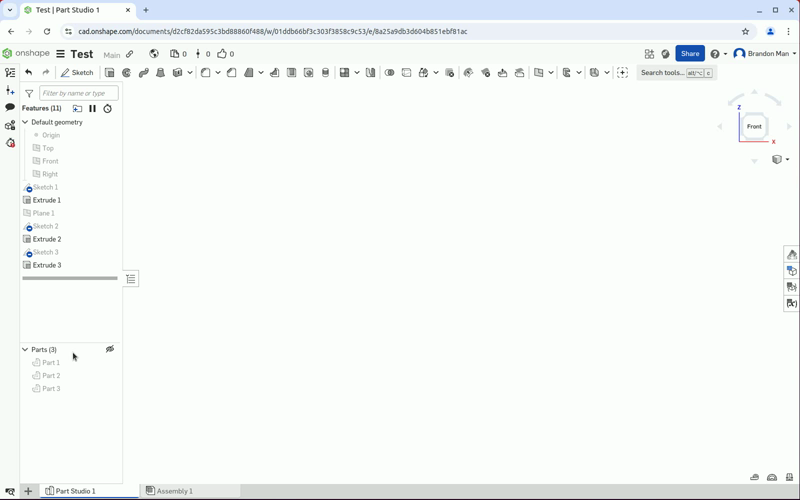
key(shift+y)
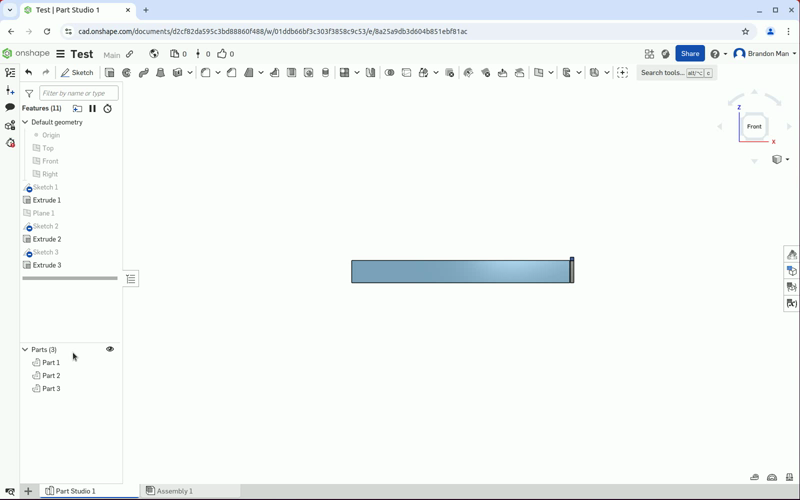
mouse_move(541, 75)
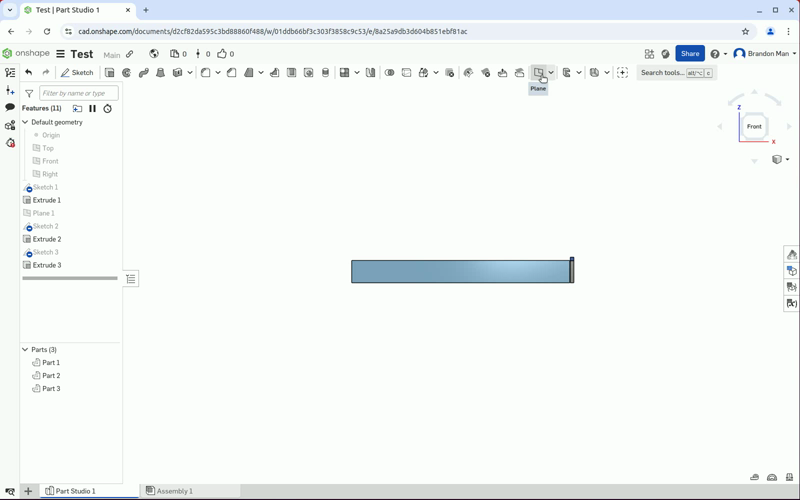
click(541, 75)
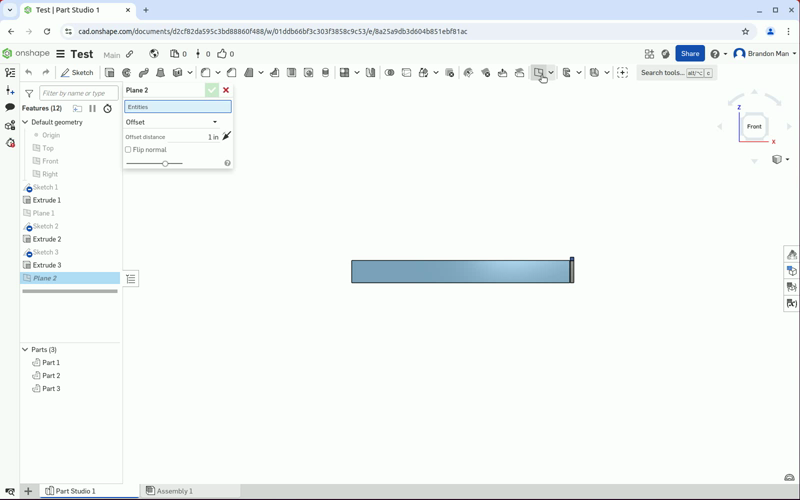
mouse_move(73, 163)
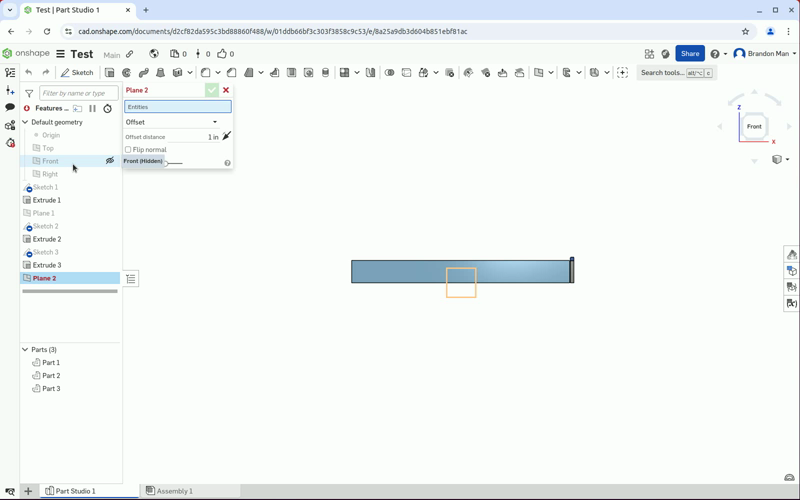
click(73, 163)
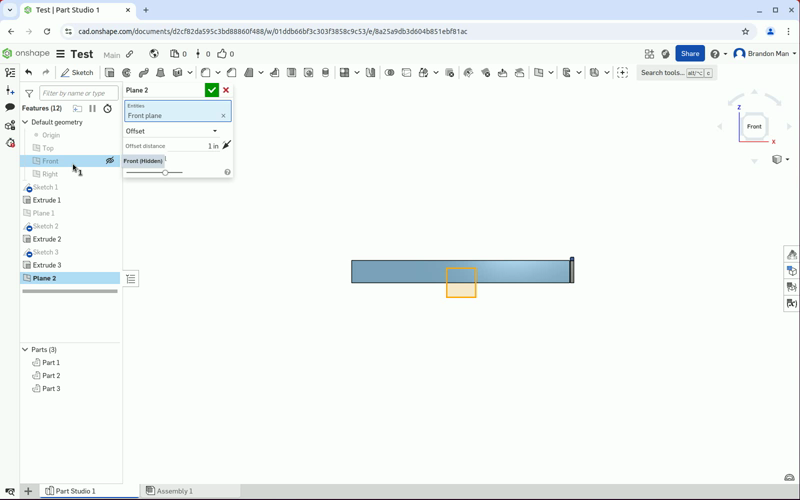
key(tab, 2)
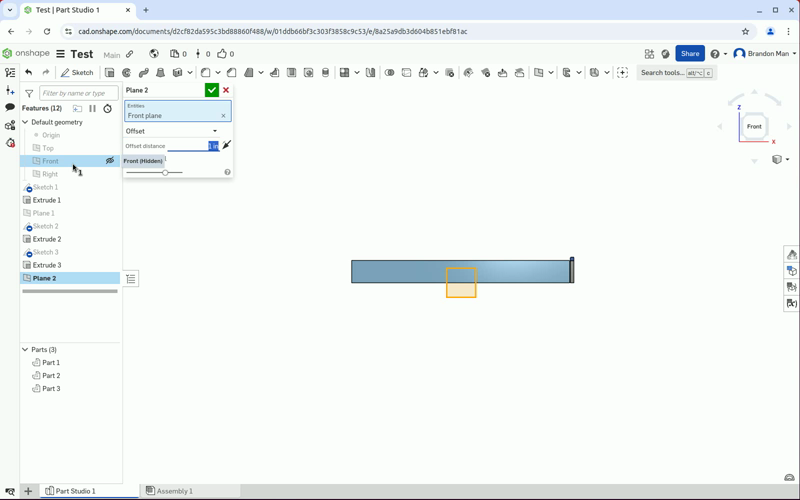
text(10.845)
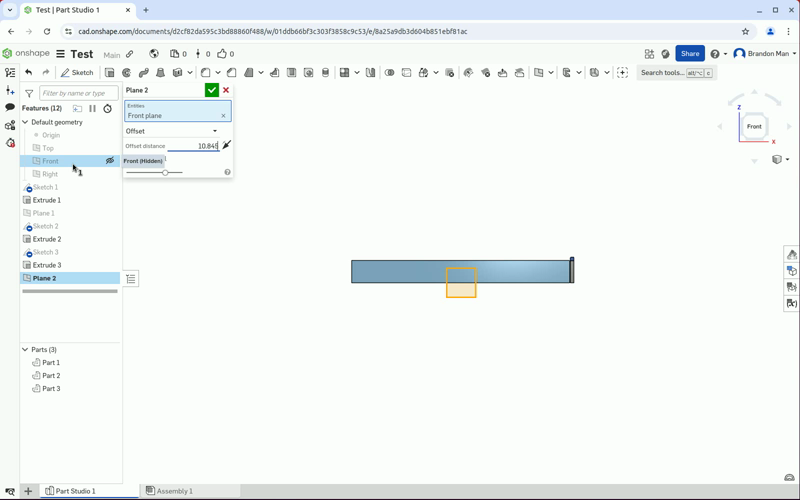
key(enter, 2)
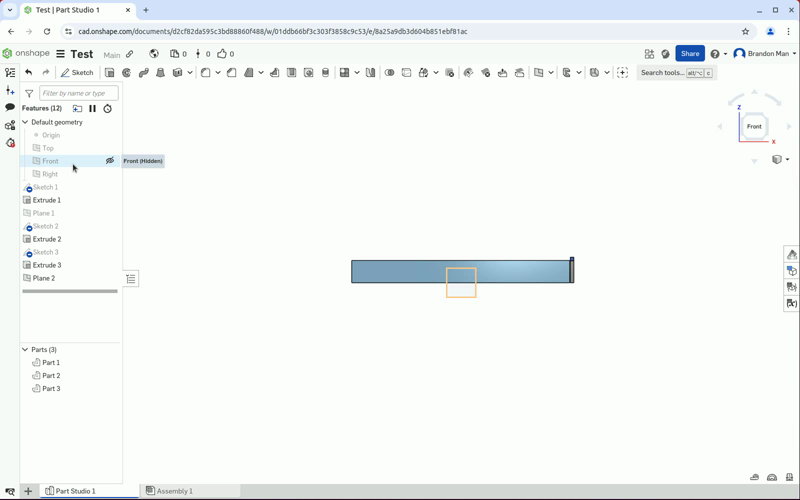
key(shift+s)
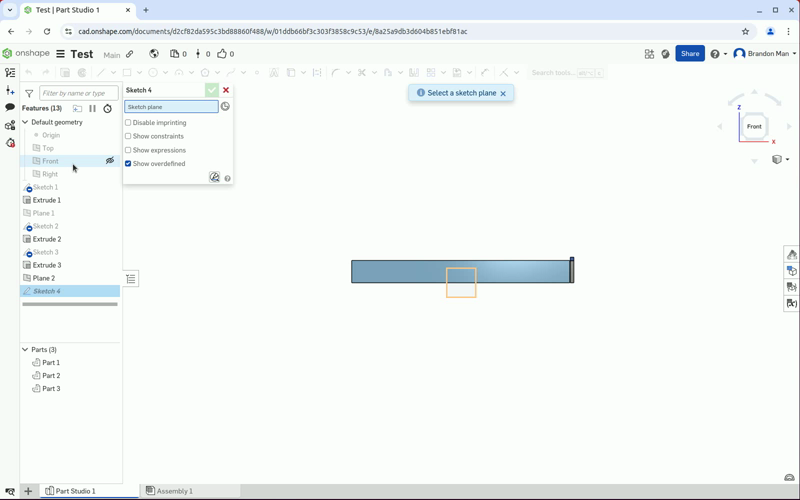
mouse_move(73, 280)
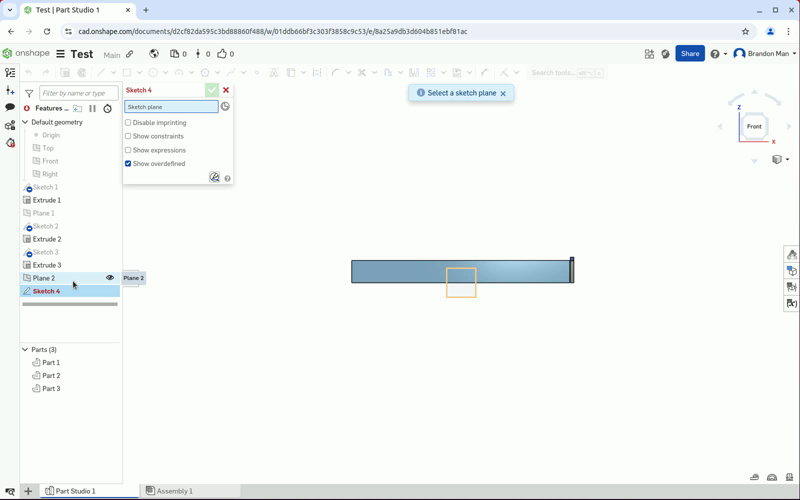
click(73, 280)
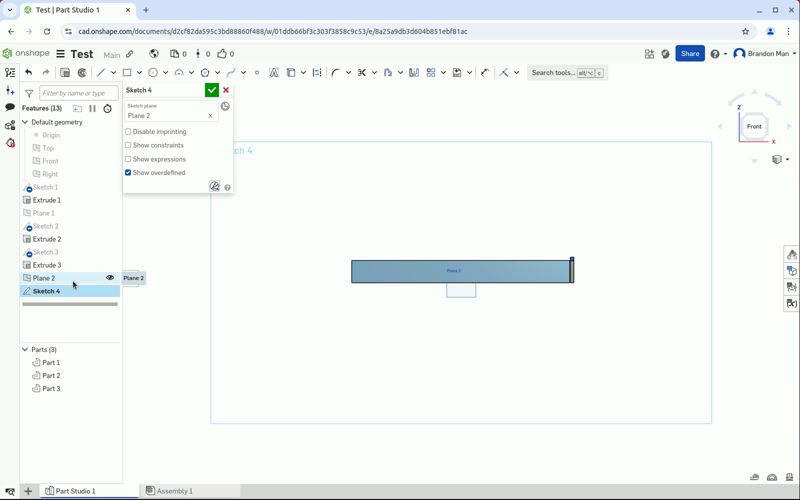
mouse_move(73, 352)
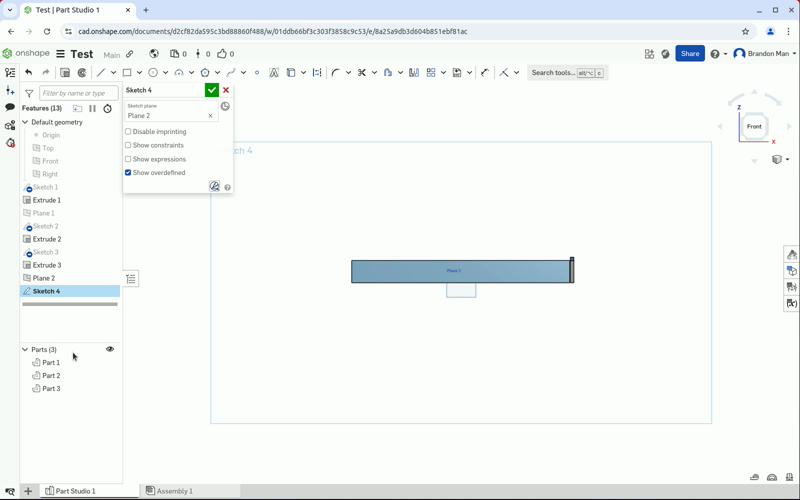
key(y)
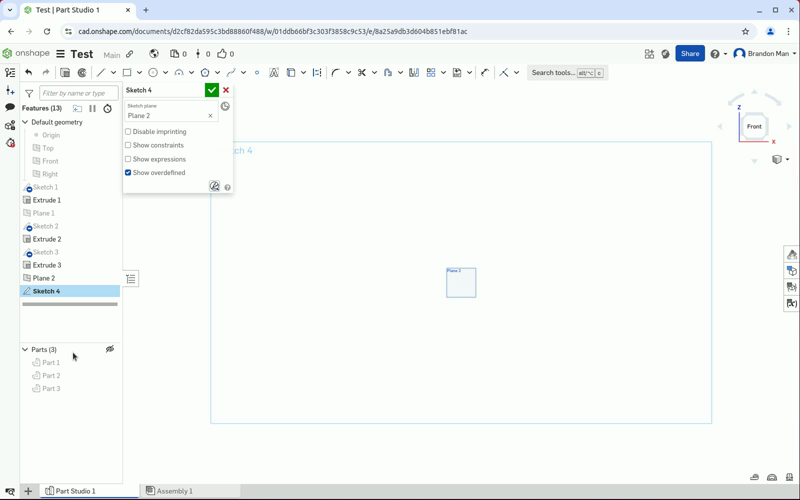
key(l)
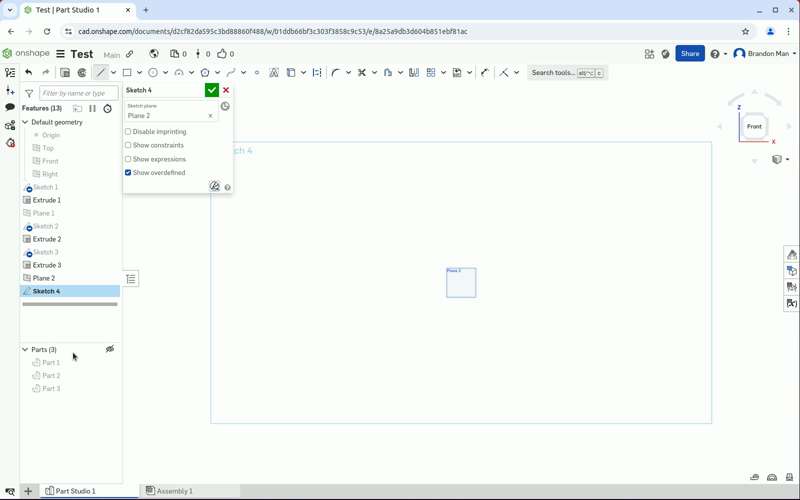
key_down(shift)
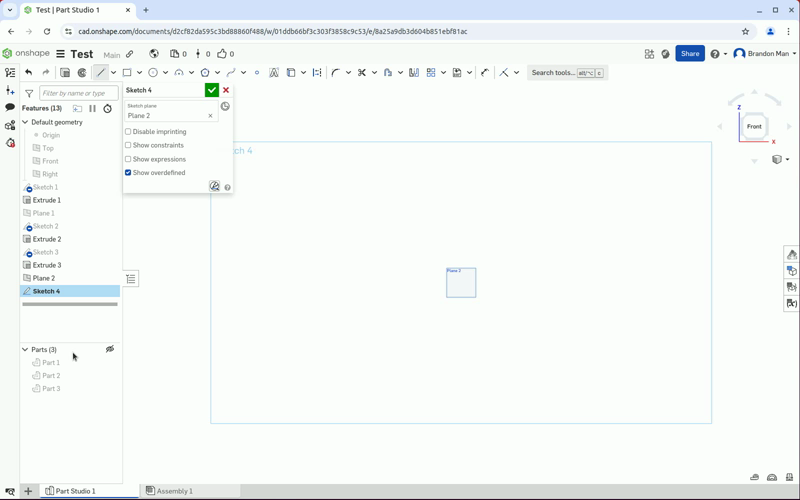
mouse_move(348, 282)
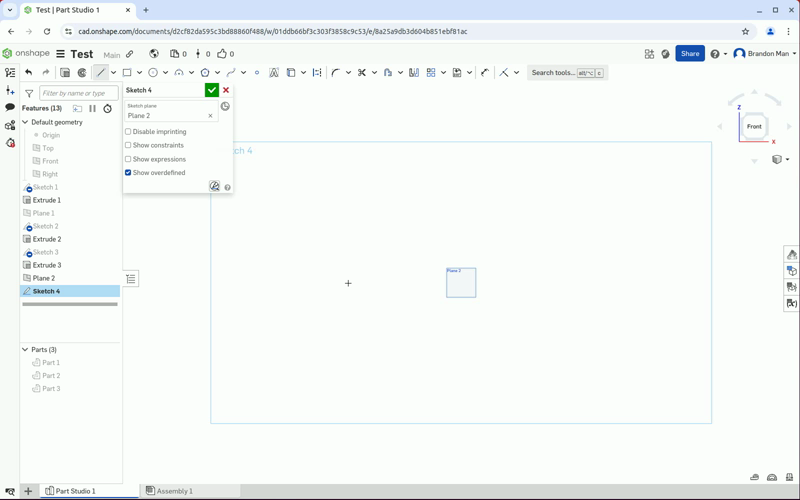
click(348, 282)
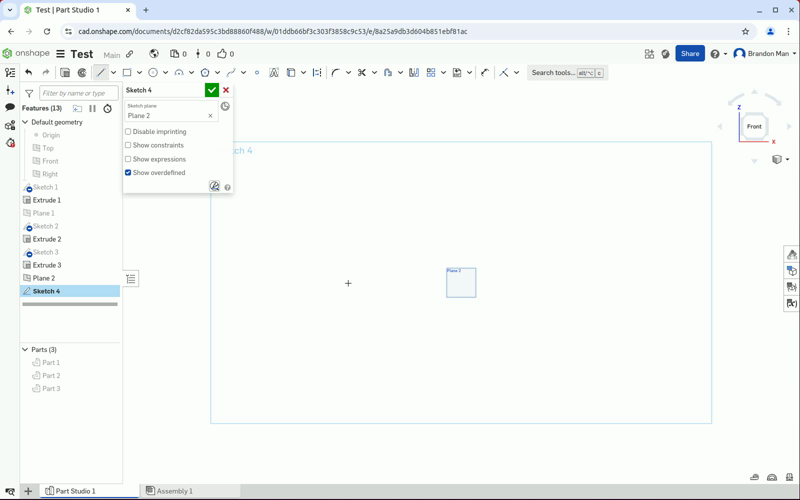
key_up(shift)
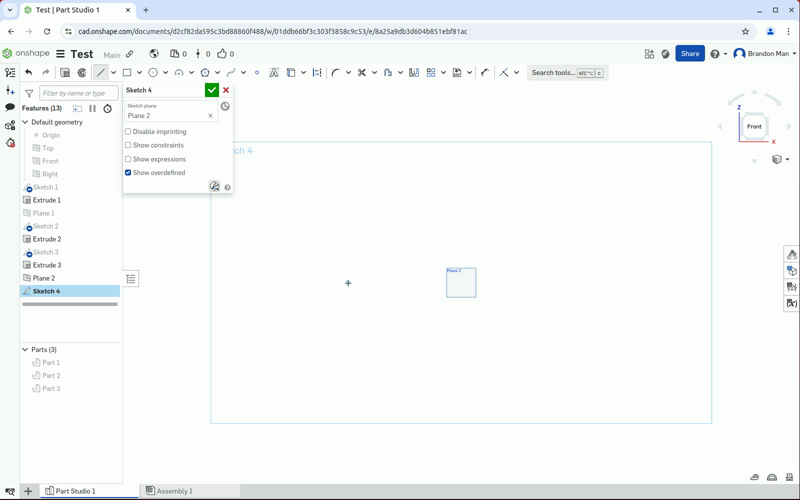
key_down(shift)
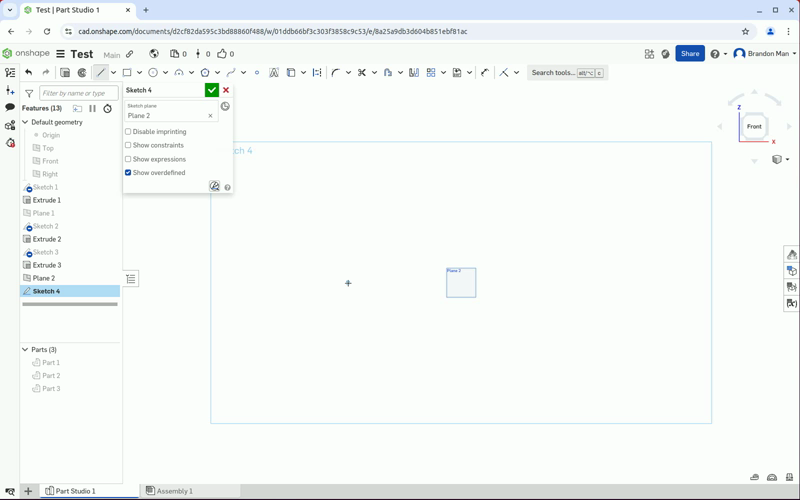
mouse_move(378, 282)
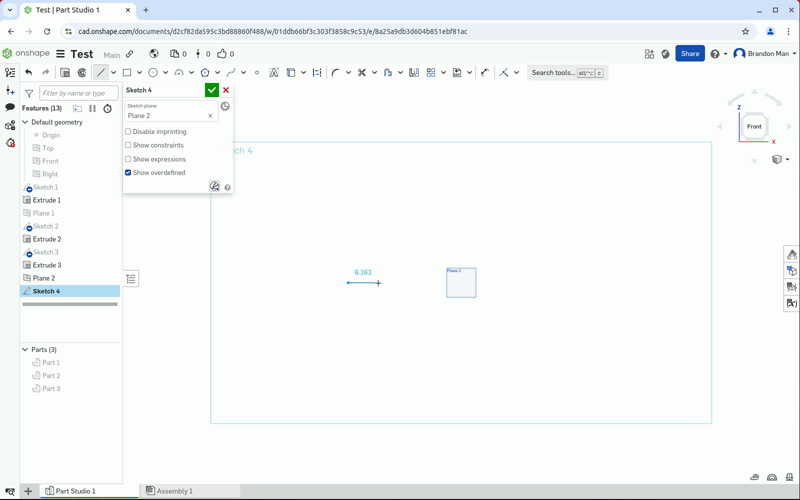
mouse_move(350, 282)
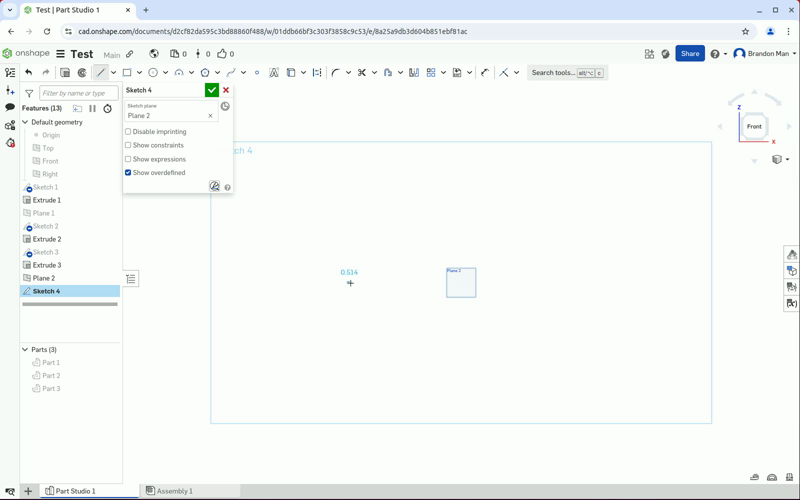
scroll(6)
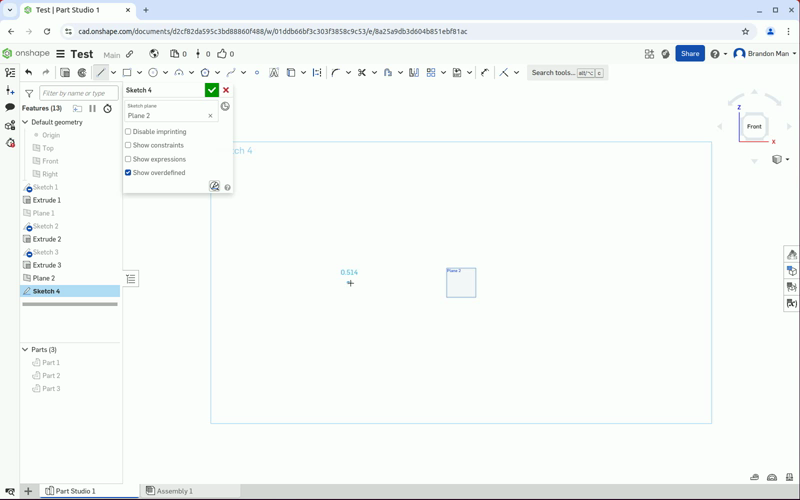
scroll(6)
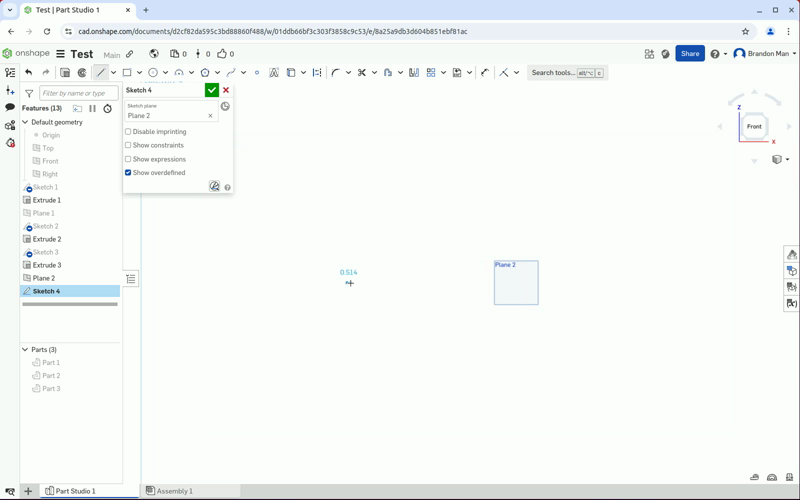
scroll(6)
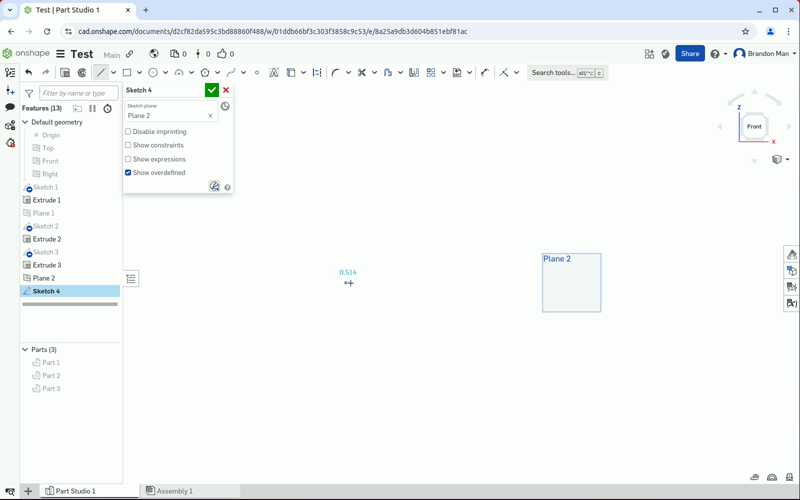
scroll(6)
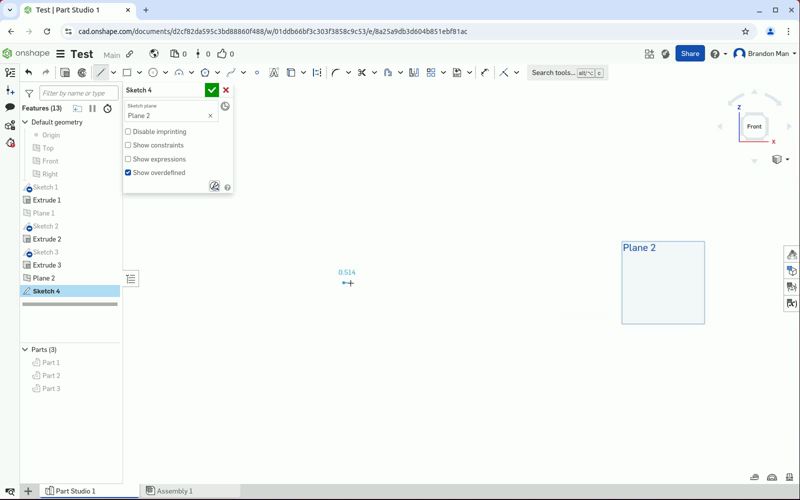
scroll(6)
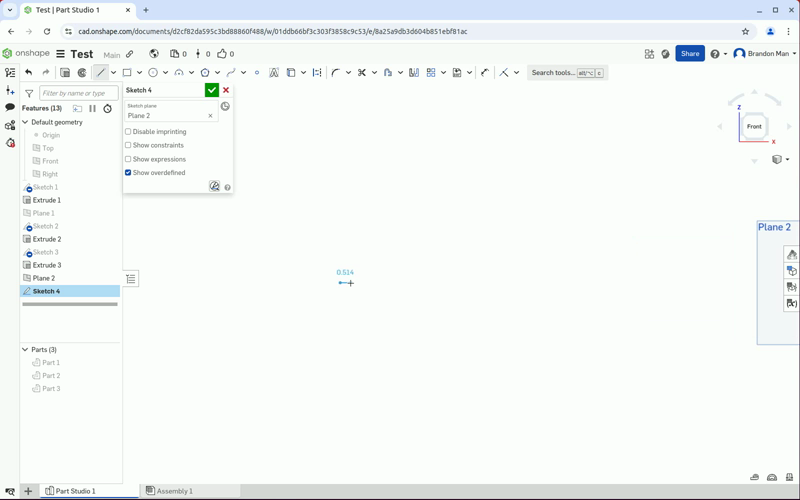
scroll(6)
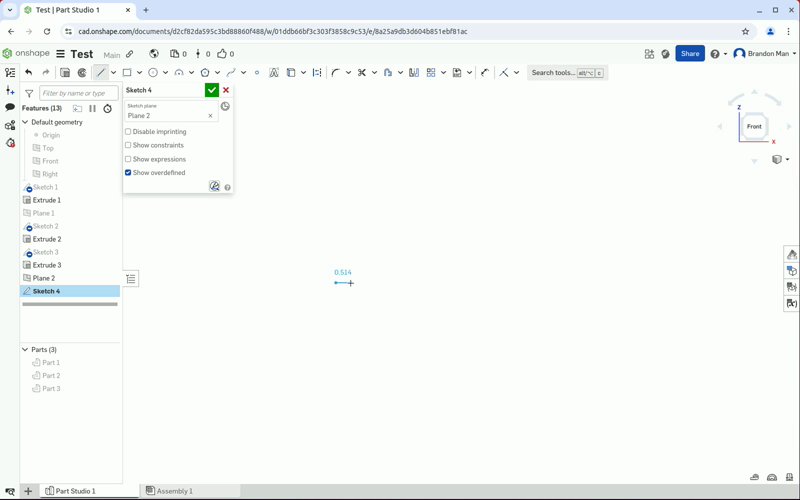
scroll(6)
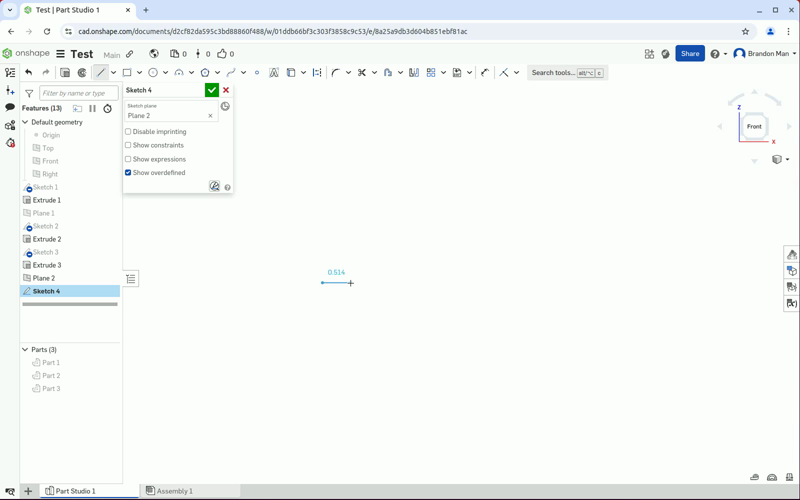
click(350, 282)
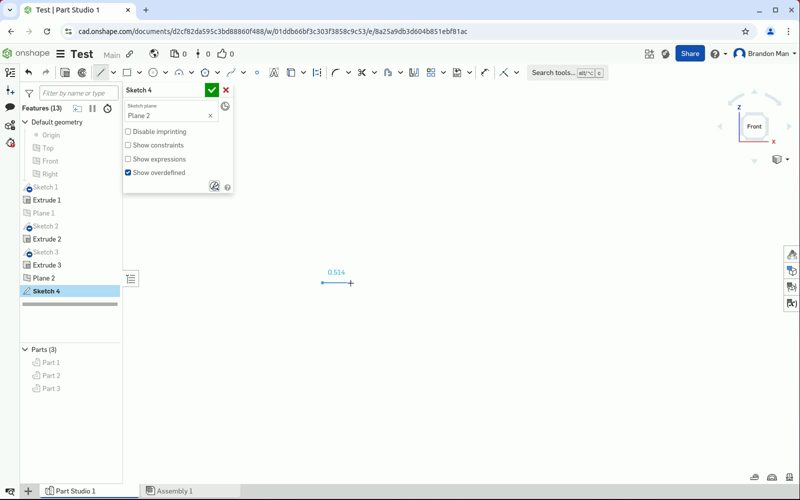
scroll(-6)
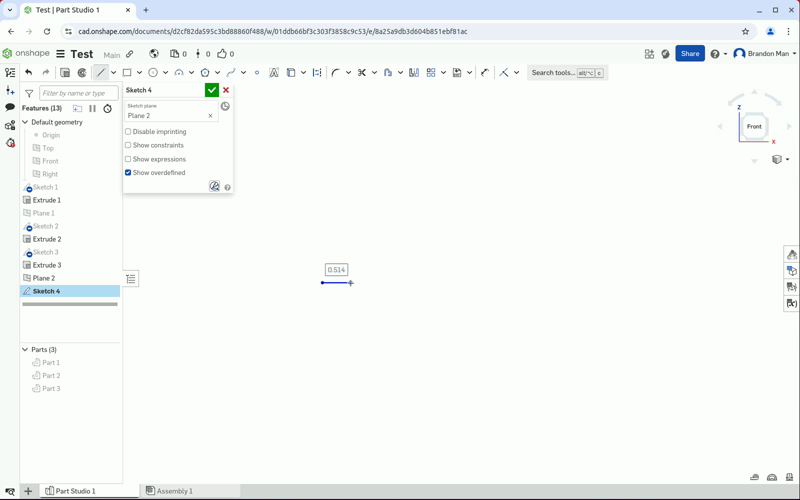
scroll(-6)
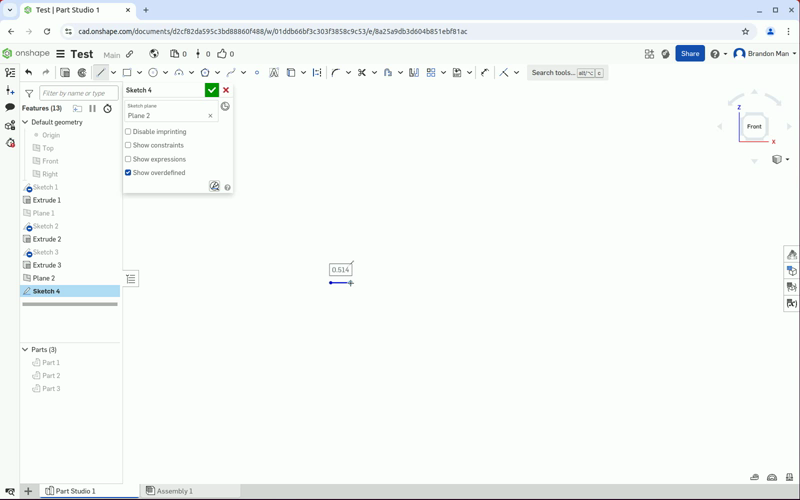
scroll(-6)
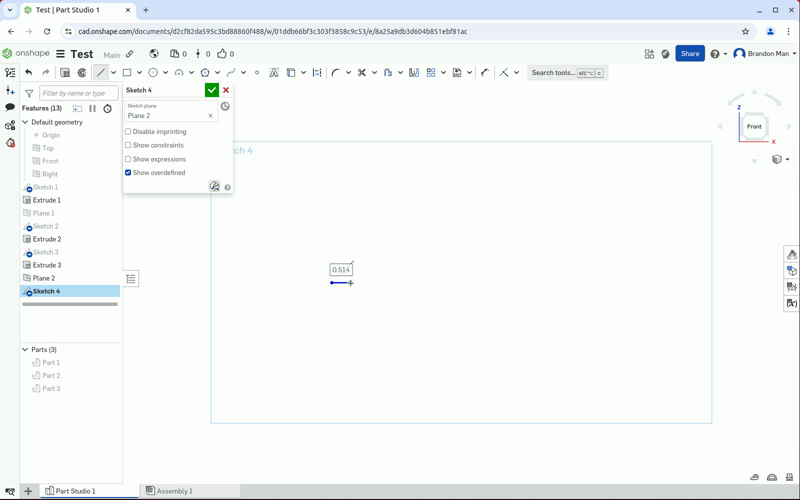
scroll(-6)
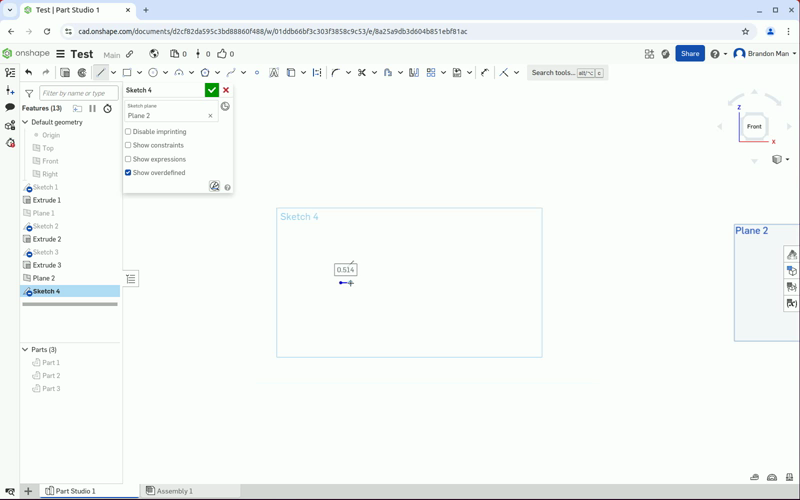
scroll(-6)
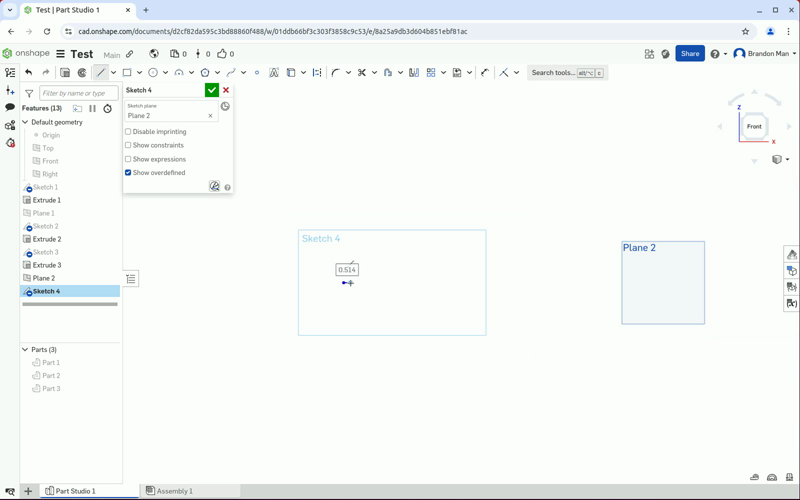
scroll(-6)
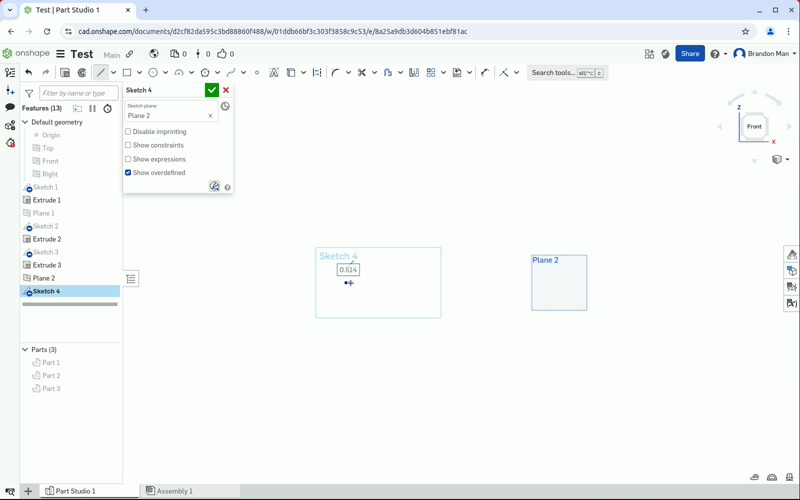
scroll(-6)
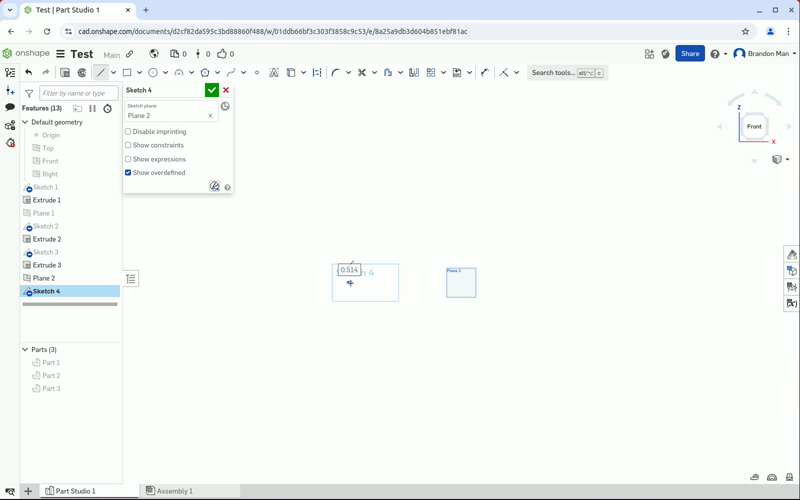
key_up(shift)
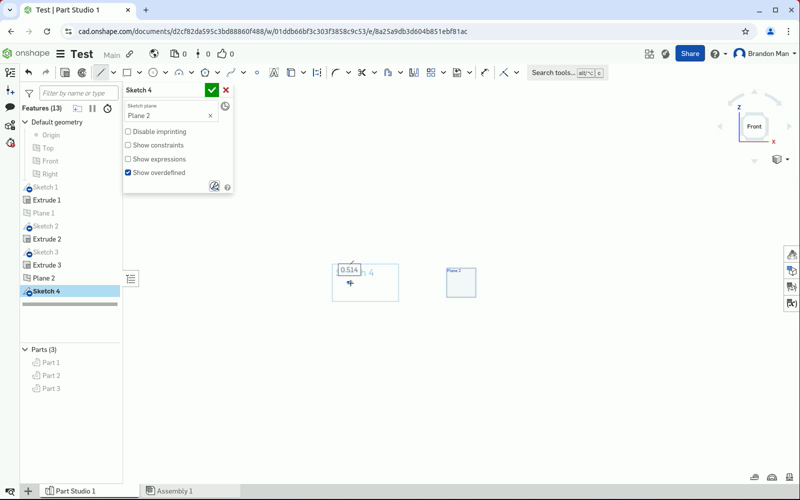
key_down(shift)
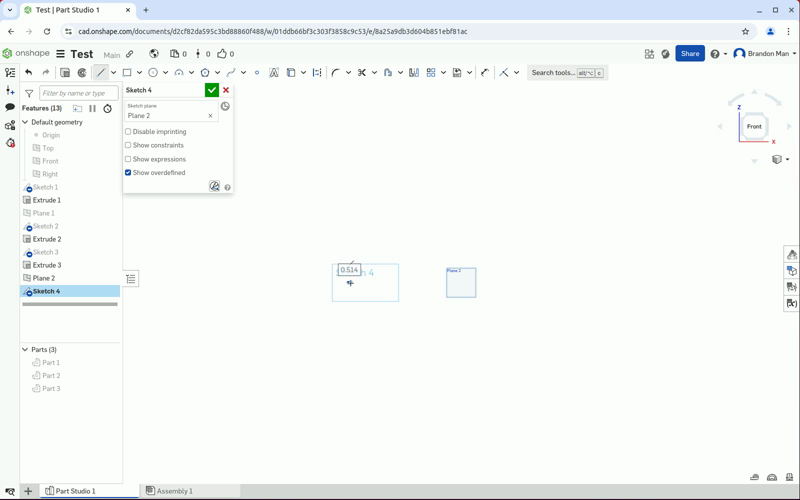
mouse_move(380, 282)
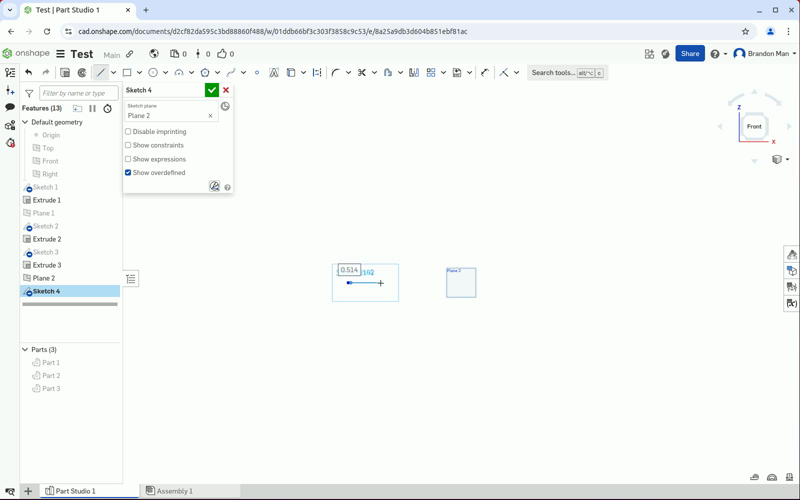
mouse_move(350, 259)
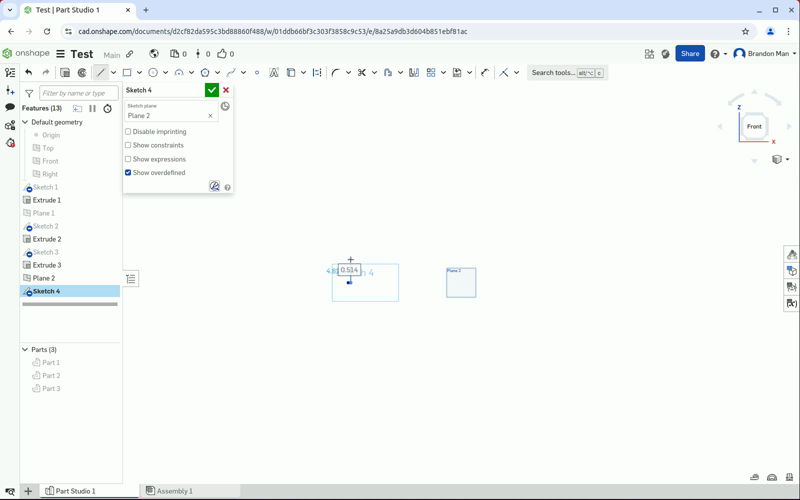
click(350, 259)
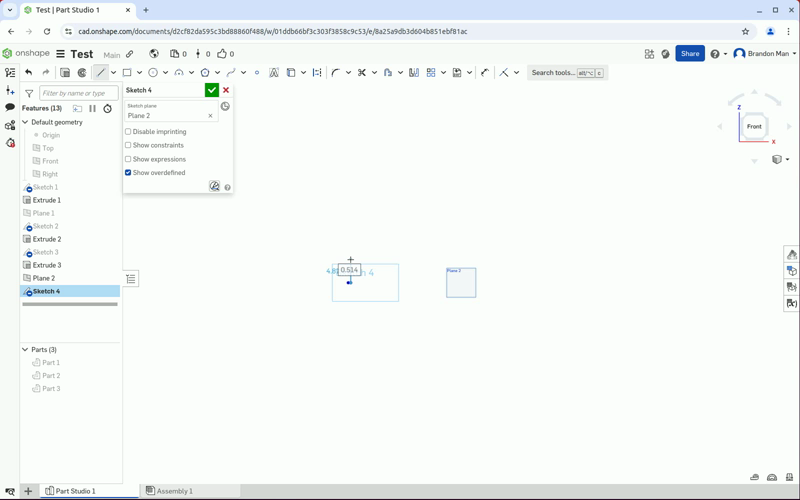
key_up(shift)
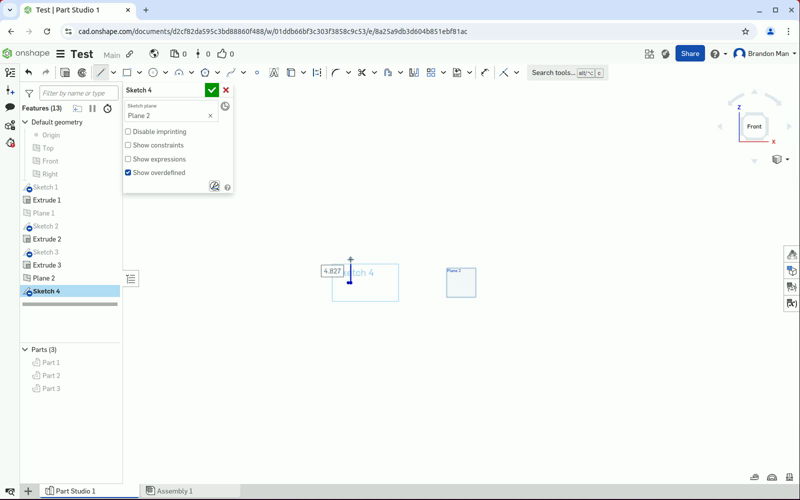
key_down(shift)
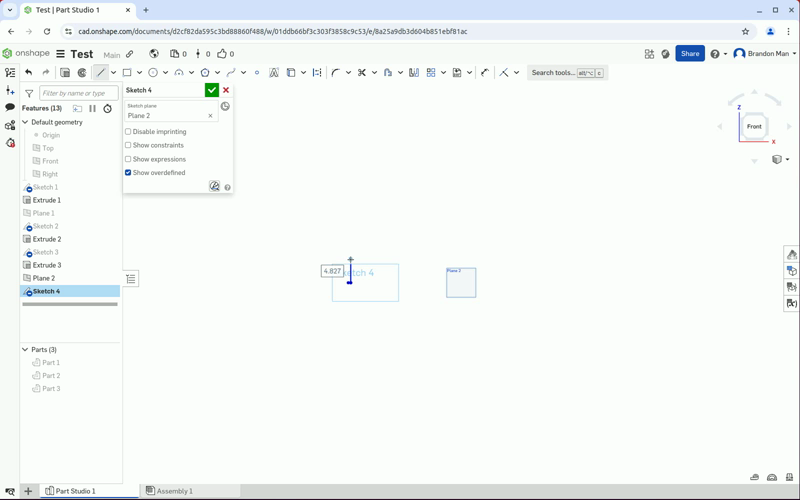
mouse_move(569, 259)
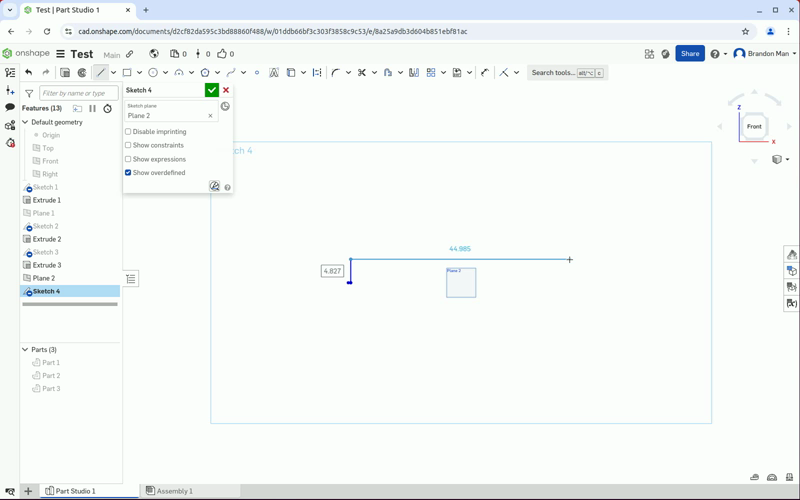
click(569, 259)
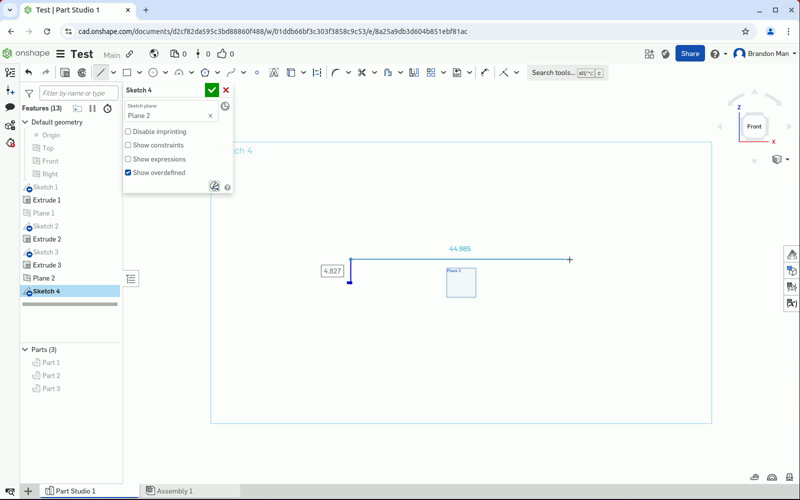
key_up(shift)
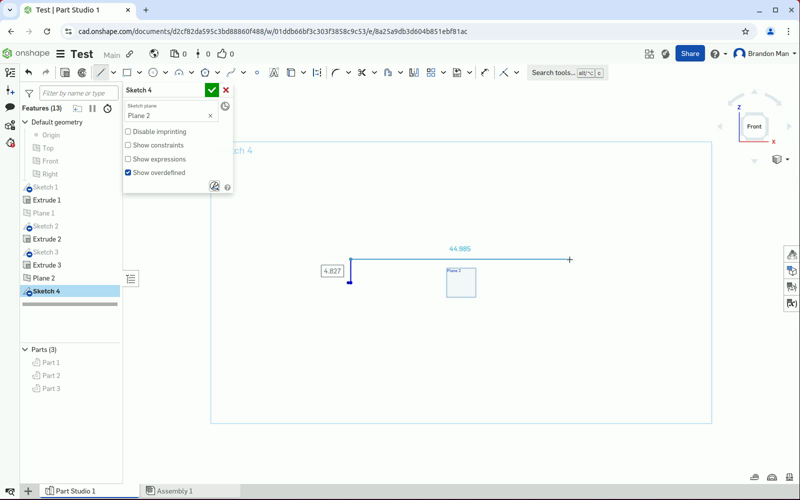
key_down(shift)
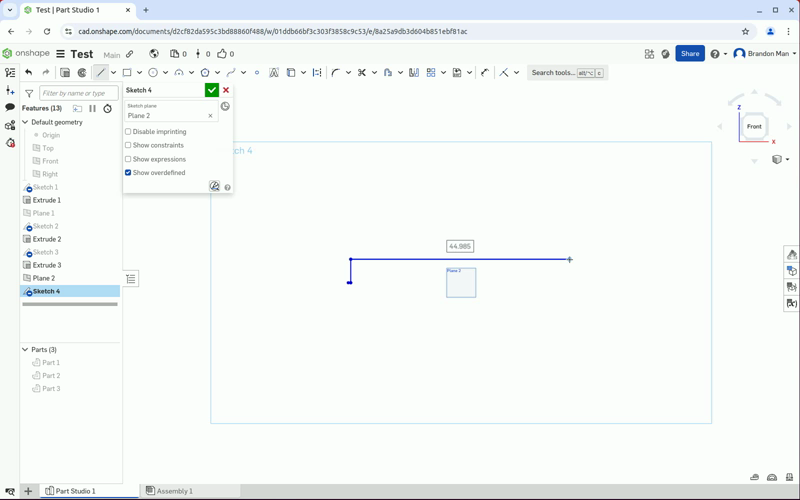
mouse_move(589, 259)
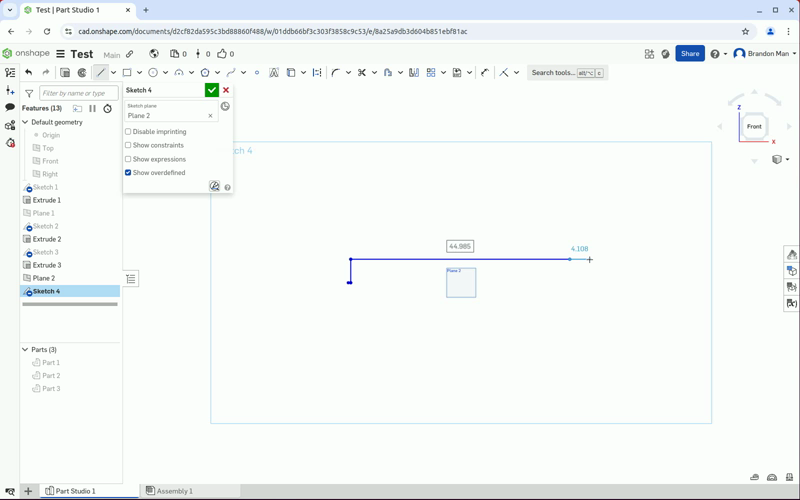
mouse_move(569, 282)
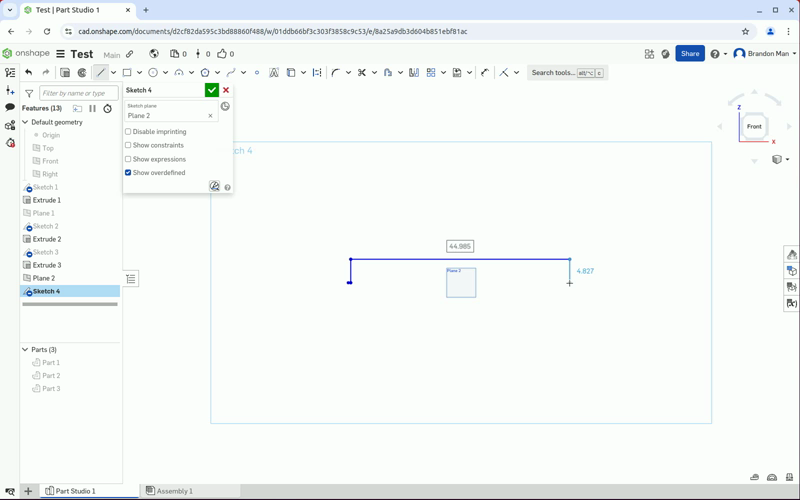
click(569, 282)
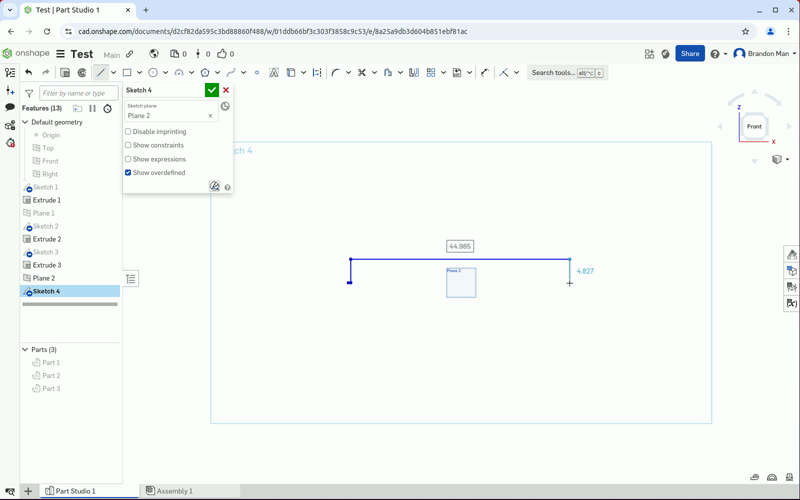
key_up(shift)
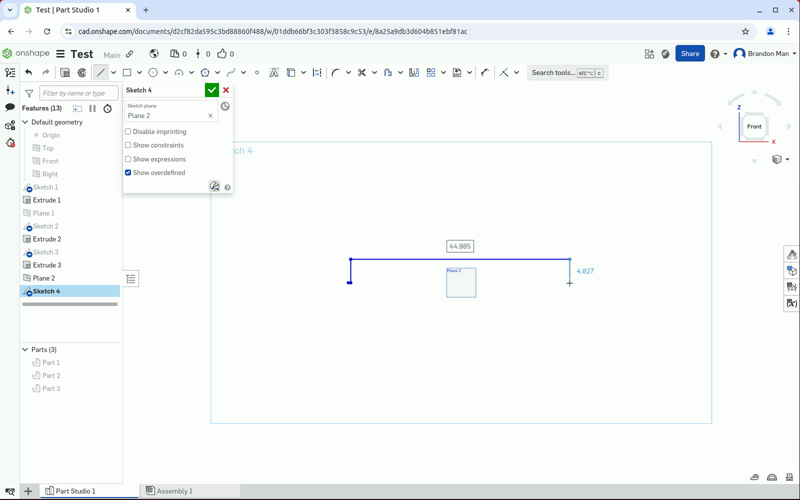
key_down(shift)
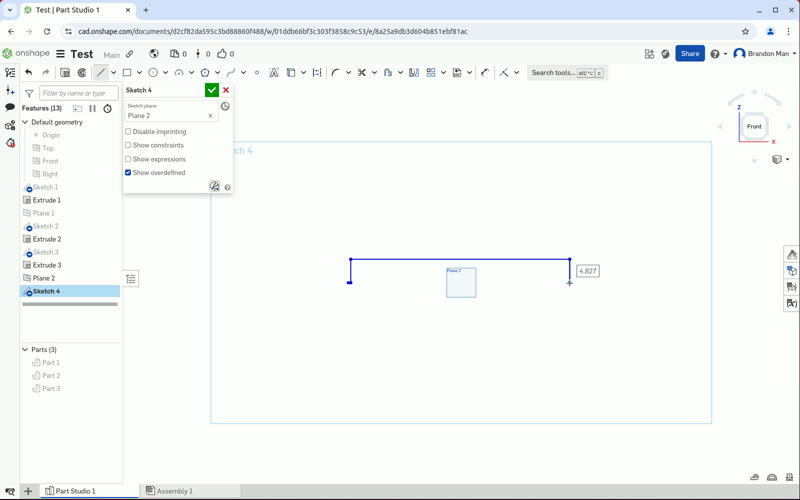
mouse_move(589, 282)
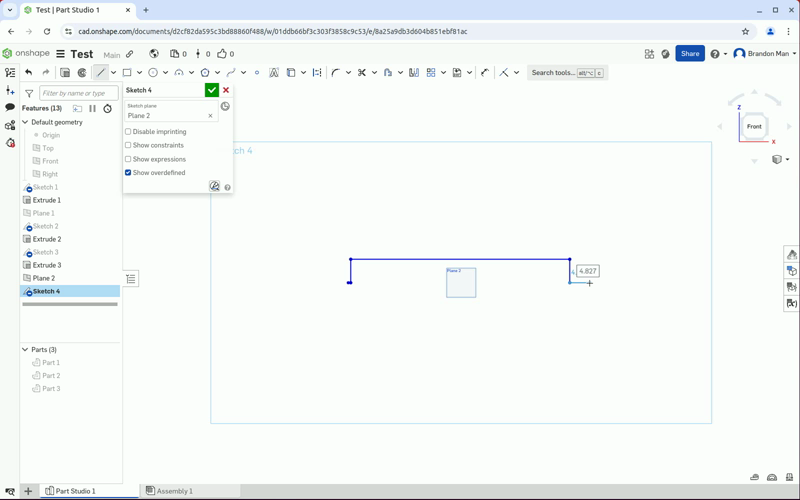
mouse_move(572, 282)
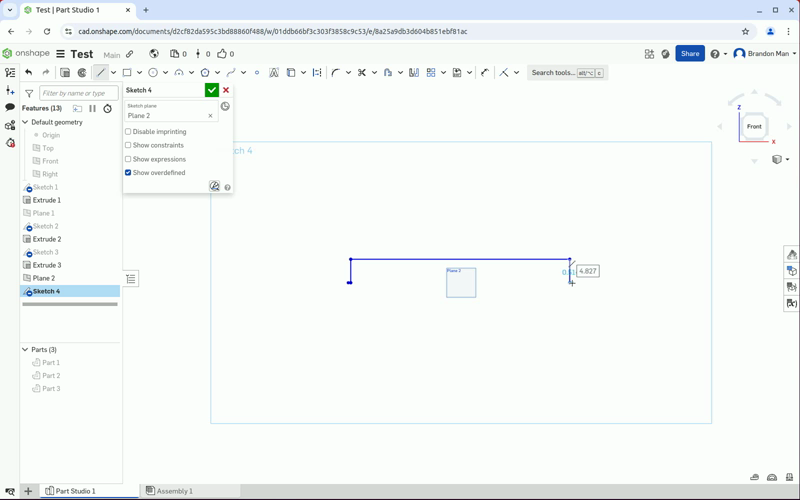
scroll(6)
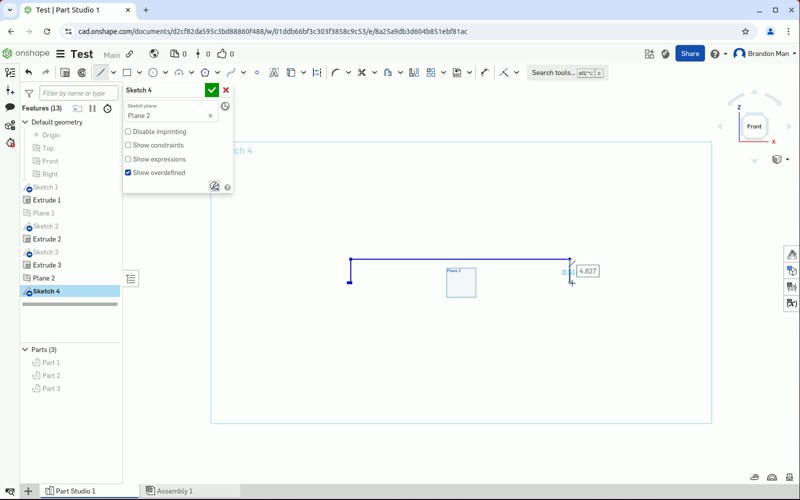
scroll(6)
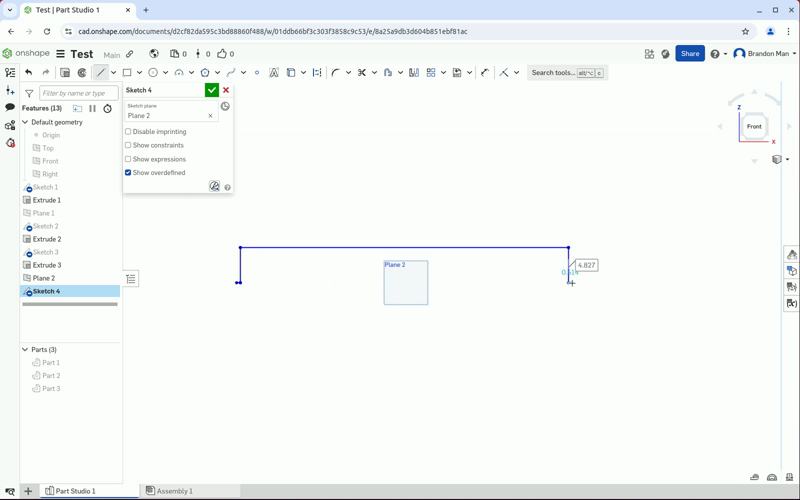
scroll(6)
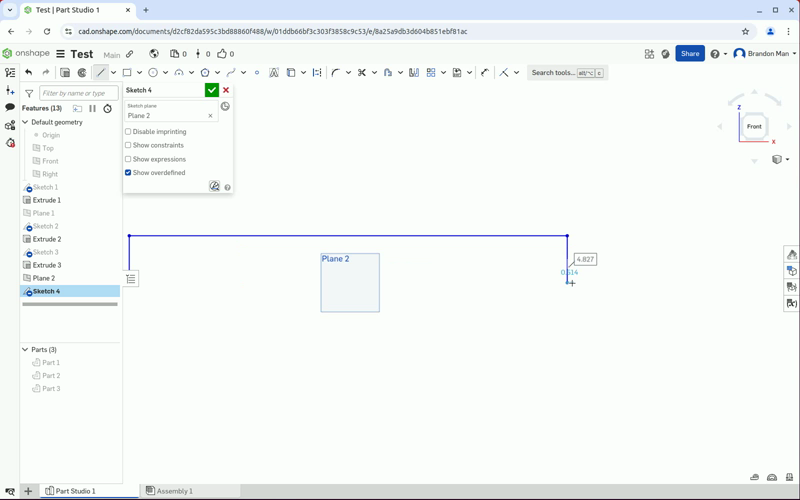
scroll(6)
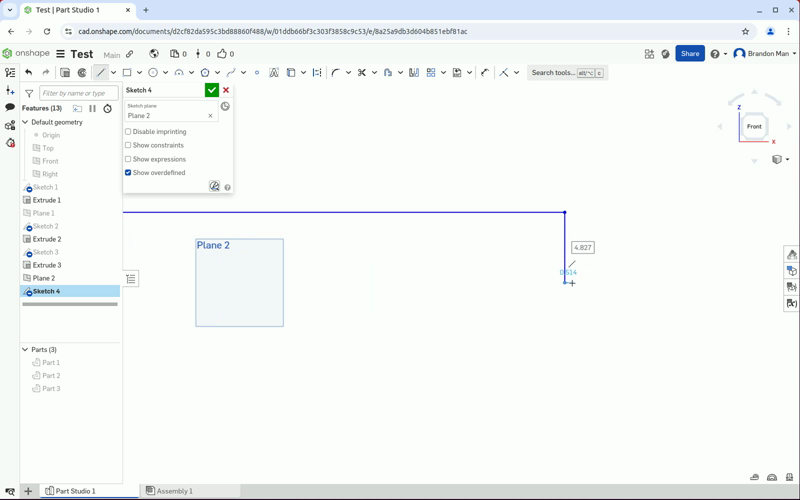
scroll(6)
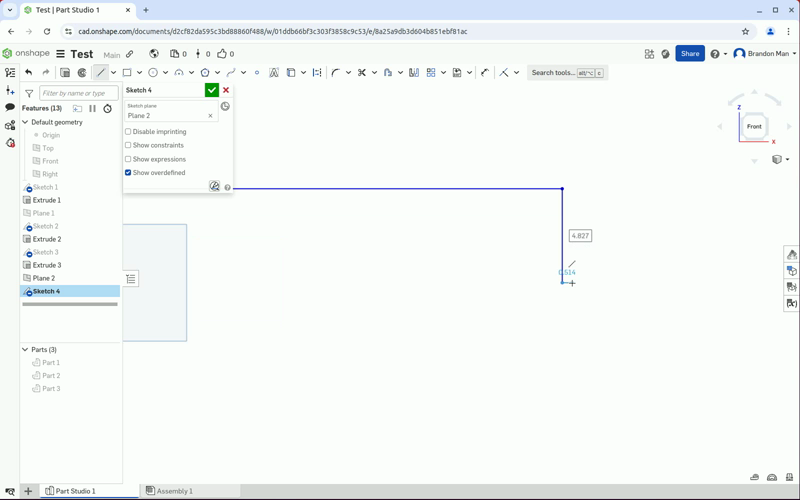
scroll(6)
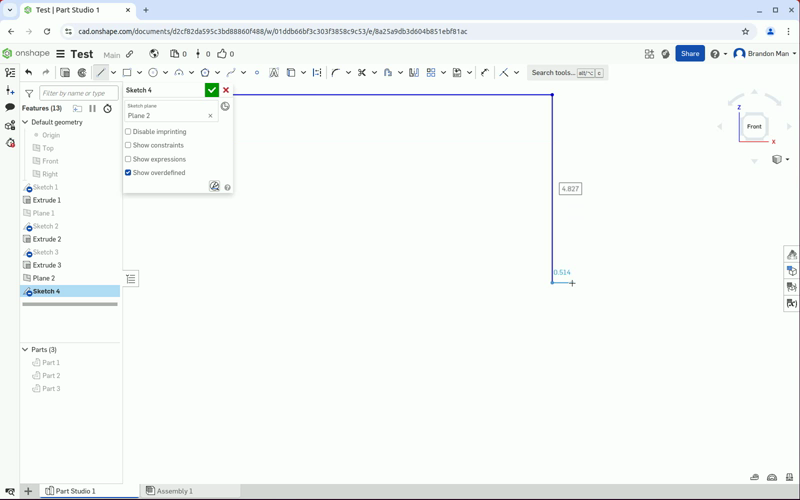
scroll(6)
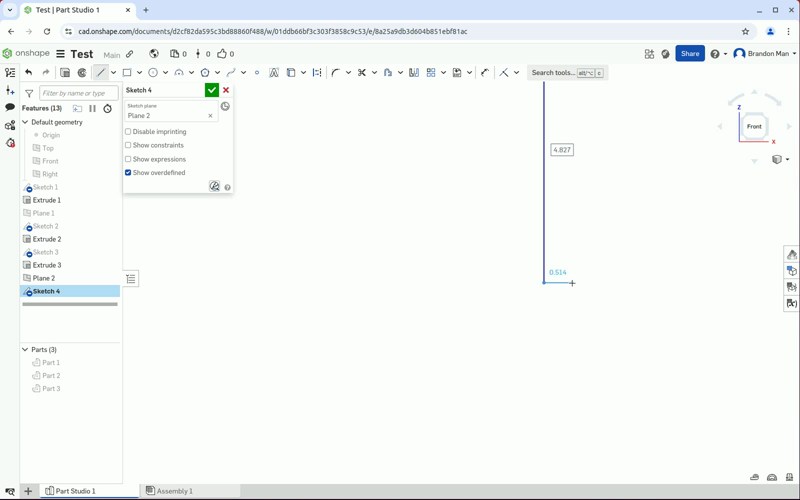
click(572, 282)
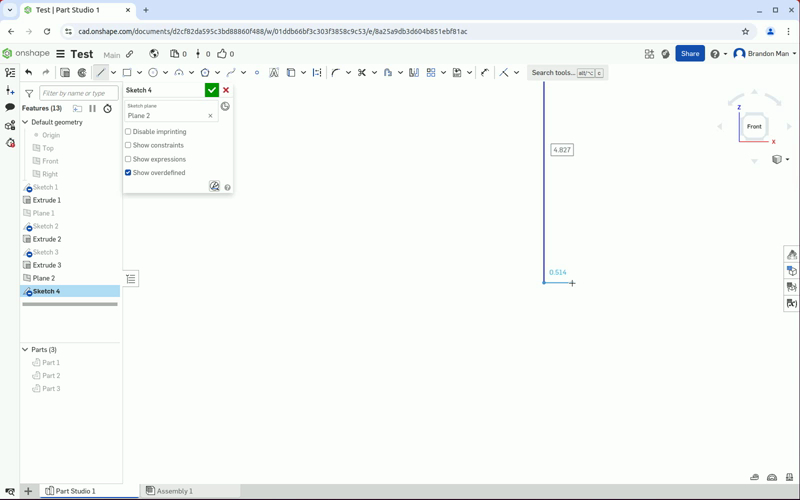
scroll(-6)
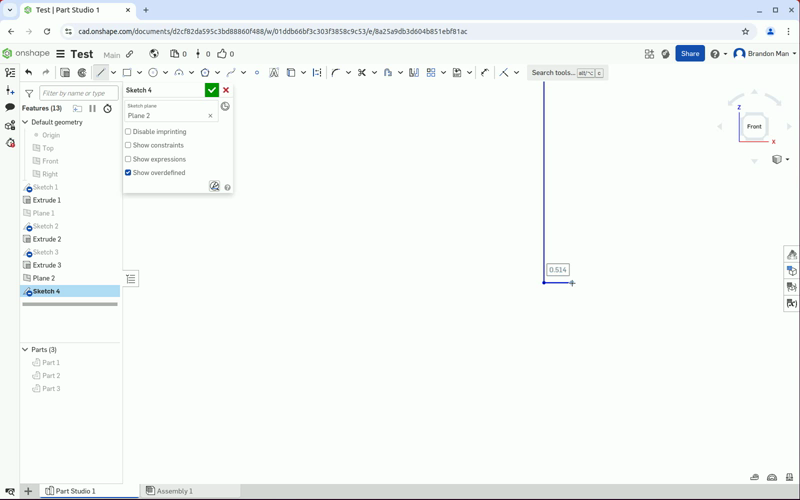
scroll(-6)
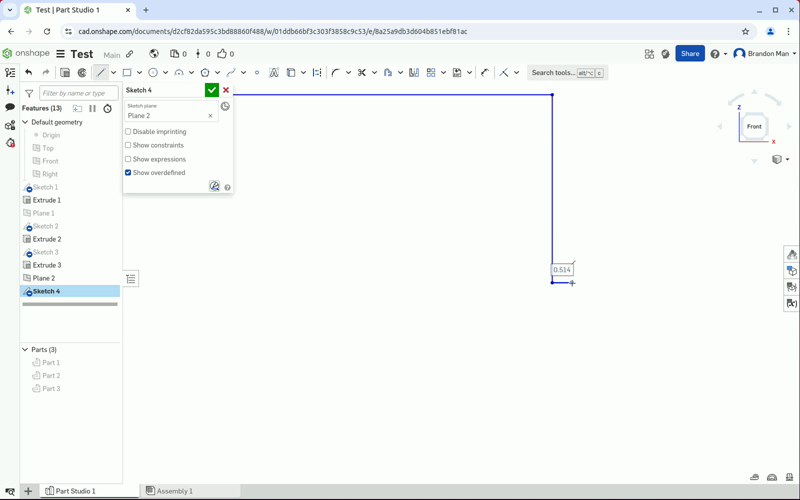
scroll(-6)
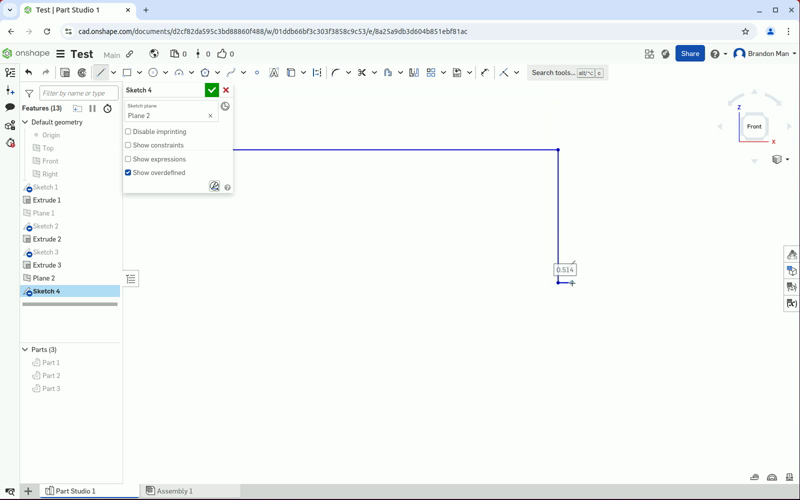
scroll(-6)
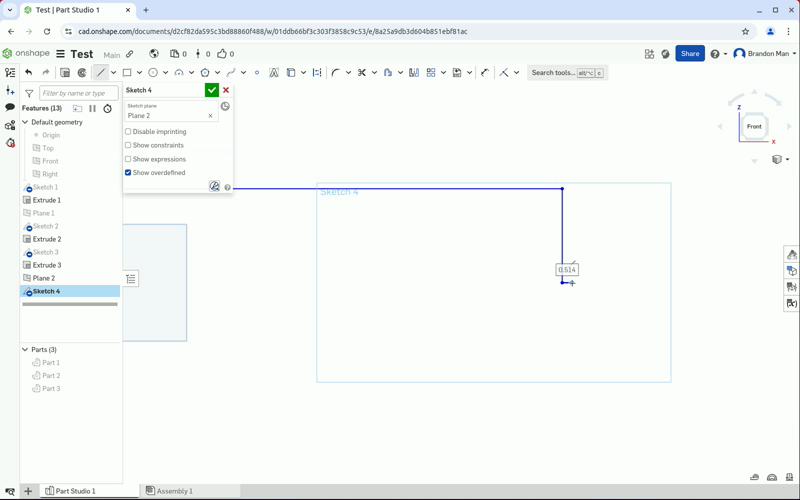
scroll(-6)
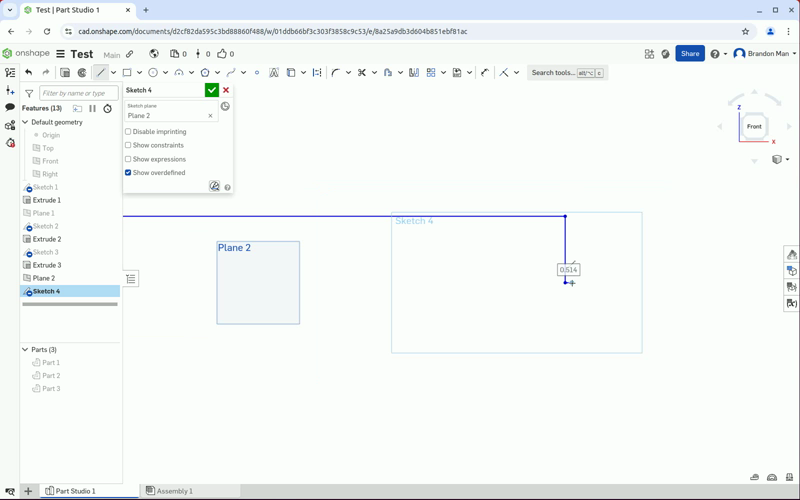
scroll(-6)
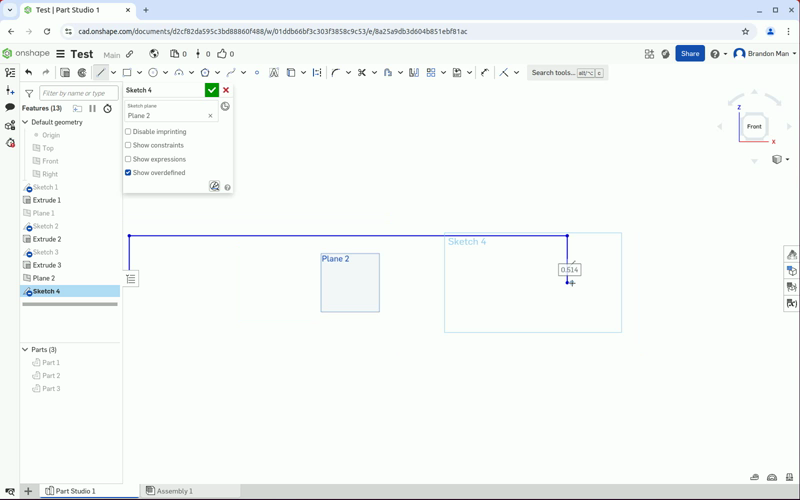
scroll(-6)
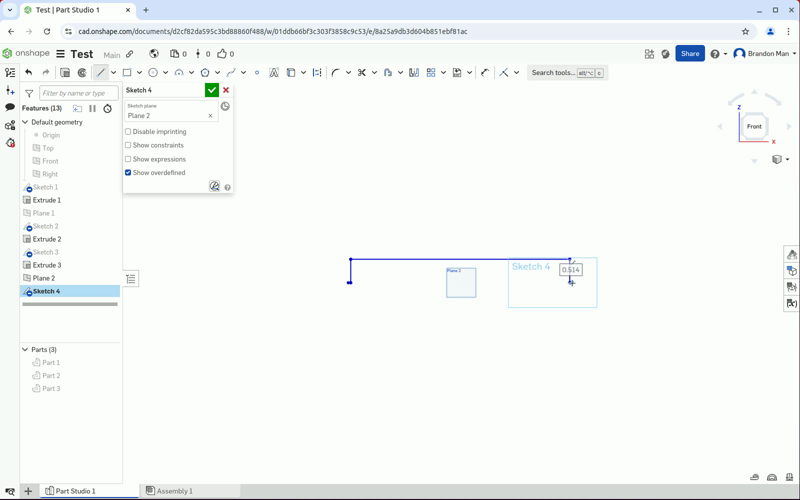
key_up(shift)
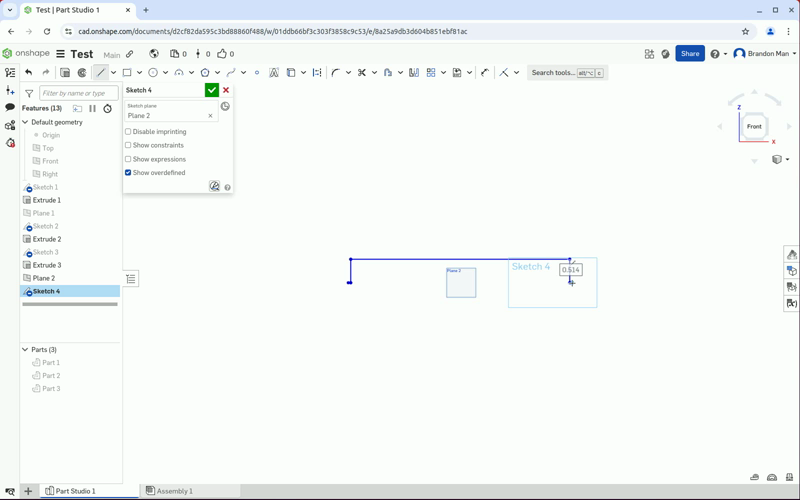
key_down(shift)
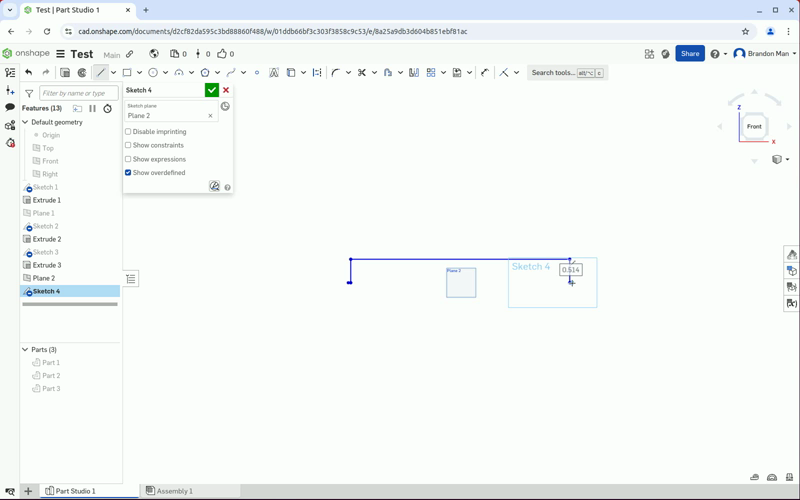
mouse_move(589, 282)
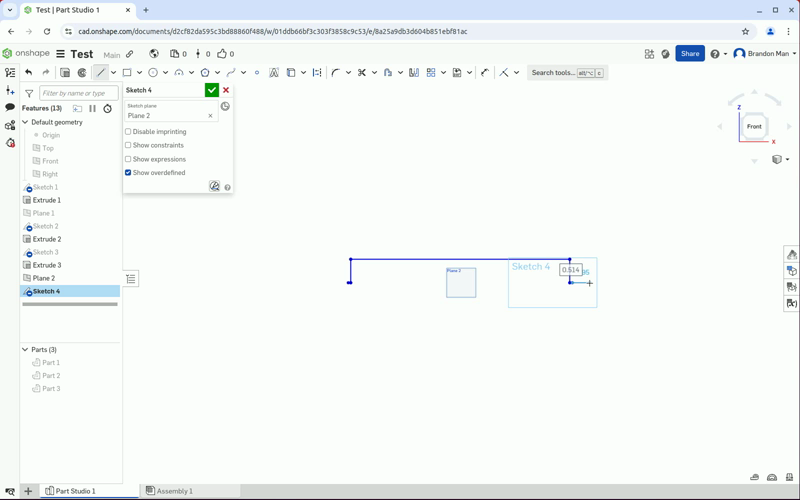
mouse_move(572, 257)
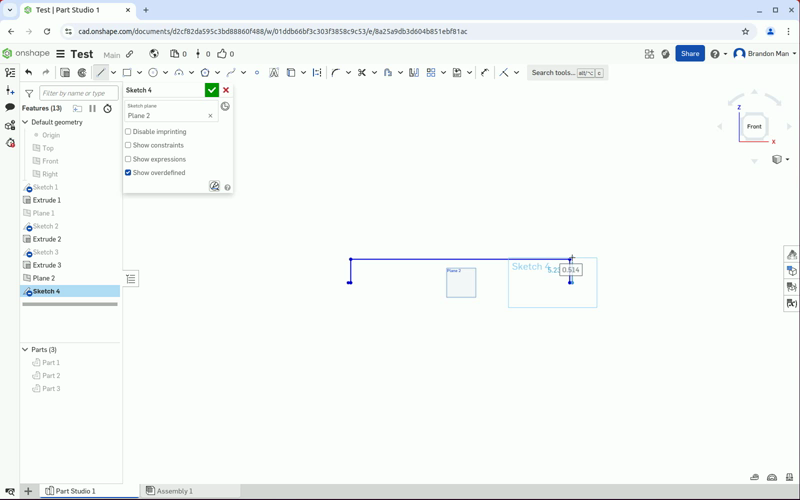
scroll(6)
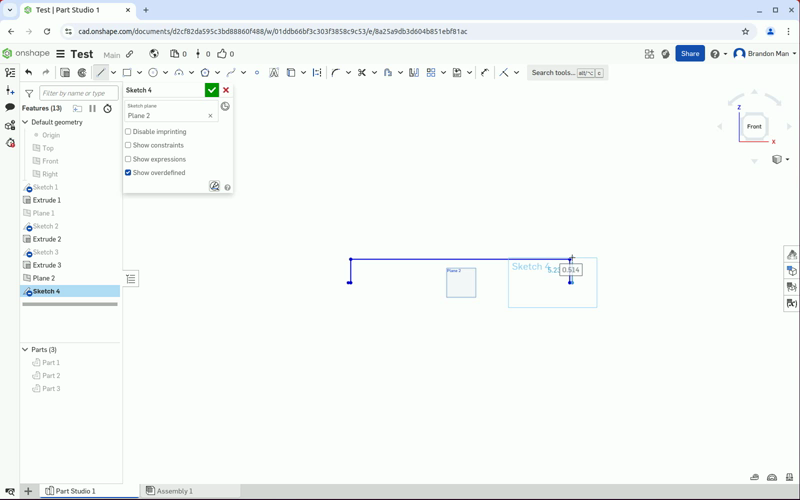
scroll(6)
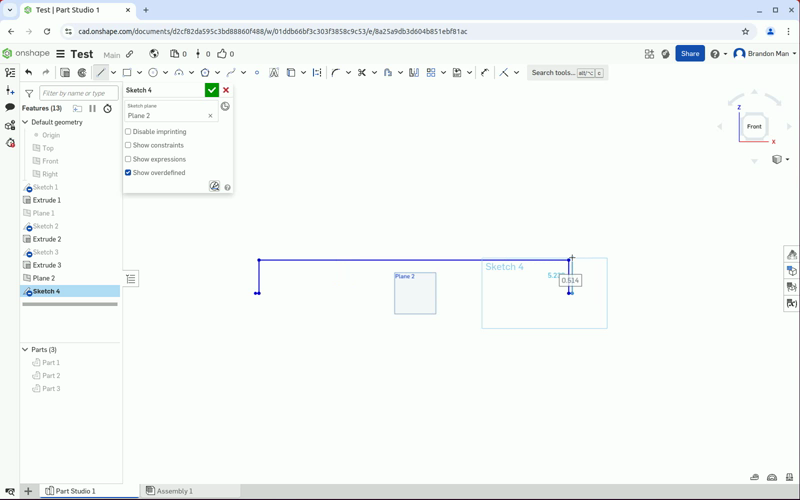
scroll(6)
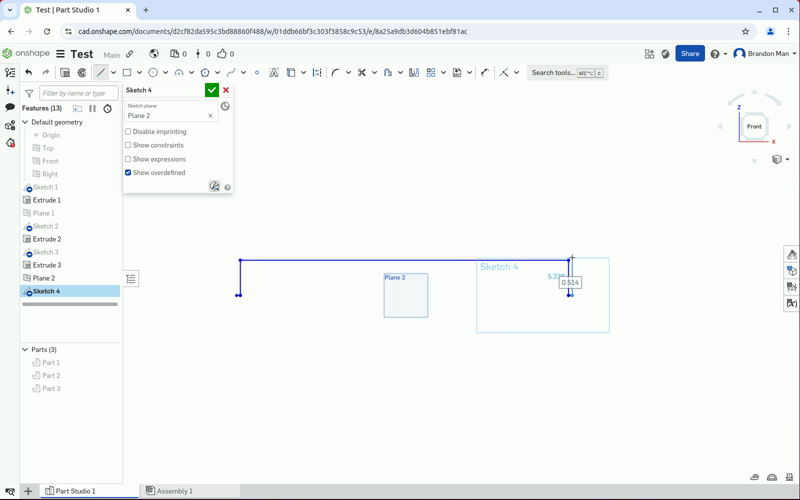
scroll(6)
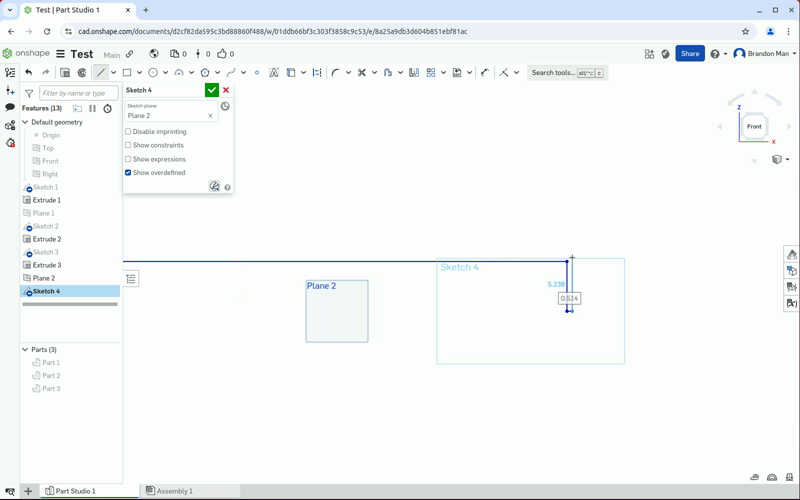
scroll(6)
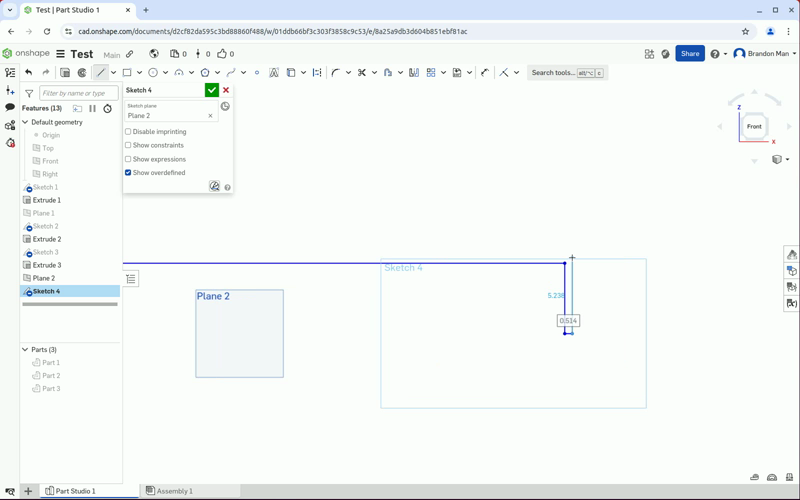
scroll(6)
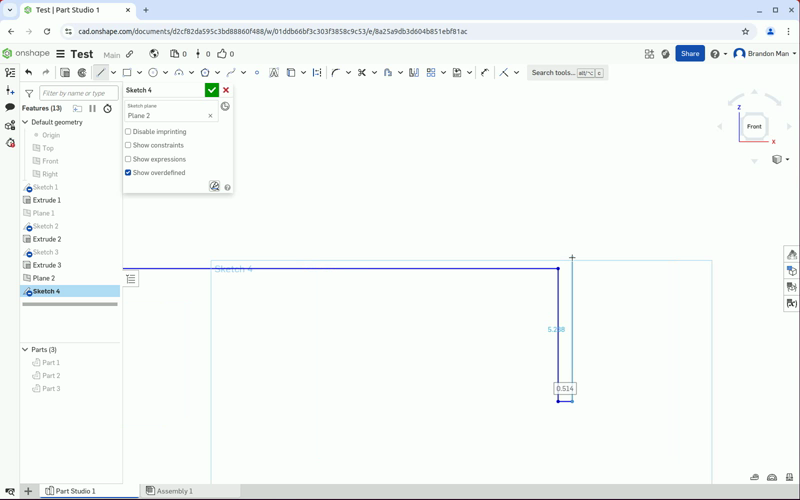
scroll(6)
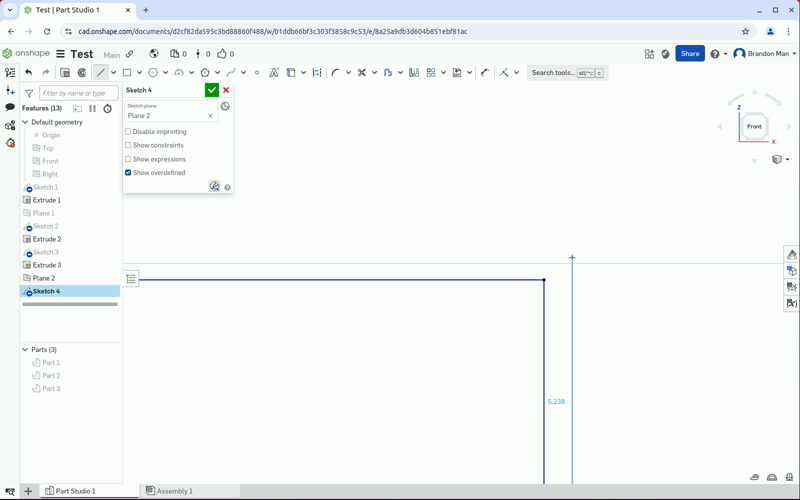
click(572, 257)
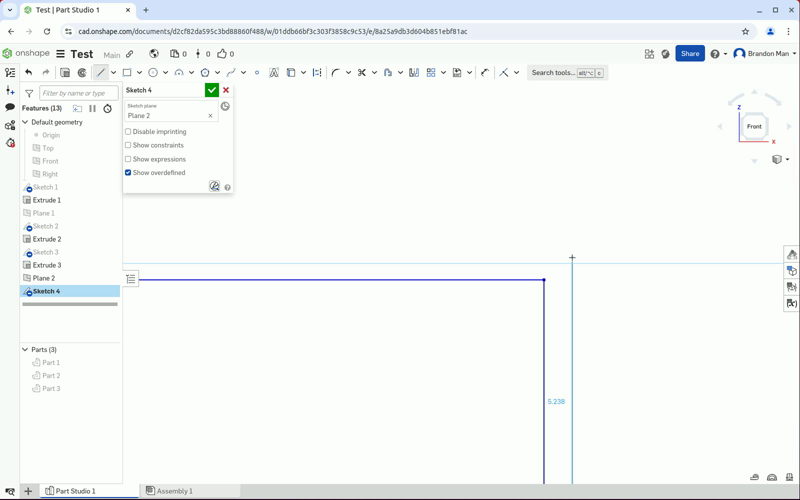
scroll(-6)
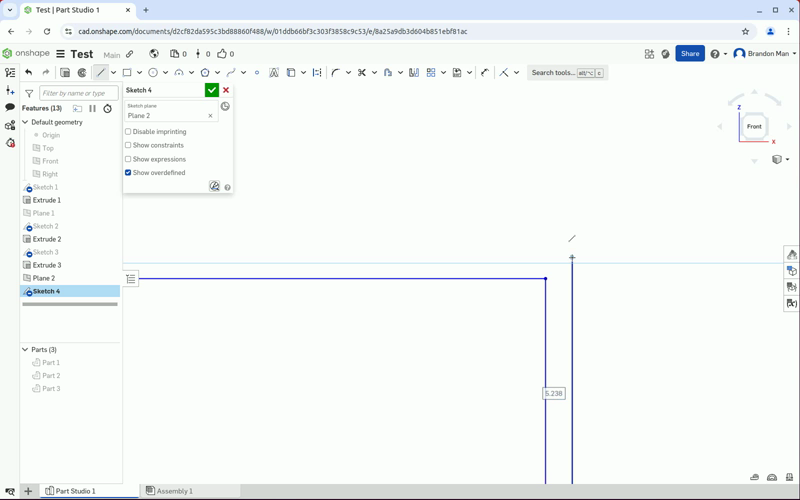
scroll(-6)
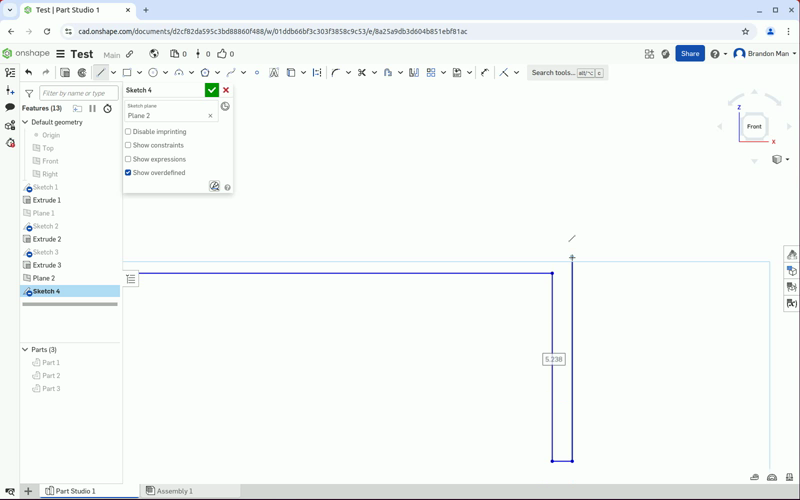
scroll(-6)
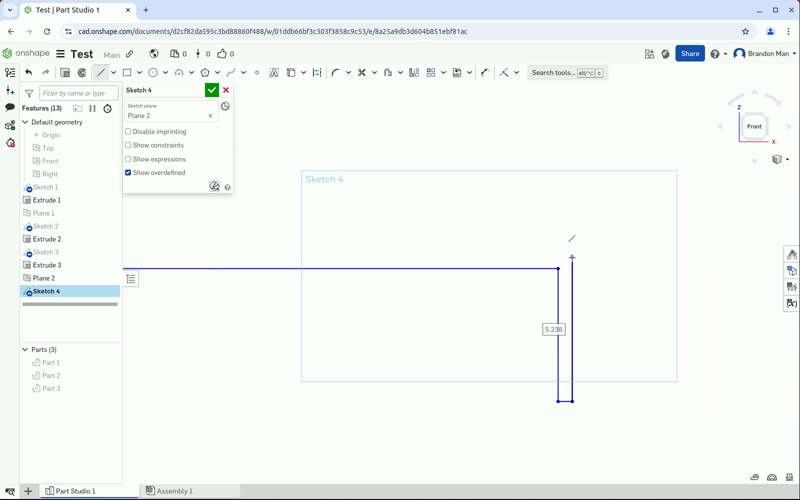
scroll(-6)
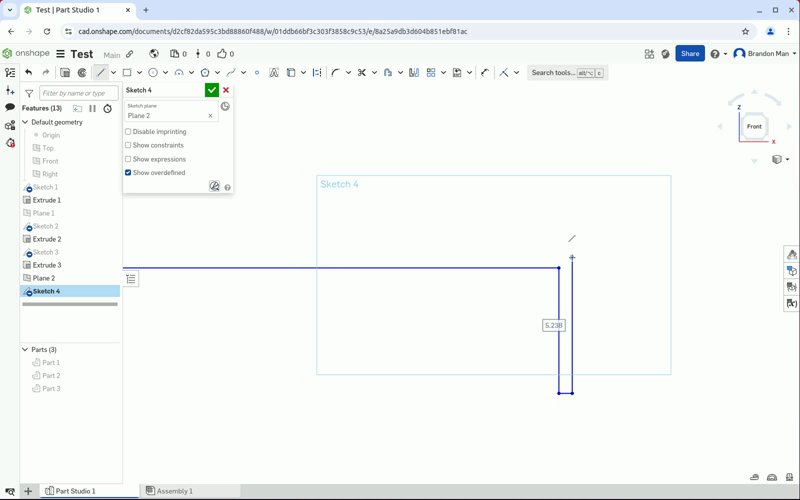
scroll(-6)
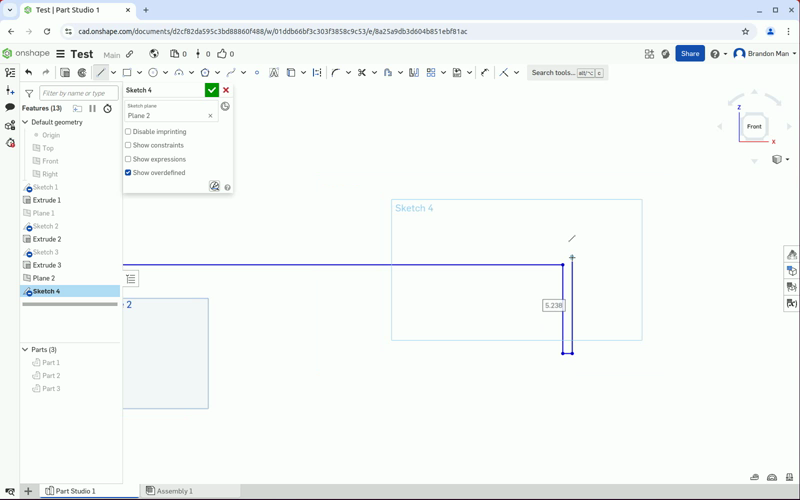
scroll(-6)
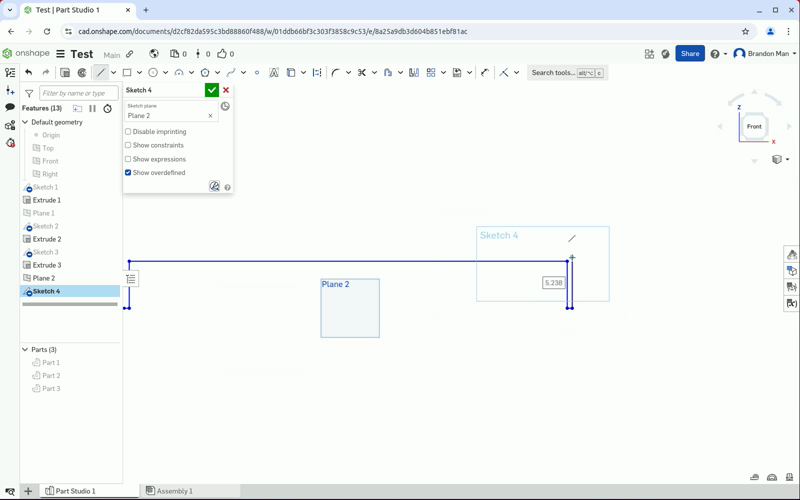
scroll(-6)
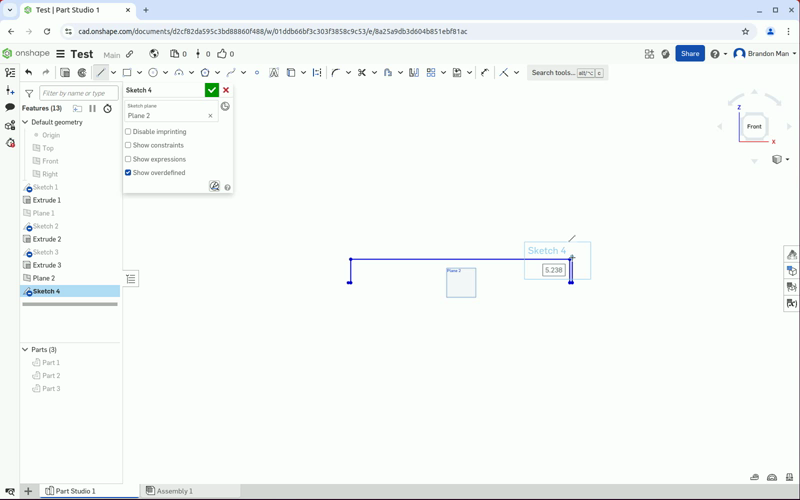
key_up(shift)
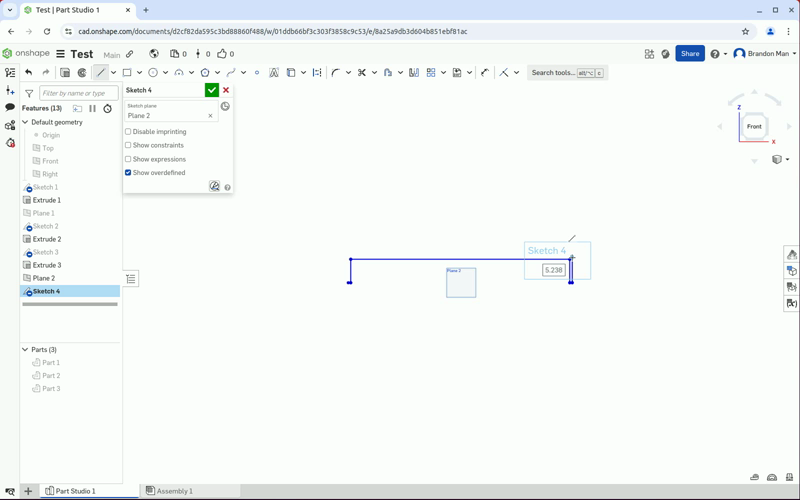
key_down(shift)
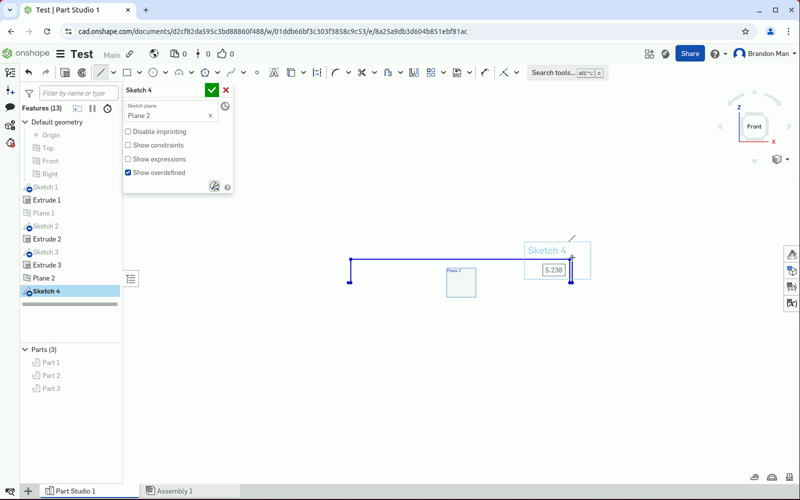
mouse_move(348, 257)
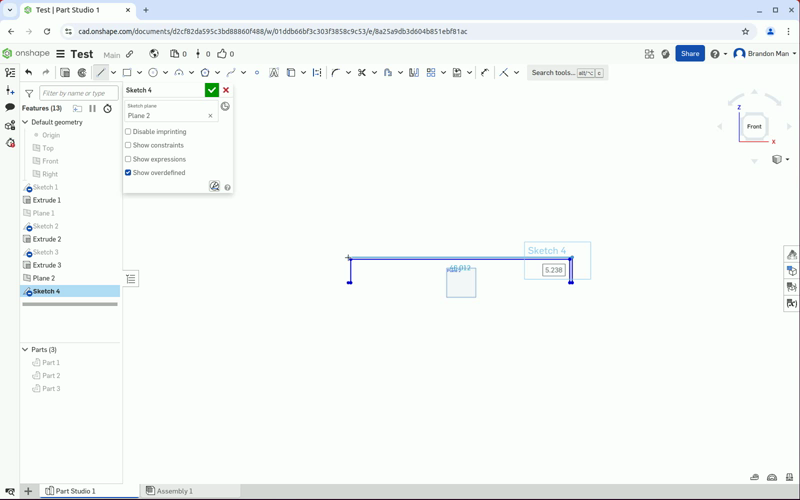
scroll(6)
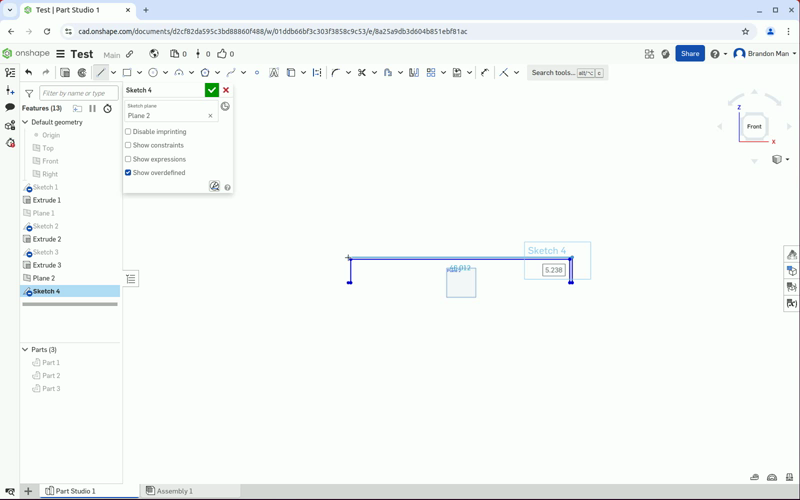
scroll(6)
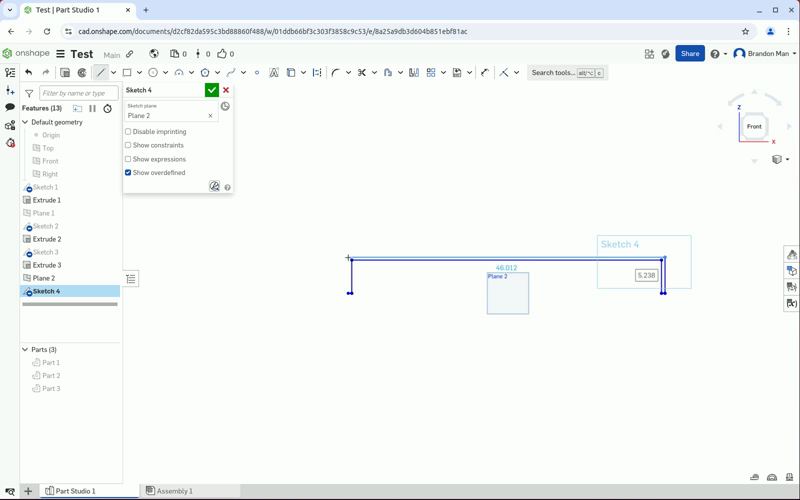
scroll(6)
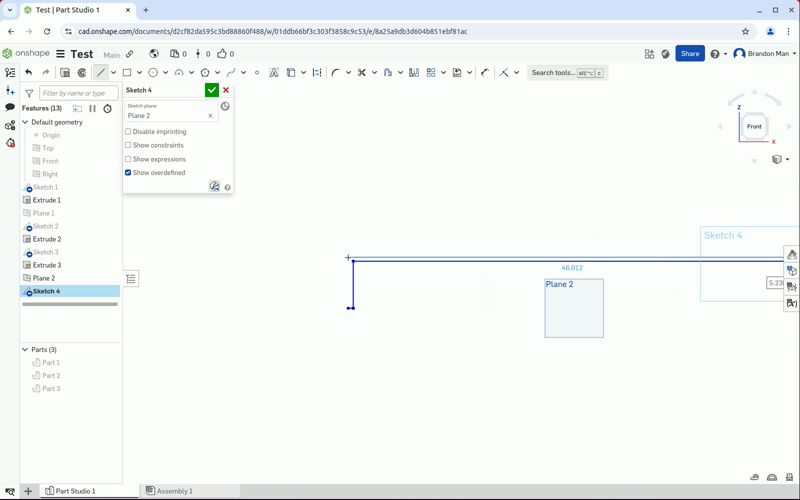
scroll(6)
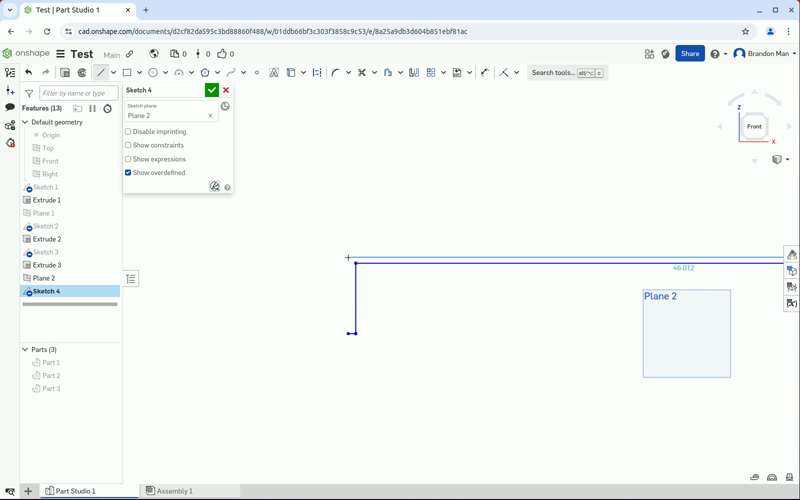
scroll(6)
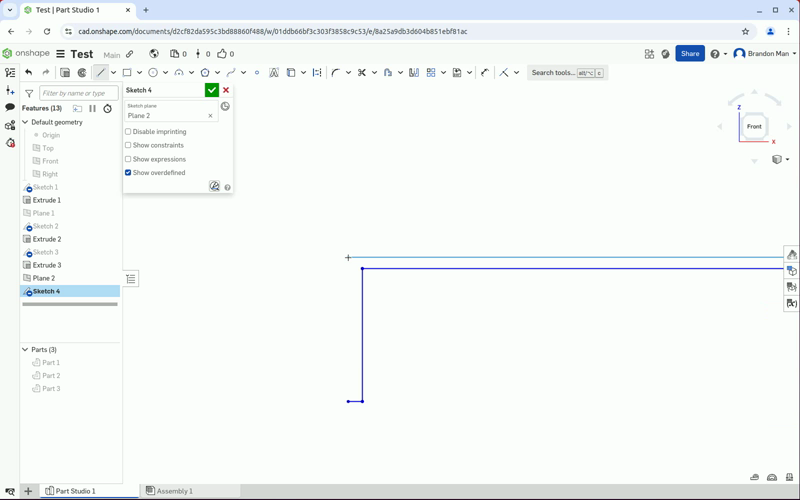
scroll(6)
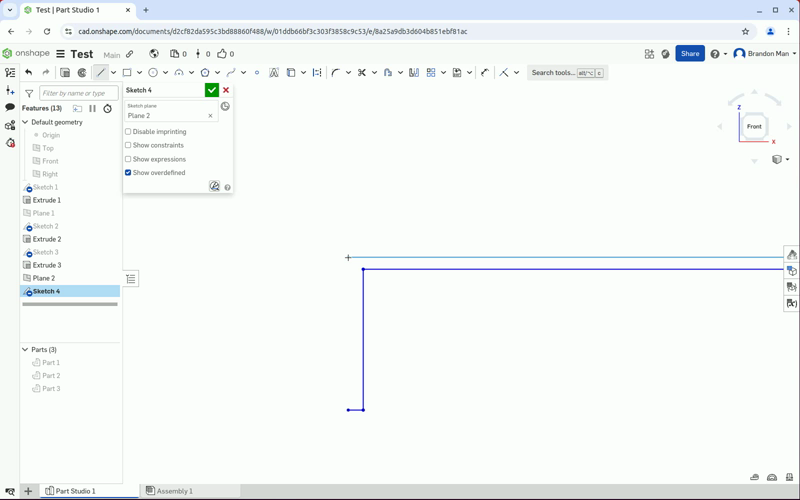
scroll(6)
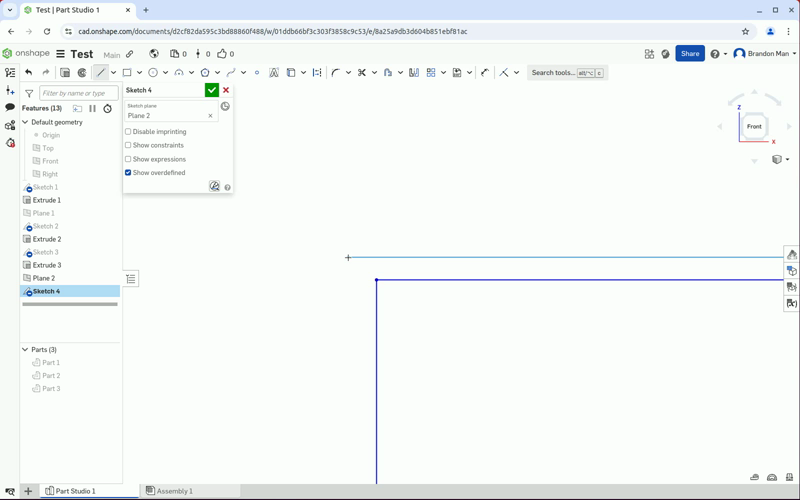
click(348, 257)
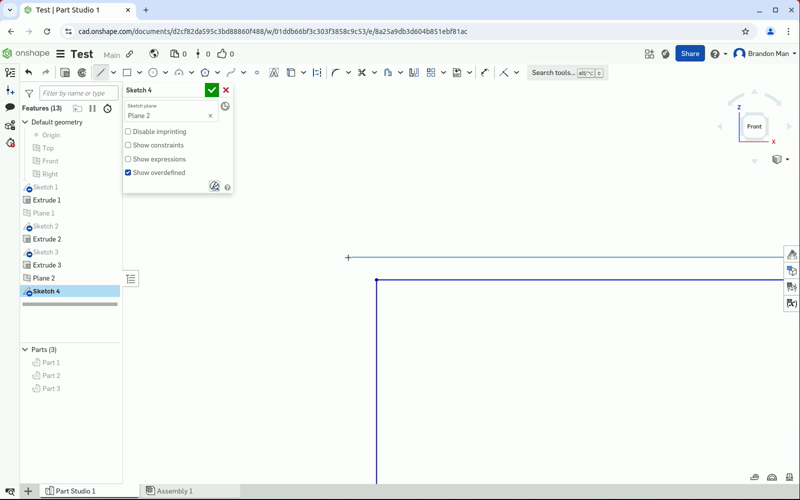
scroll(-6)
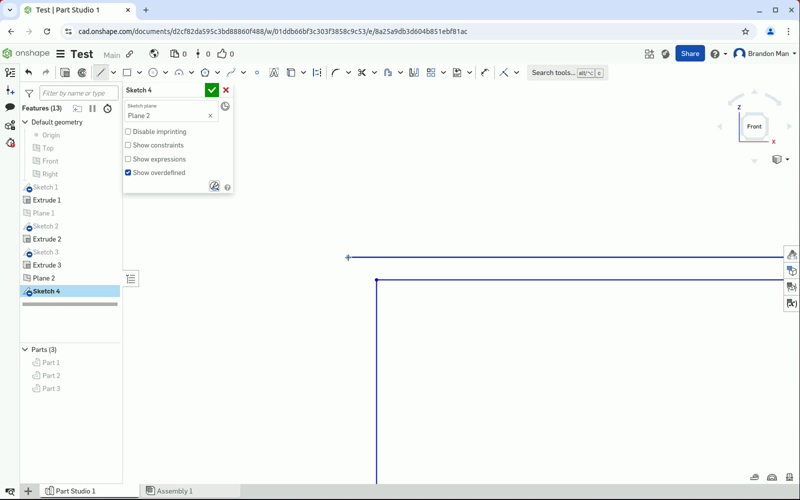
scroll(-6)
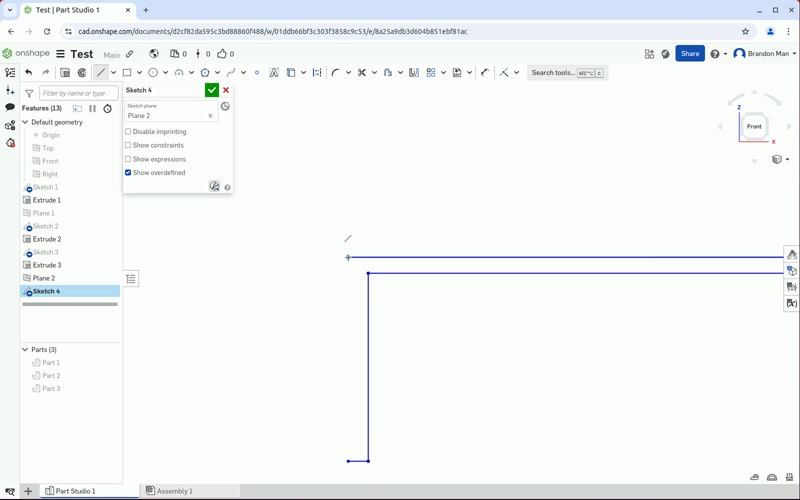
scroll(-6)
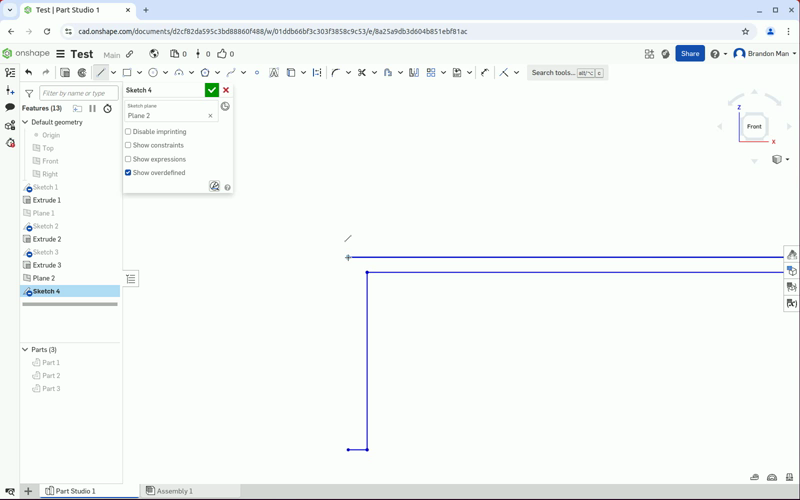
scroll(-6)
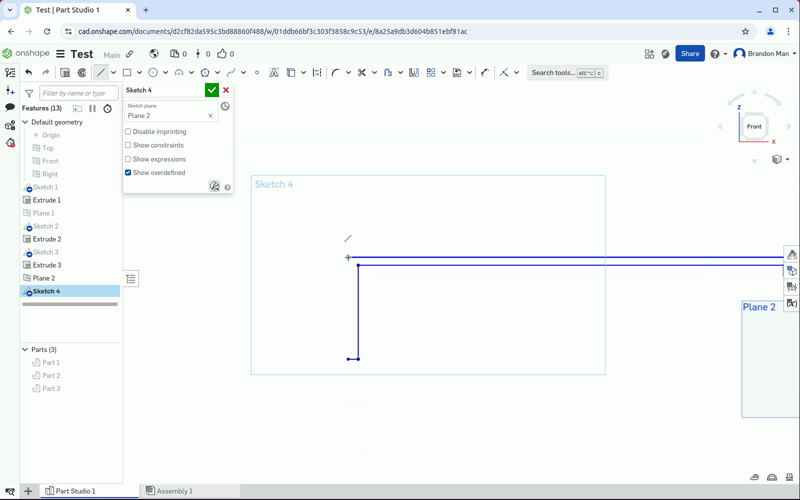
scroll(-6)
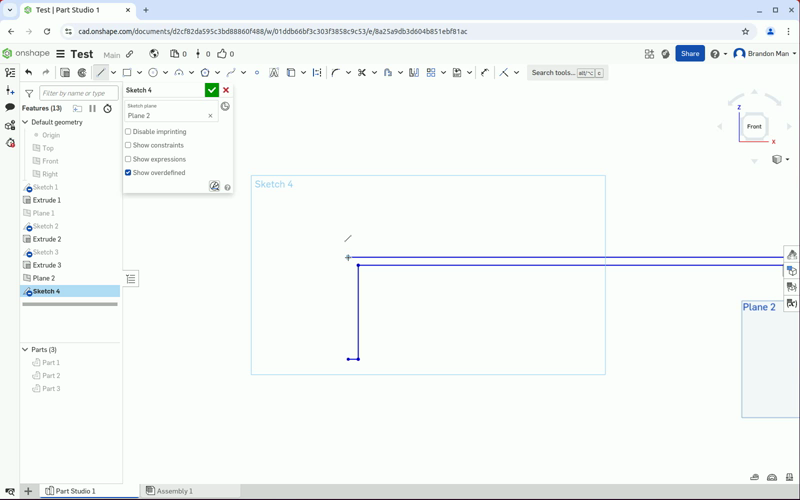
scroll(-6)
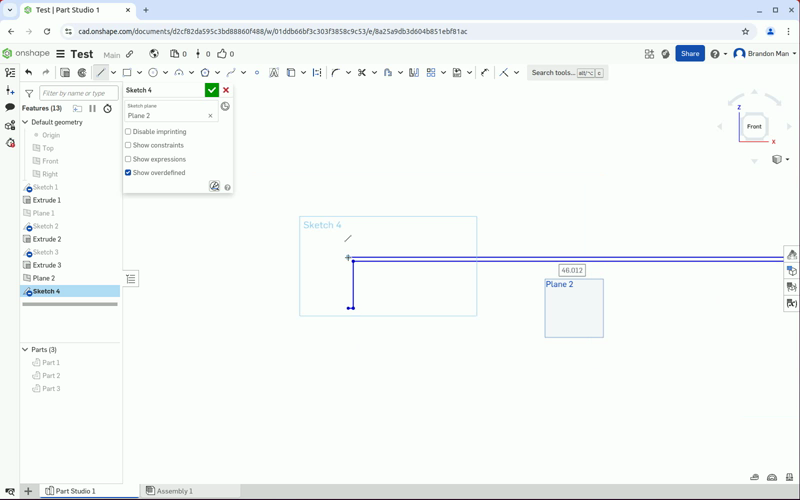
scroll(-6)
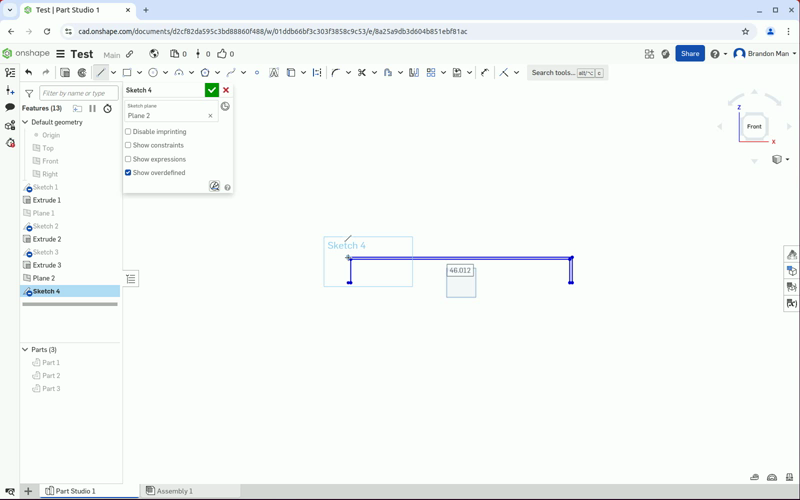
key_up(shift)
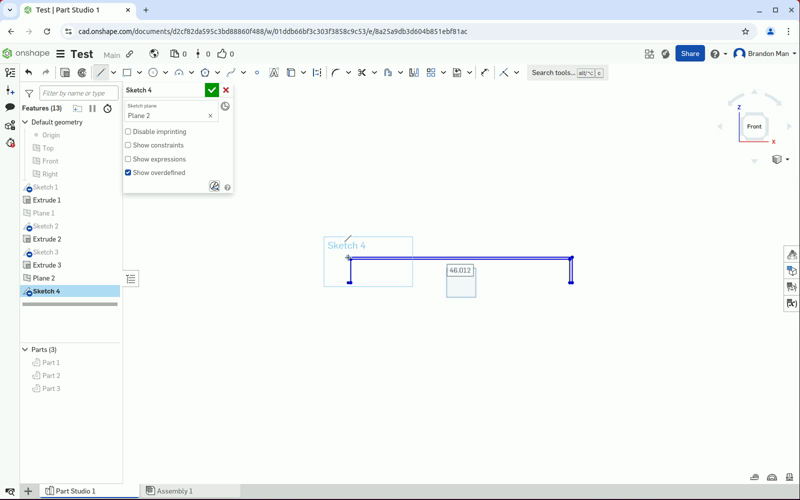
mouse_move(378, 257)
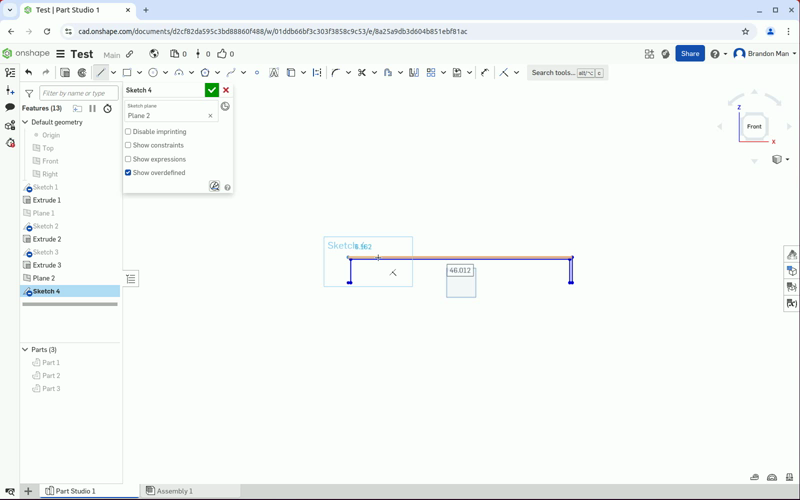
key_down(shift)
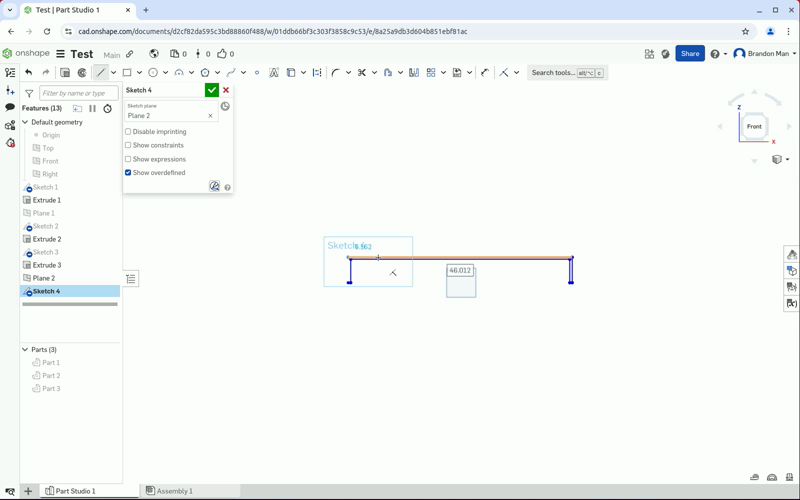
mouse_move(348, 282)
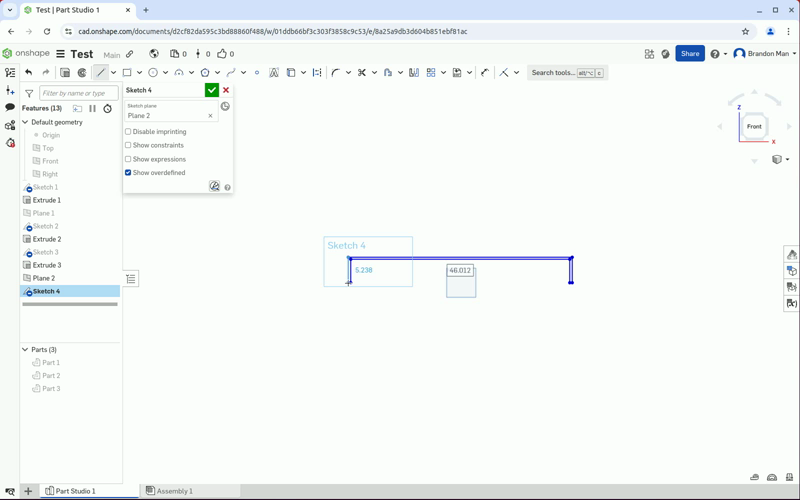
scroll(6)
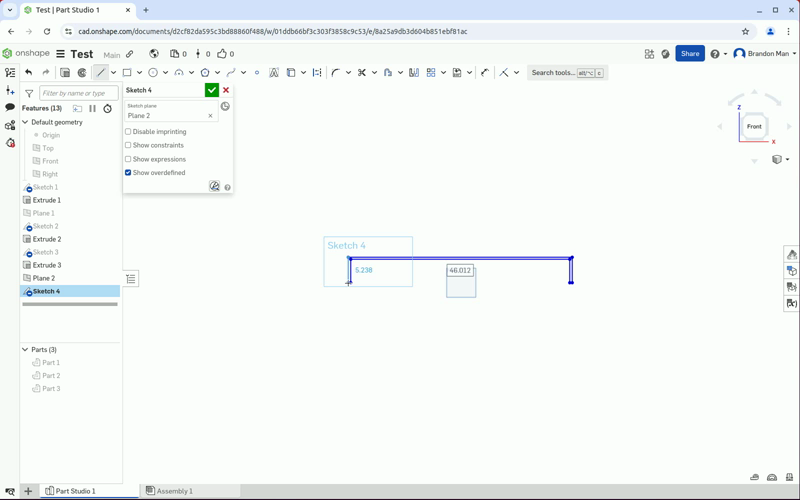
scroll(6)
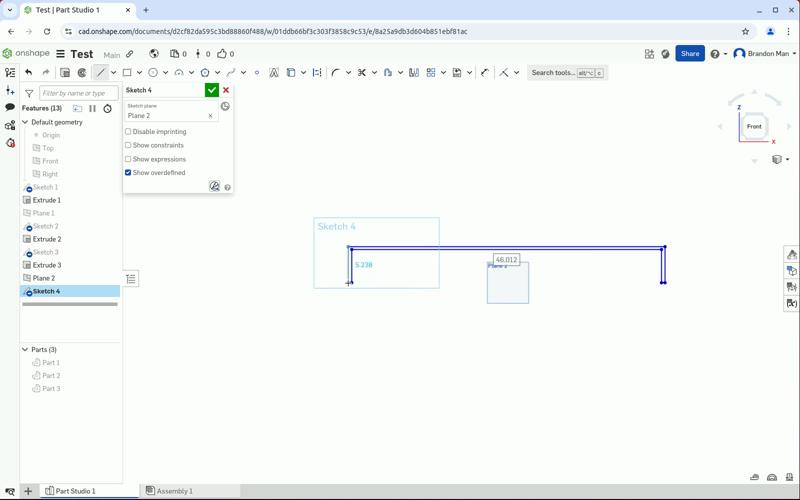
scroll(6)
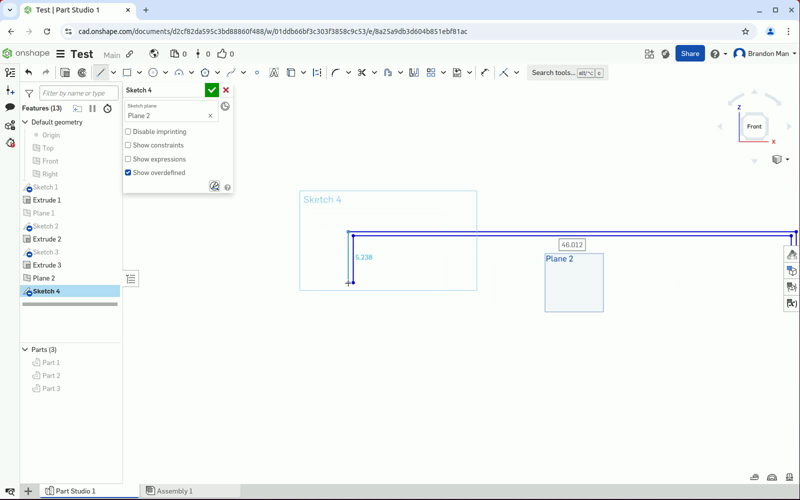
scroll(6)
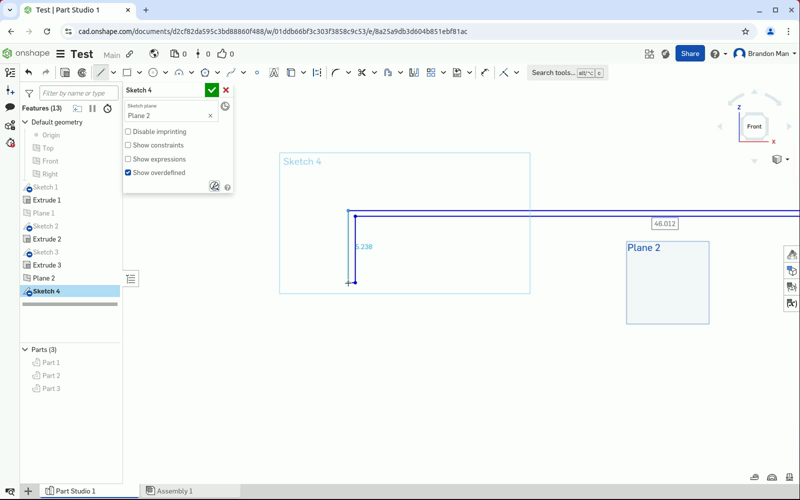
scroll(6)
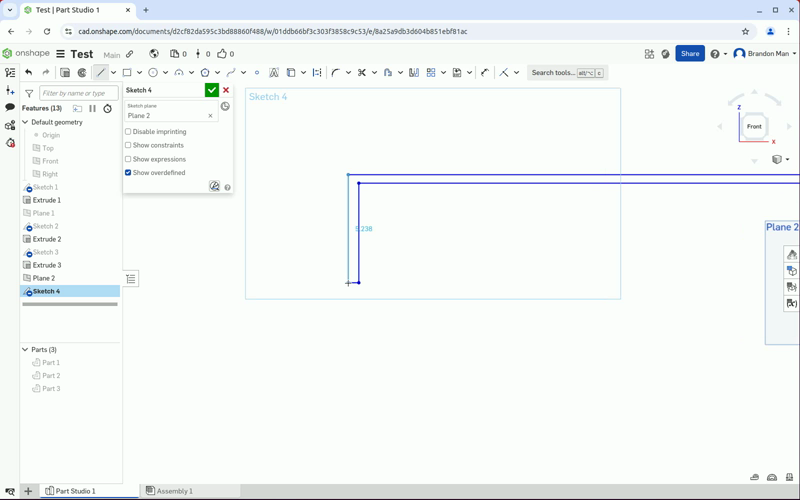
scroll(6)
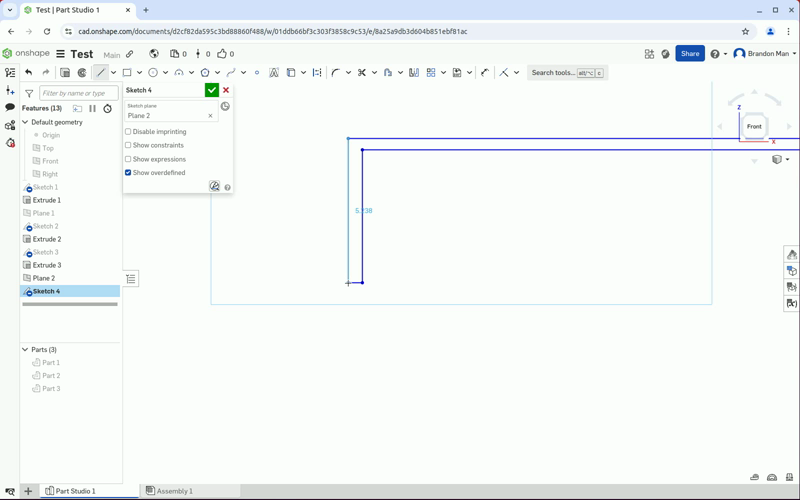
scroll(6)
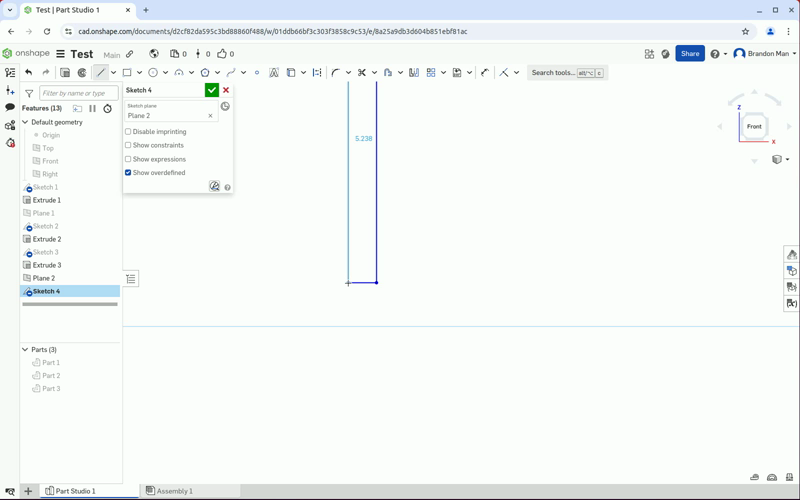
key_up(shift)
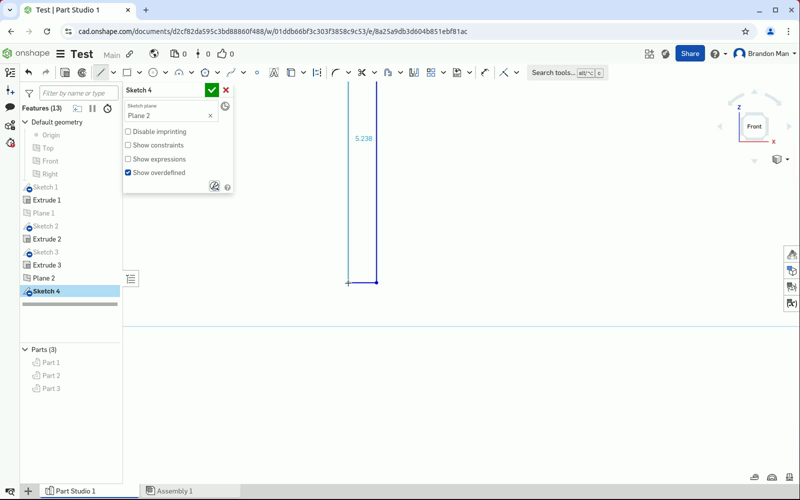
click(348, 282)
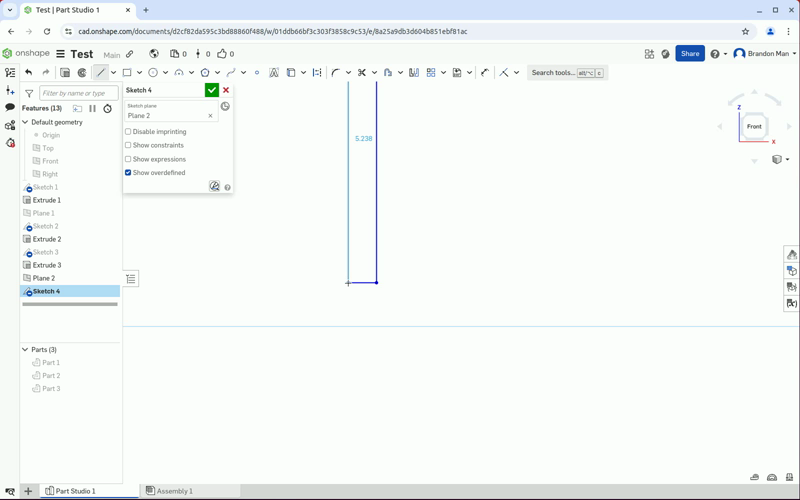
scroll(-6)
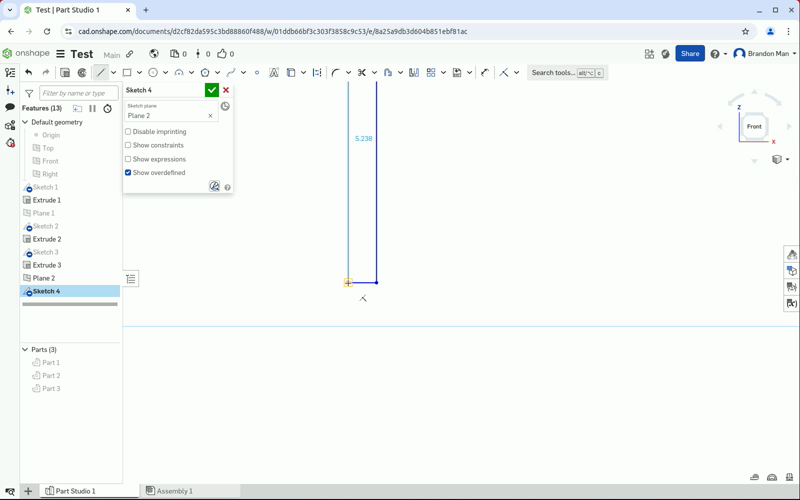
scroll(-6)
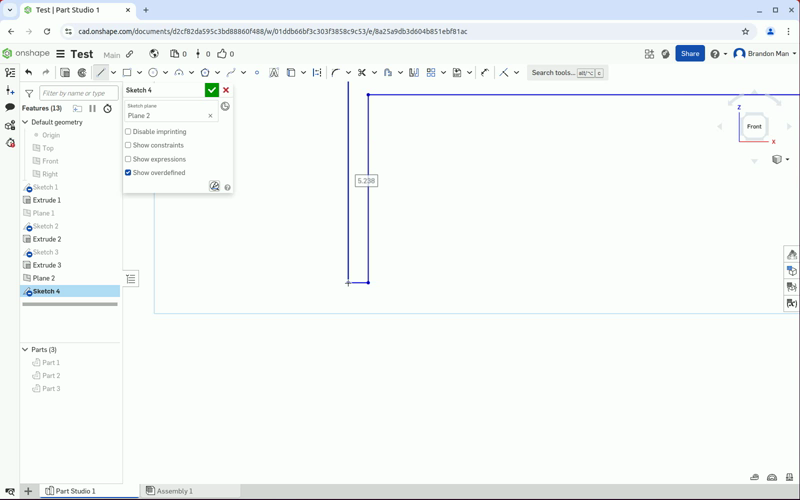
scroll(-6)
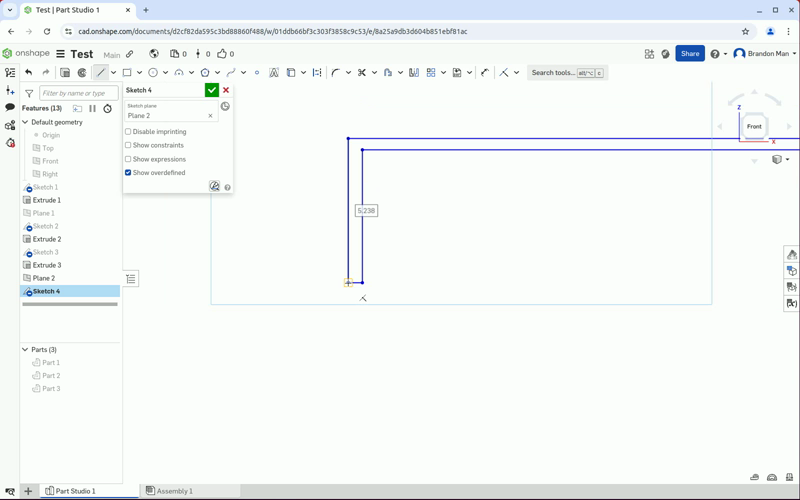
scroll(-6)
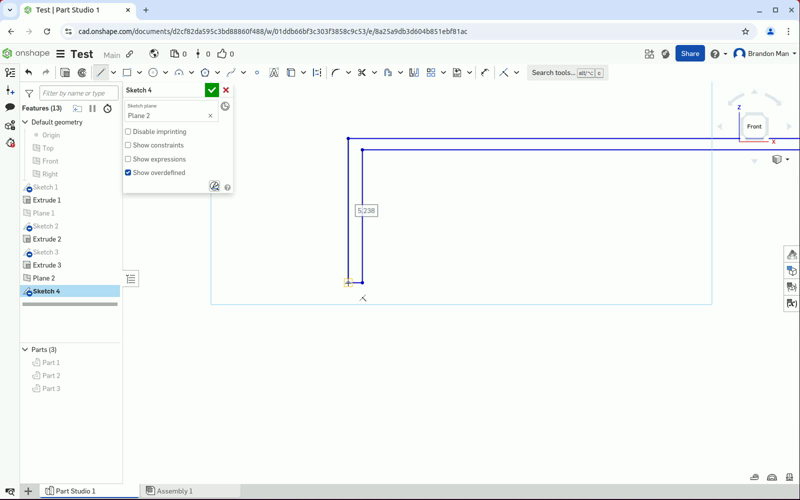
scroll(-6)
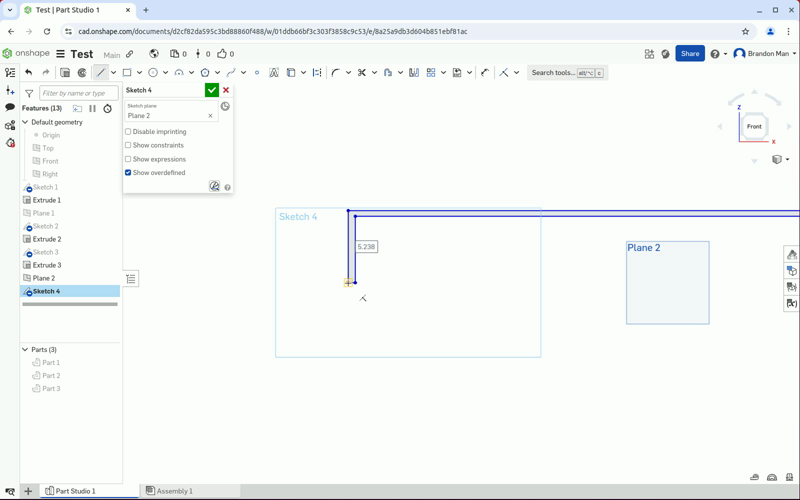
scroll(-6)
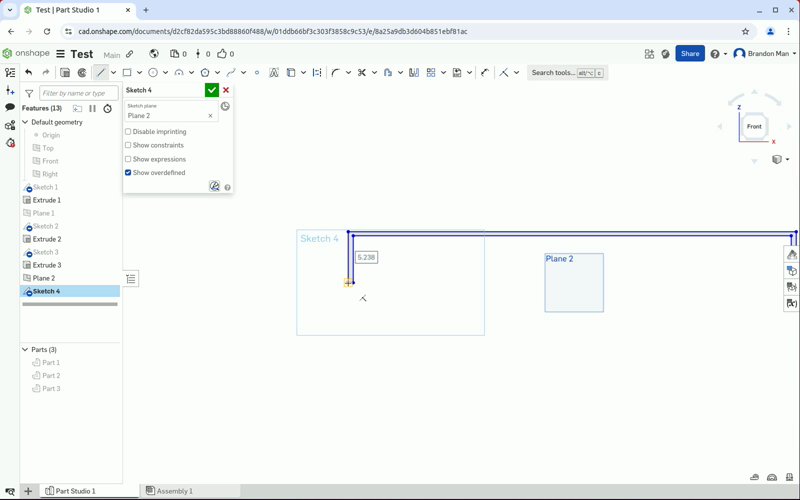
scroll(-6)
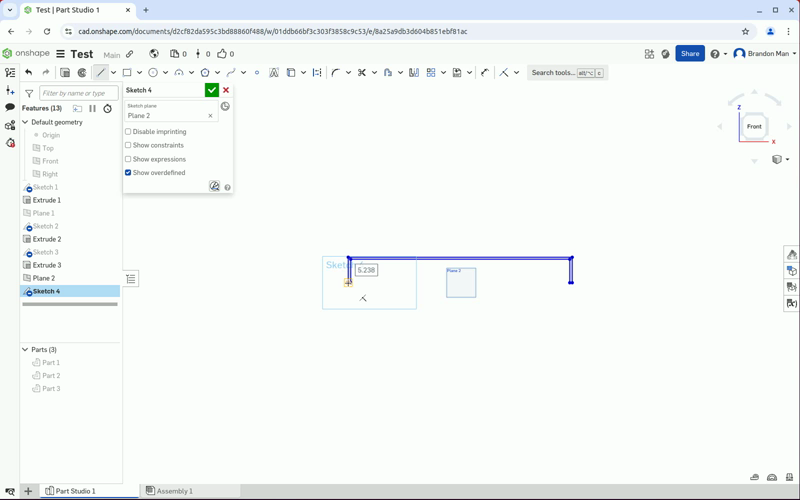
key(esc)
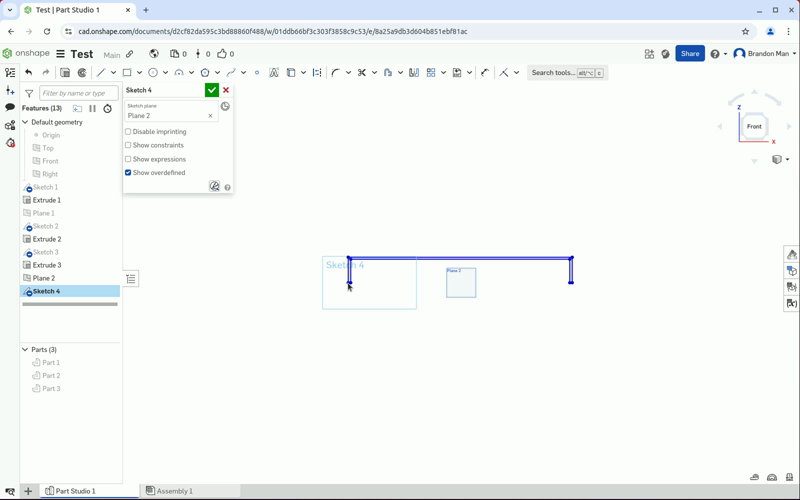
mouse_move(429, 257)
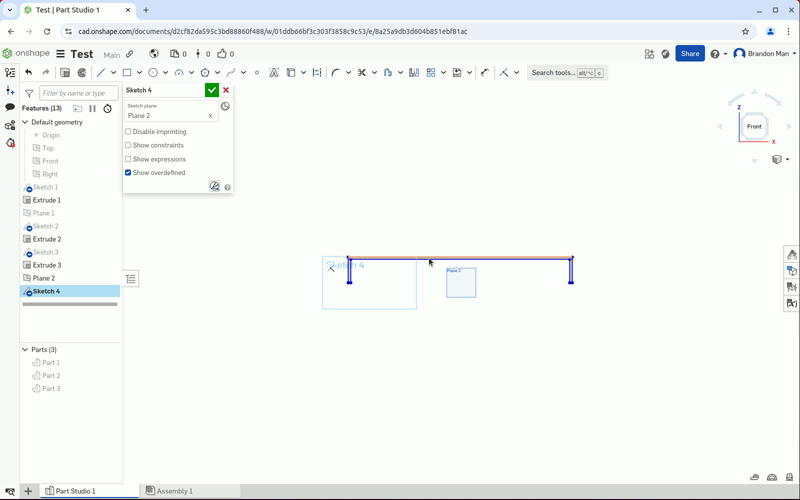
scroll(6)
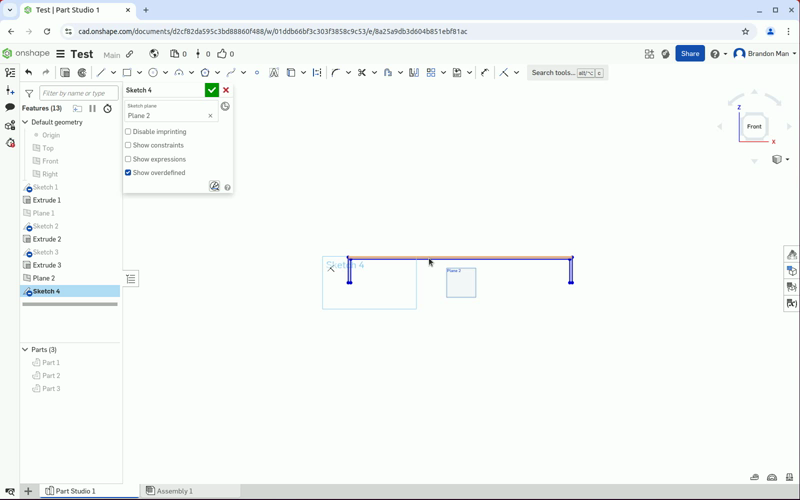
scroll(6)
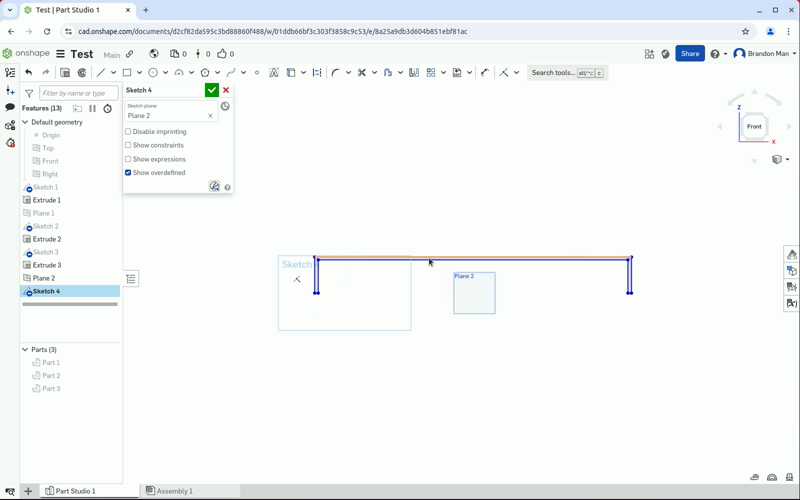
scroll(6)
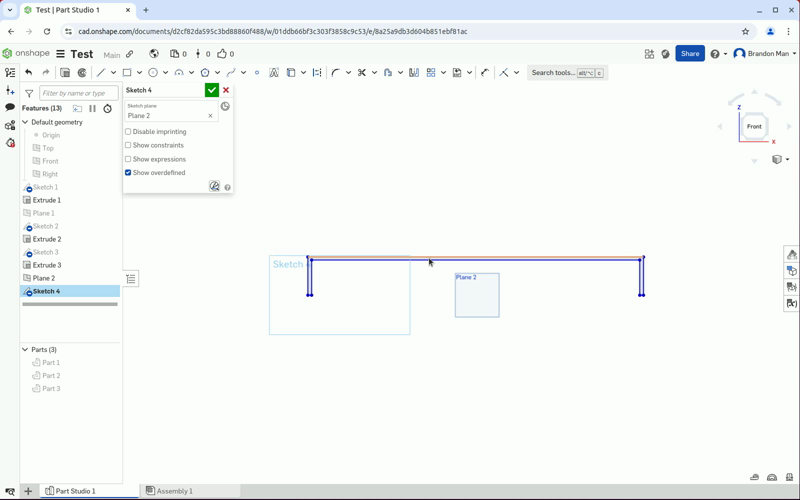
scroll(6)
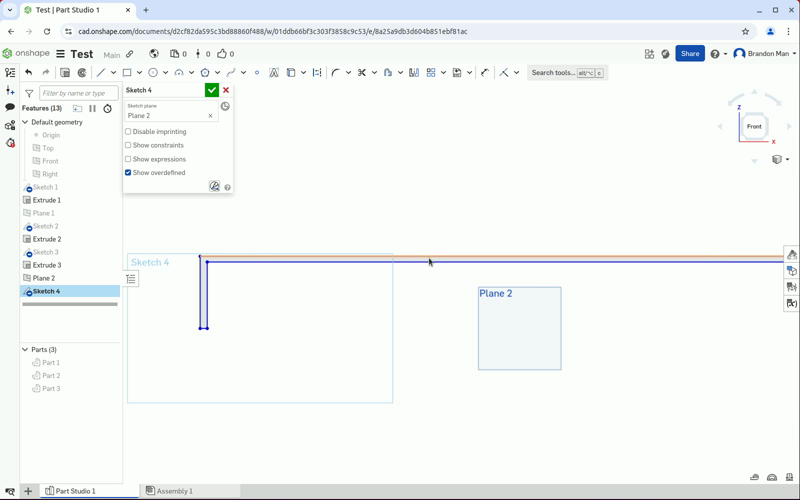
scroll(6)
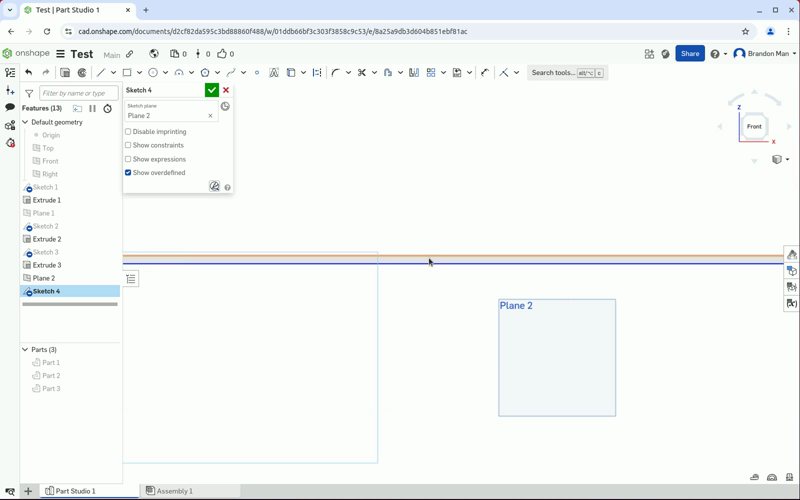
scroll(6)
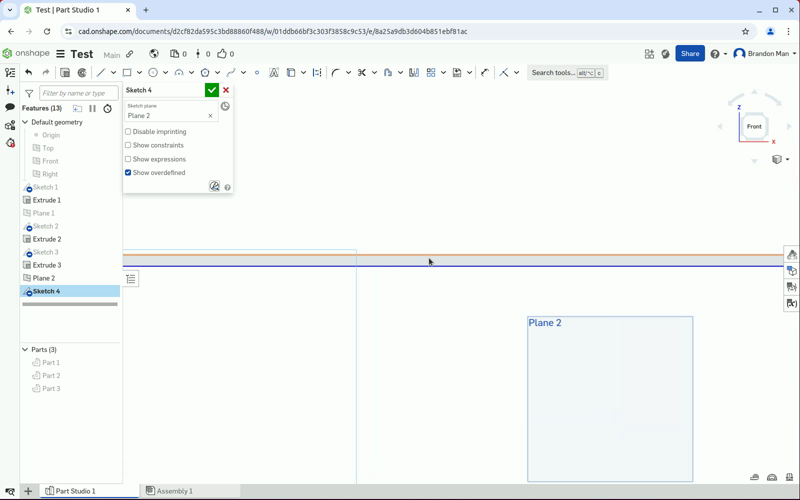
scroll(6)
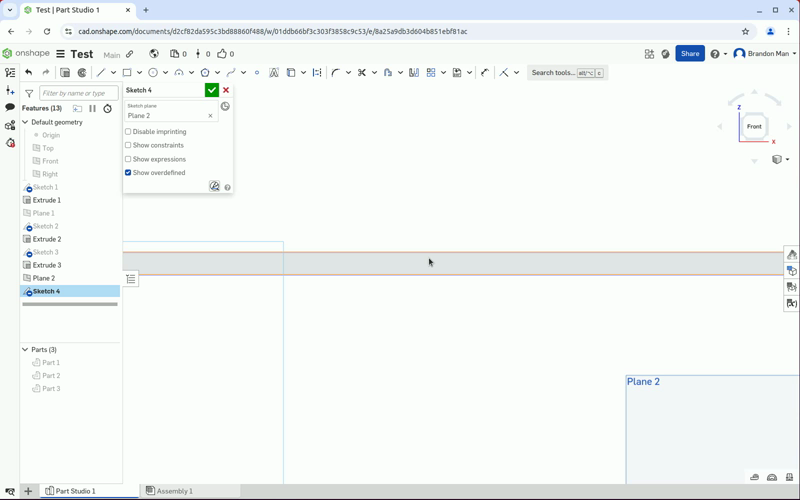
click(429, 257)
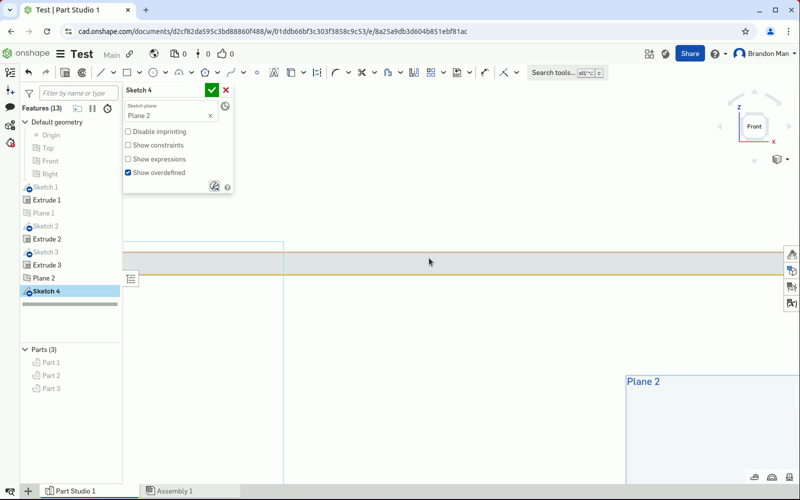
scroll(-6)
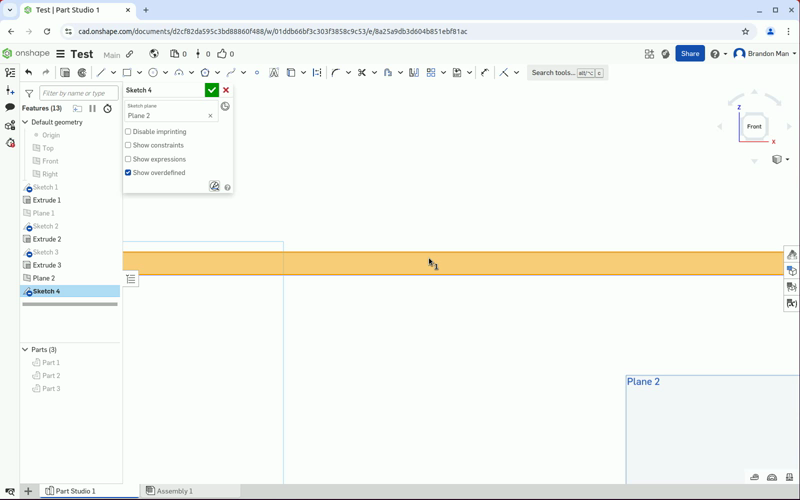
scroll(-6)
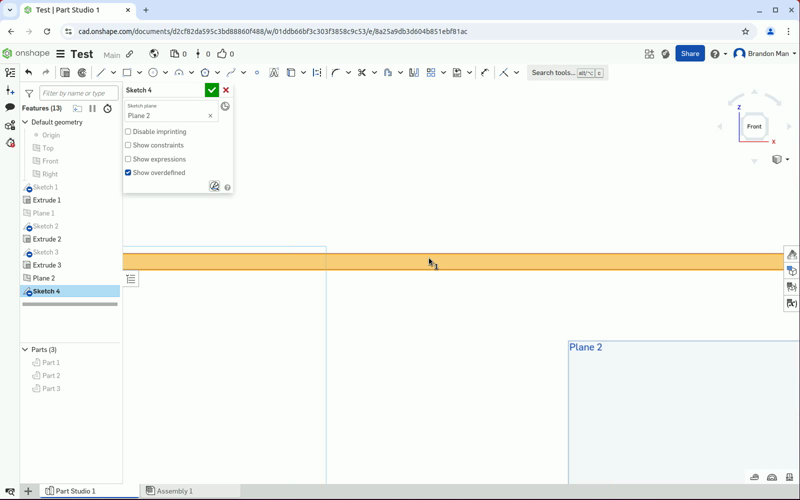
scroll(-6)
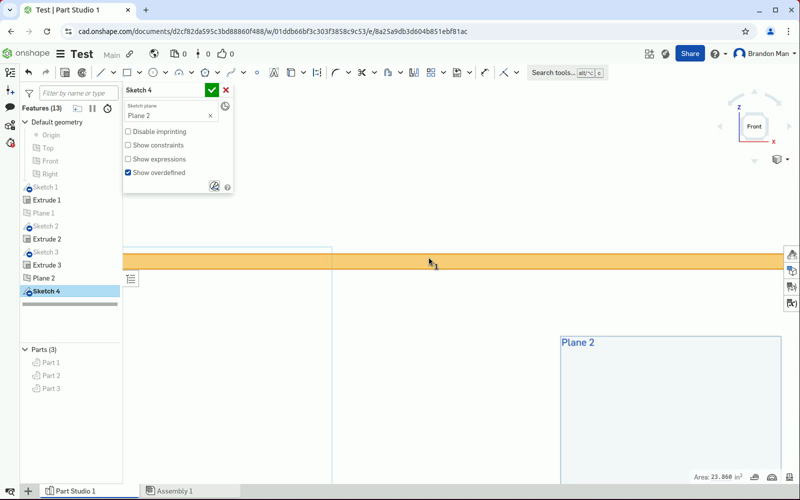
scroll(-6)
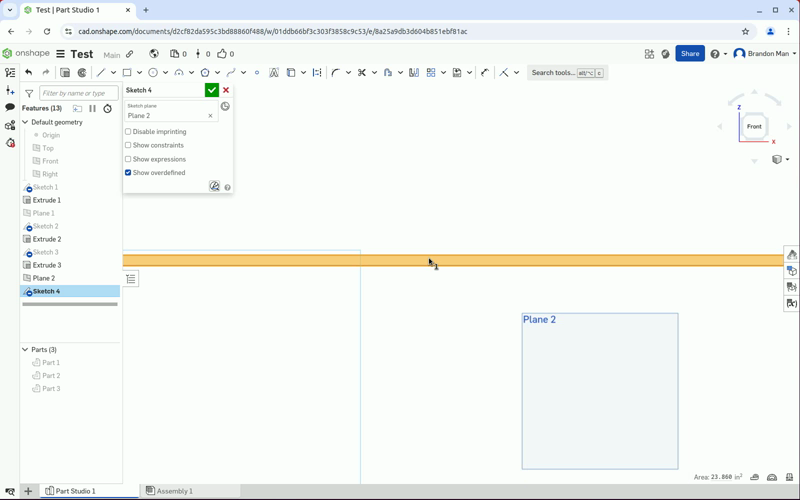
scroll(-6)
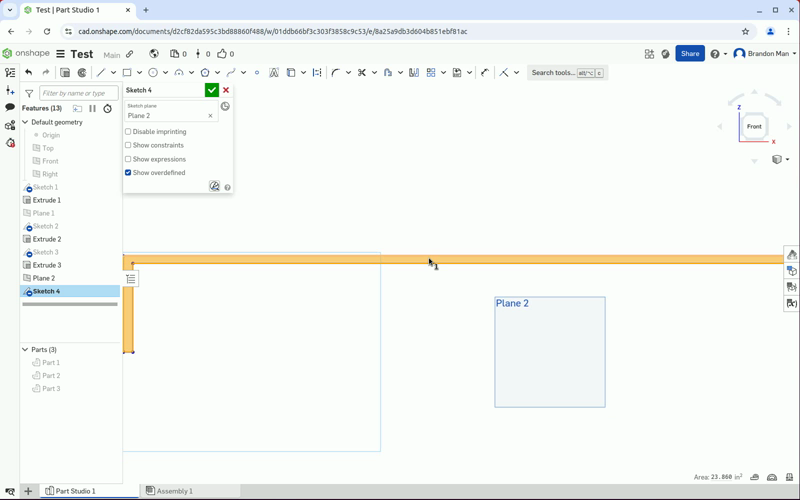
scroll(-6)
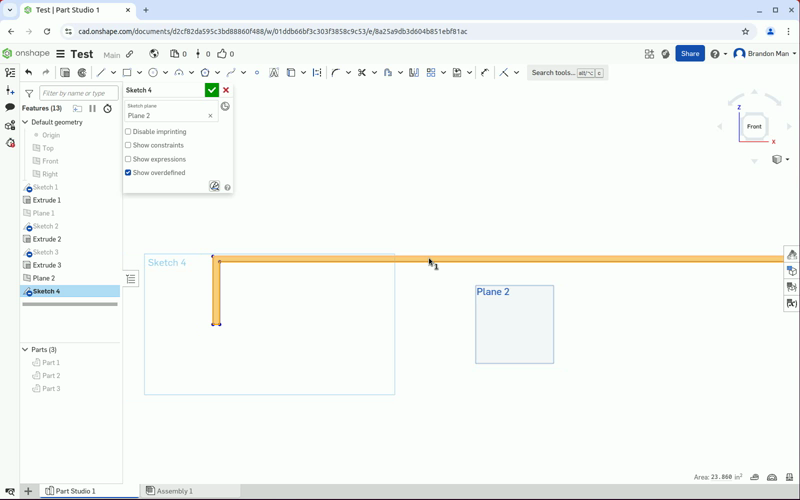
scroll(-6)
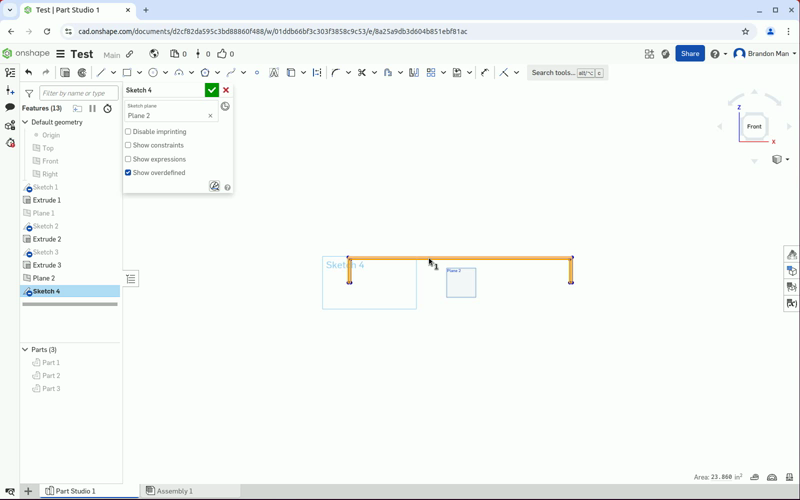
mouse_move(73, 352)
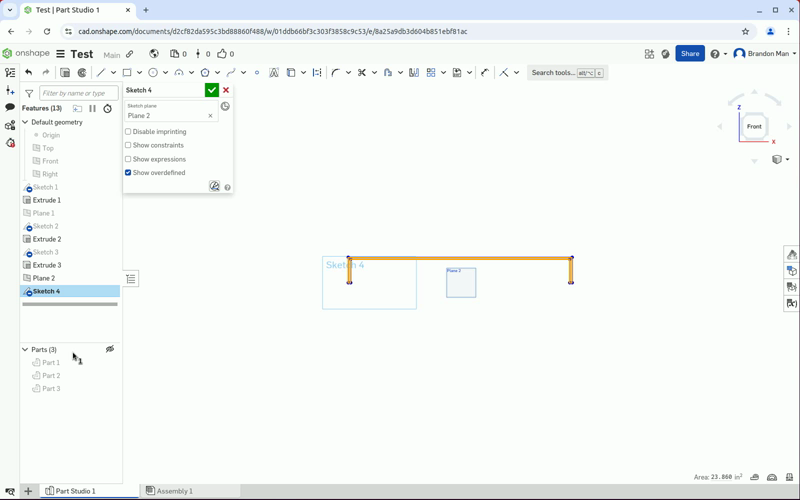
key(shift+y)
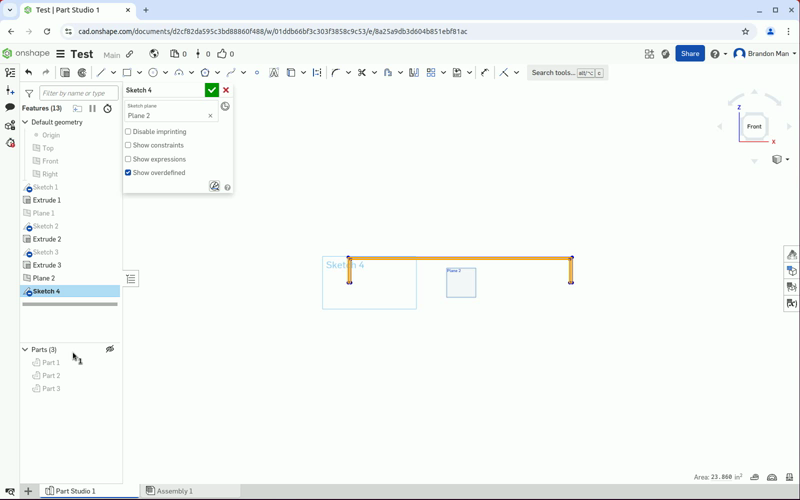
key(shift+e)
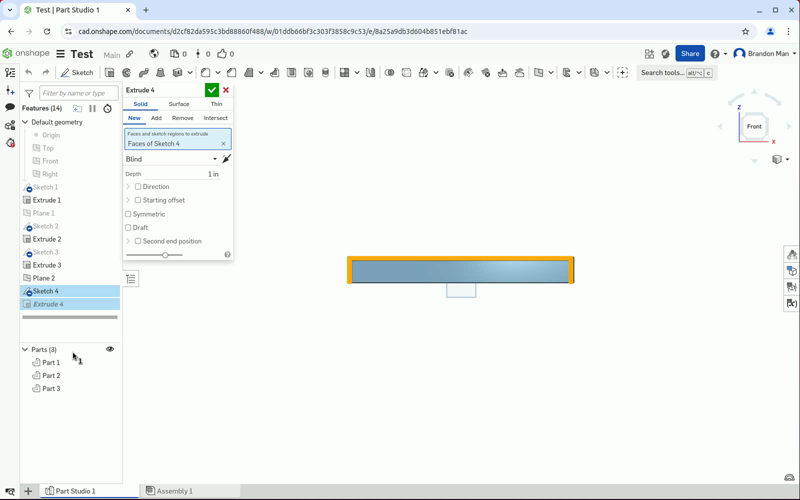
mouse_move(143, 106)
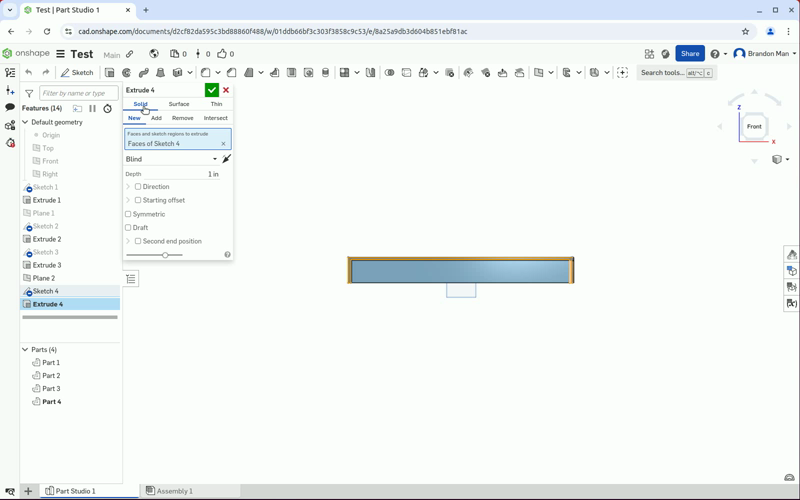
click(143, 106)
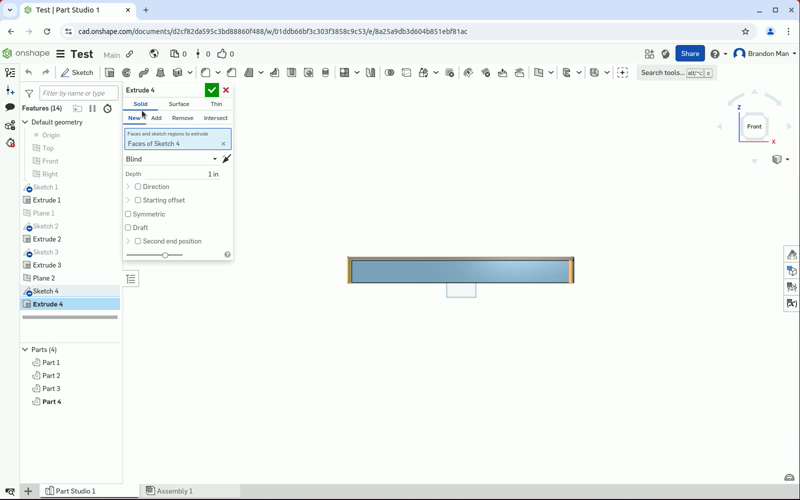
mouse_move(137, 120)
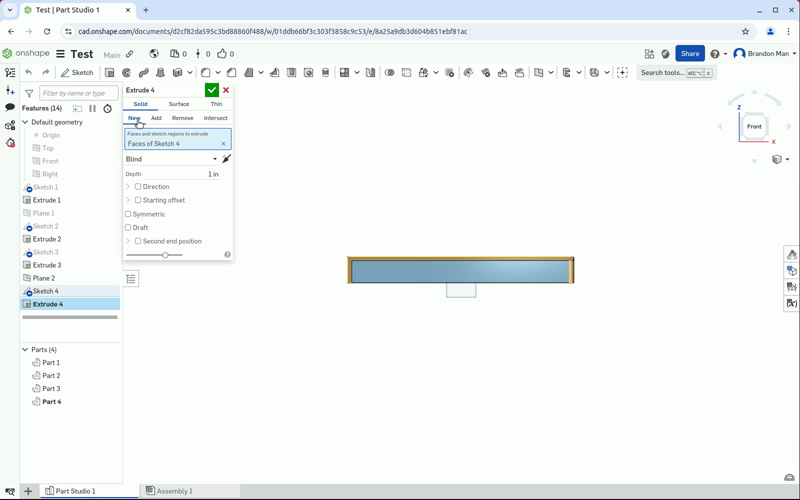
click(137, 120)
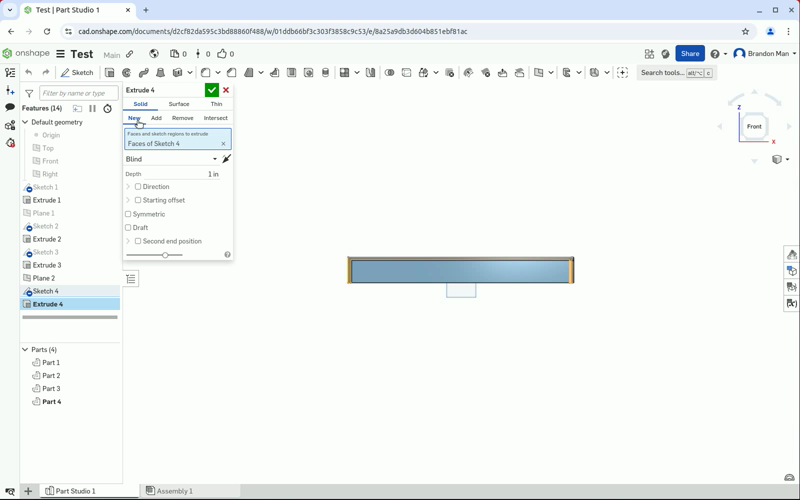
key(tab, 4)
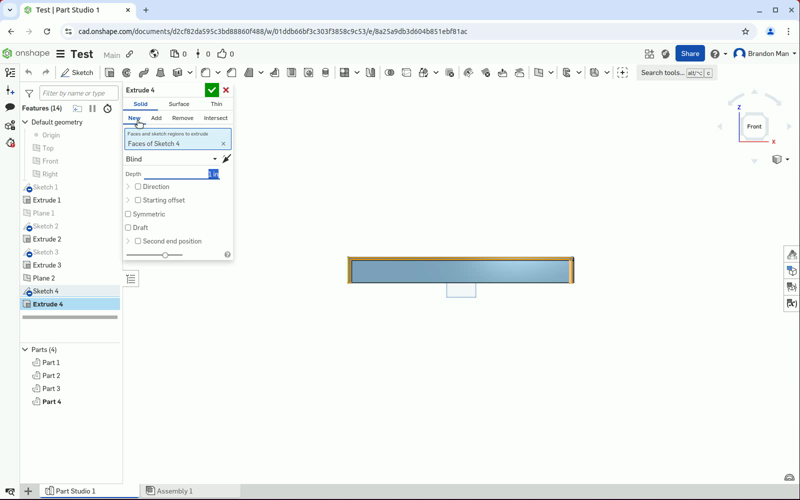
text(0.722)
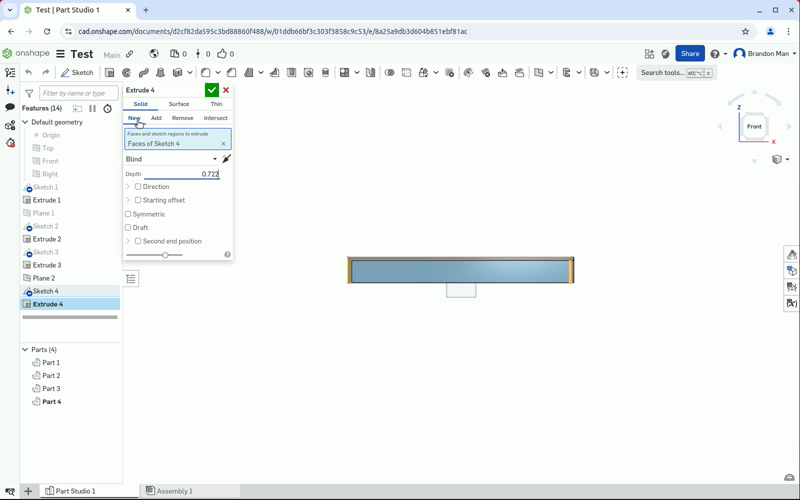
key(enter)
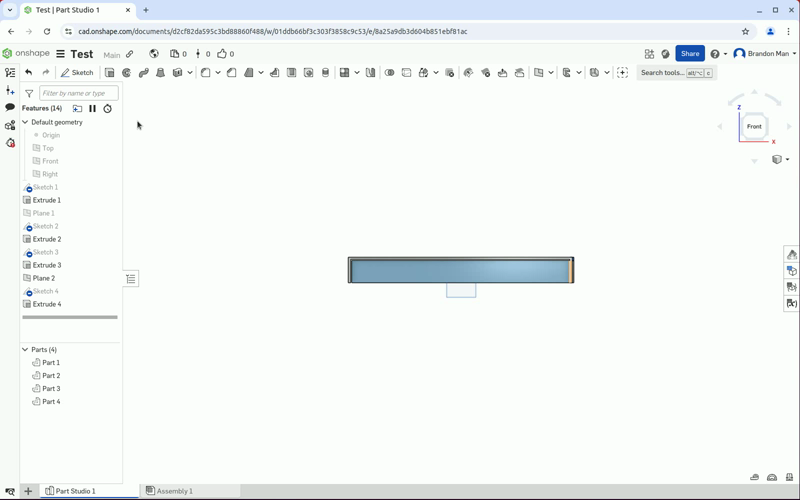
key(shift+h)
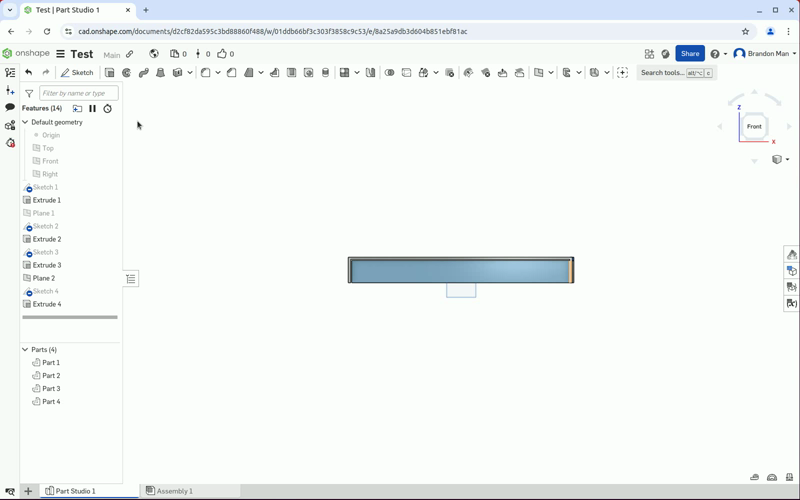
key(shift+h)
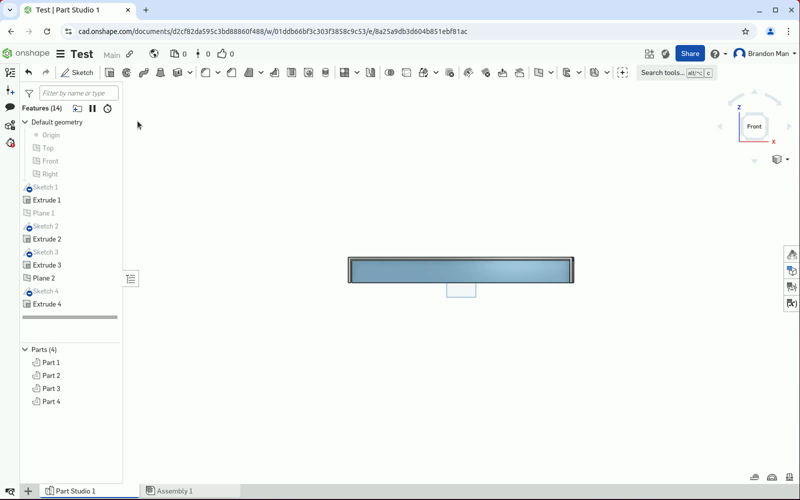
mouse_move(73, 189)
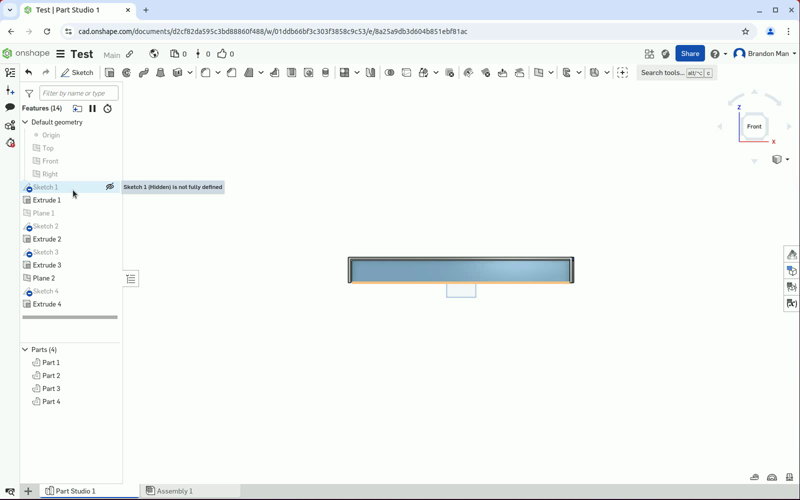
click(73, 189)
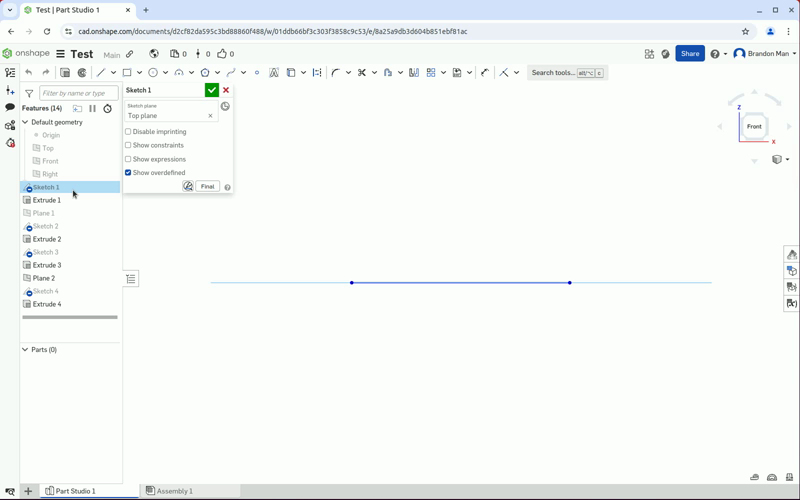
mouse_move(229, 92)
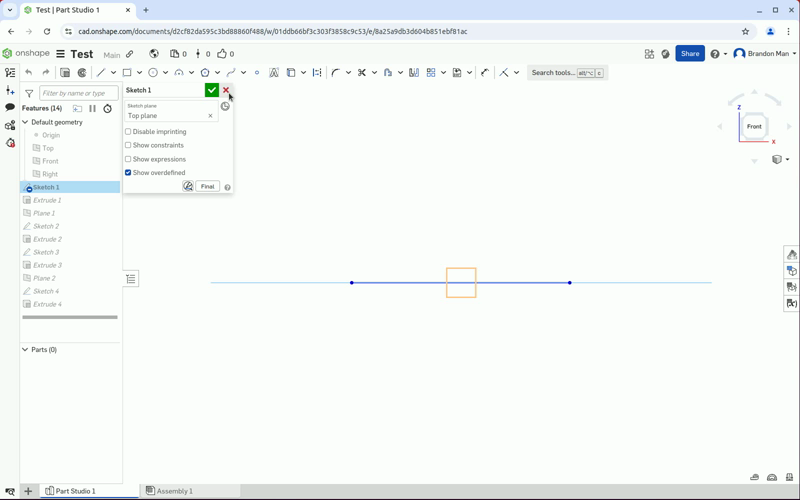
click(229, 92)
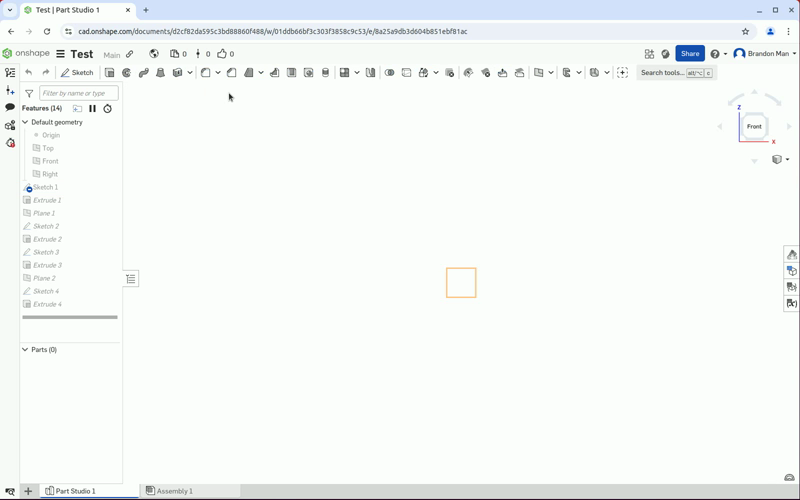
key(shift+s)
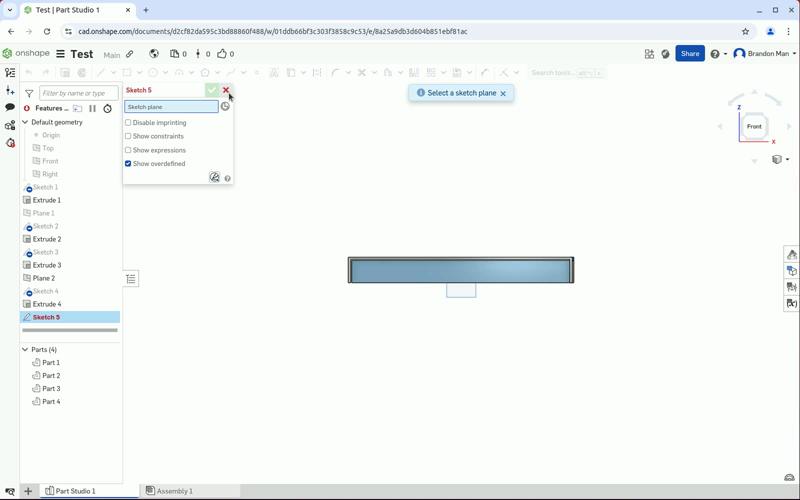
mouse_move(73, 280)
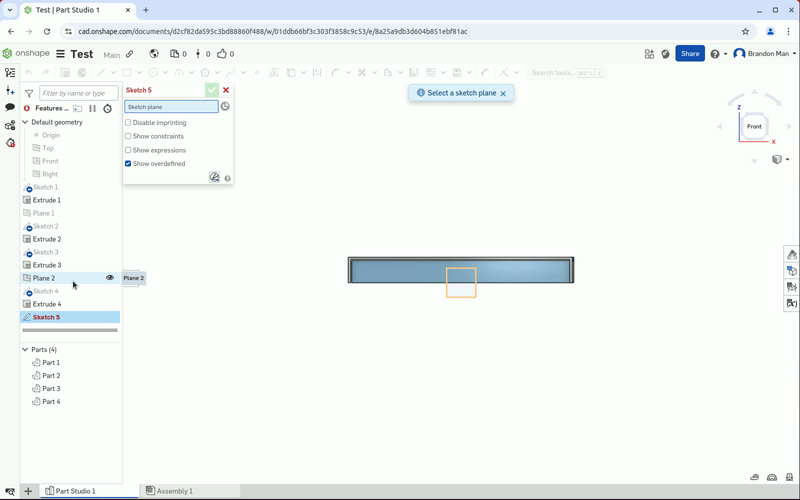
click(73, 280)
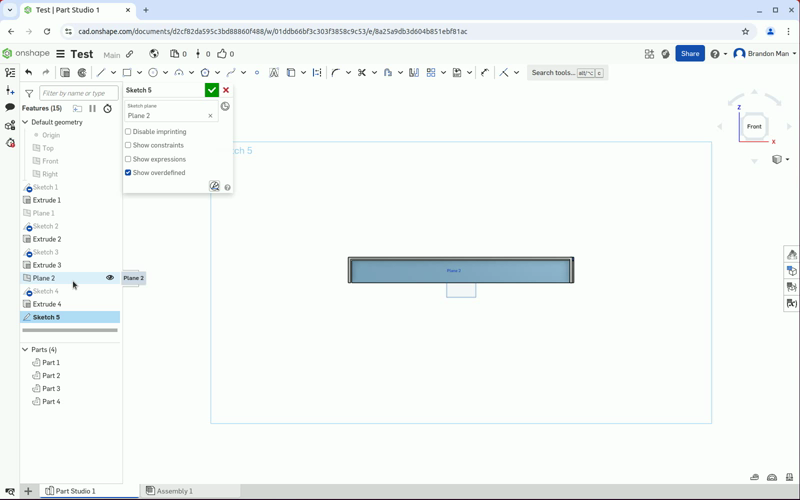
mouse_move(73, 352)
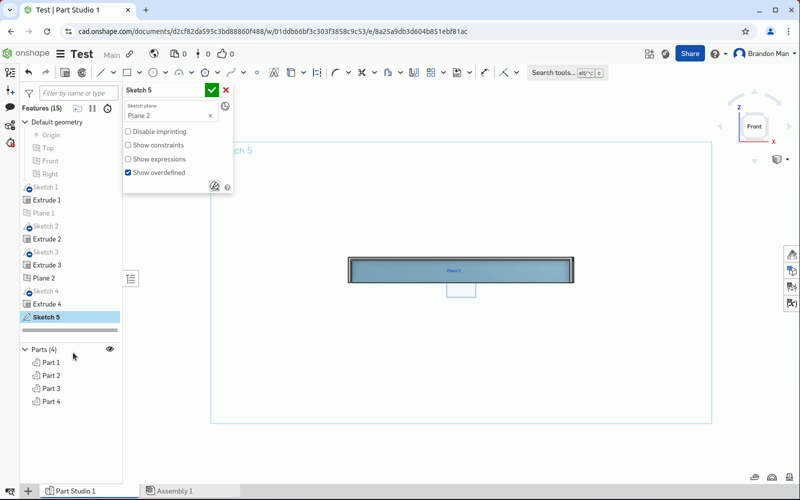
key(y)
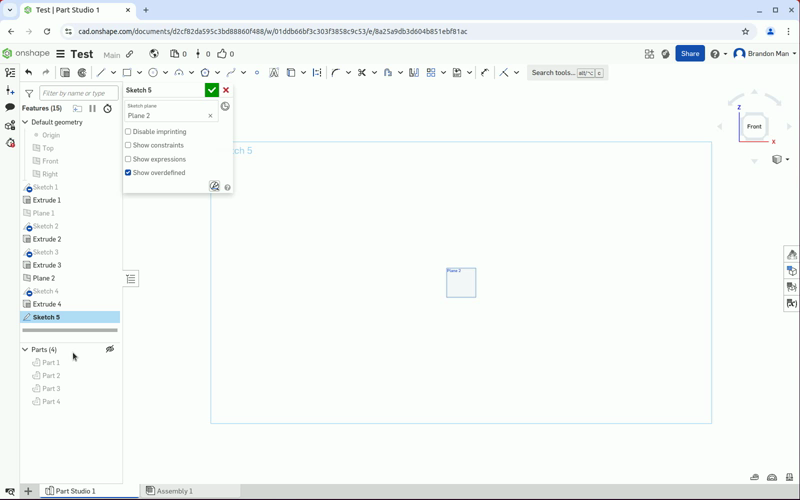
key(l)
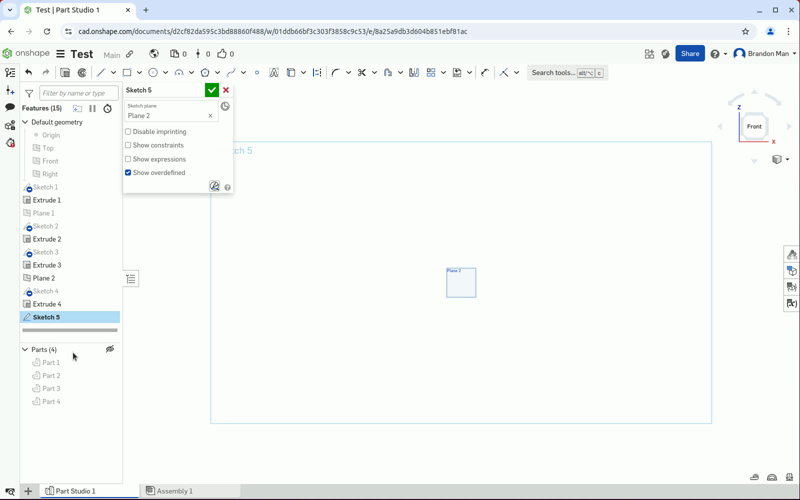
key_down(shift)
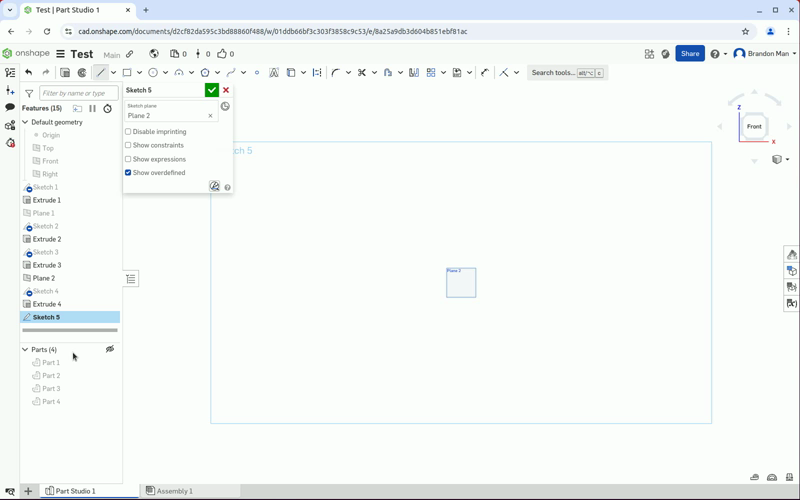
mouse_move(351, 282)
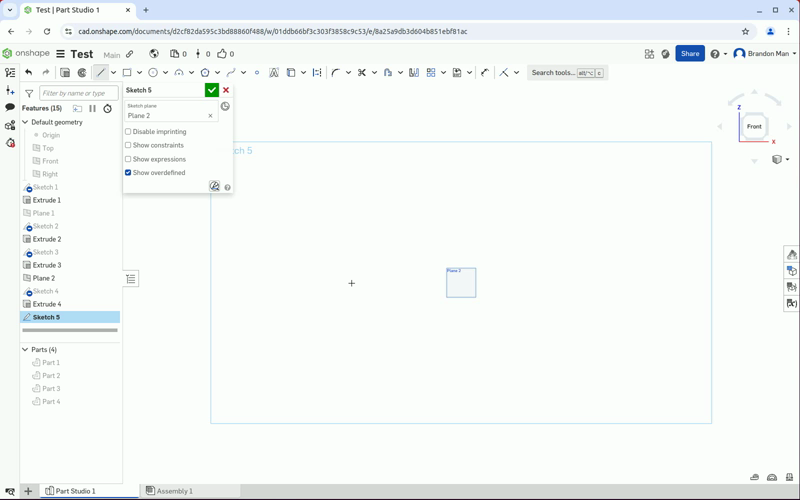
click(351, 282)
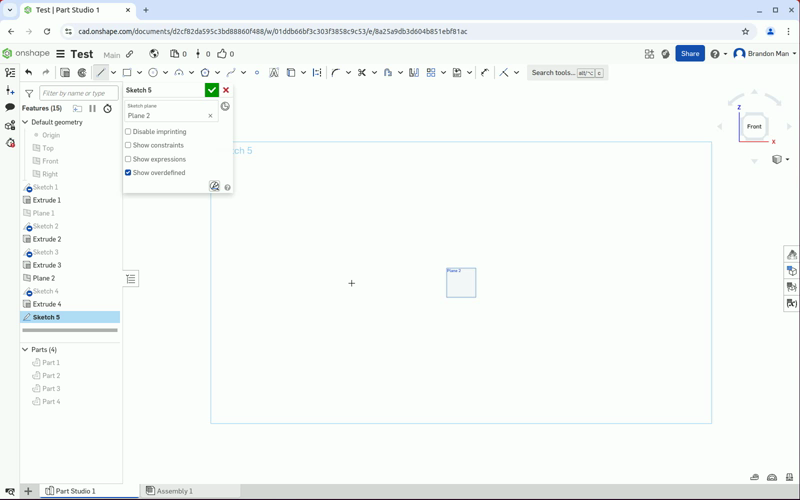
key_up(shift)
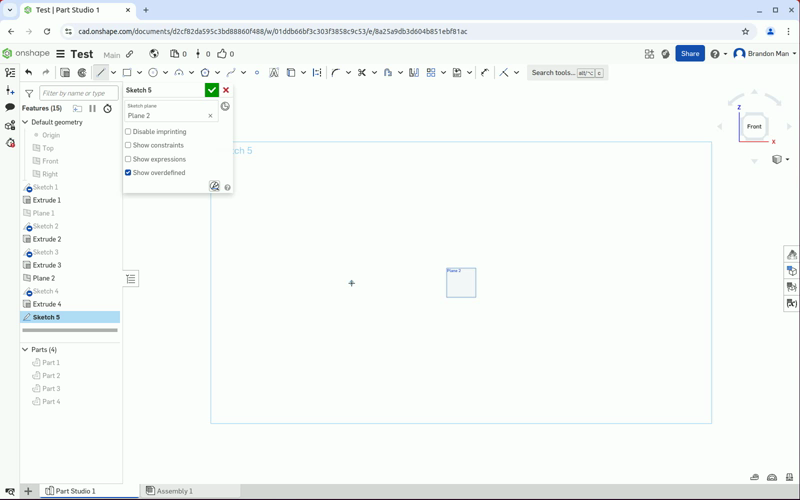
key_down(shift)
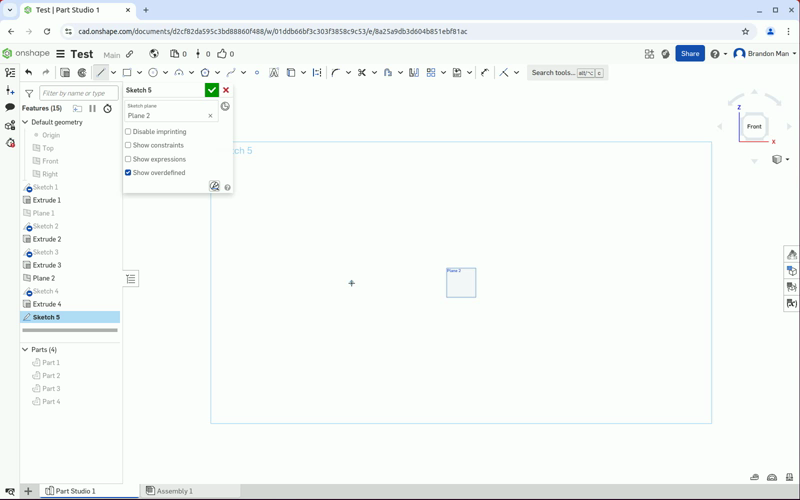
mouse_move(569, 282)
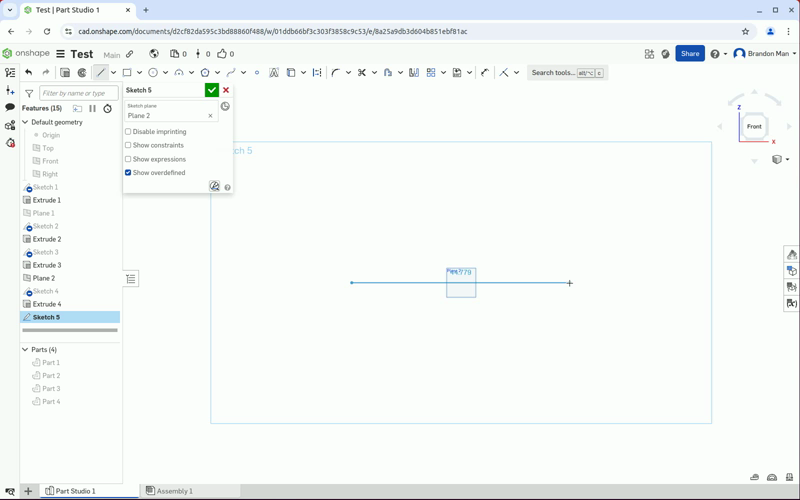
click(569, 282)
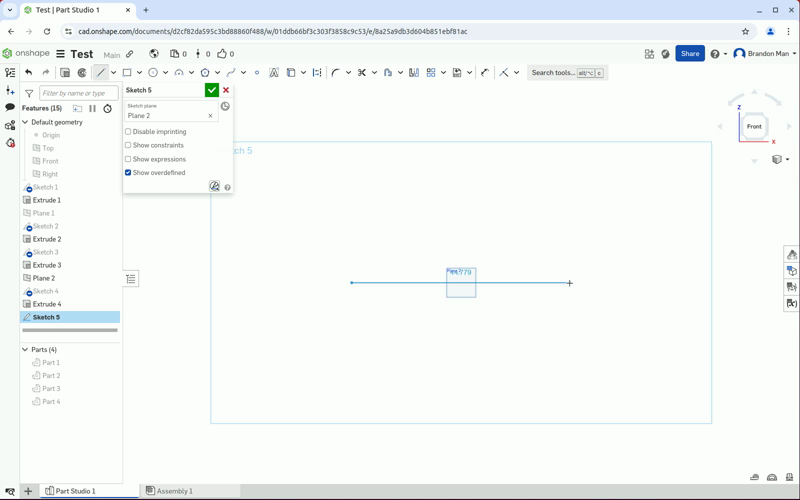
key_up(shift)
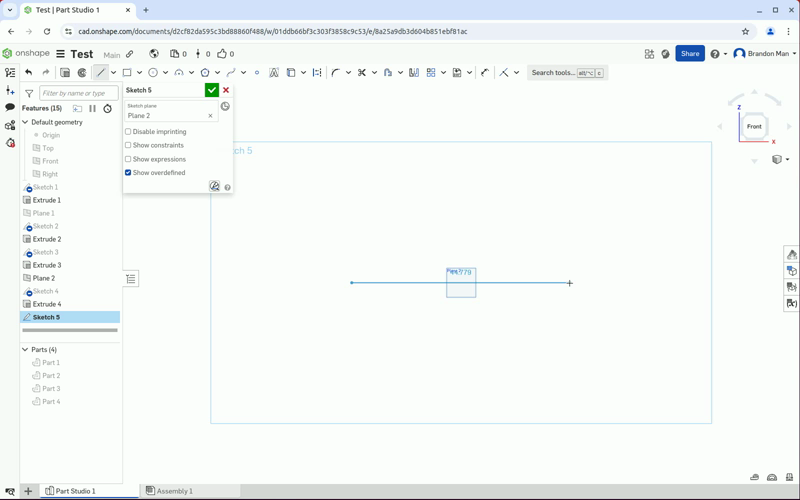
key_down(shift)
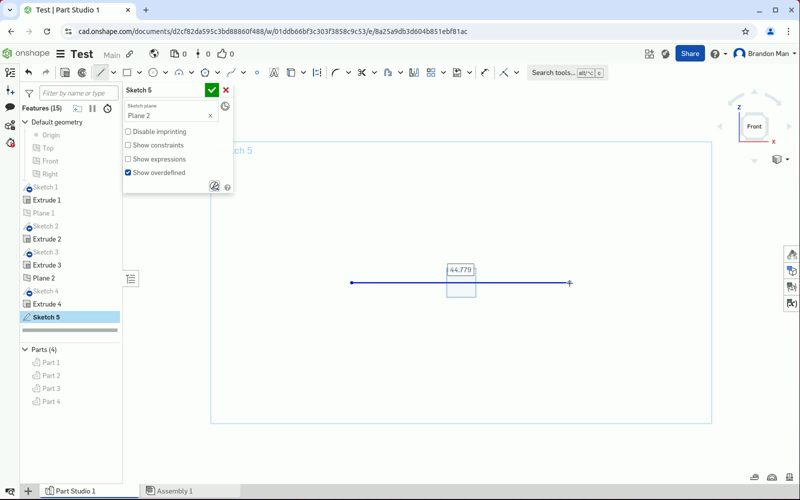
mouse_move(589, 282)
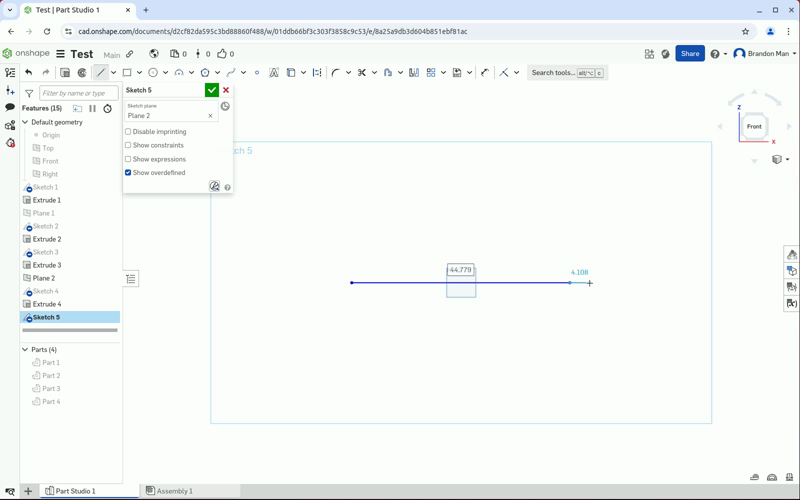
mouse_move(569, 260)
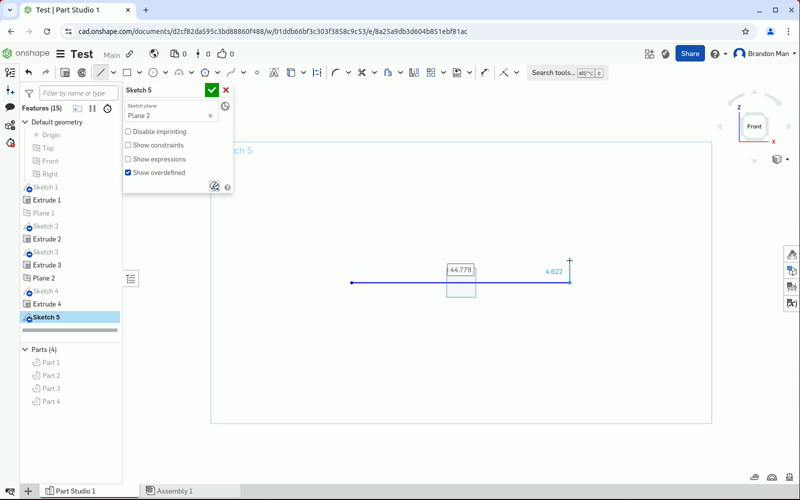
click(569, 260)
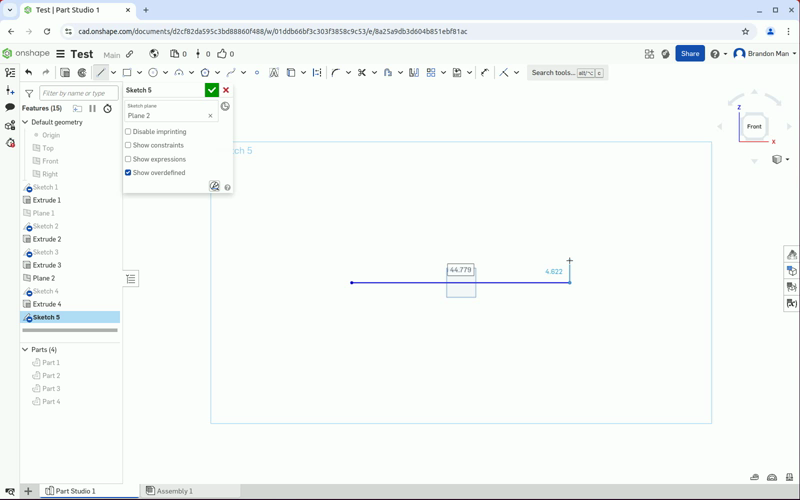
key_up(shift)
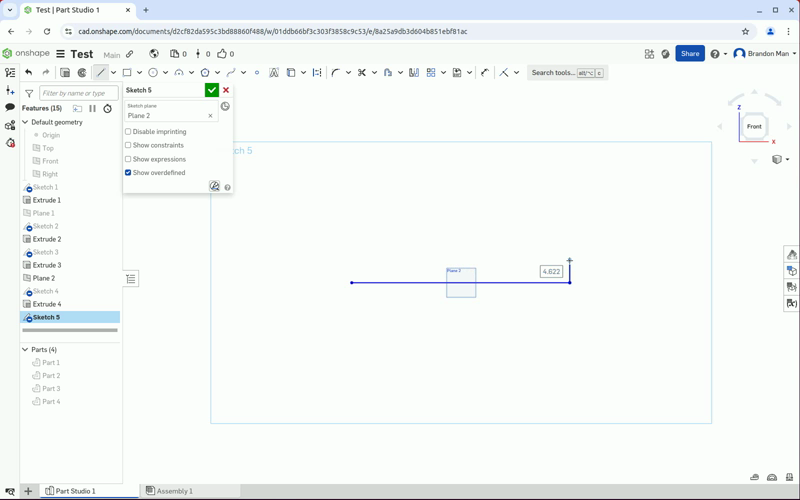
key_down(shift)
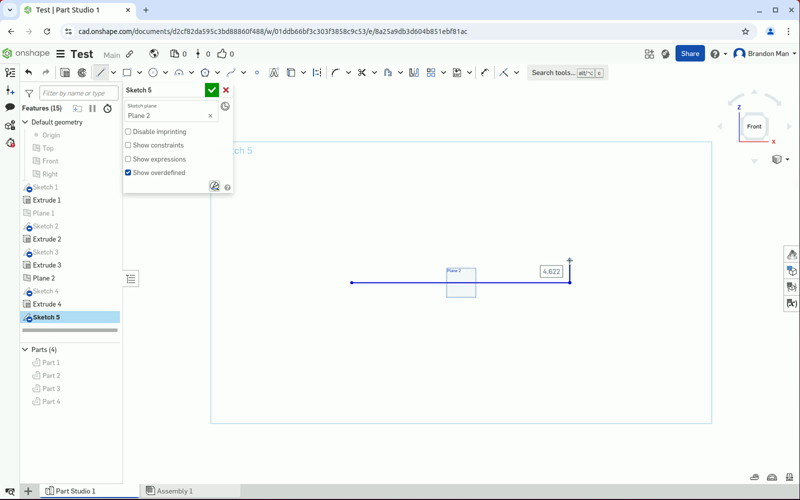
mouse_move(351, 260)
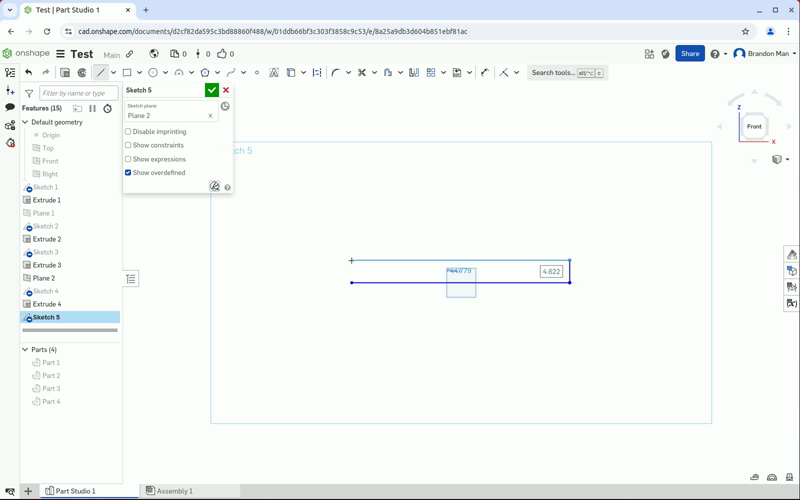
click(351, 260)
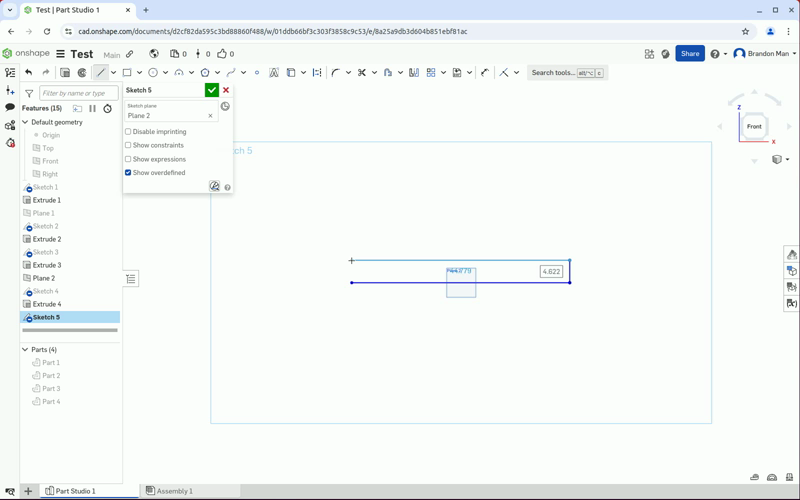
key_up(shift)
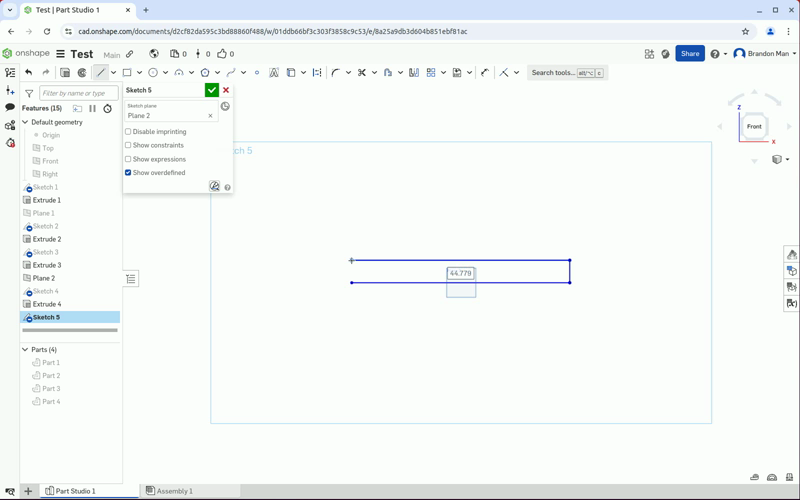
mouse_move(381, 260)
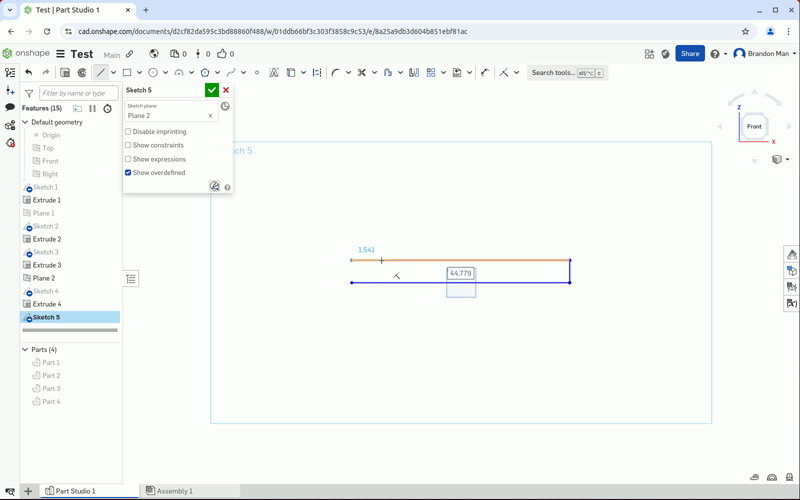
key_down(shift)
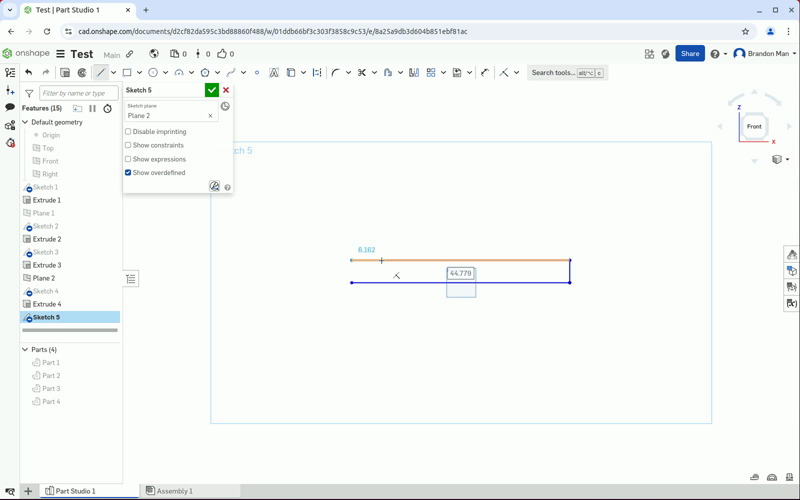
mouse_move(351, 282)
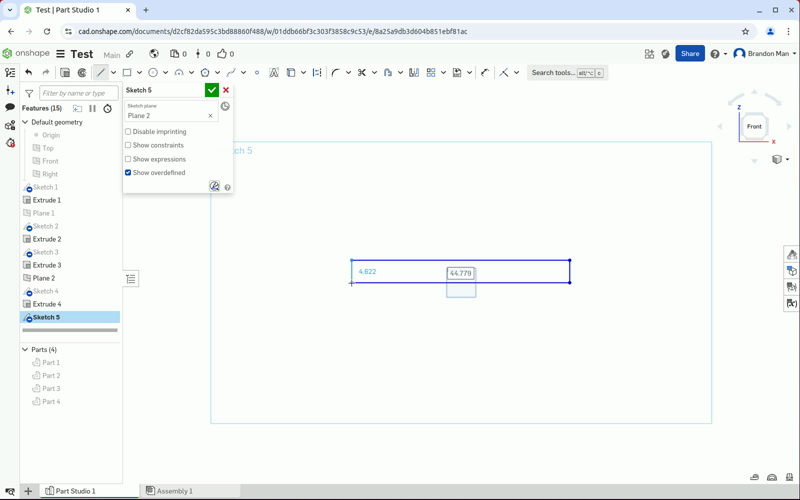
key_up(shift)
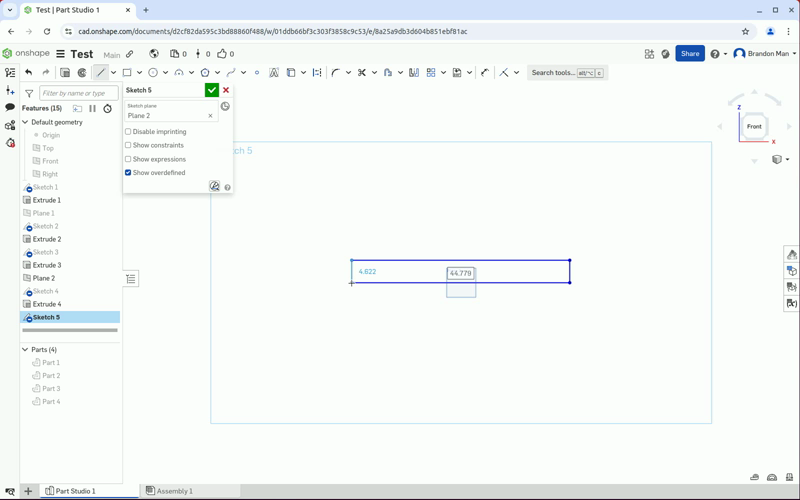
click(351, 282)
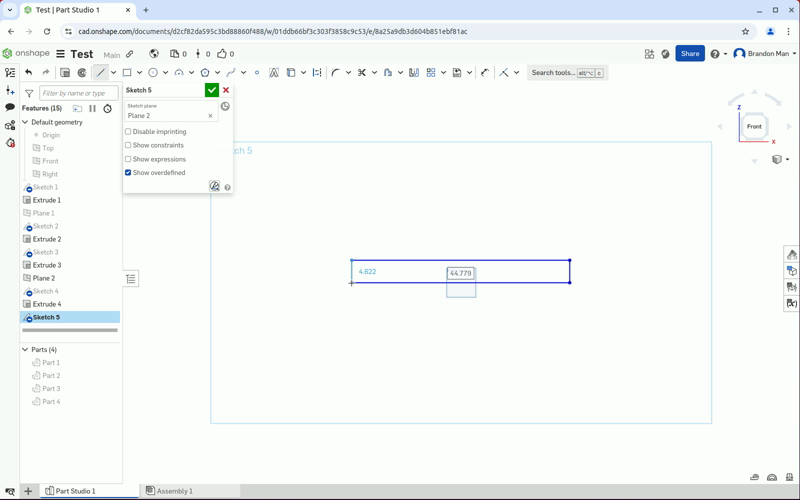
key(esc)
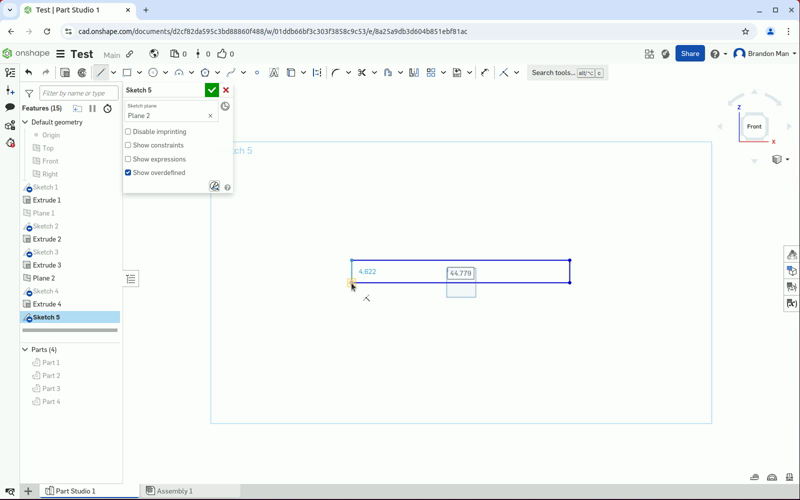
mouse_move(487, 269)
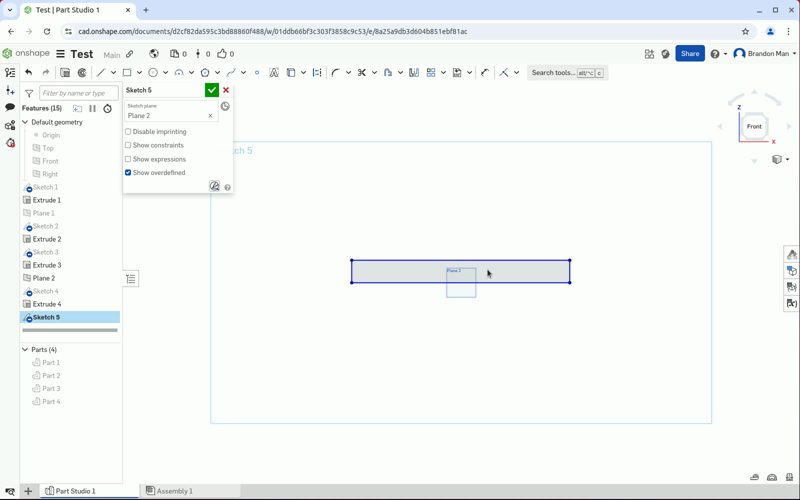
click(487, 269)
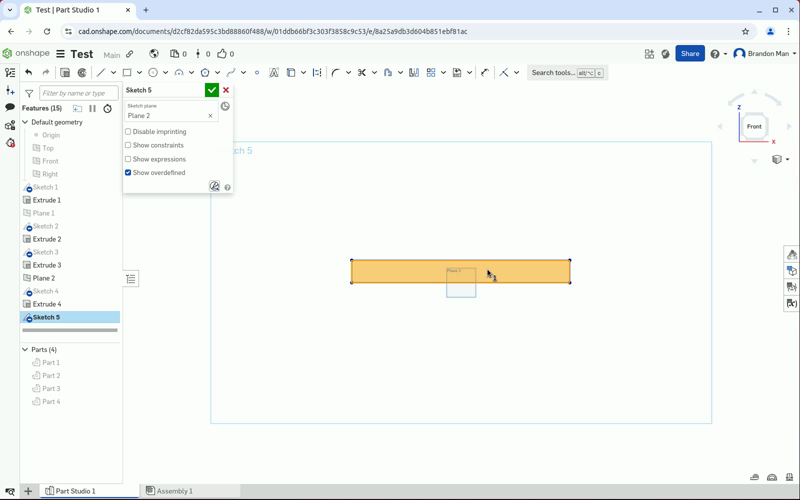
mouse_move(73, 352)
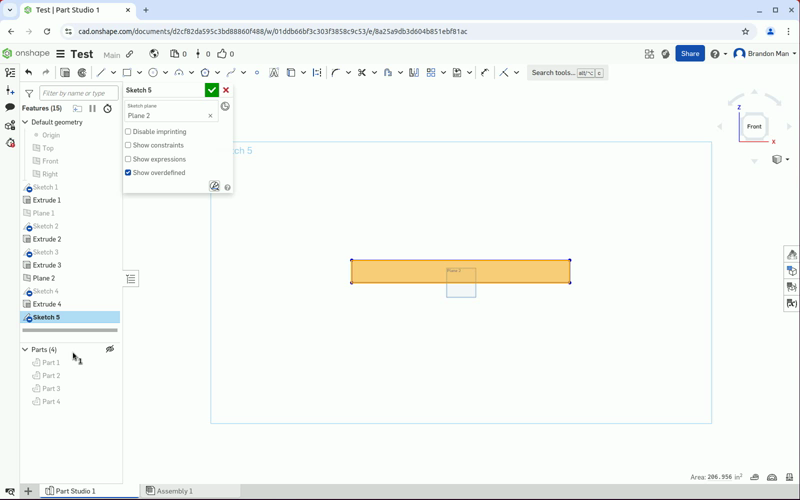
key(shift+y)
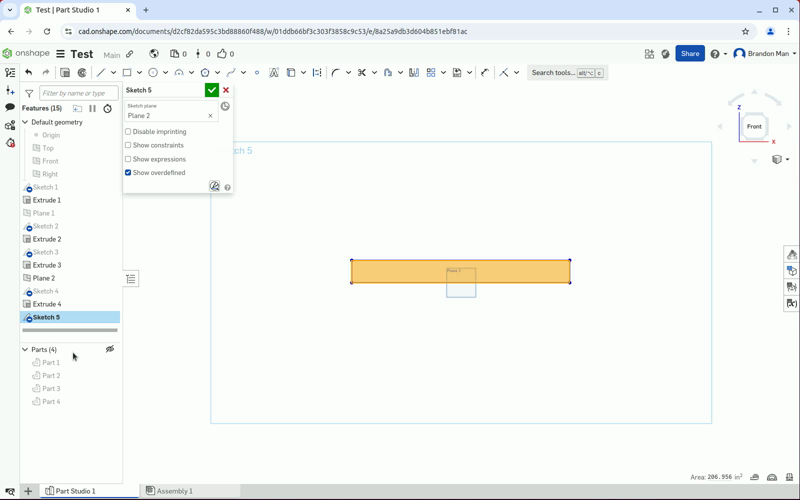
key(shift+e)
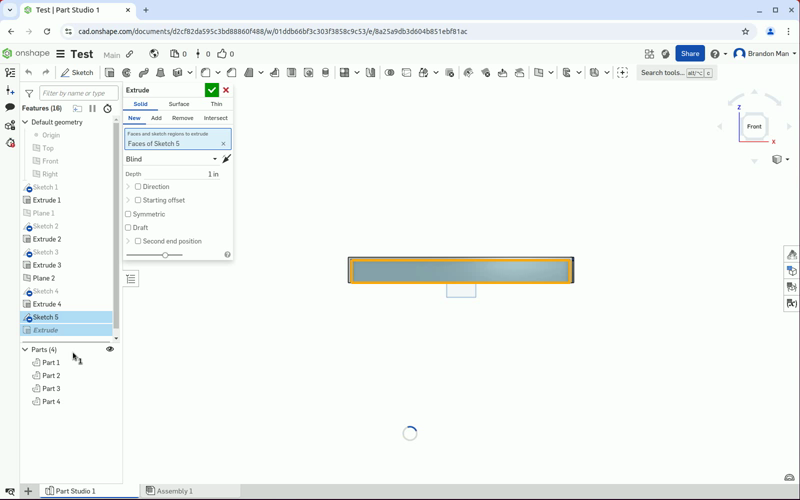
mouse_move(143, 106)
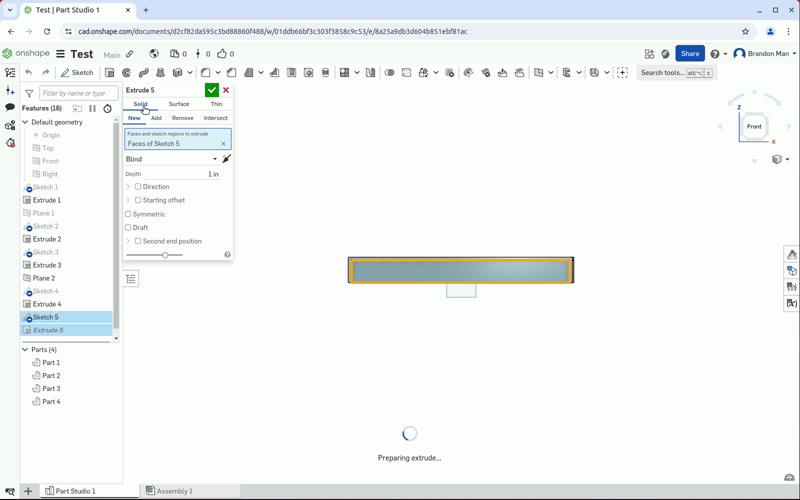
click(143, 106)
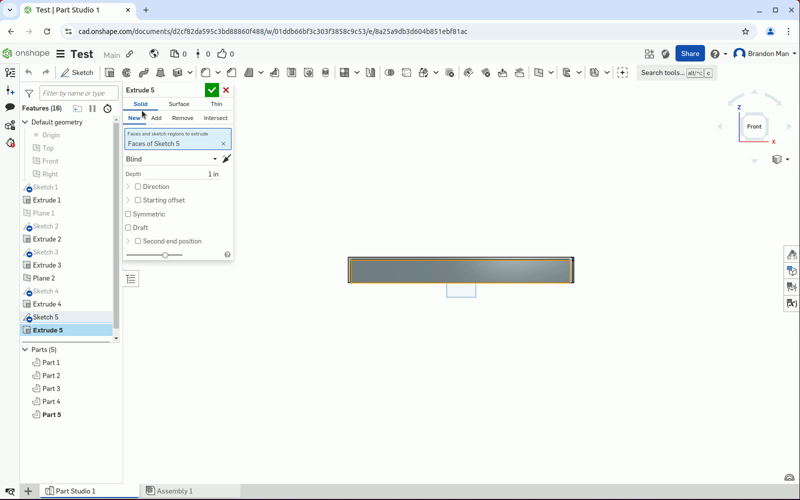
mouse_move(137, 120)
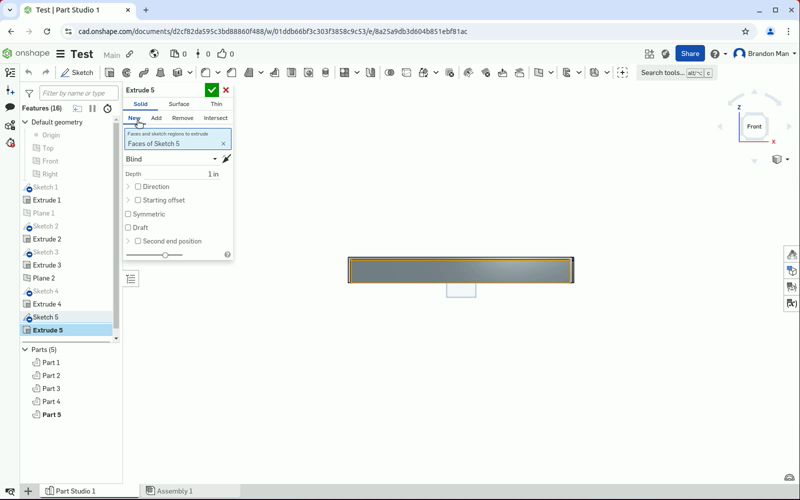
click(137, 120)
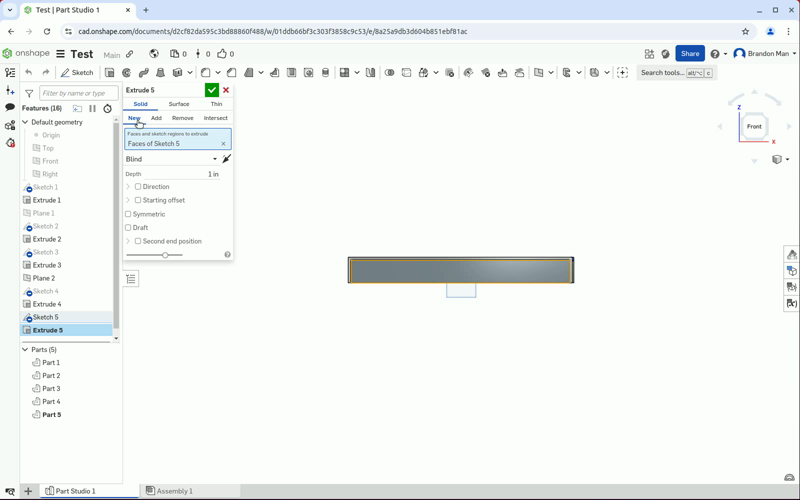
key(tab, 4)
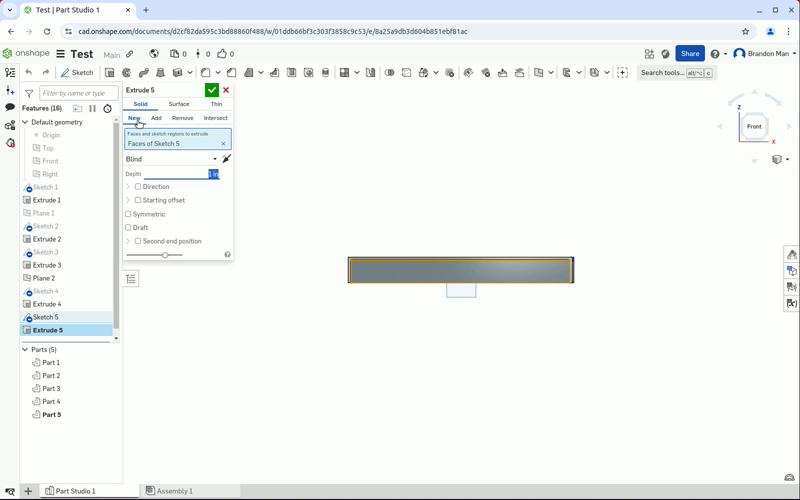
text(0.722)
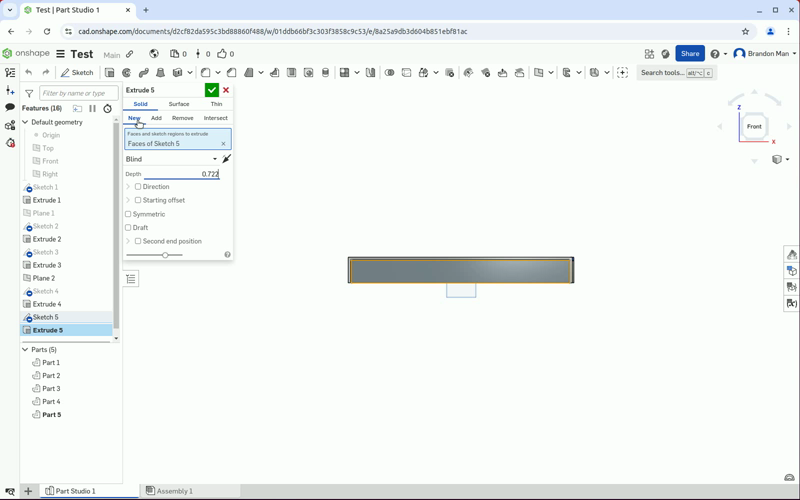
key(enter)
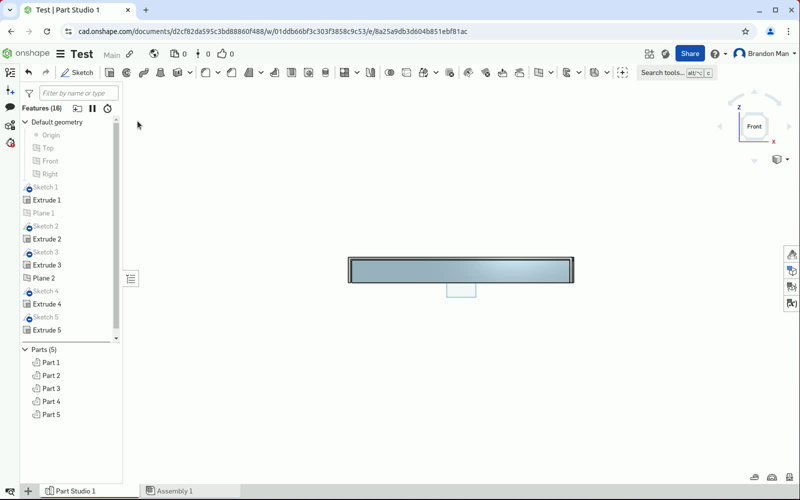
key(shift+h)
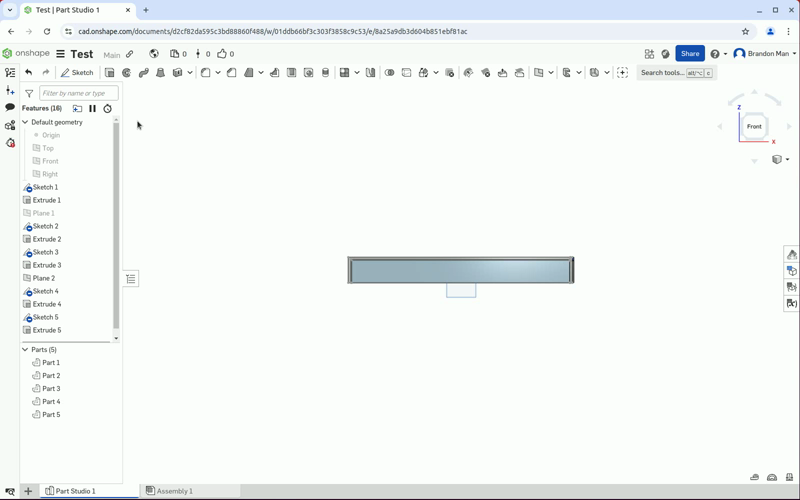
key(shift+h)
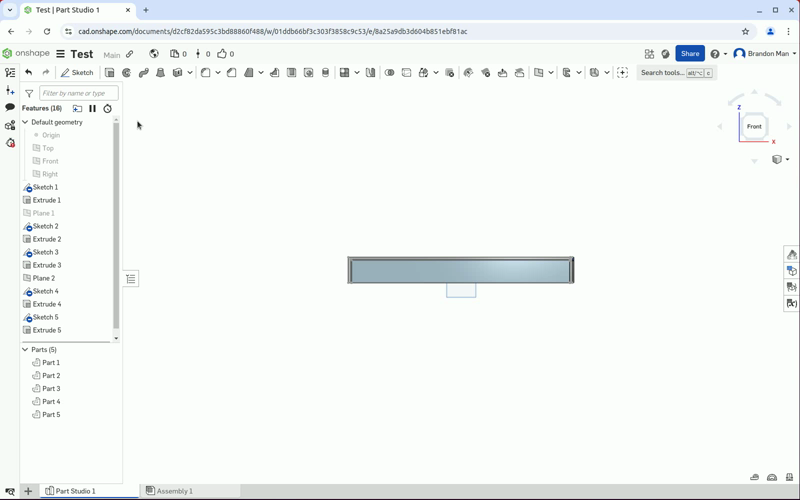
key(shift+7)
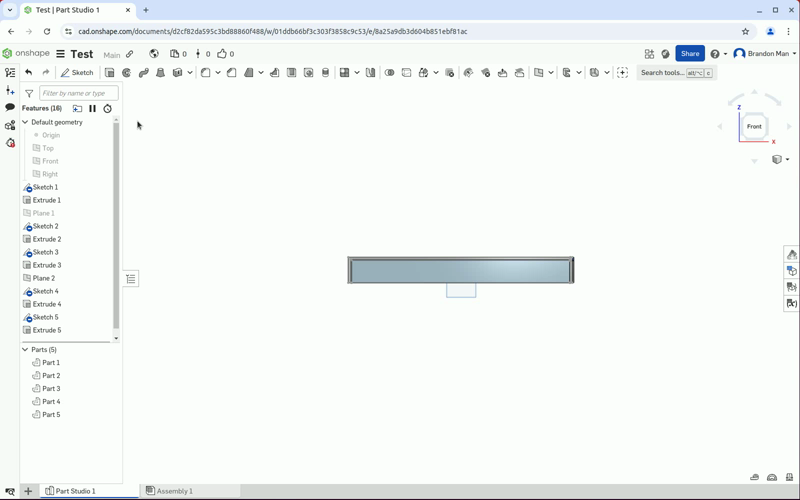
key(left, 2)
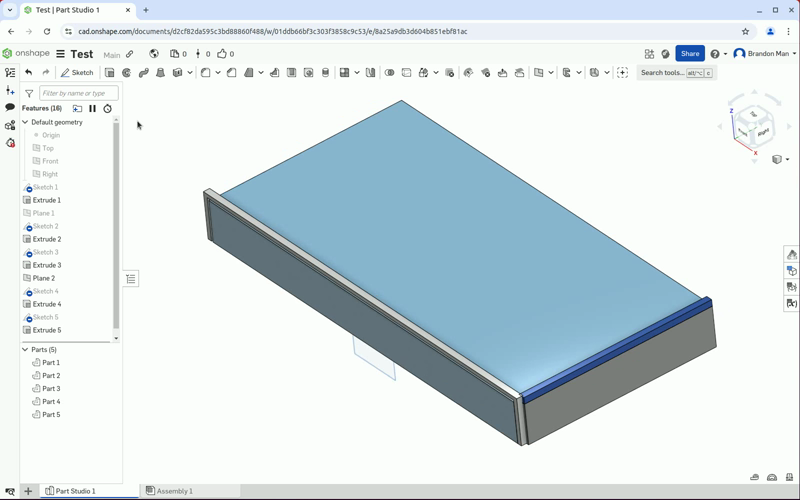
key(down, 2)
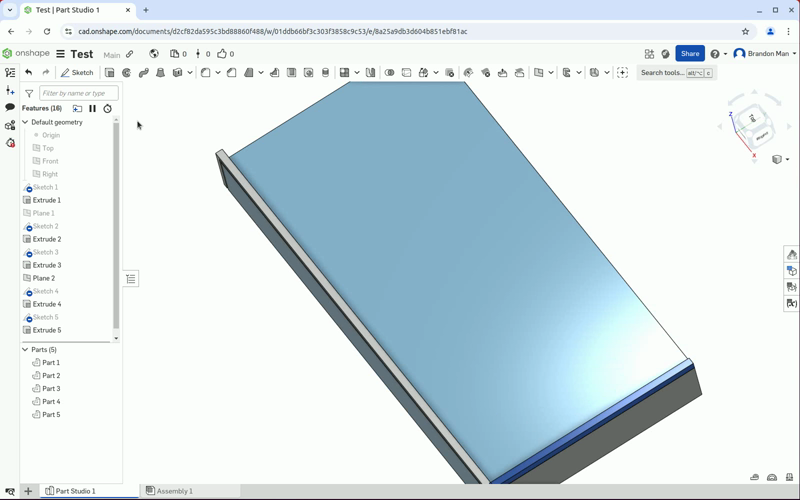
key(up, 2)
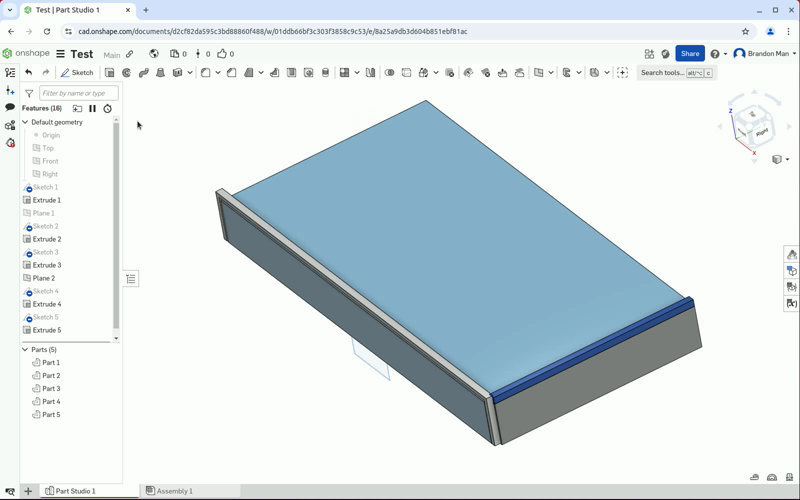
key(right, 2)
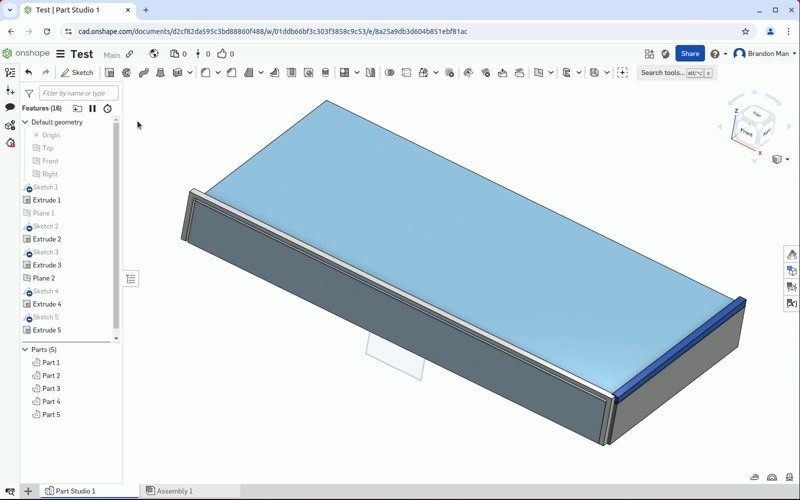
mouse_move(69, 189)
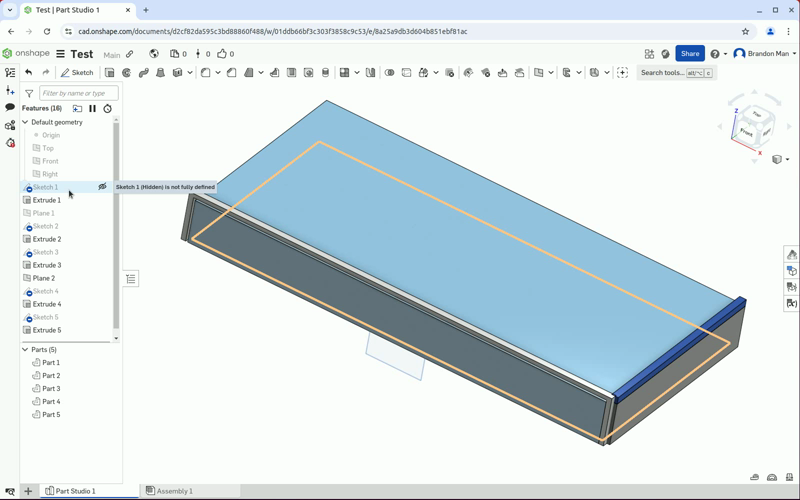
click(69, 189)